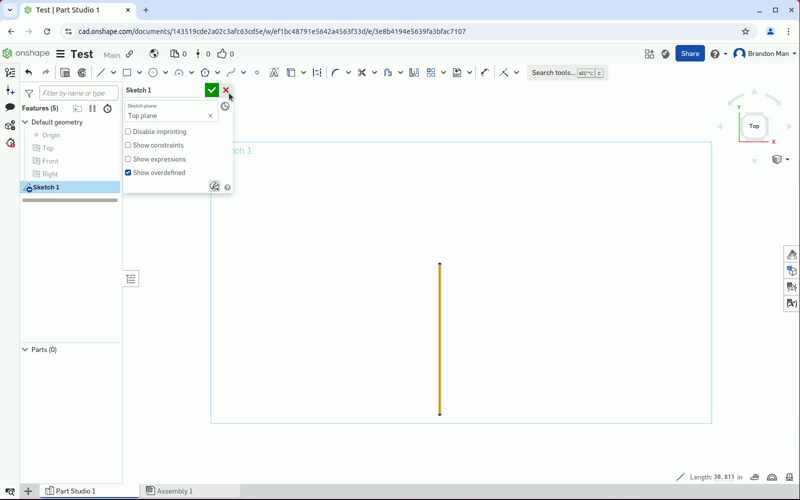
key(shift+h)
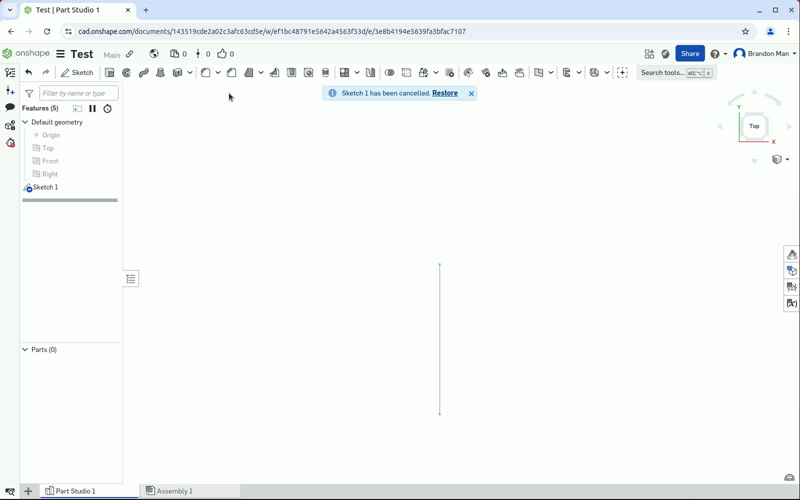
key(shift+s)
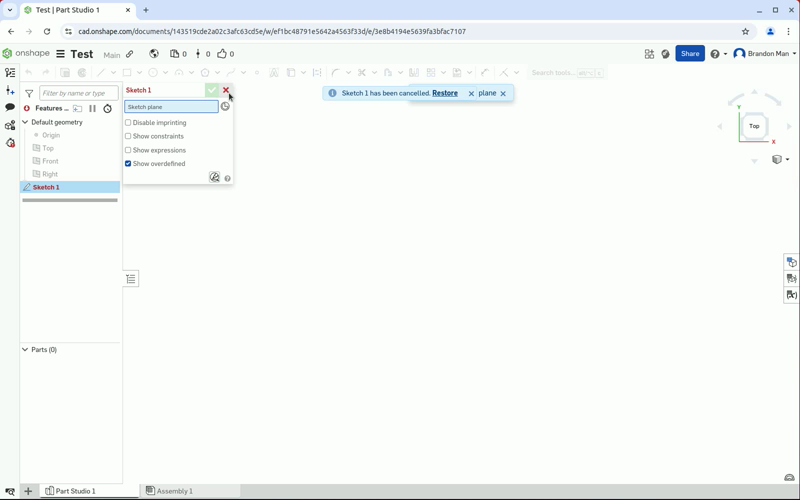
mouse_move(73, 150)
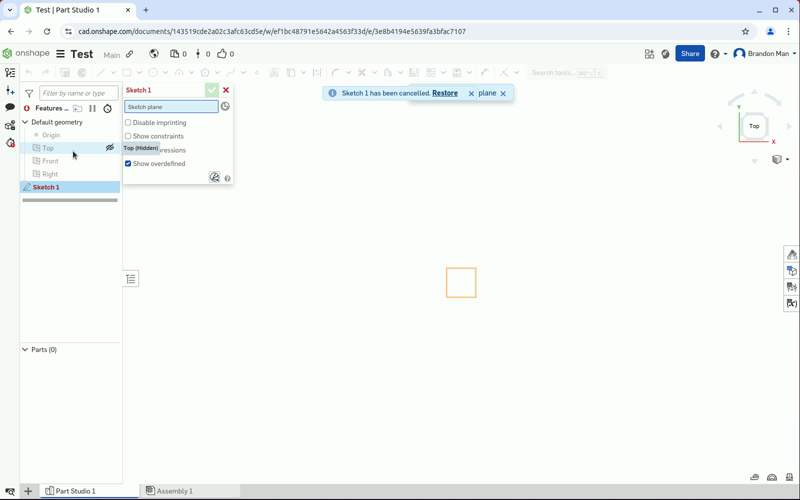
click(73, 150)
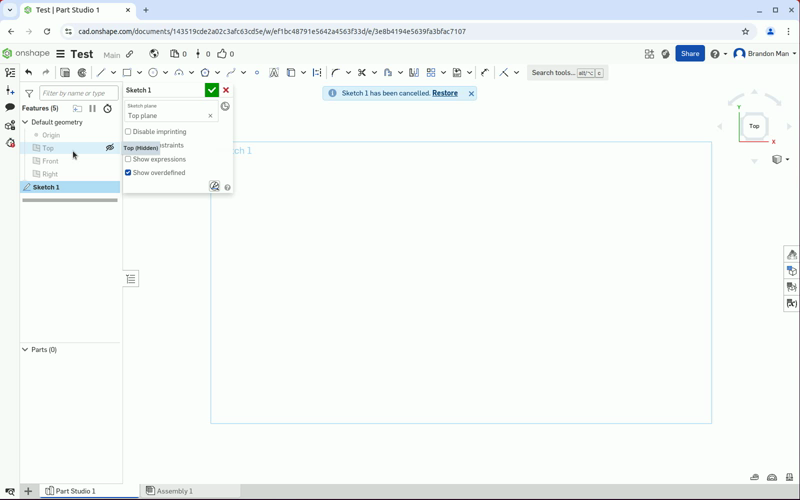
mouse_move(73, 352)
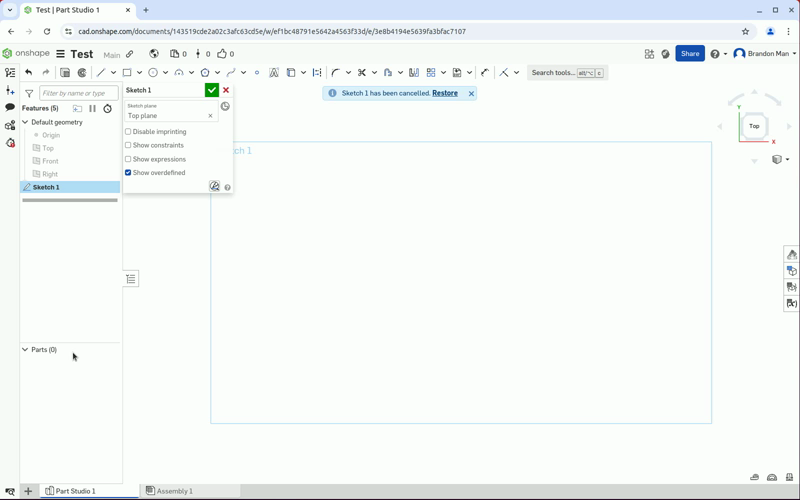
key(y)
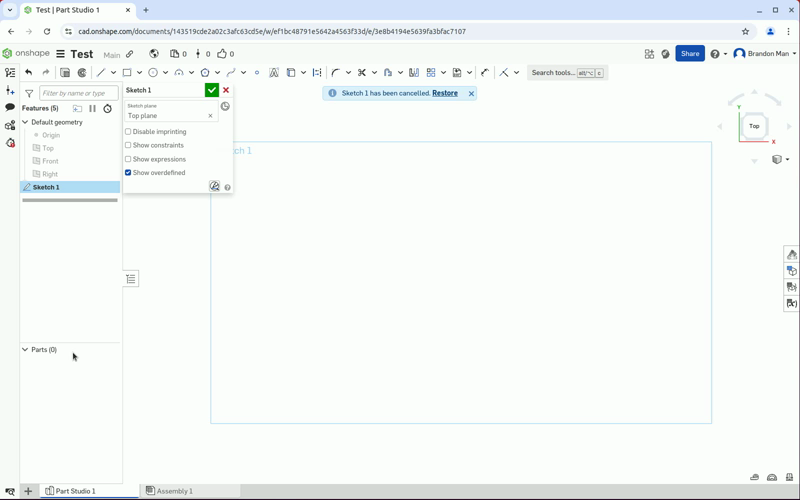
key(a)
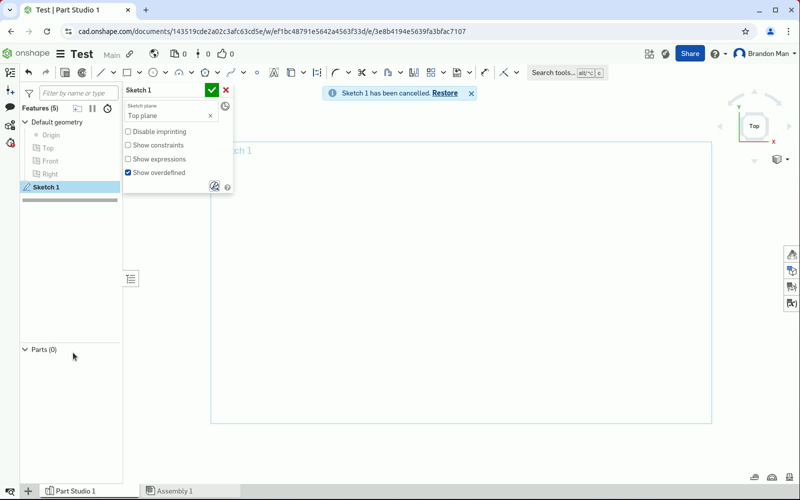
key_down(shift)
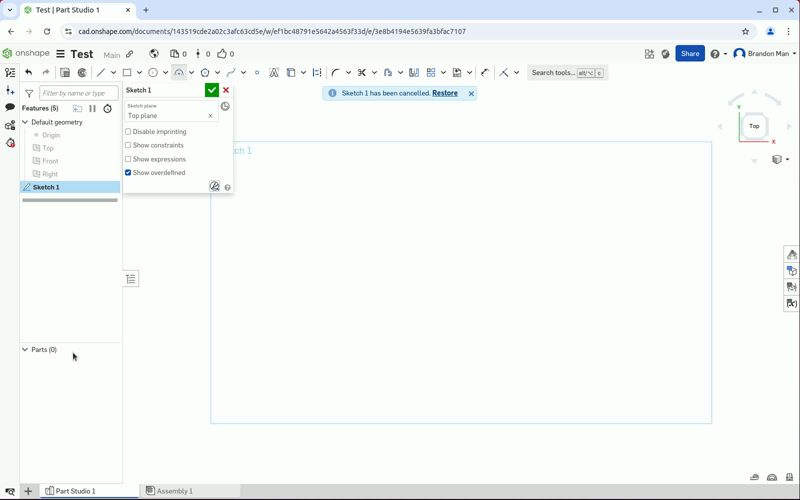
mouse_move(438, 373)
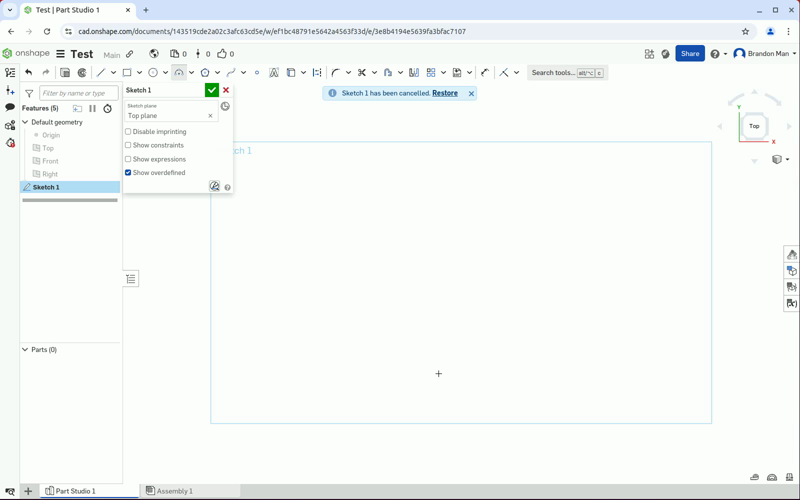
click(438, 373)
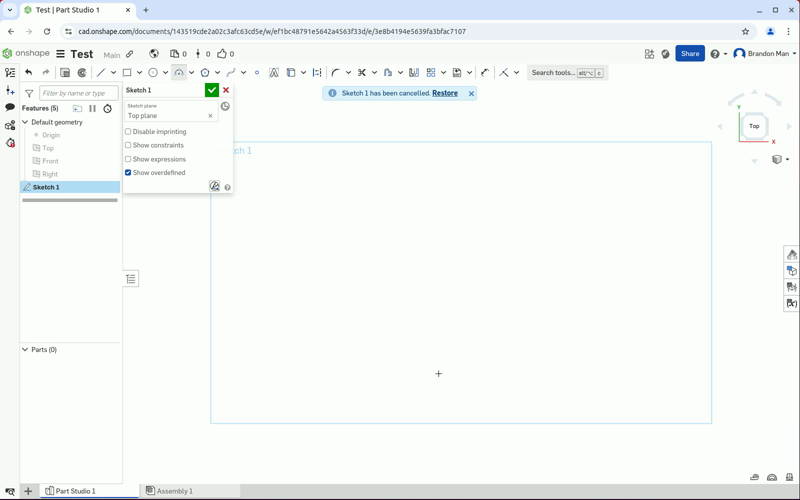
key_up(shift)
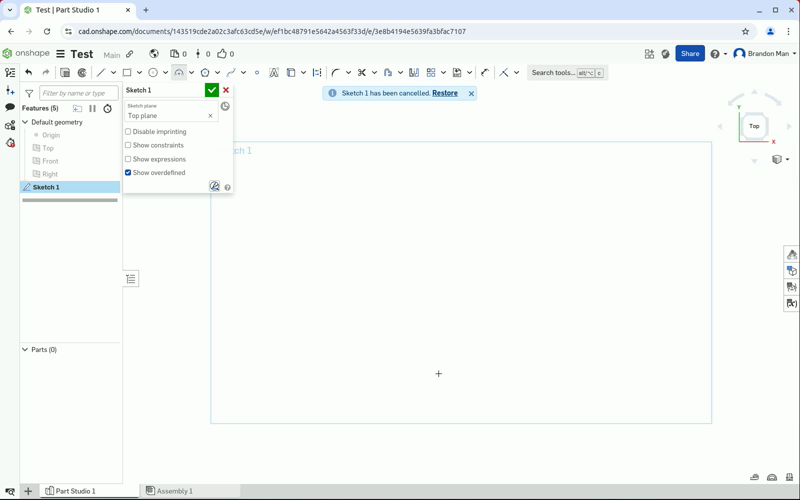
key_down(shift)
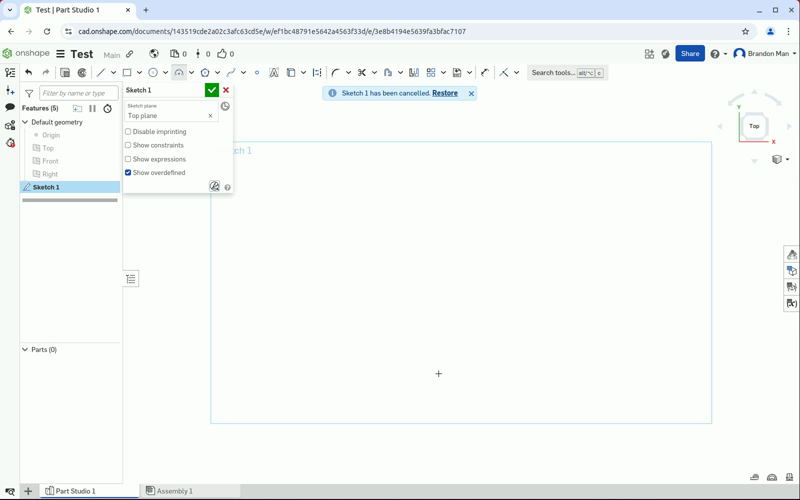
mouse_move(483, 373)
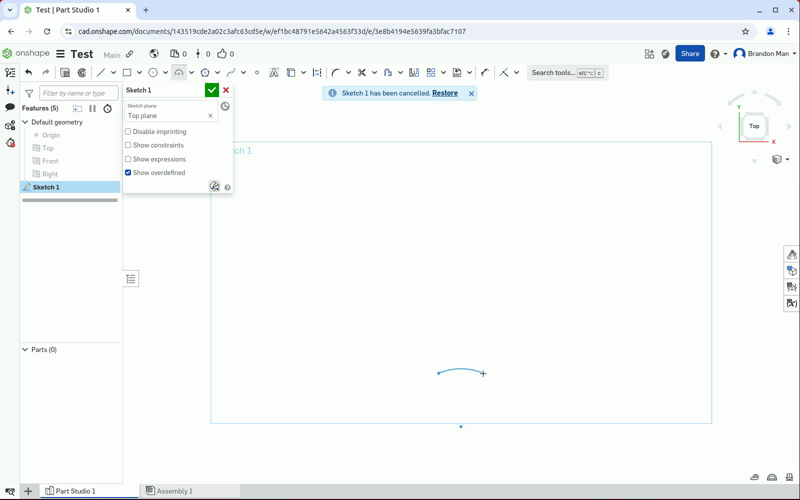
click(483, 373)
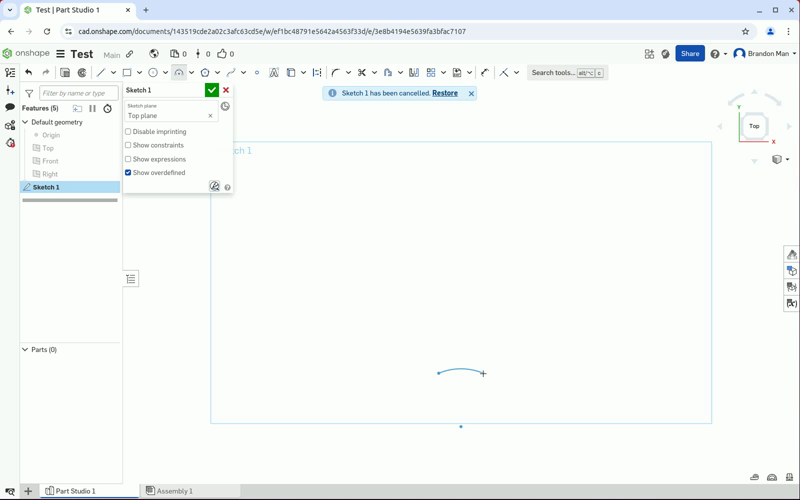
mouse_move(460, 395)
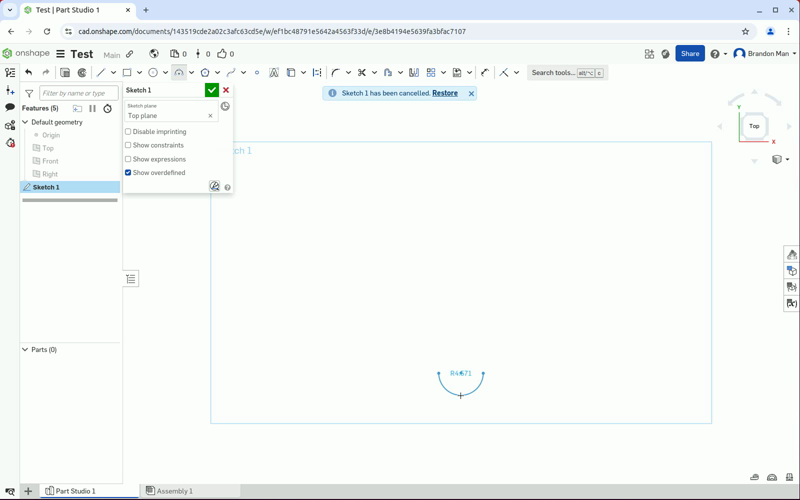
click(460, 395)
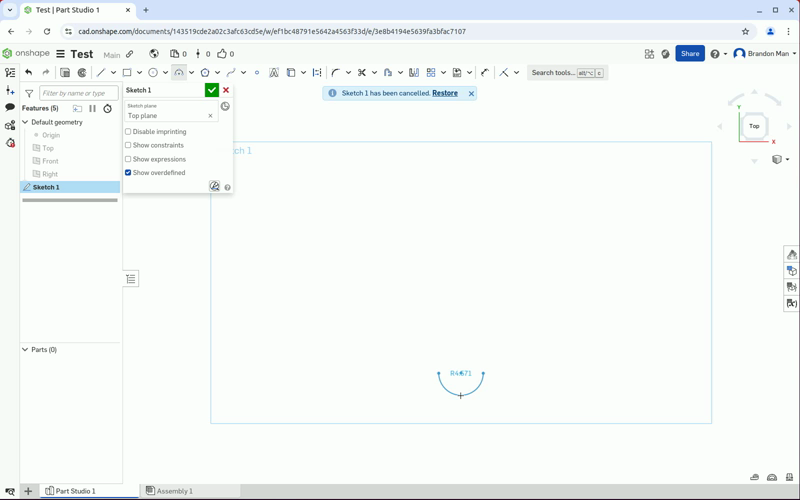
key_up(shift)
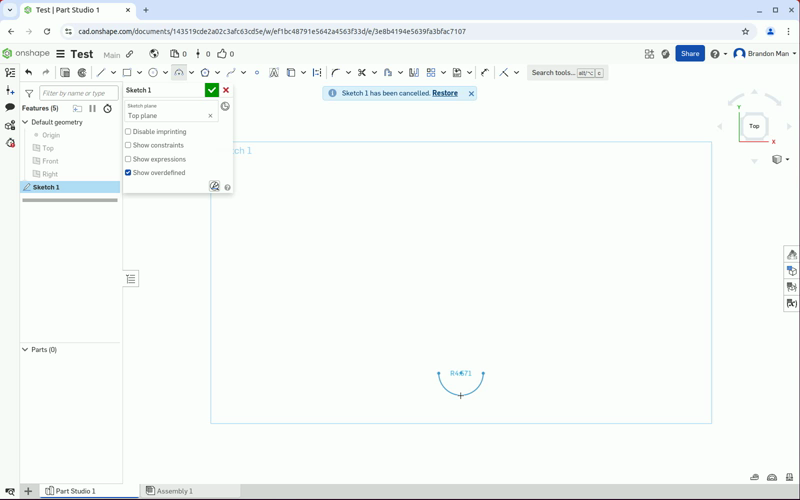
key(esc)
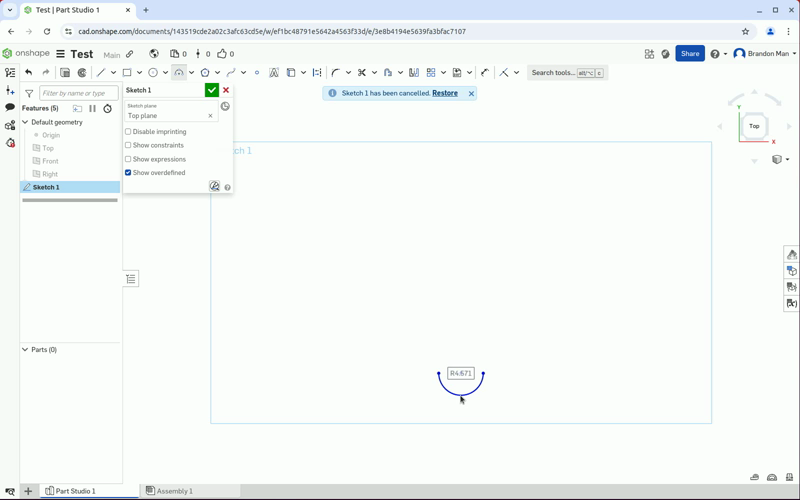
key(l)
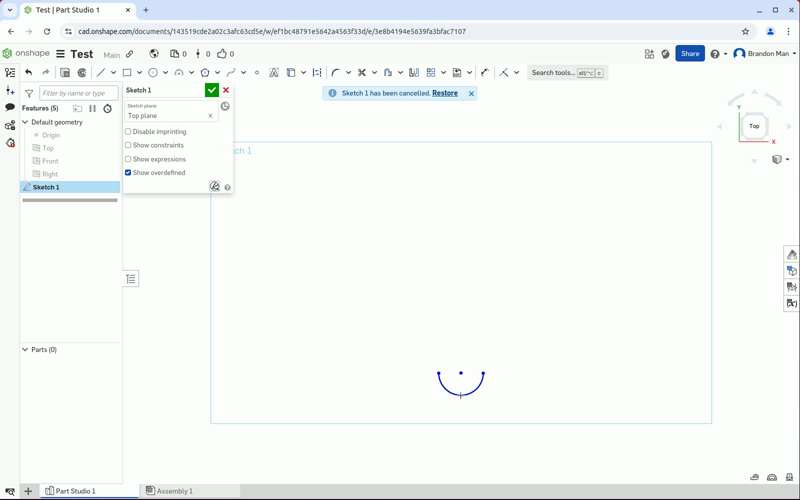
mouse_move(483, 373)
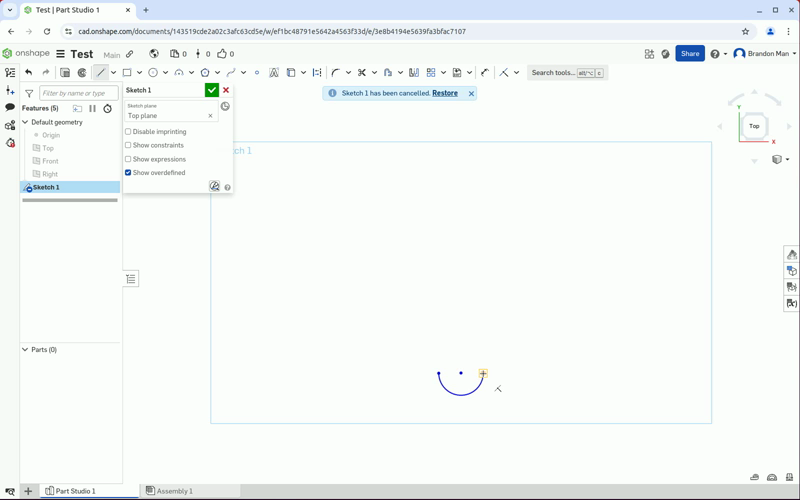
click(483, 373)
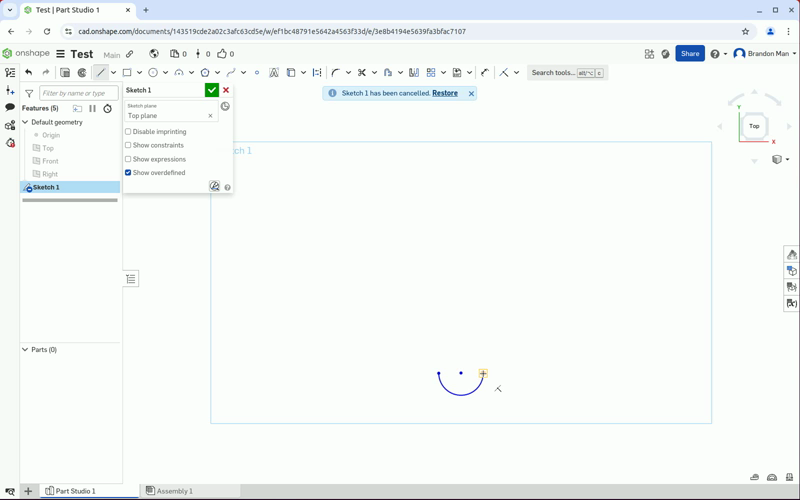
key_down(shift)
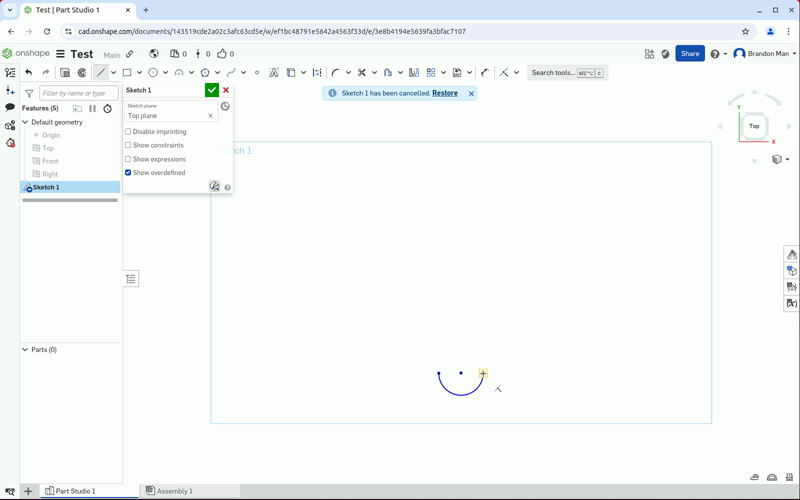
mouse_move(483, 194)
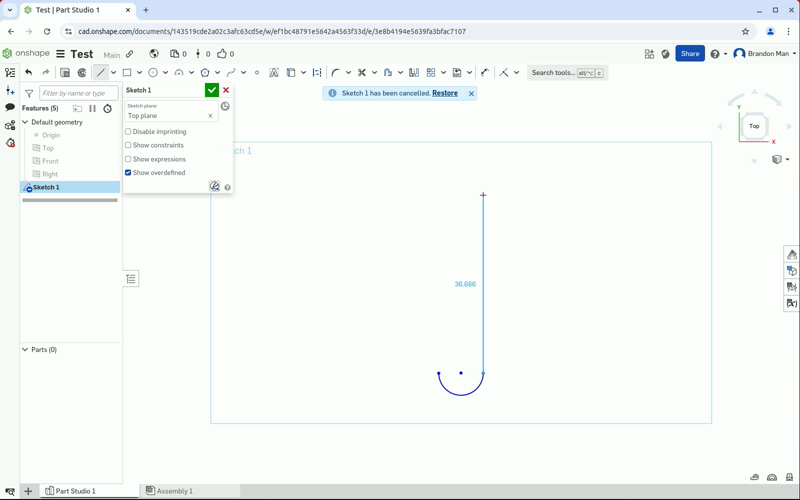
click(483, 194)
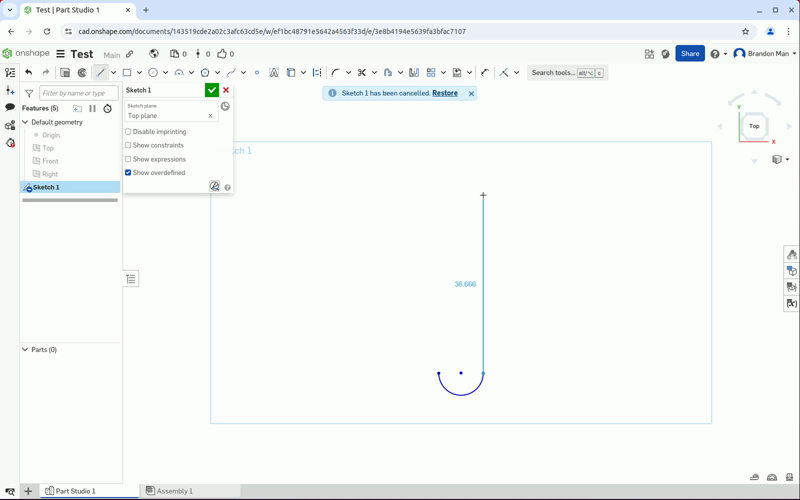
key_up(shift)
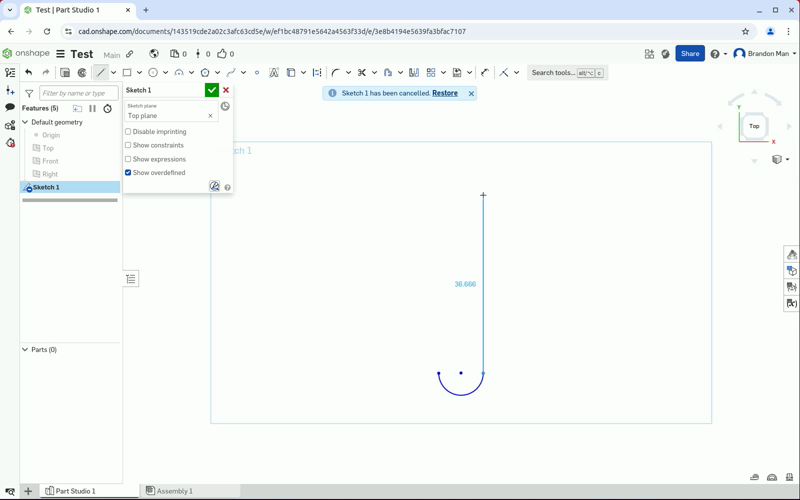
key(esc)
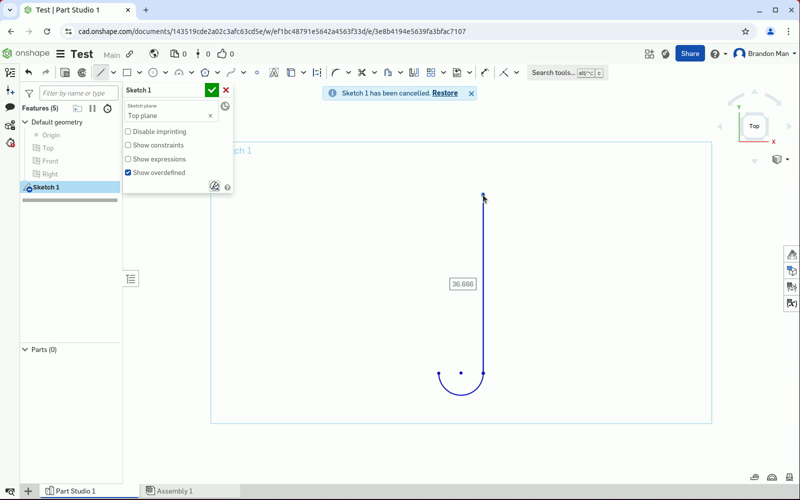
key(a)
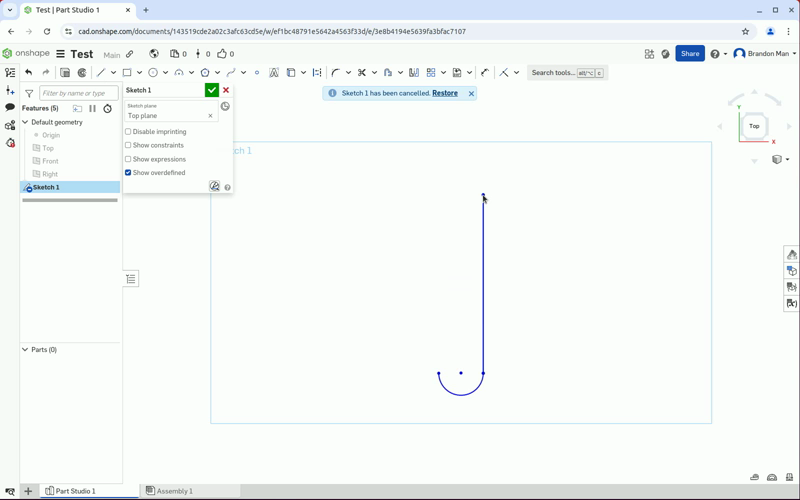
mouse_move(483, 194)
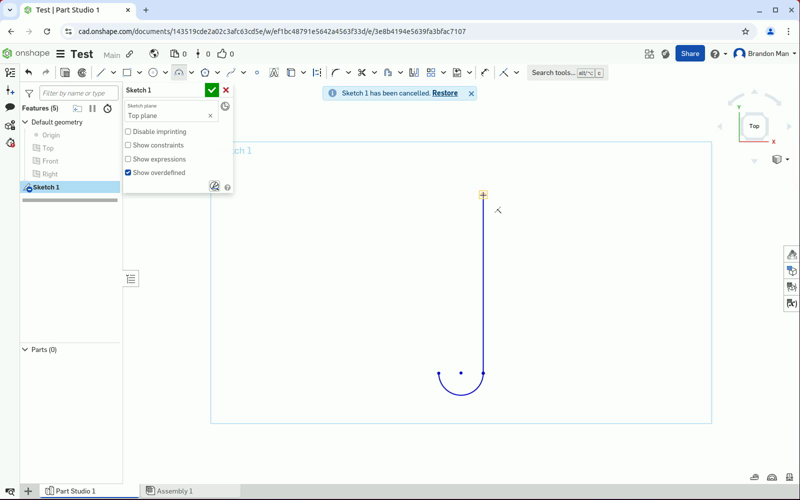
click(483, 194)
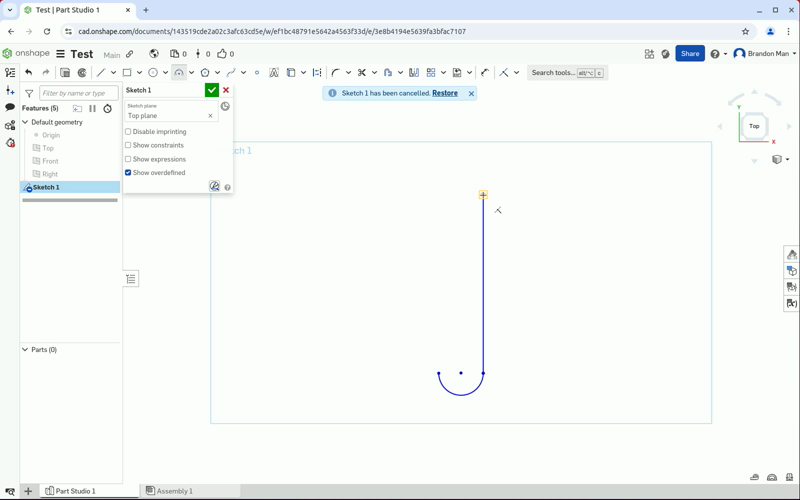
key_down(shift)
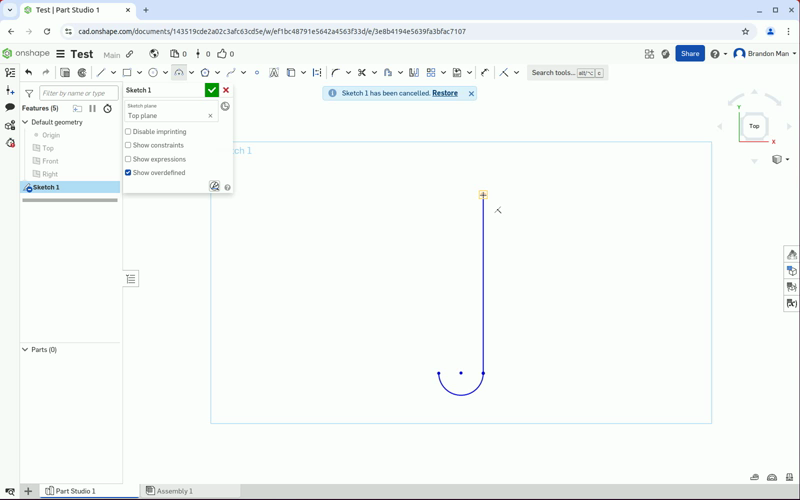
mouse_move(438, 194)
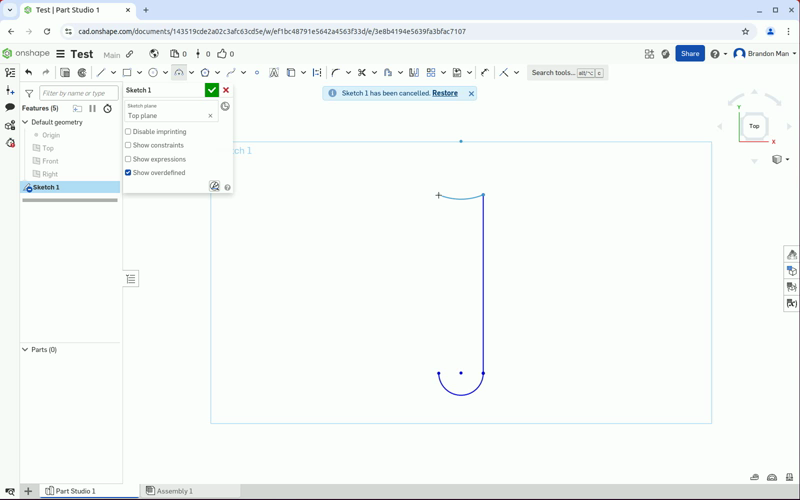
click(438, 194)
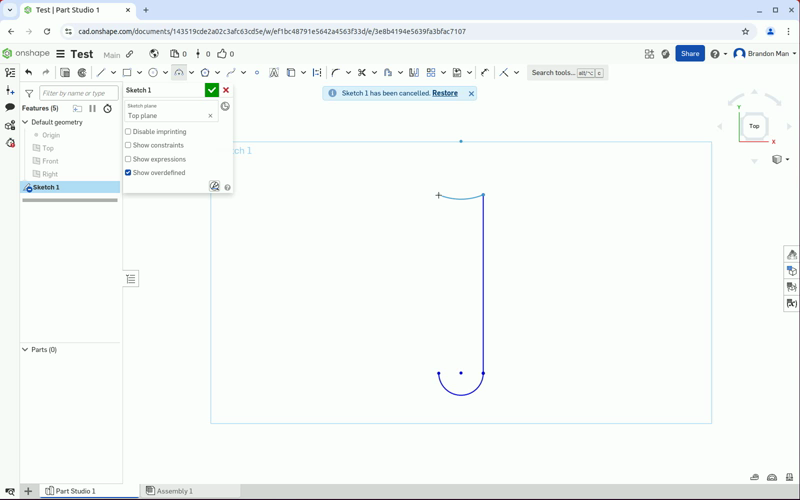
mouse_move(460, 172)
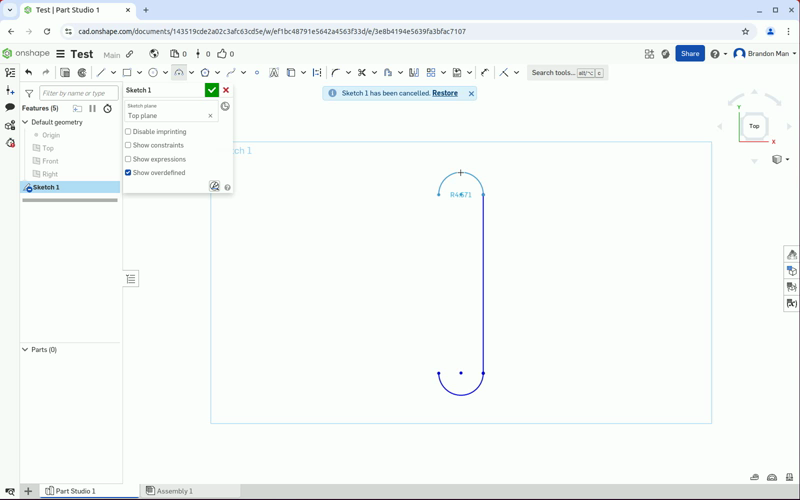
click(460, 172)
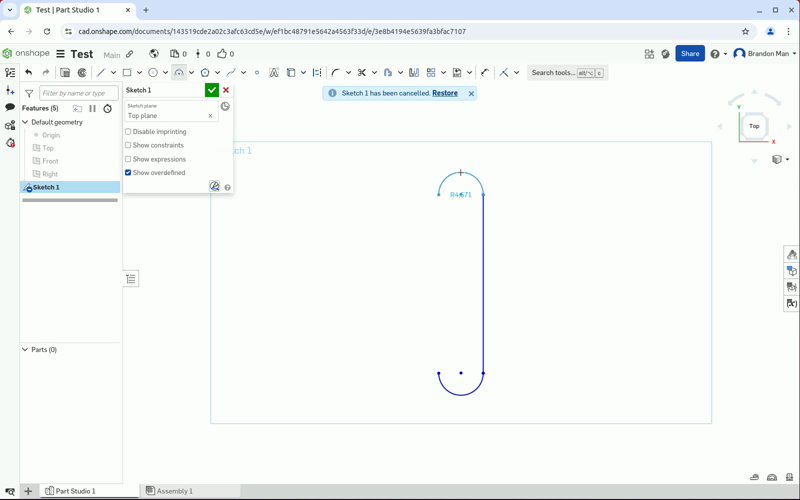
key_up(shift)
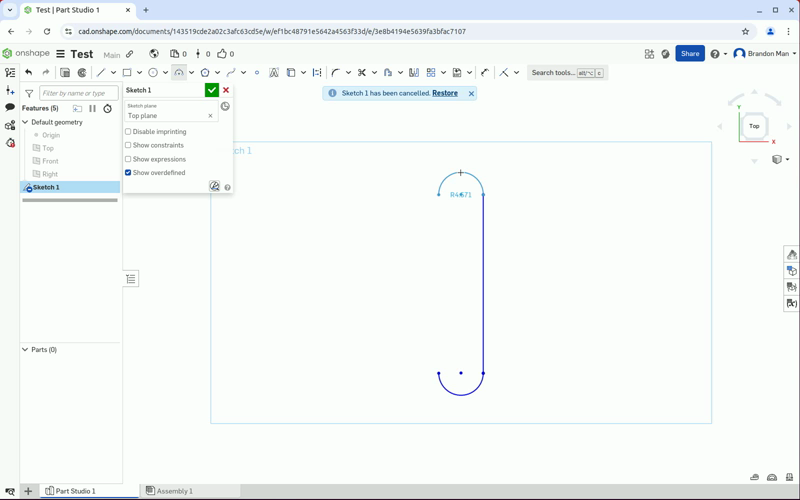
key(esc)
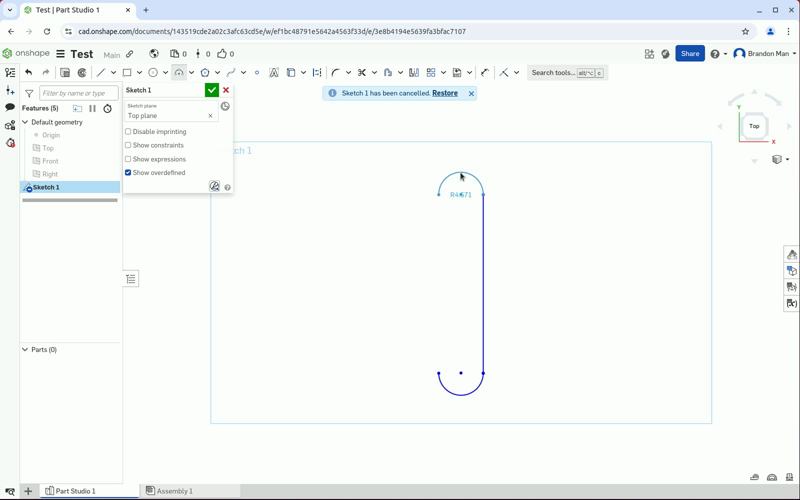
key(l)
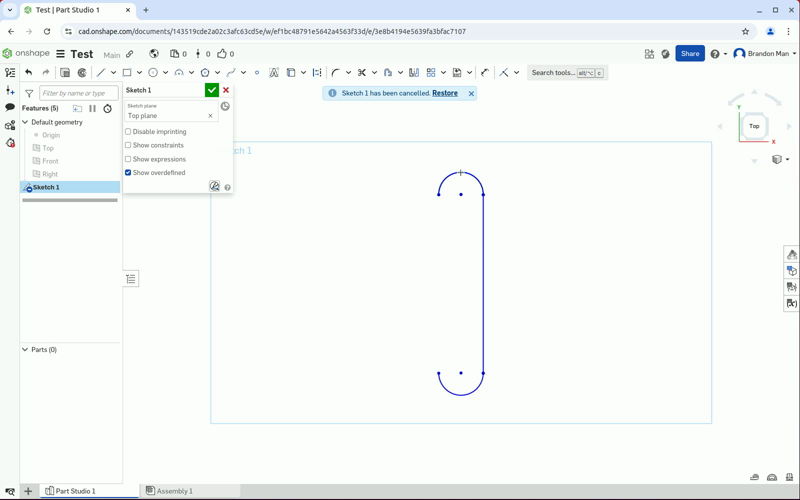
mouse_move(438, 194)
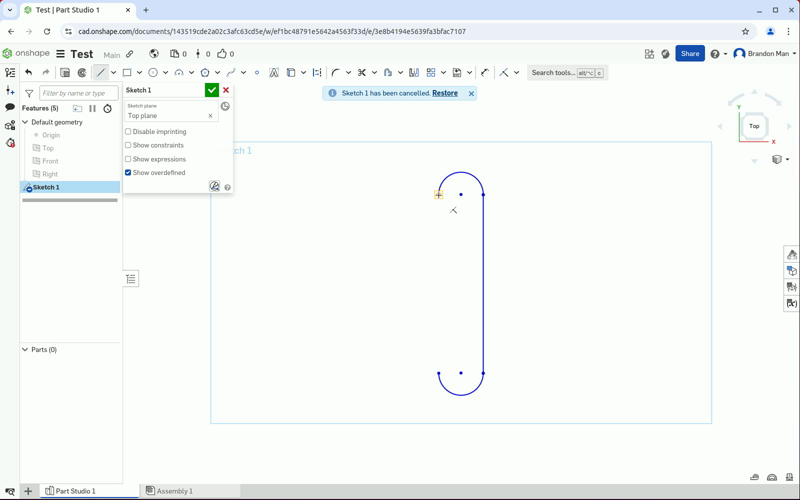
click(438, 194)
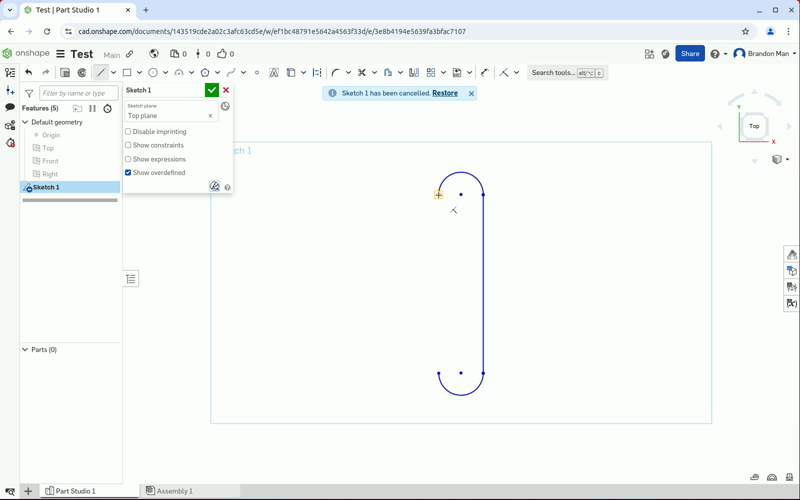
key_down(shift)
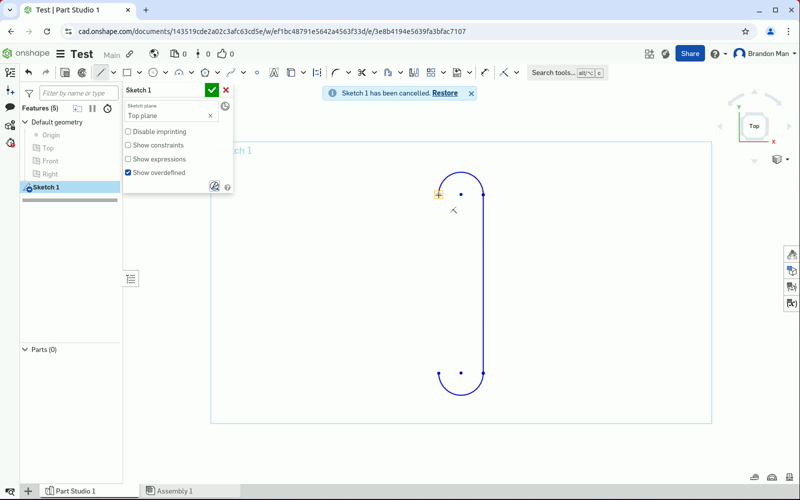
mouse_move(438, 373)
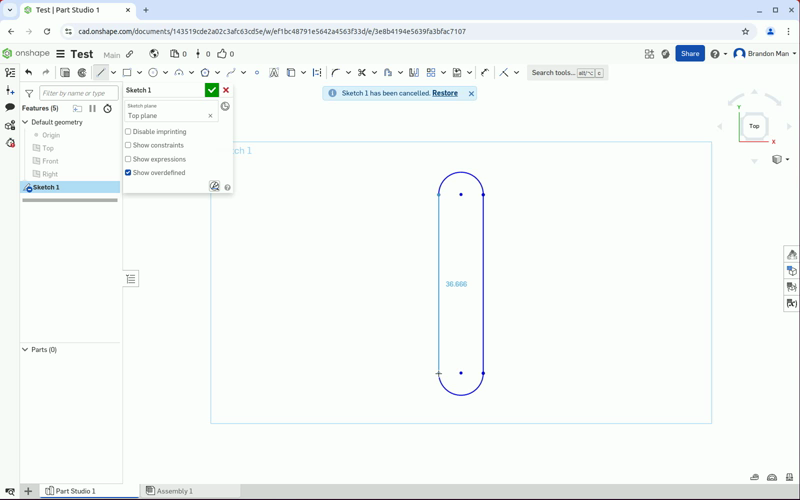
key_up(shift)
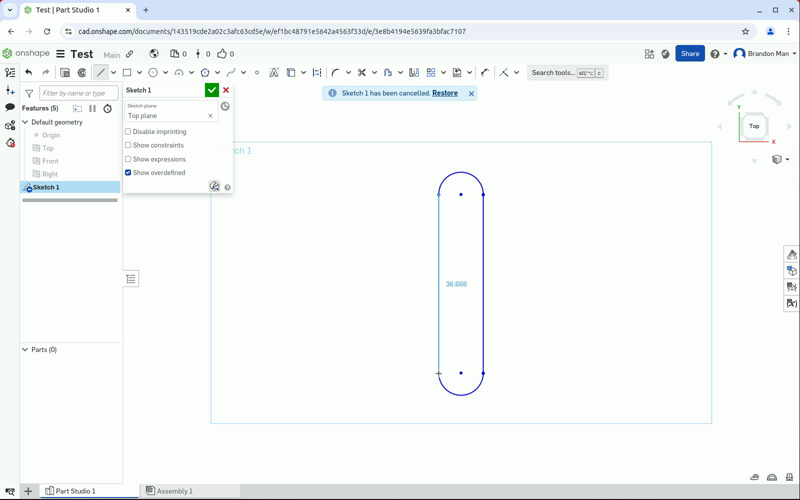
click(438, 373)
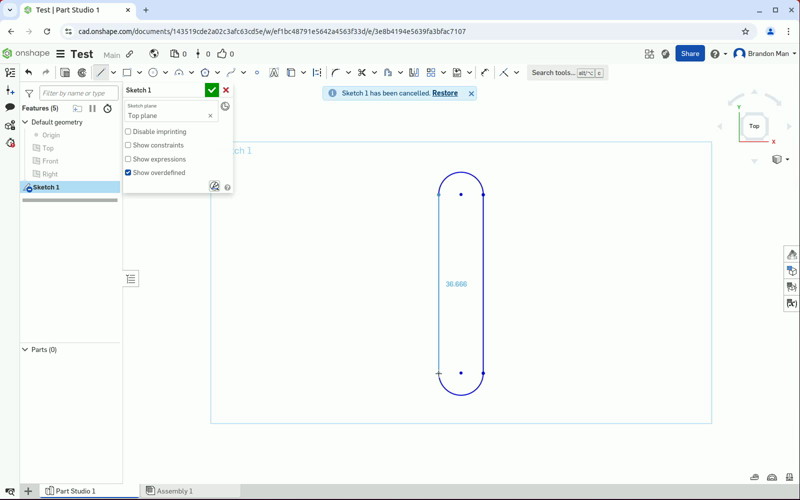
key(esc)
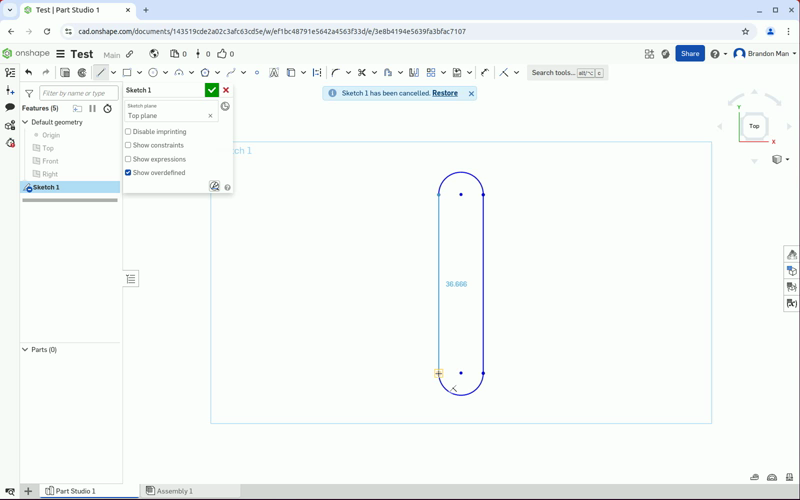
key(l)
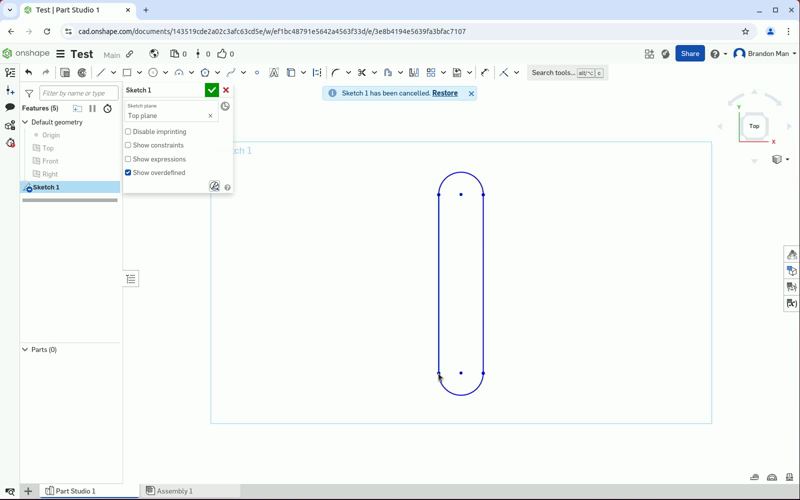
key_down(shift)
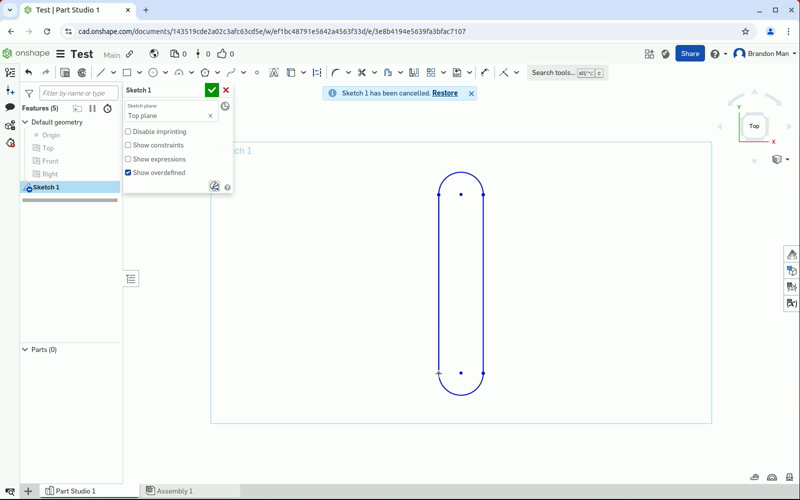
mouse_move(449, 369)
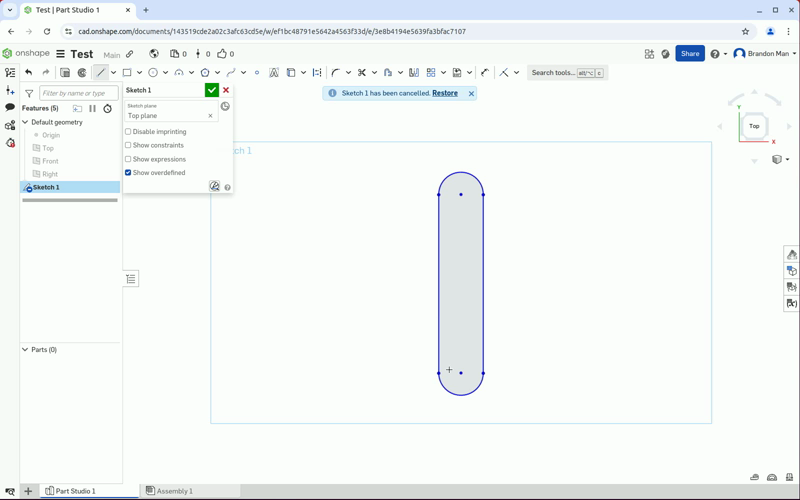
click(449, 369)
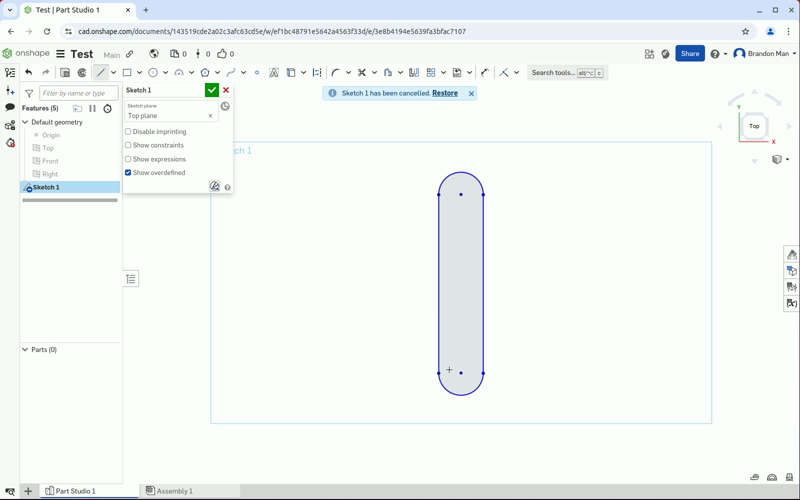
key_up(shift)
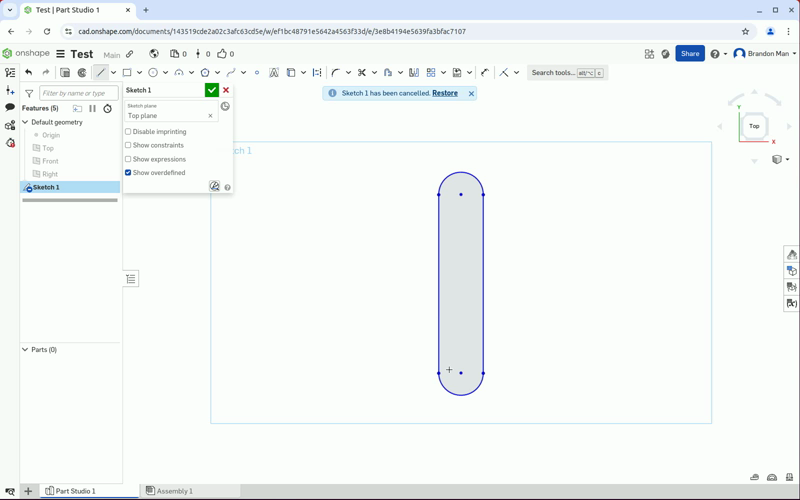
key_down(shift)
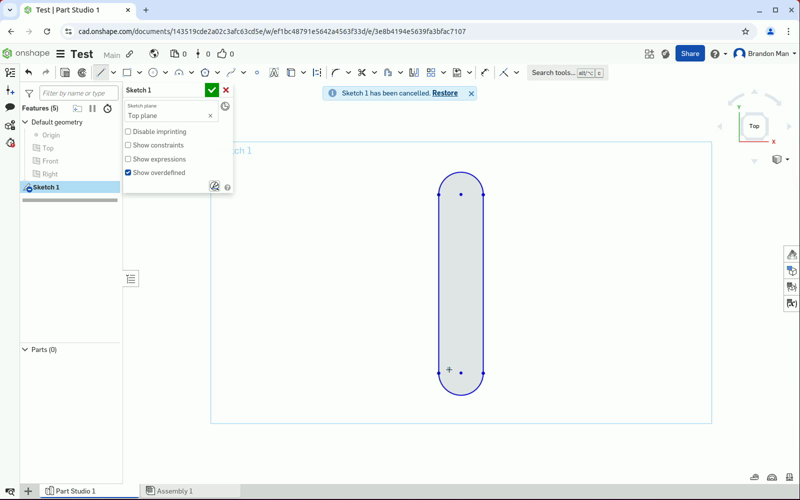
mouse_move(479, 369)
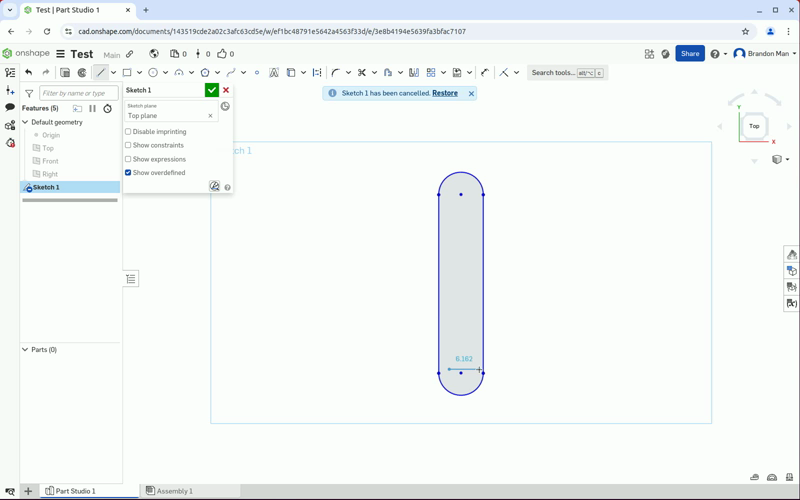
mouse_move(449, 354)
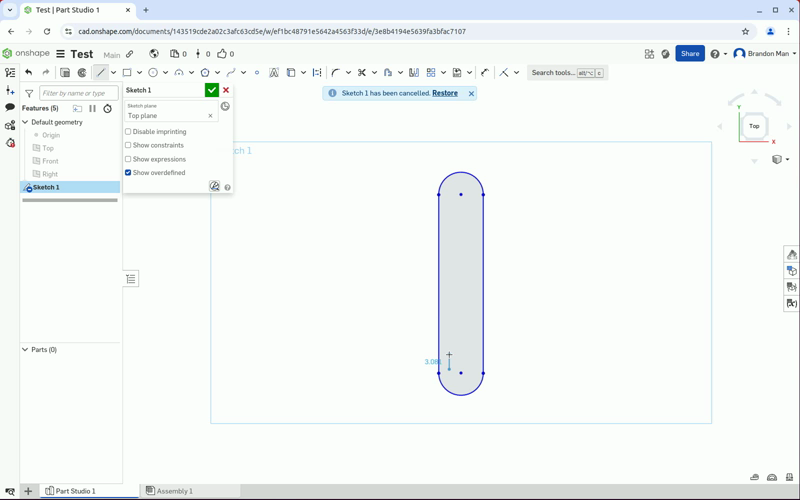
click(449, 354)
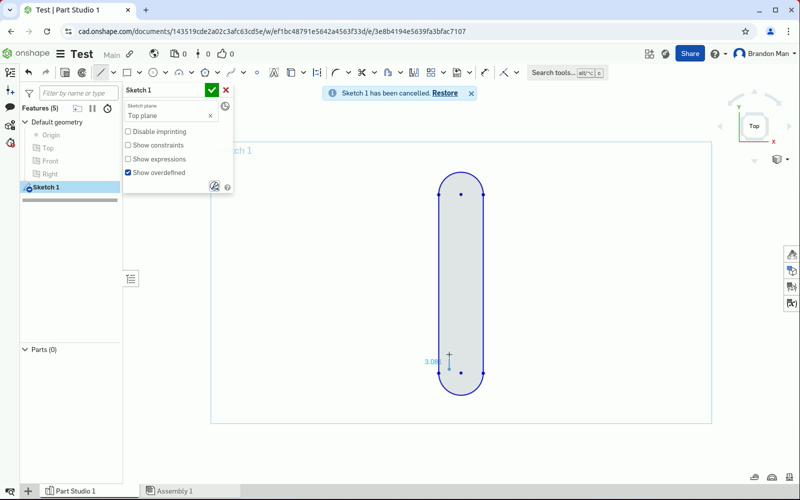
key_up(shift)
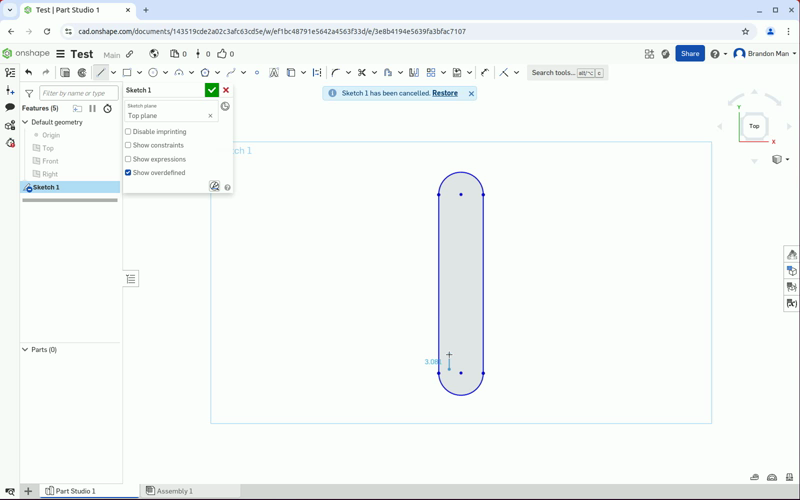
key(esc)
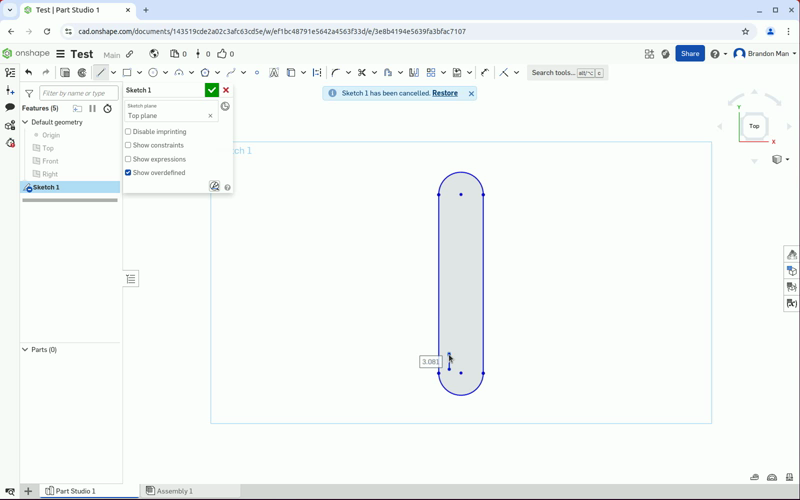
key(a)
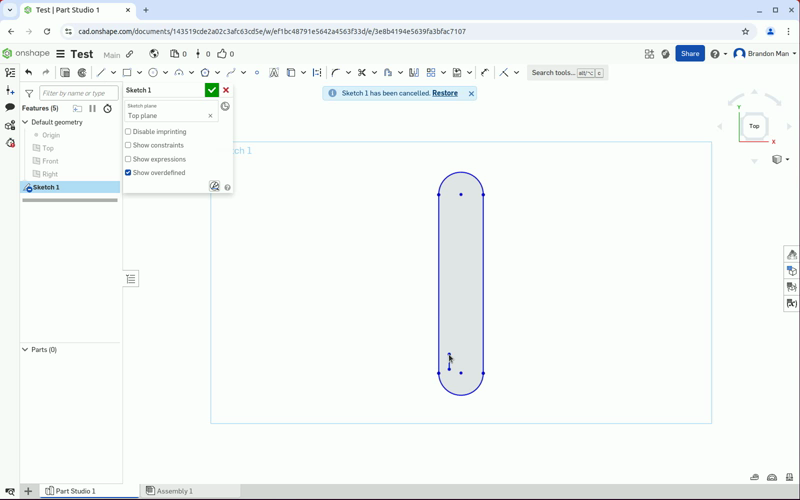
mouse_move(449, 354)
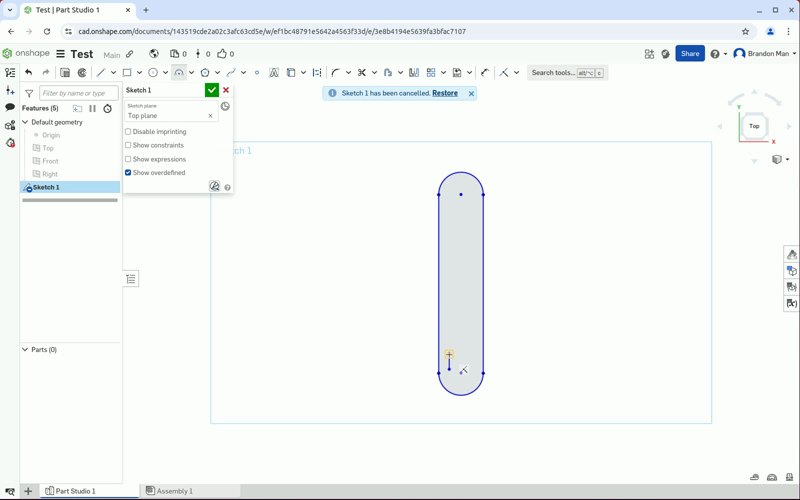
click(449, 354)
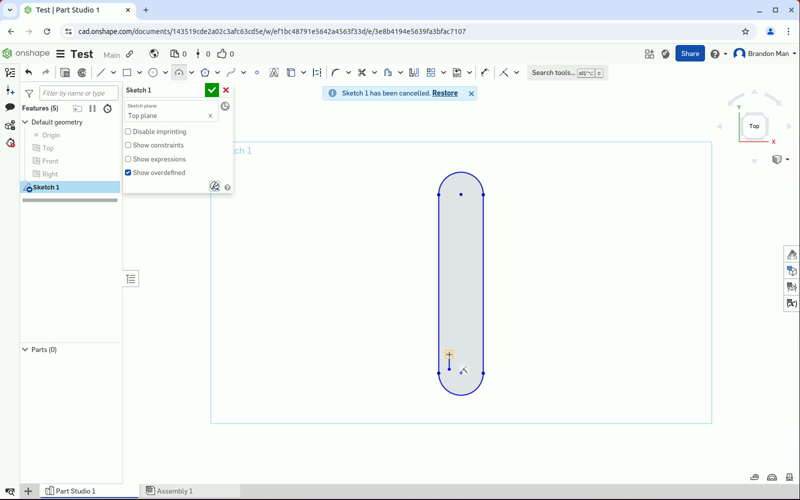
key_down(shift)
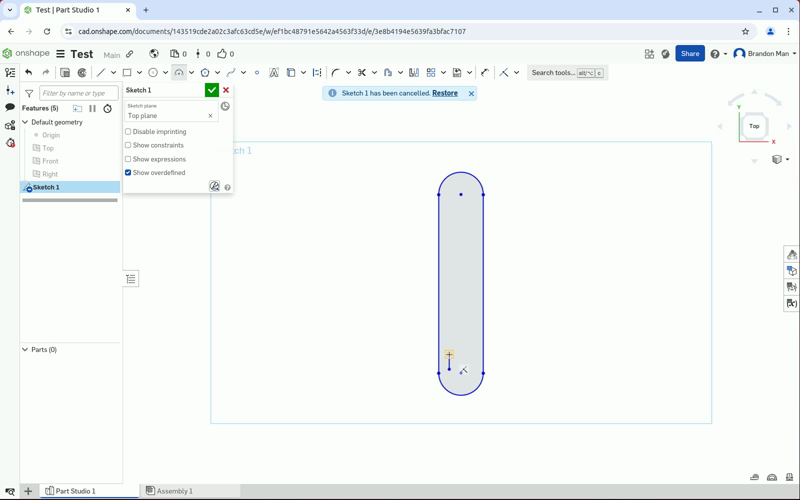
mouse_move(453, 349)
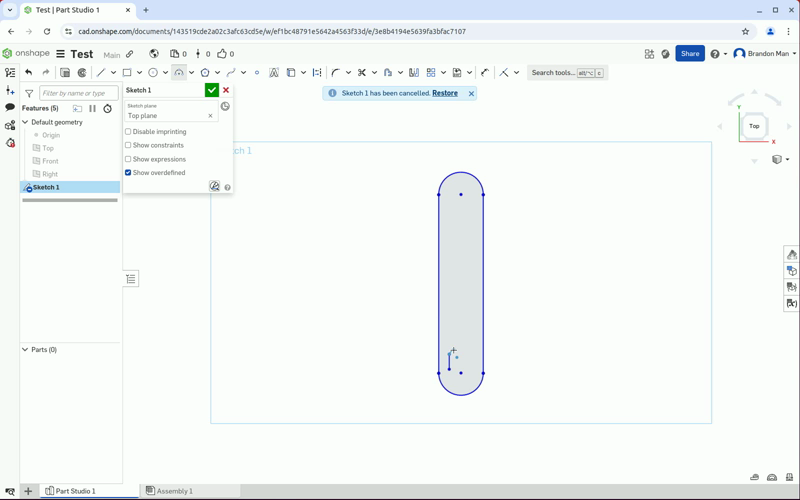
scroll(6)
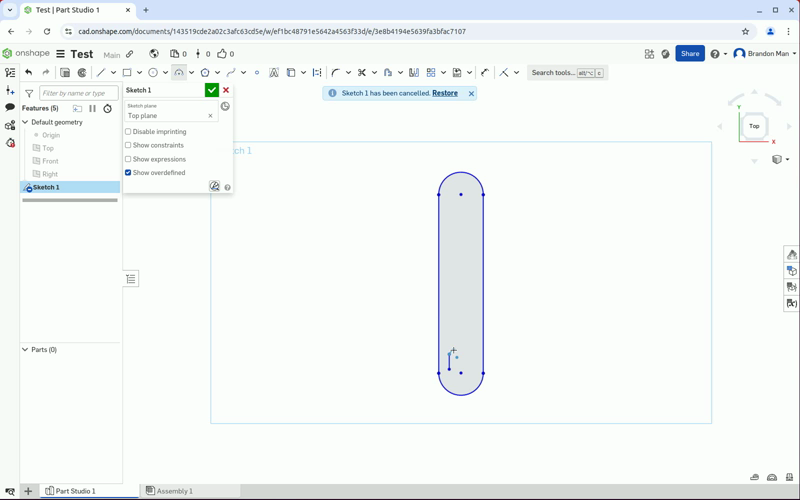
scroll(6)
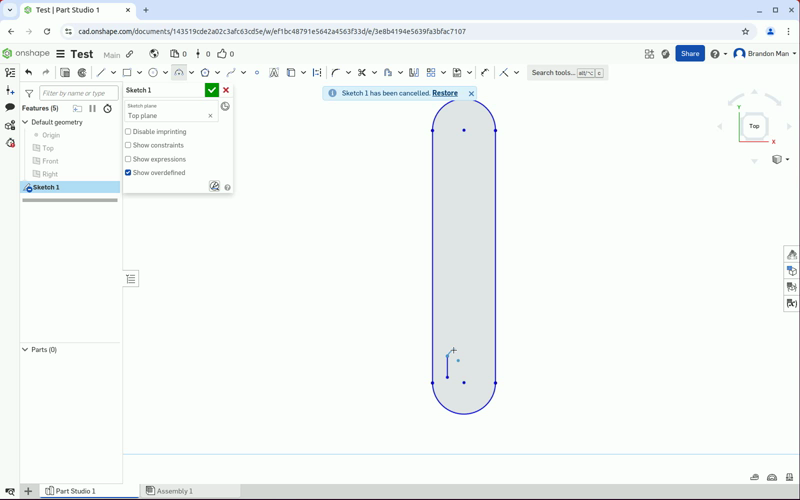
scroll(6)
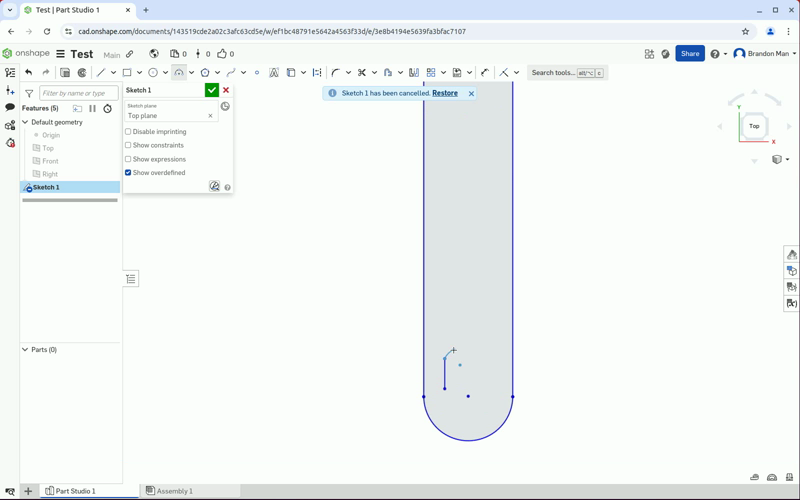
scroll(6)
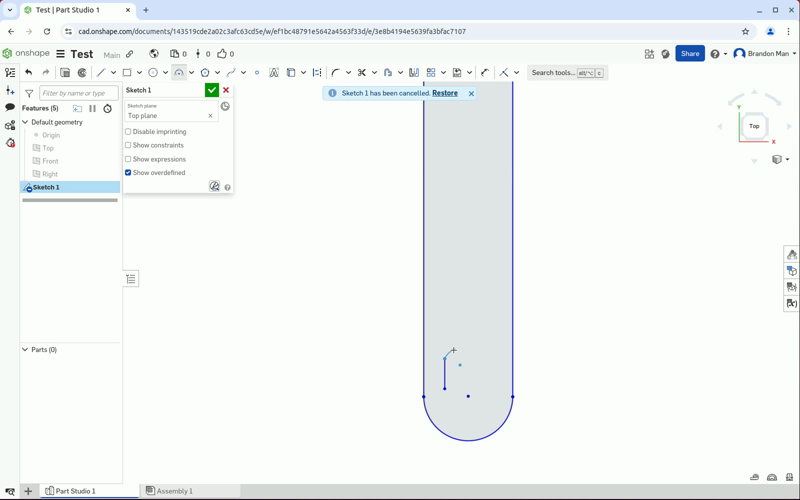
scroll(6)
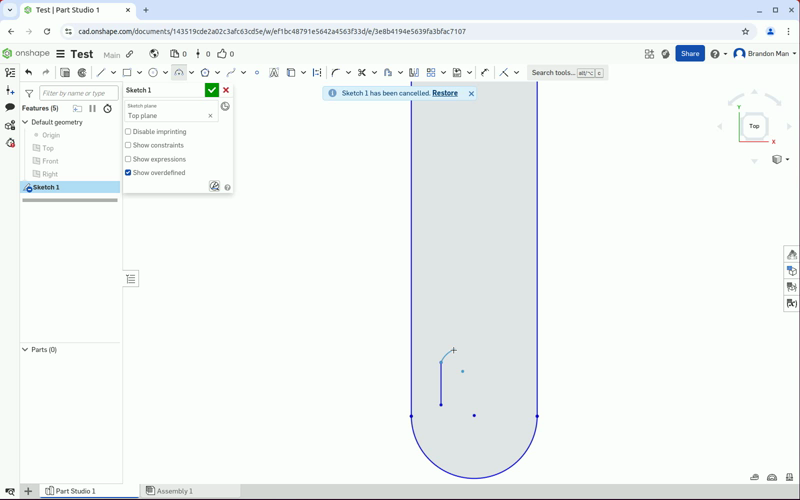
scroll(6)
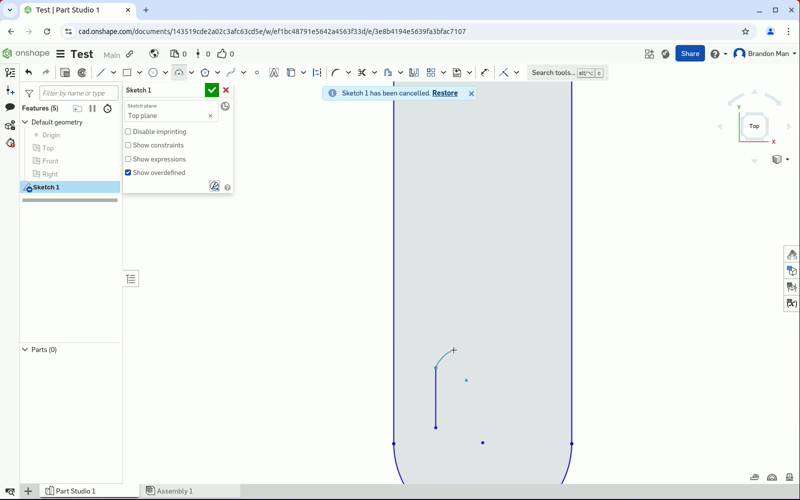
scroll(6)
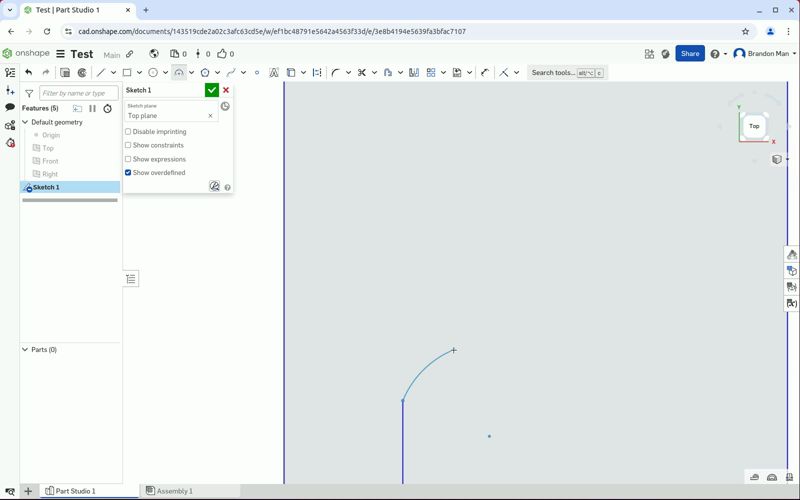
click(453, 349)
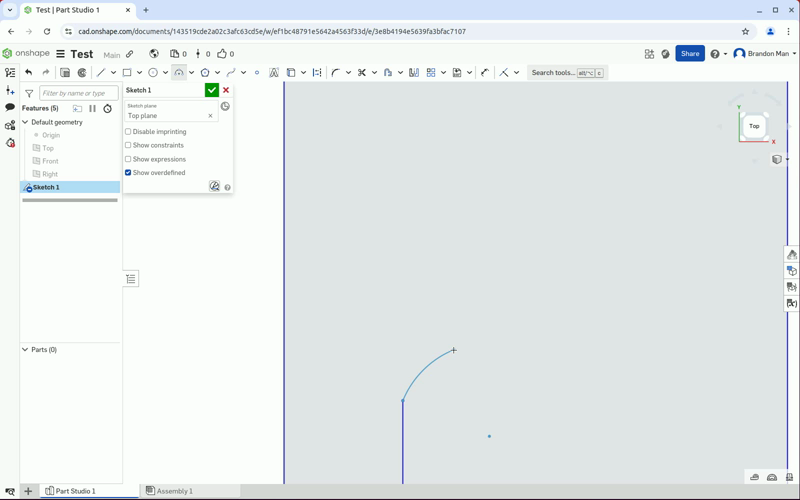
scroll(-6)
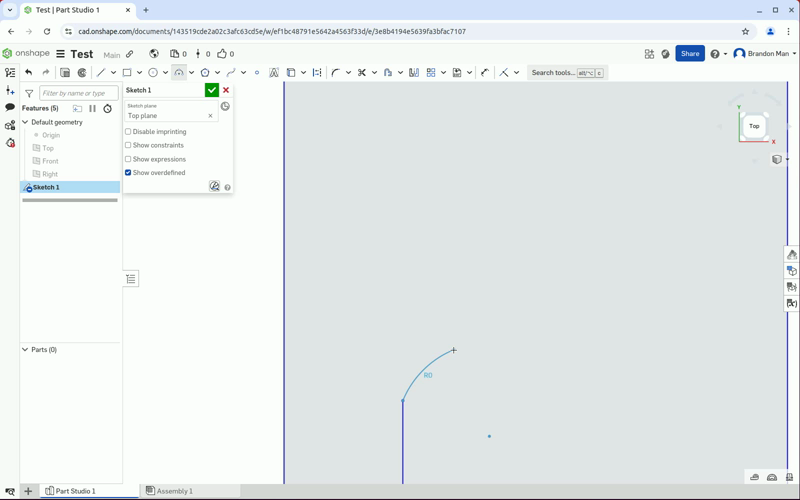
scroll(-6)
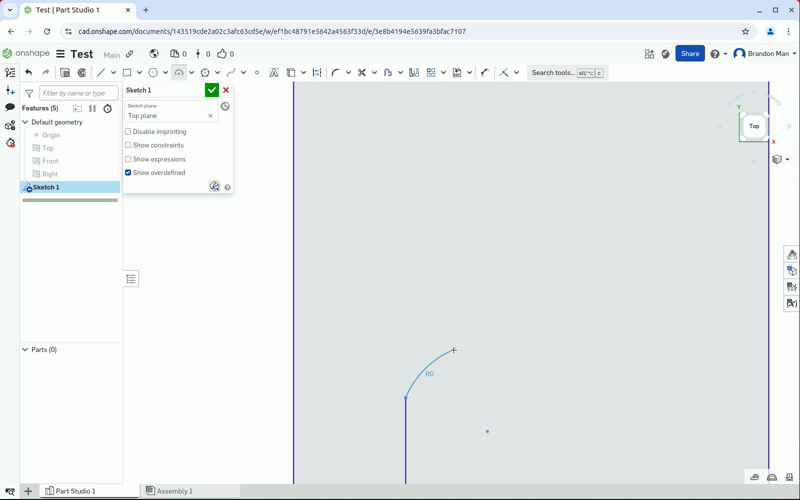
scroll(-6)
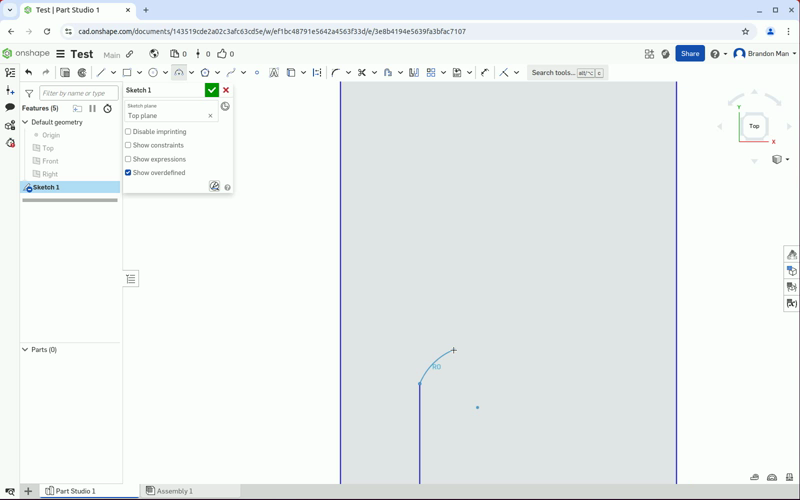
scroll(-6)
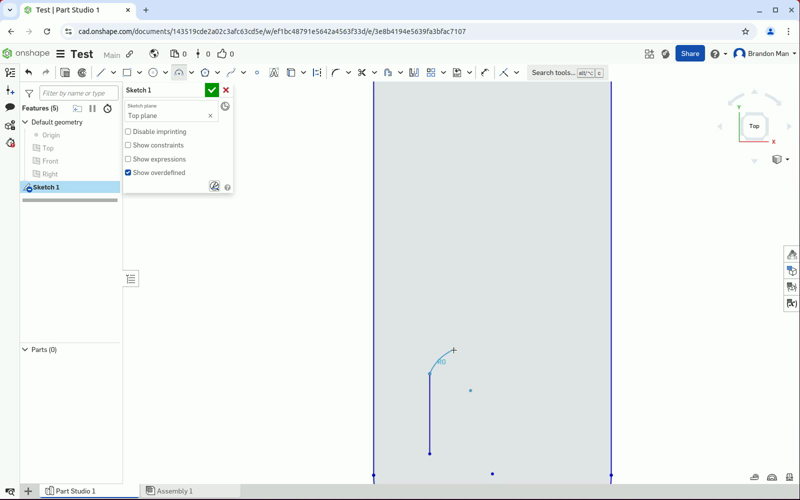
scroll(-6)
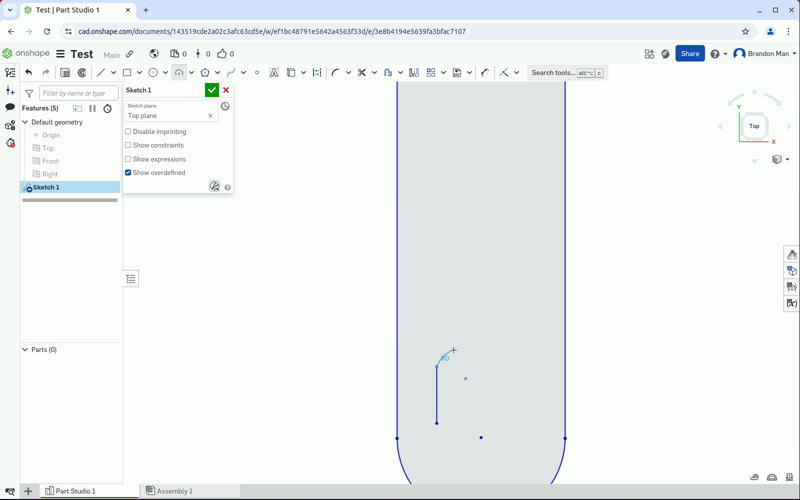
scroll(-6)
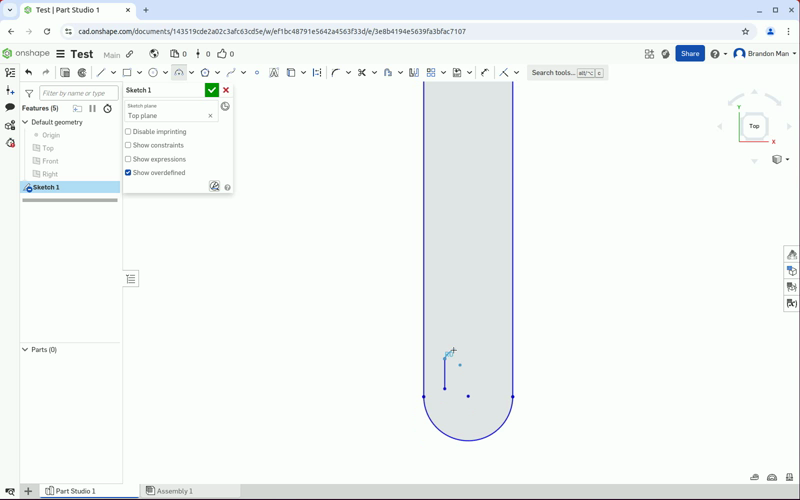
scroll(-6)
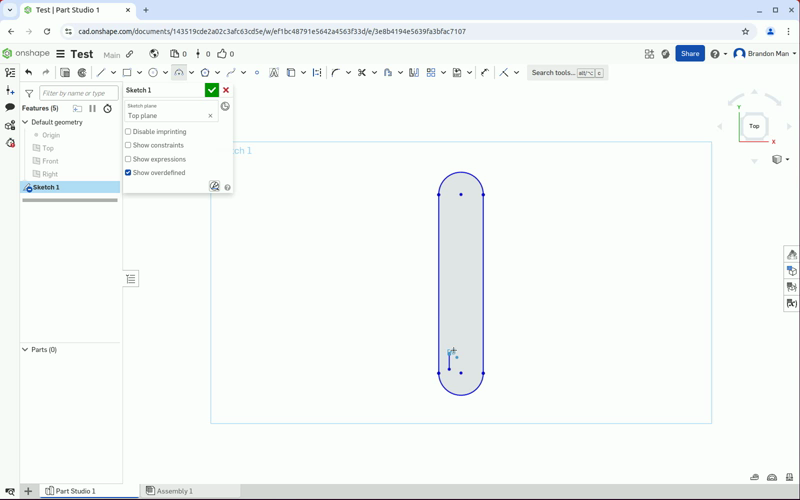
mouse_move(446, 346)
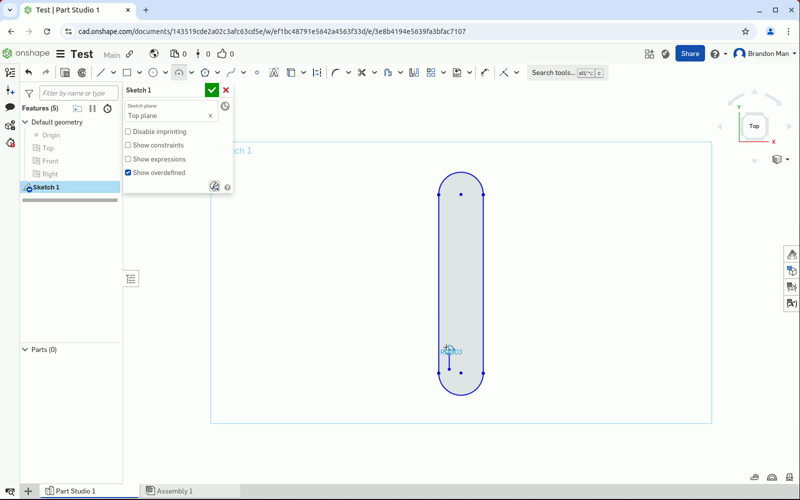
scroll(6)
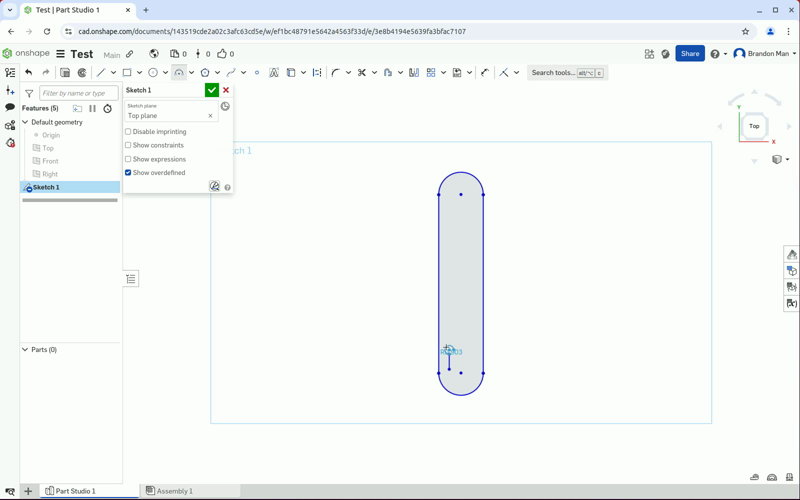
scroll(6)
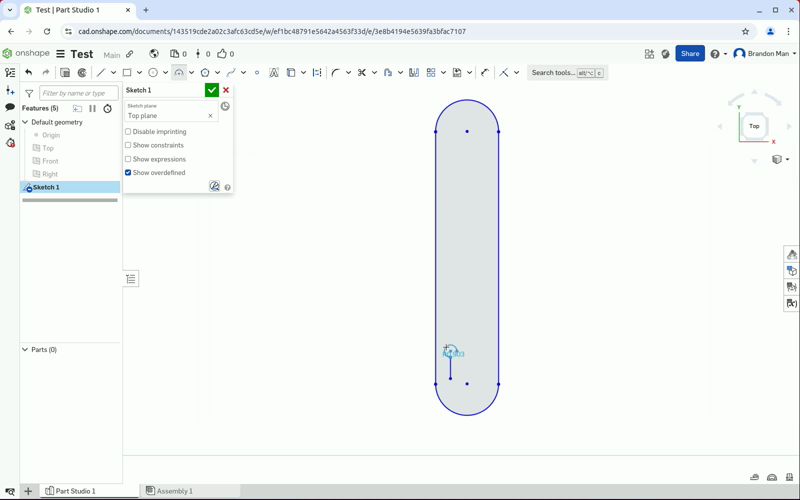
scroll(6)
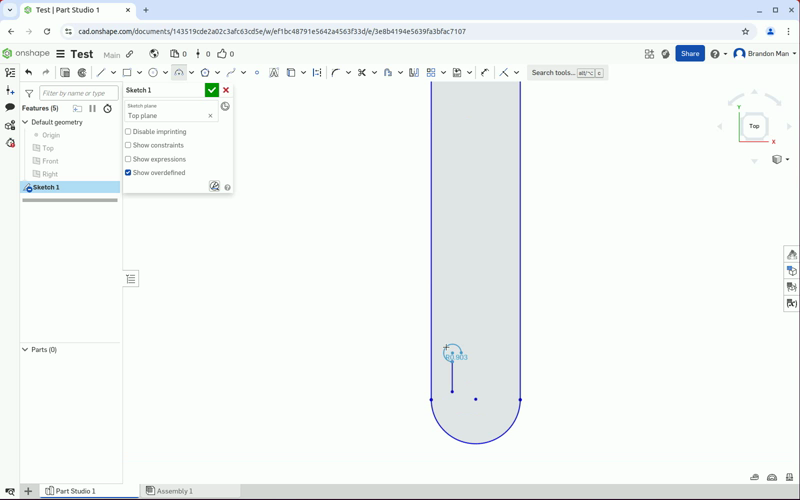
scroll(6)
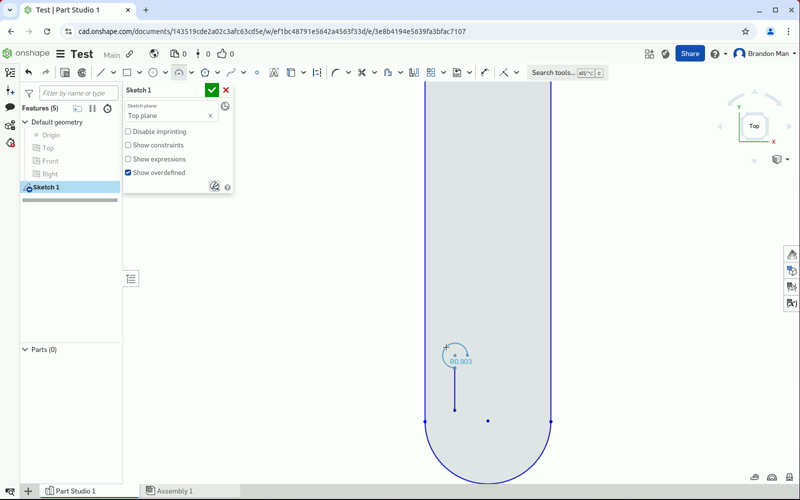
scroll(6)
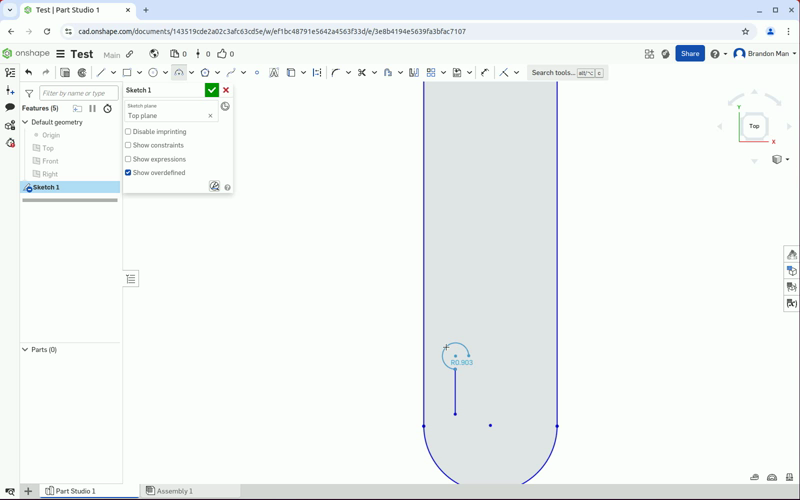
scroll(6)
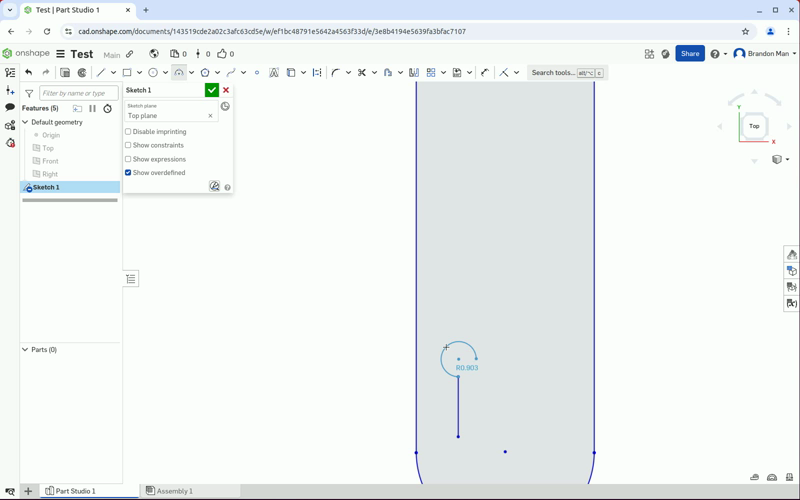
scroll(6)
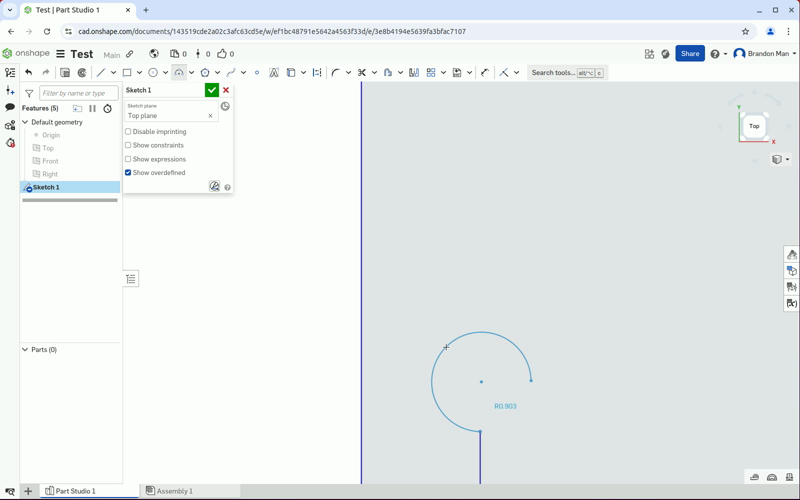
click(446, 346)
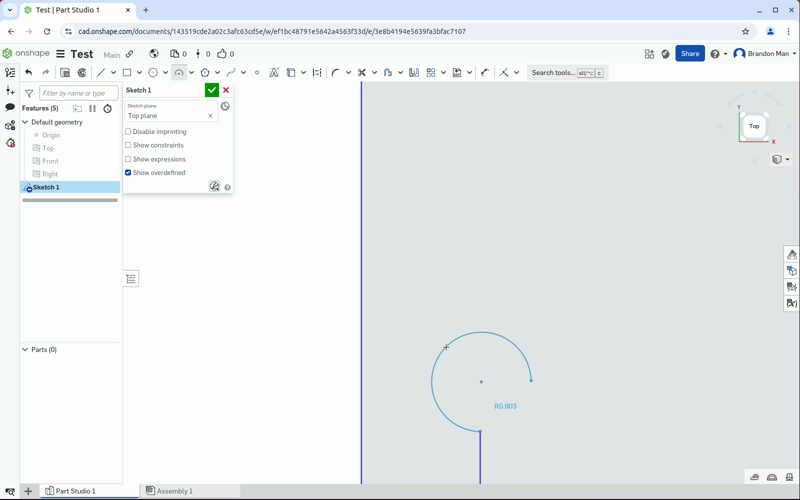
scroll(-6)
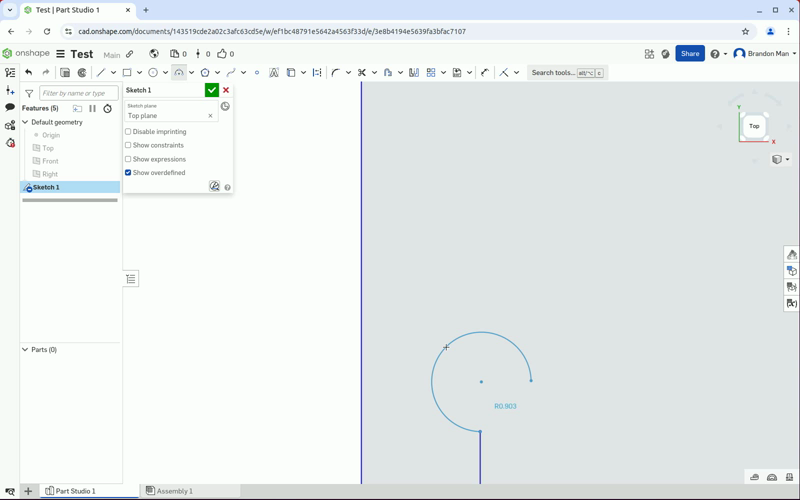
scroll(-6)
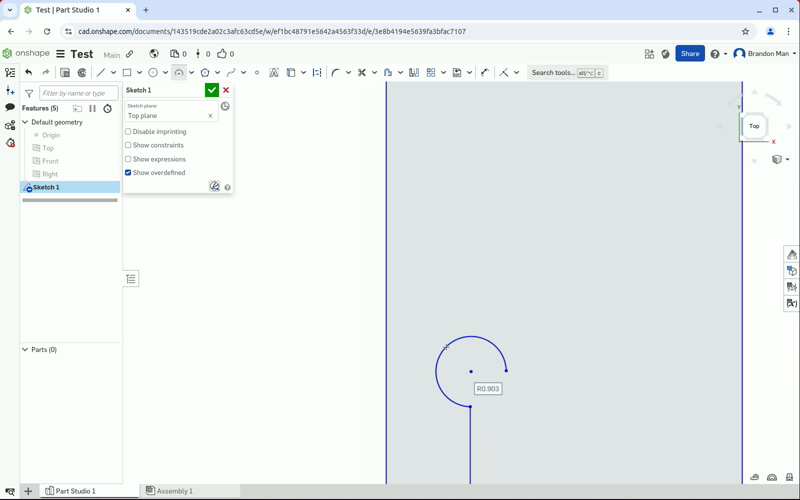
scroll(-6)
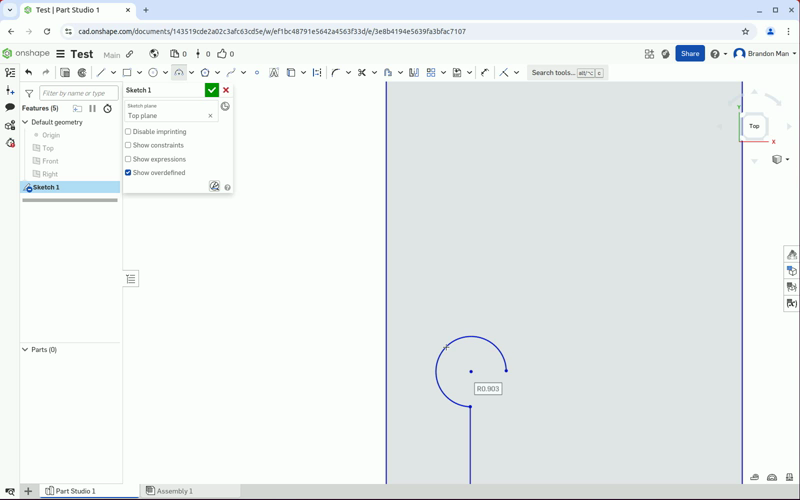
scroll(-6)
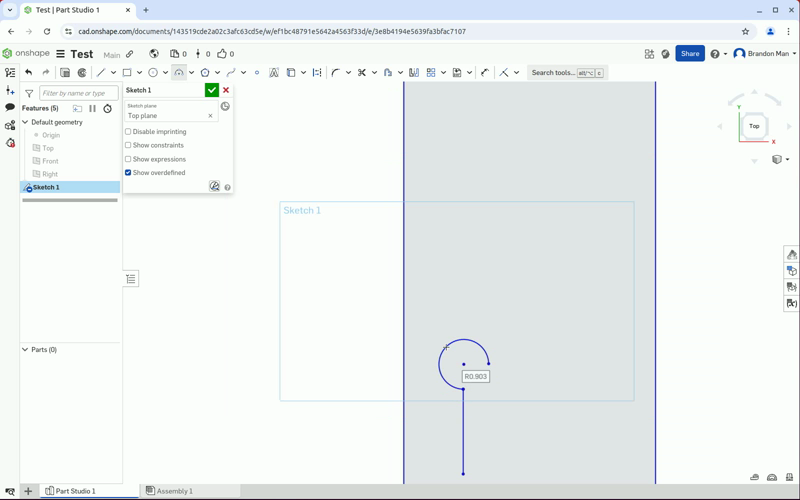
scroll(-6)
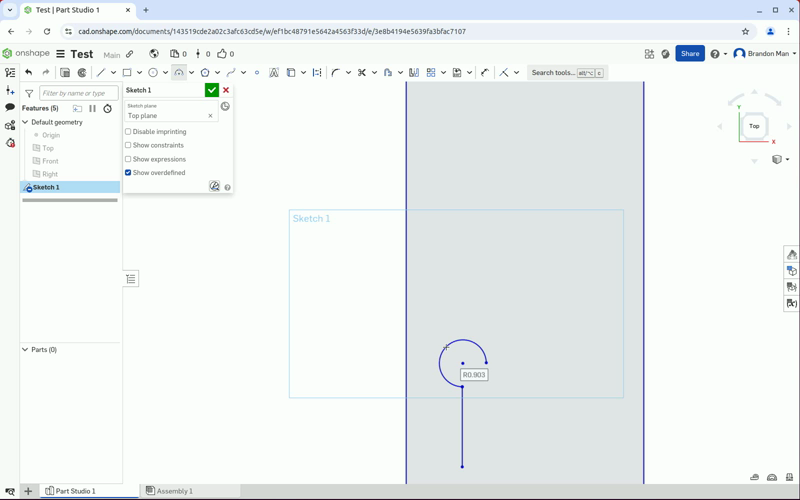
scroll(-6)
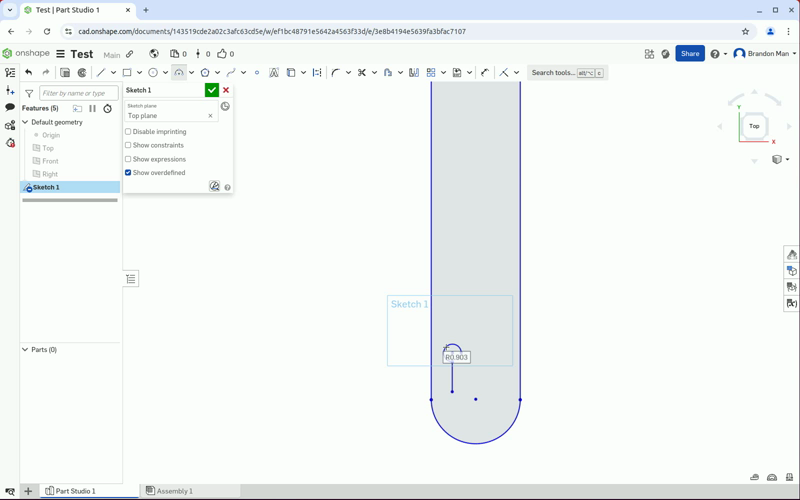
scroll(-6)
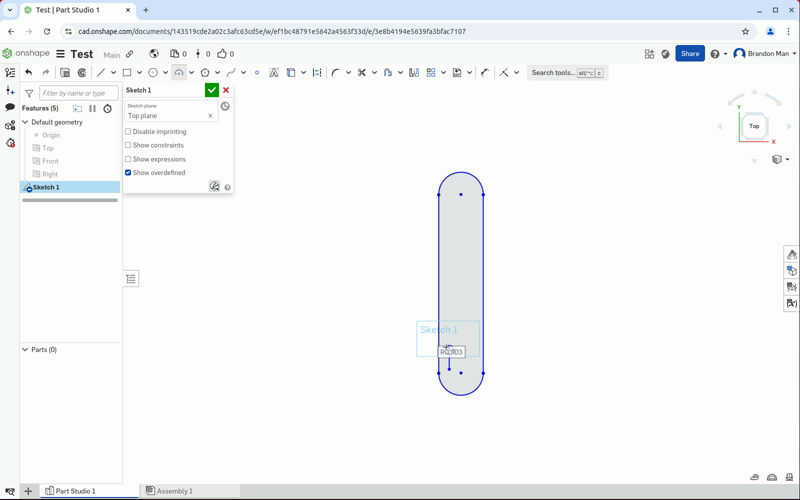
key_up(shift)
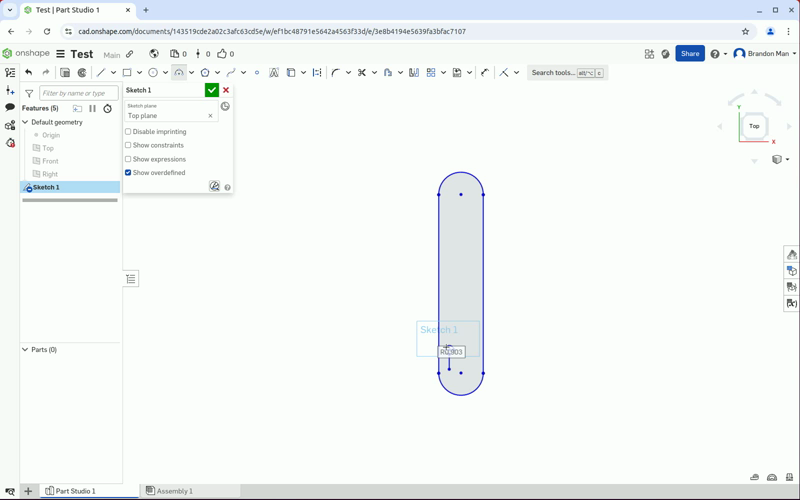
key(esc)
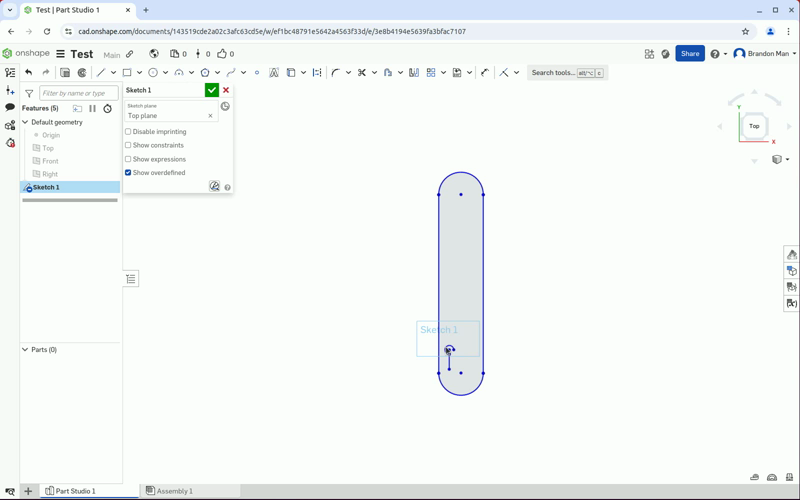
key(l)
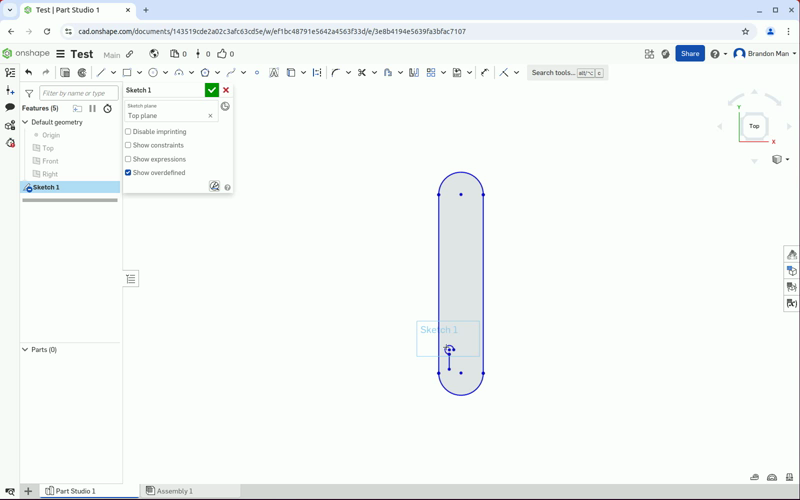
mouse_move(453, 349)
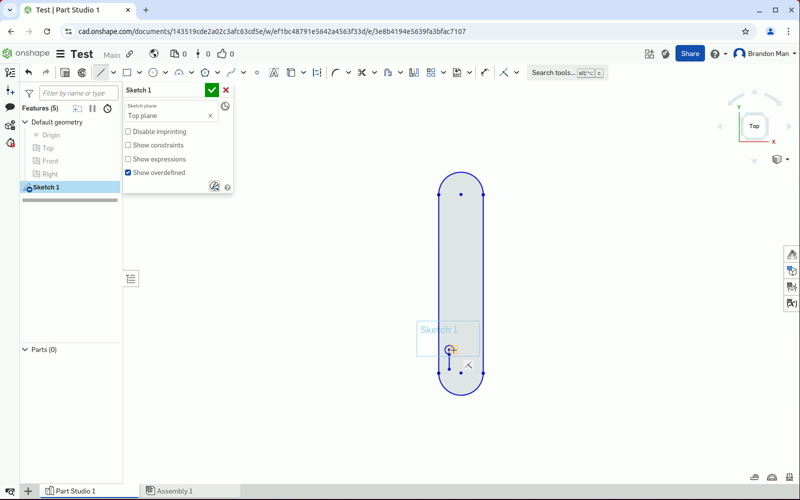
click(453, 349)
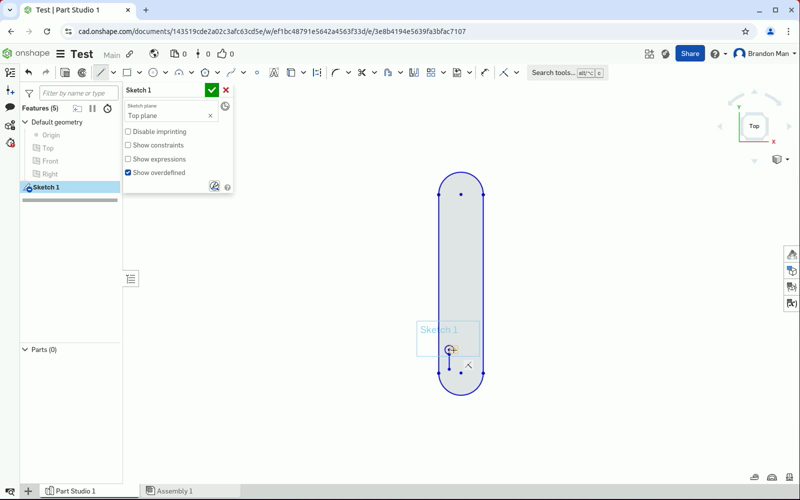
key_down(shift)
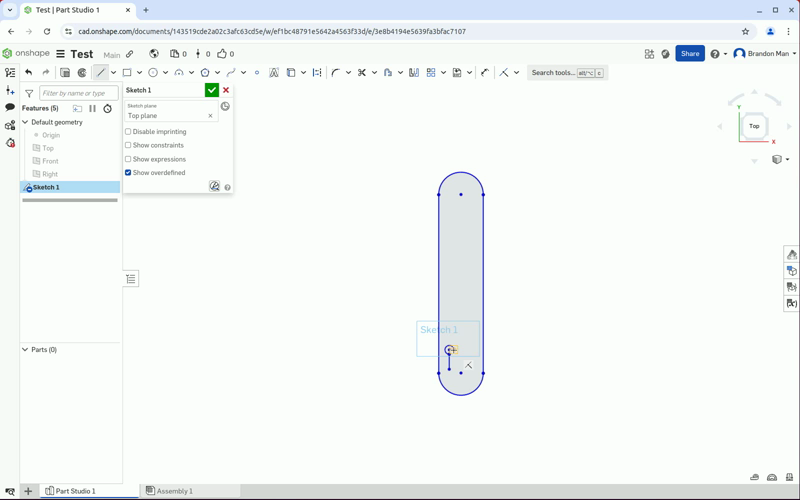
mouse_move(483, 349)
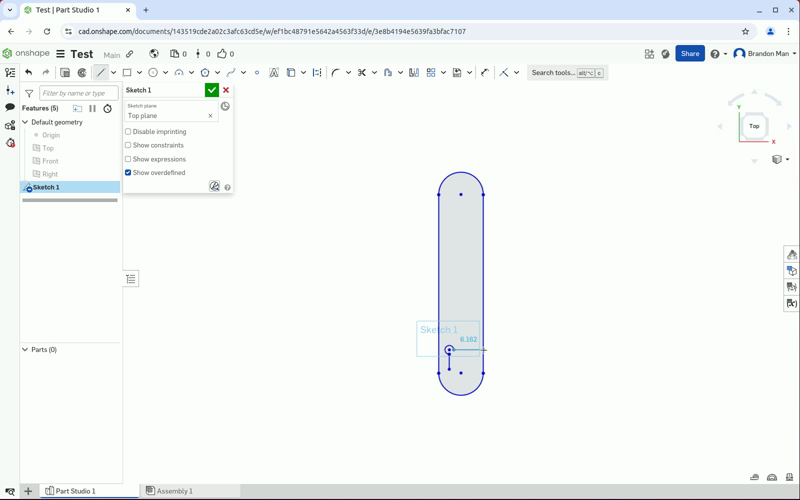
mouse_move(468, 349)
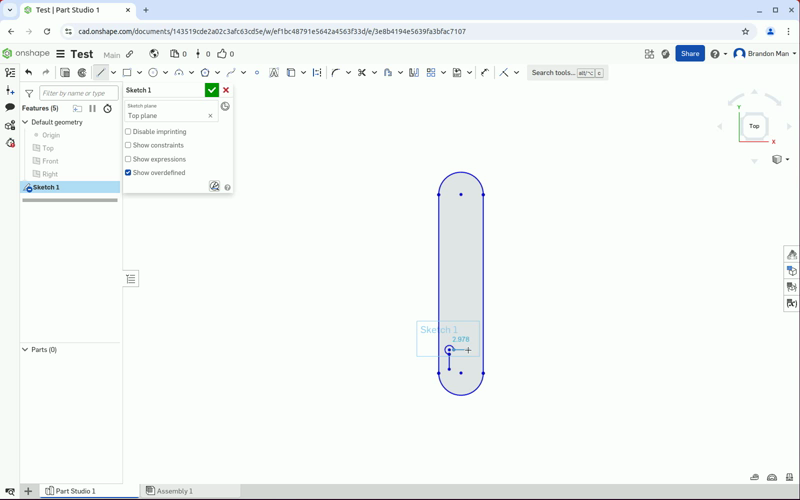
click(468, 349)
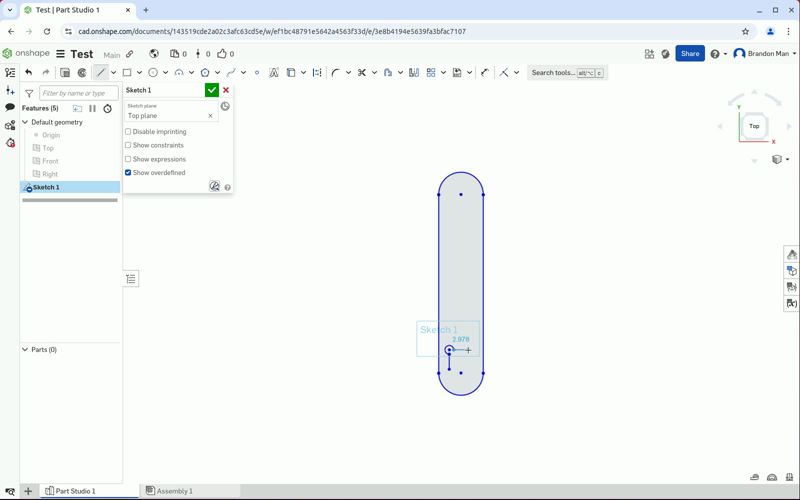
key_up(shift)
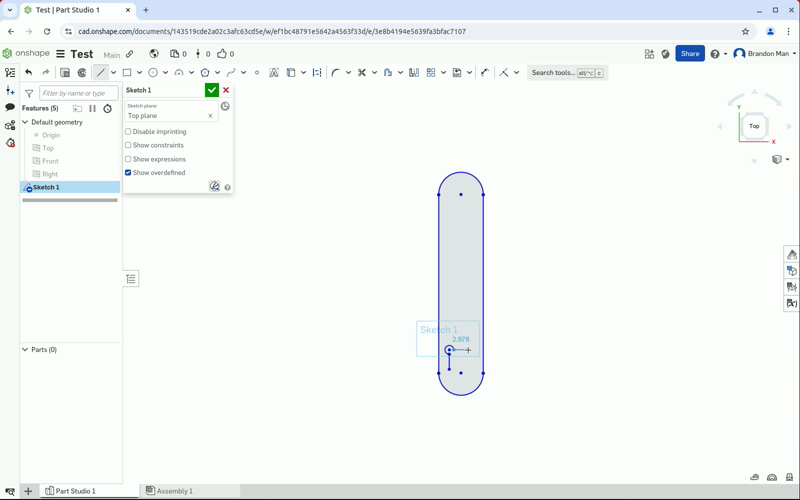
key(esc)
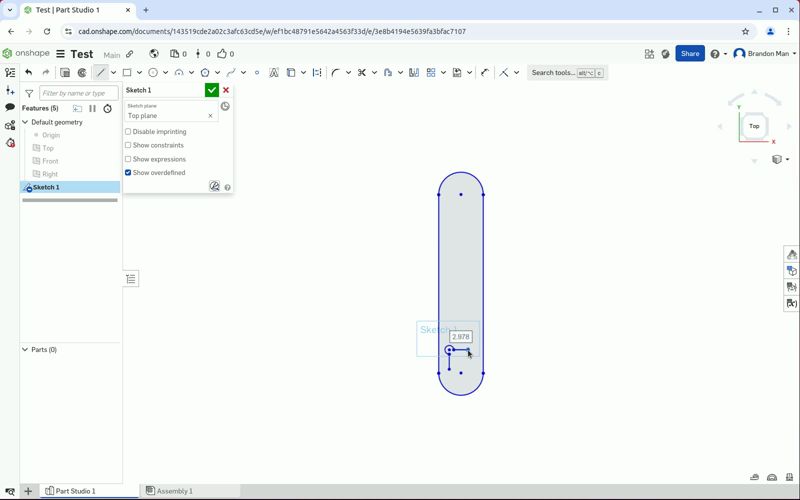
key(a)
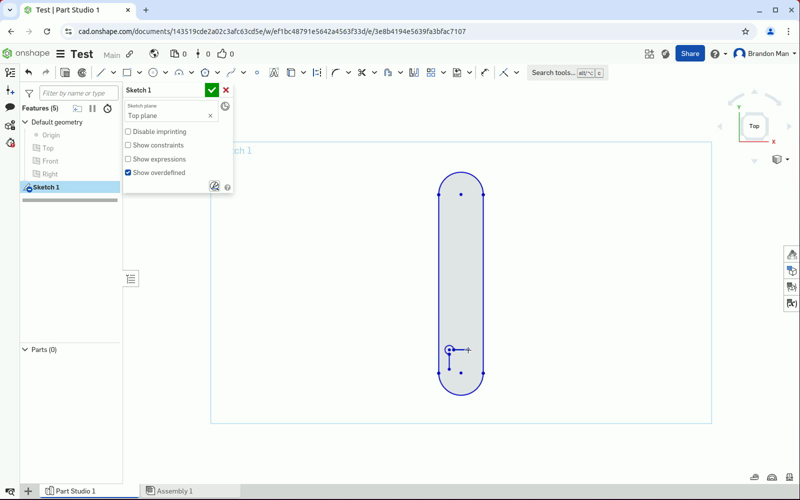
mouse_move(468, 349)
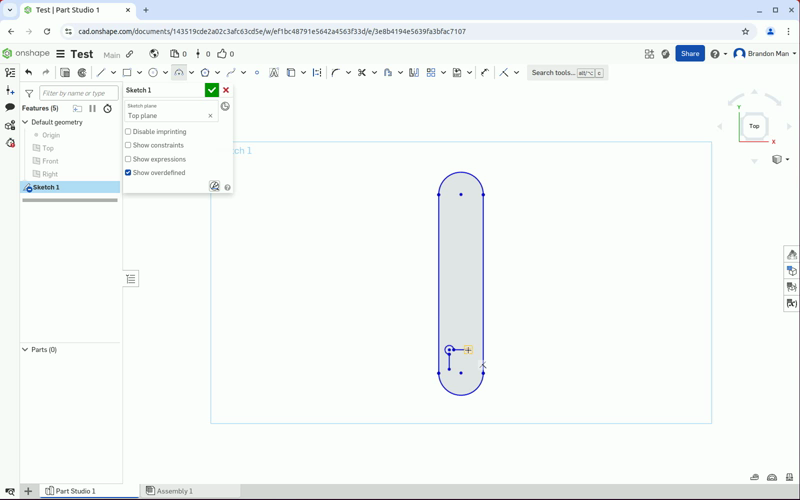
click(468, 349)
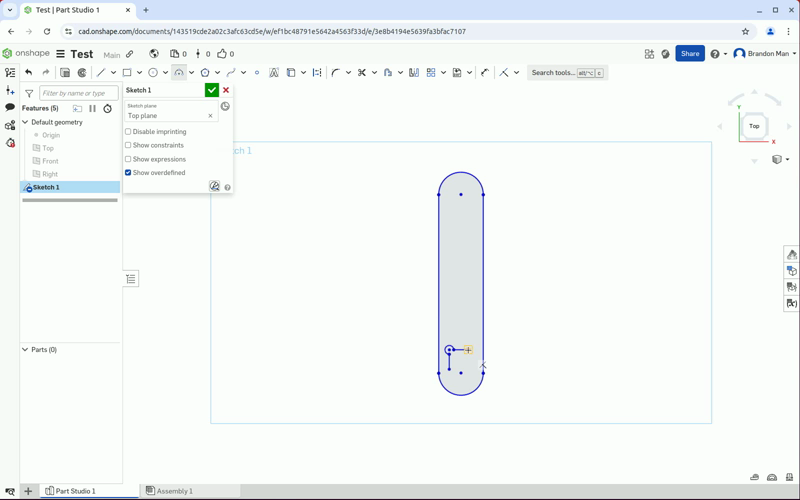
key_down(shift)
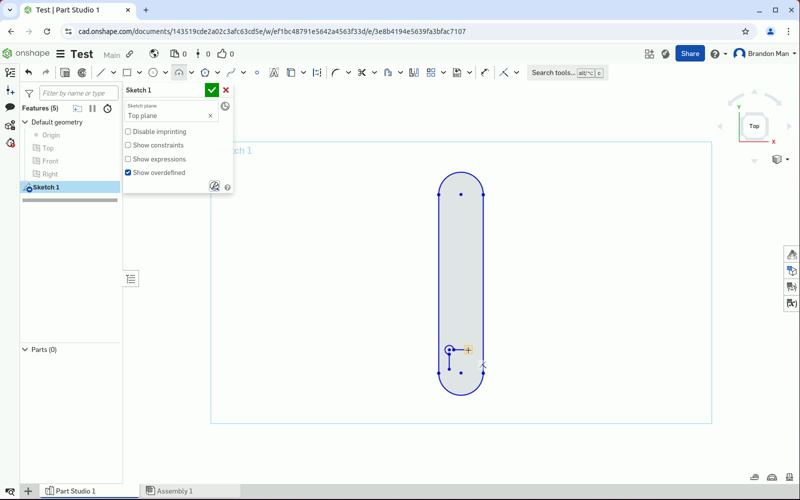
mouse_move(472, 354)
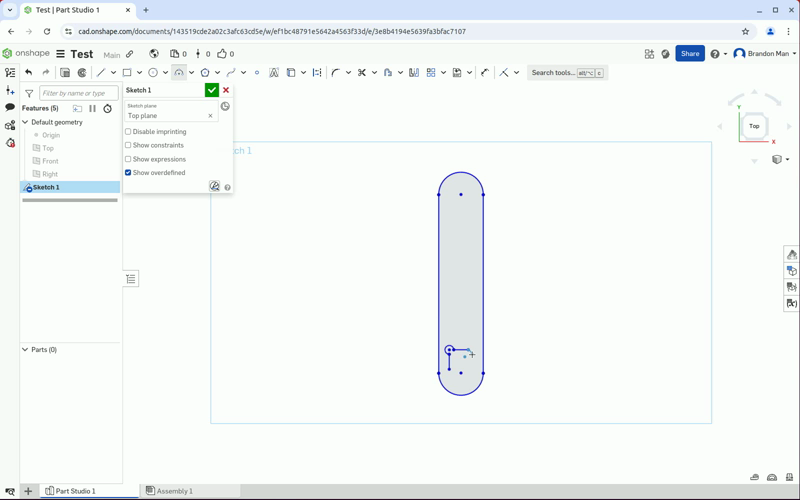
scroll(6)
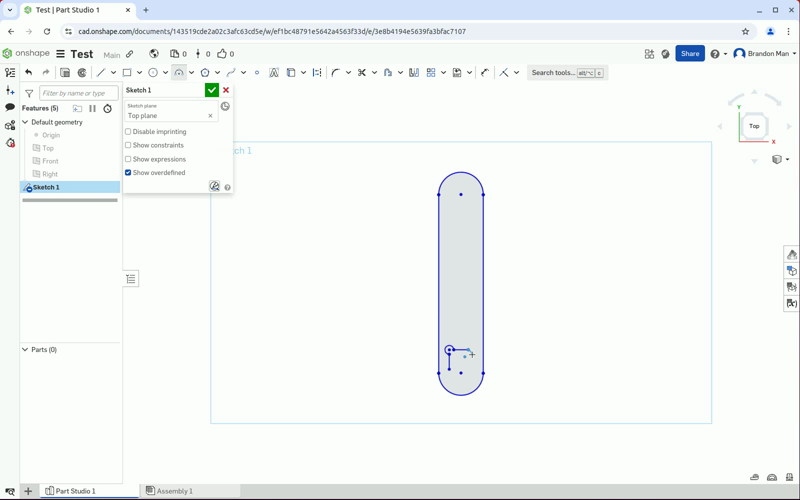
scroll(6)
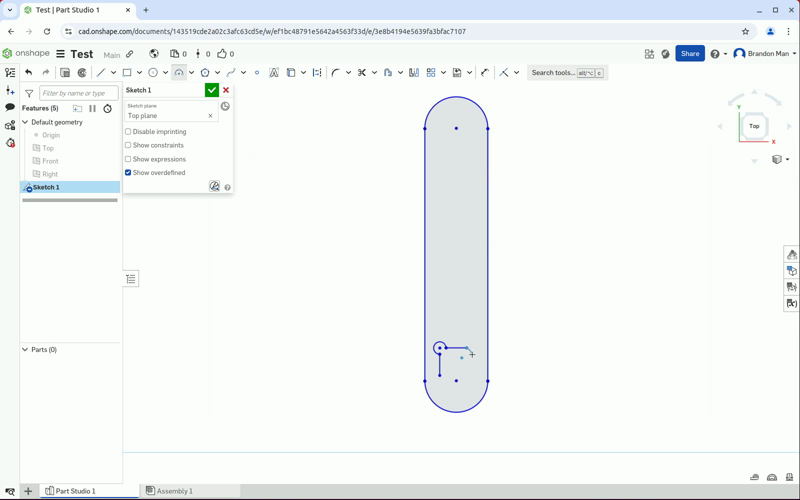
scroll(6)
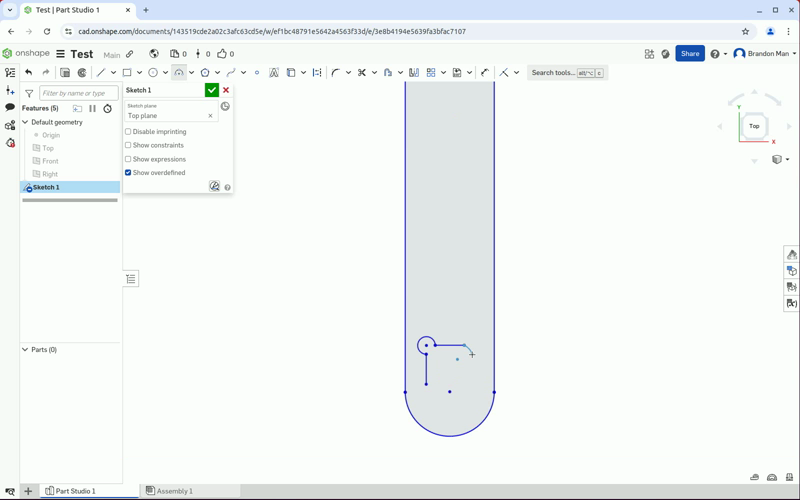
scroll(6)
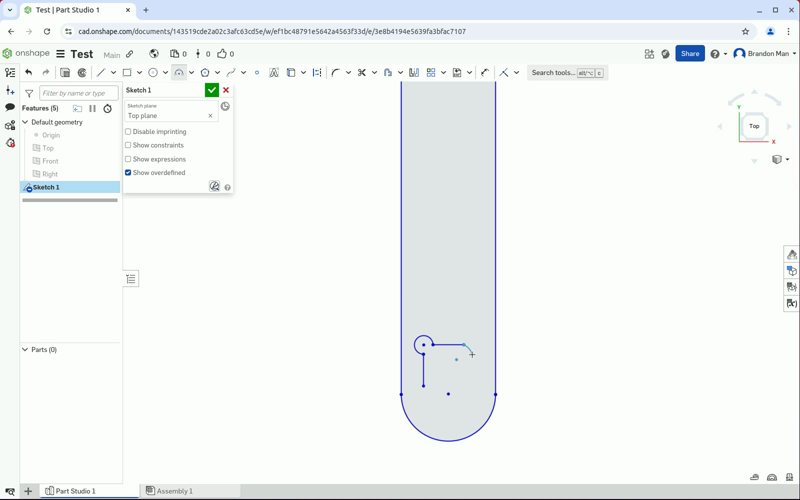
scroll(6)
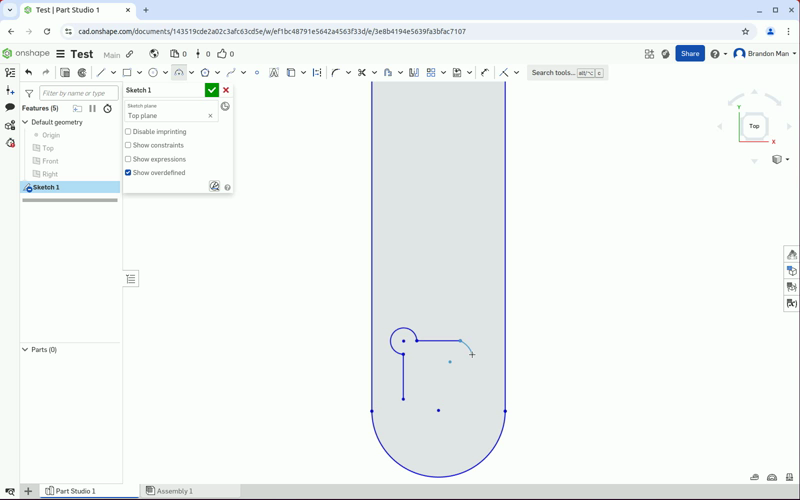
scroll(6)
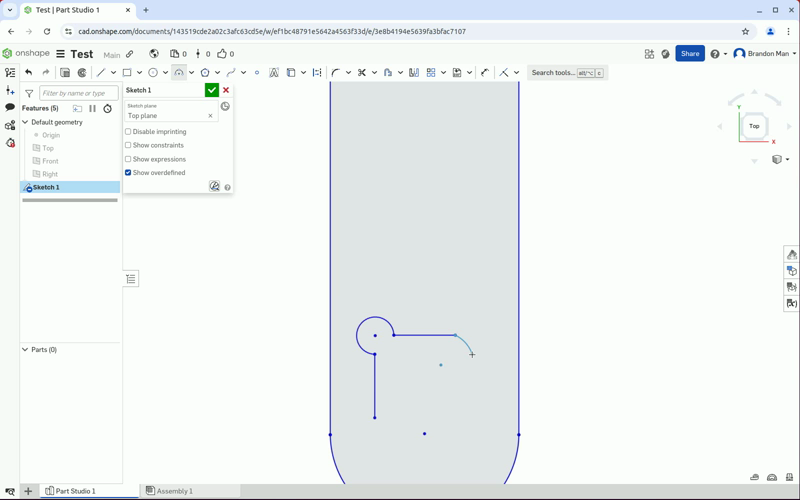
scroll(6)
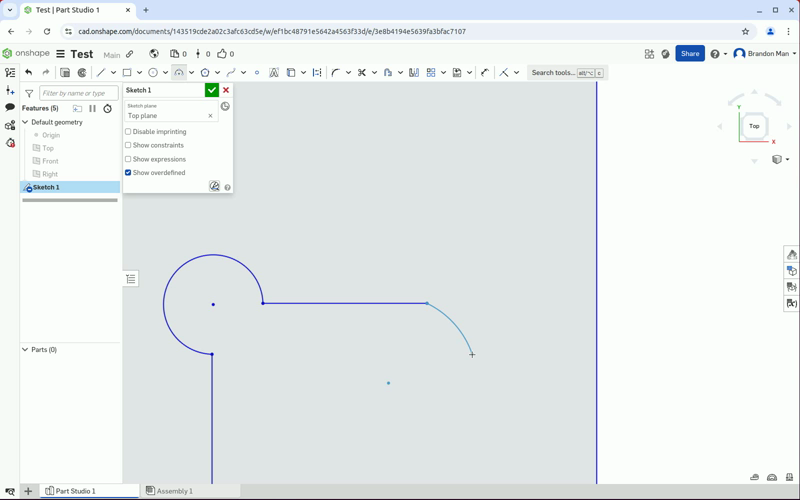
click(472, 354)
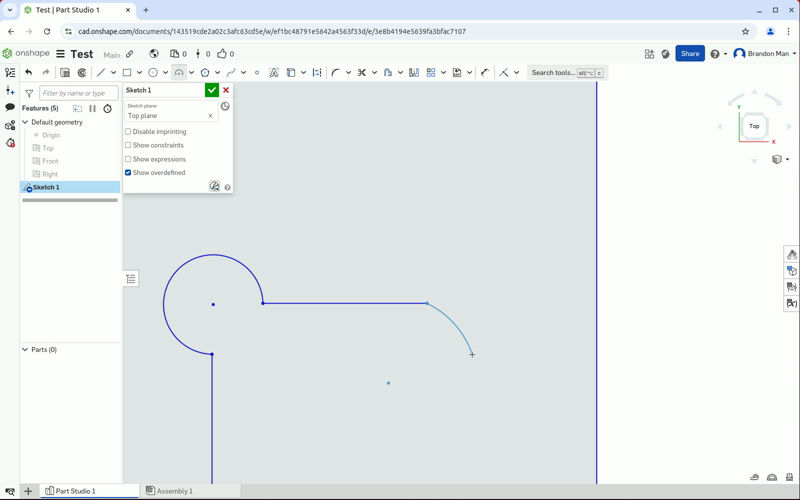
scroll(-6)
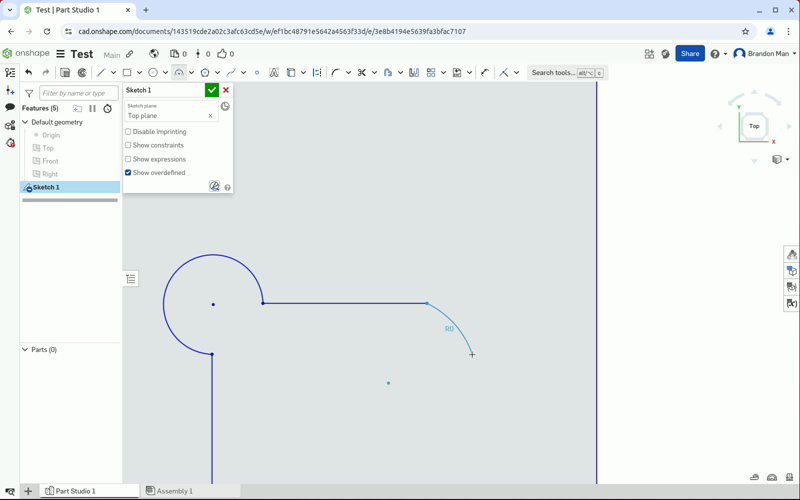
scroll(-6)
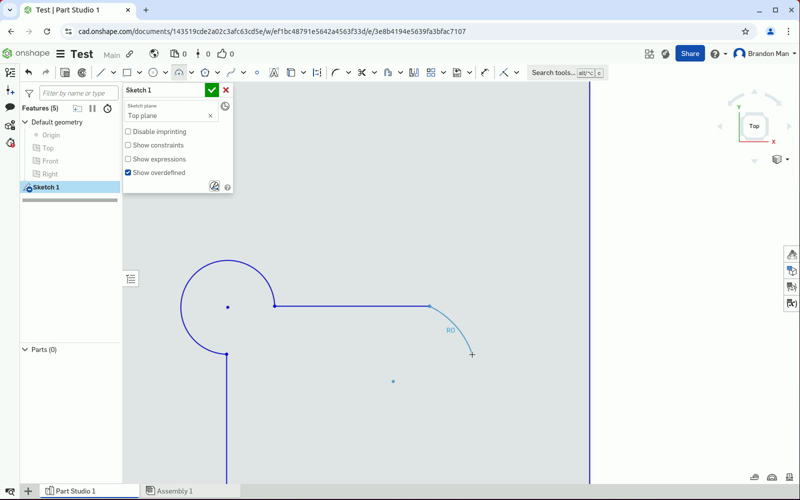
scroll(-6)
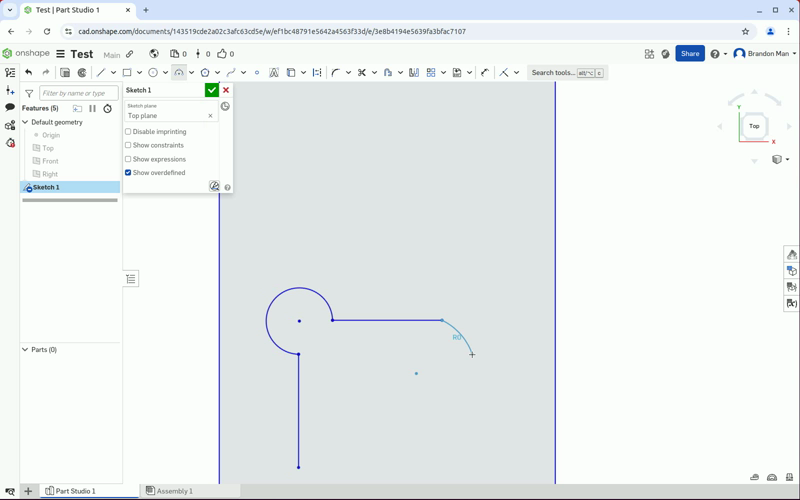
scroll(-6)
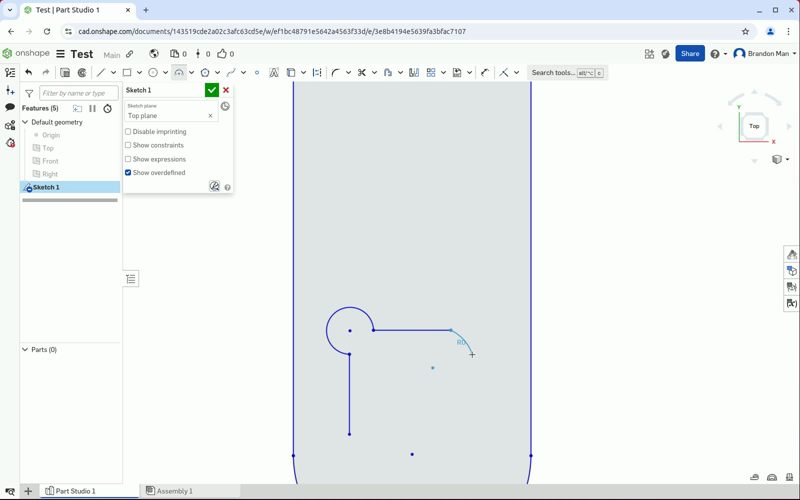
scroll(-6)
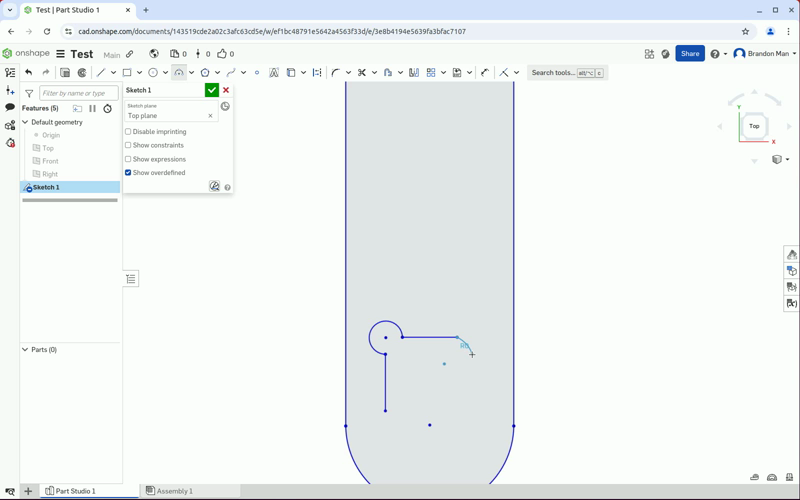
scroll(-6)
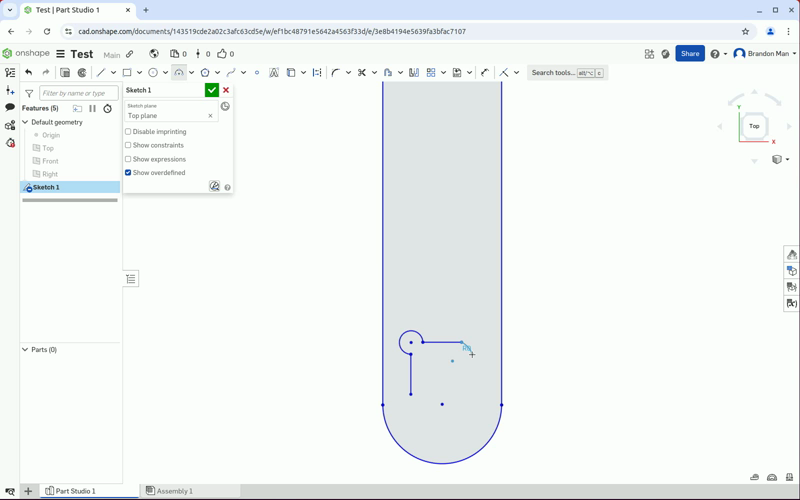
scroll(-6)
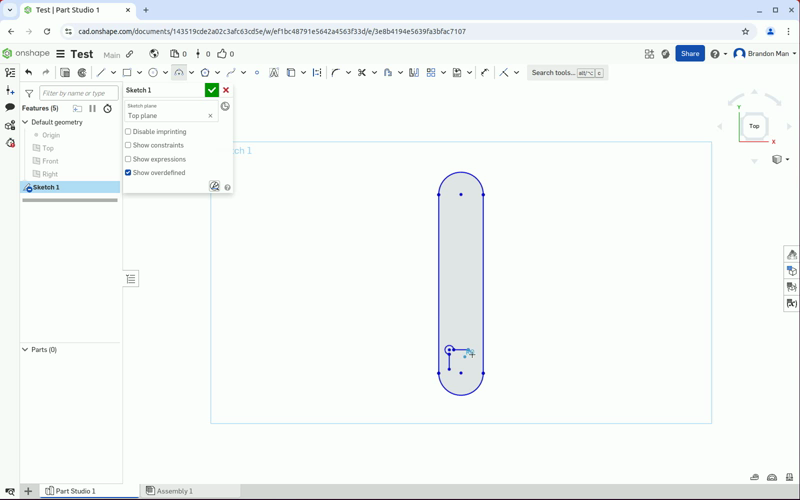
mouse_move(475, 346)
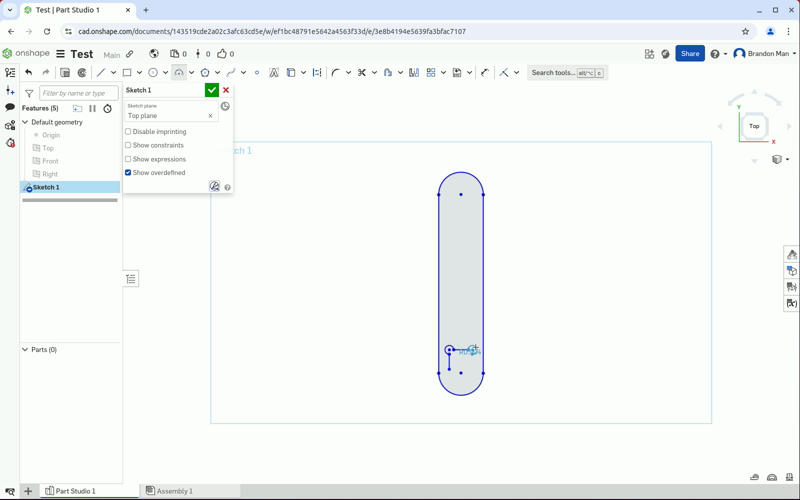
scroll(6)
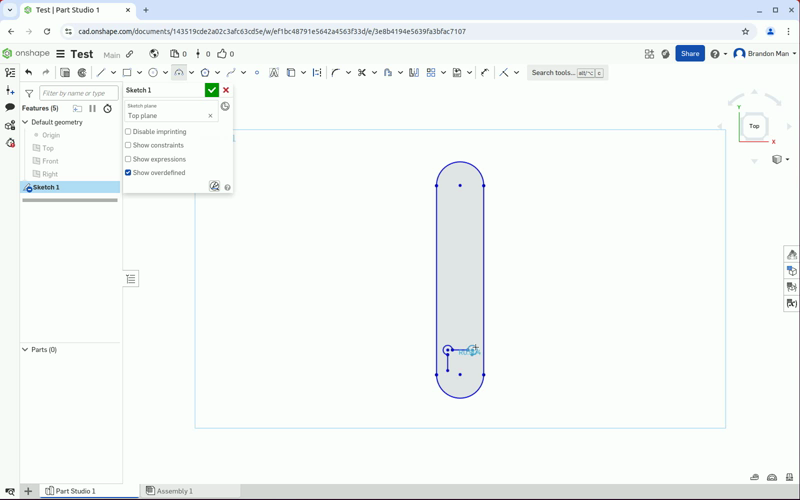
scroll(6)
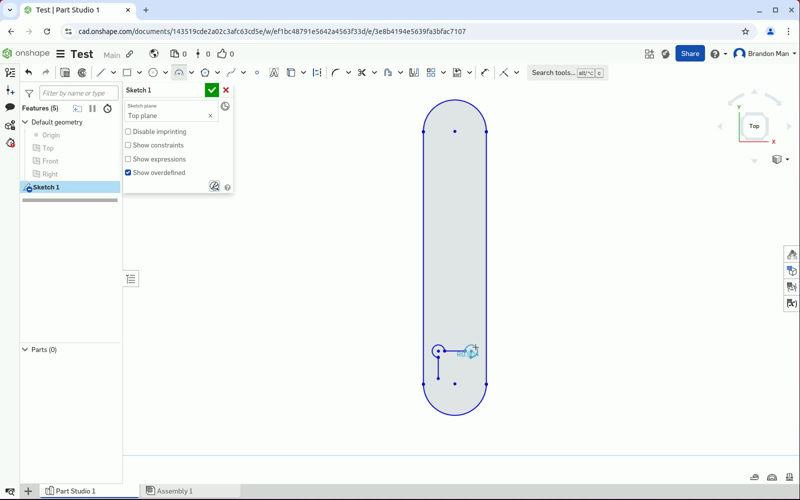
scroll(6)
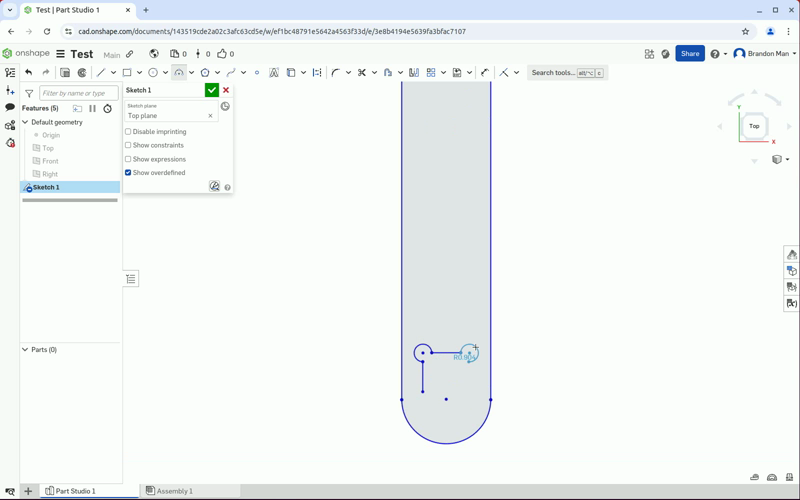
scroll(6)
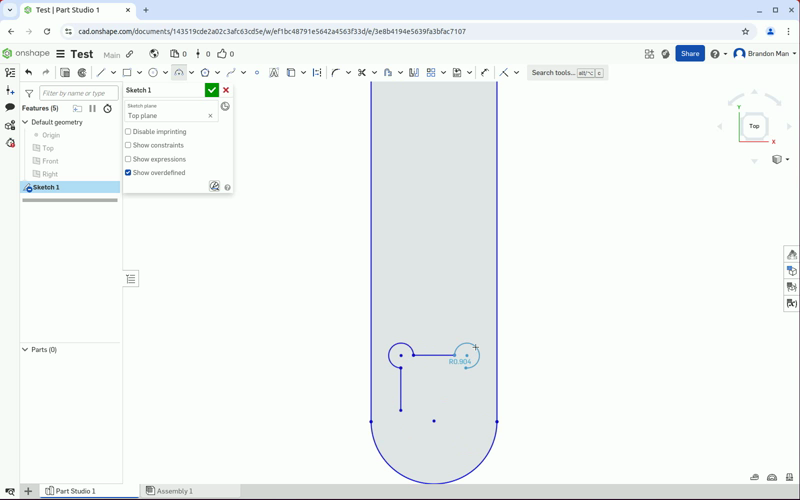
scroll(6)
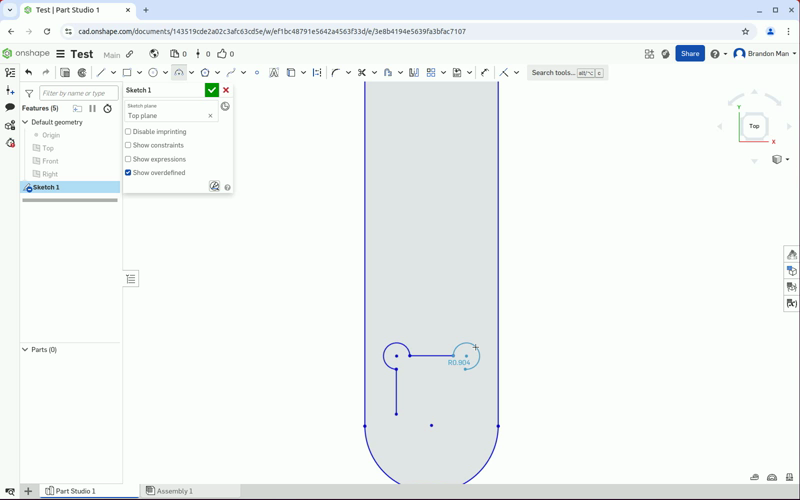
scroll(6)
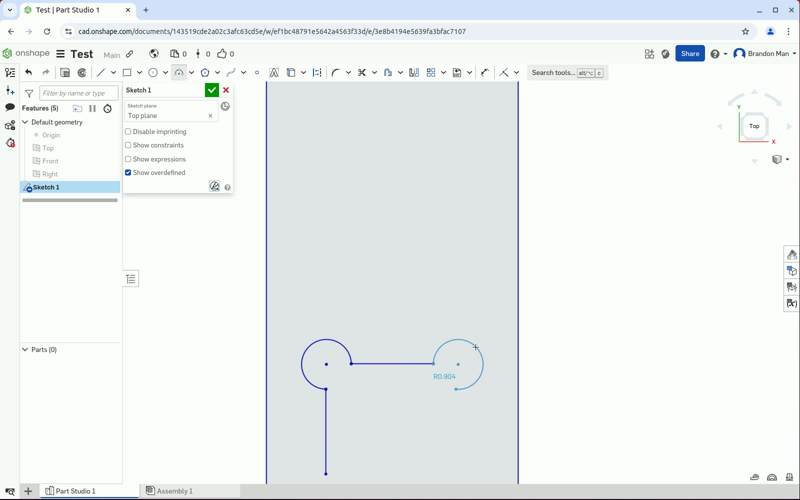
scroll(6)
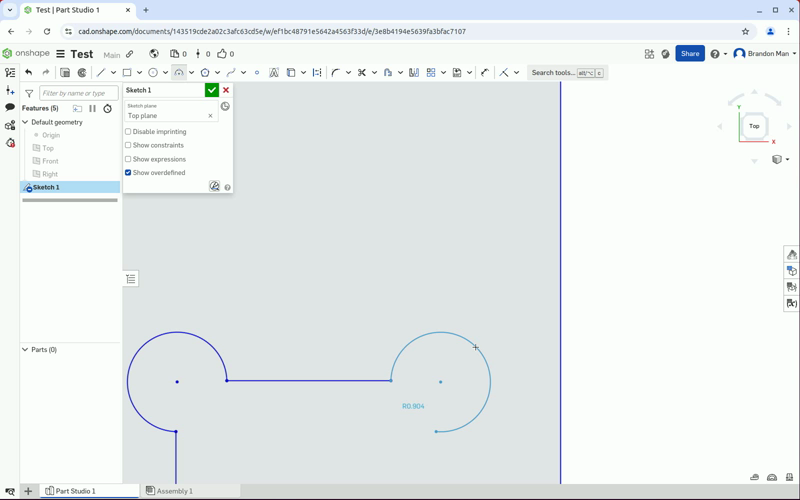
click(475, 346)
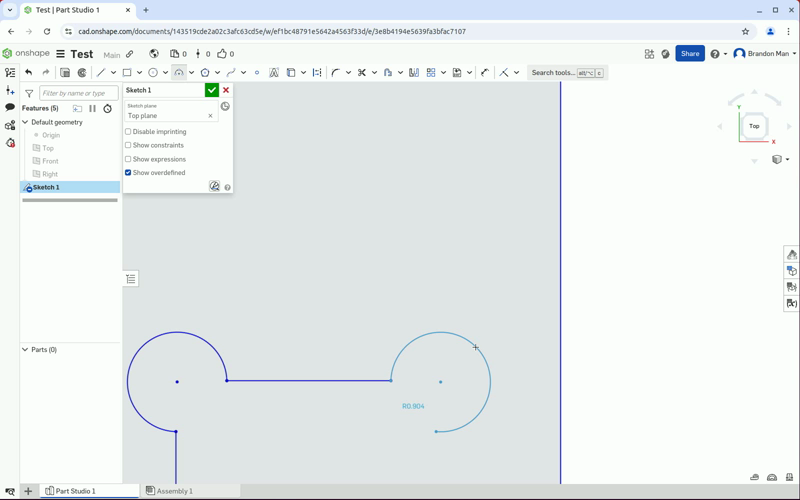
scroll(-6)
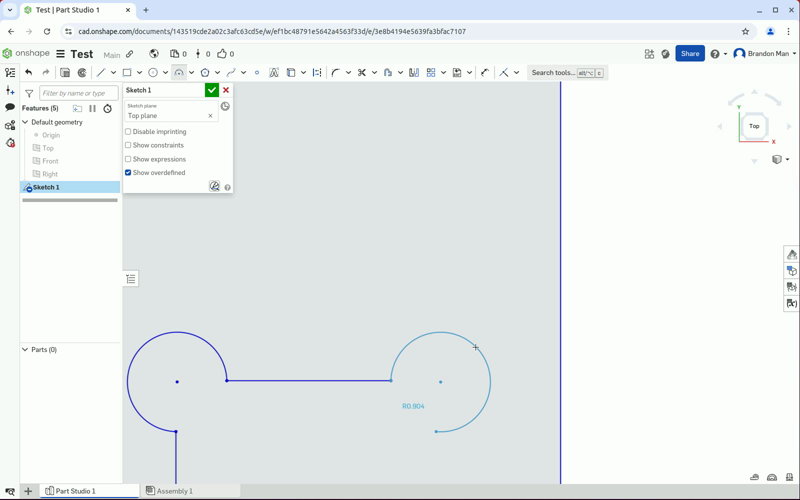
scroll(-6)
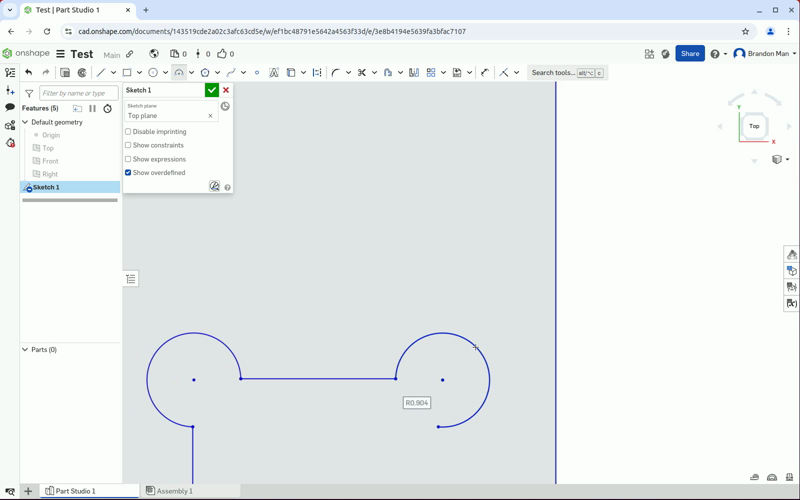
scroll(-6)
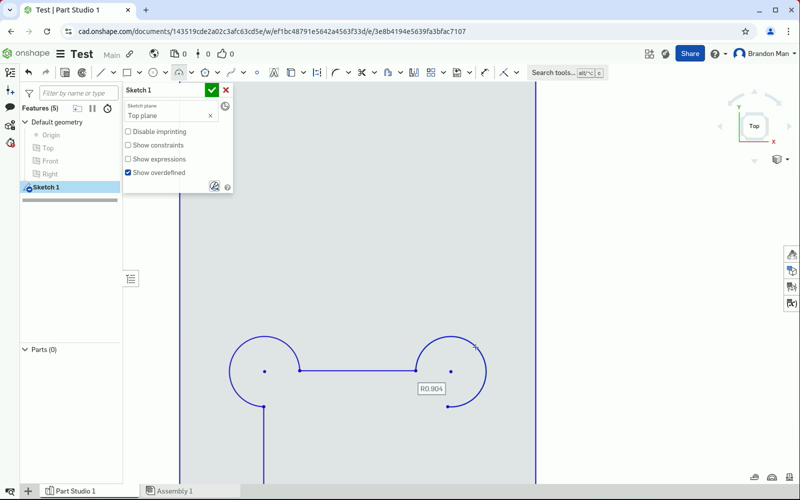
scroll(-6)
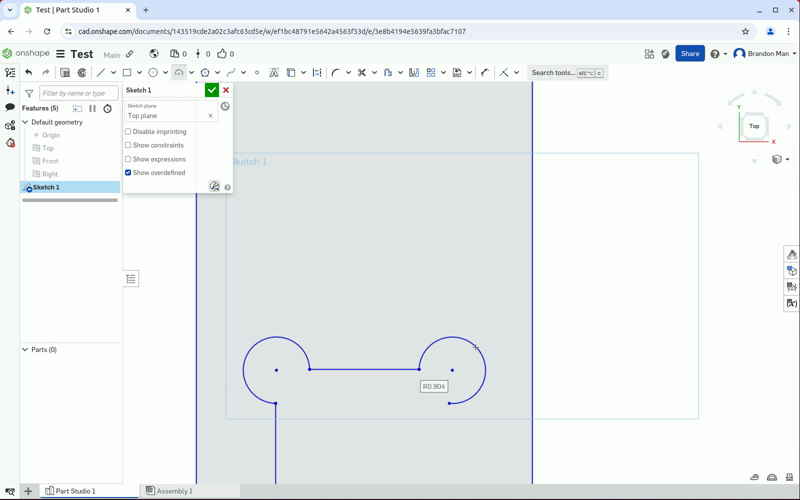
scroll(-6)
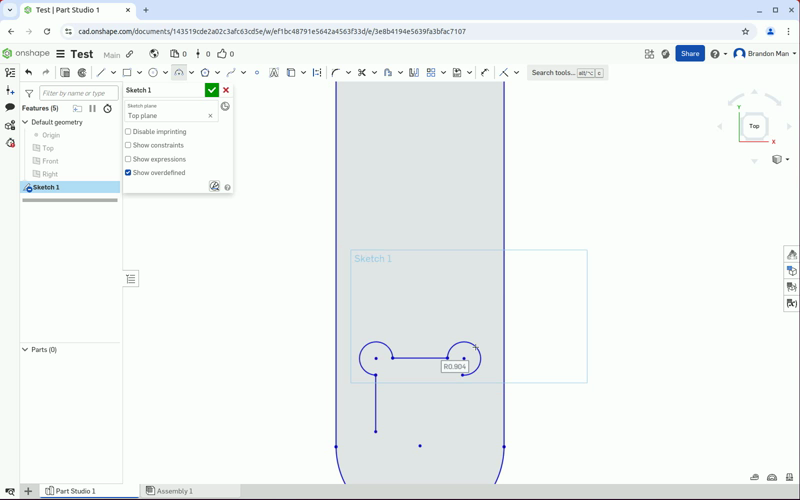
scroll(-6)
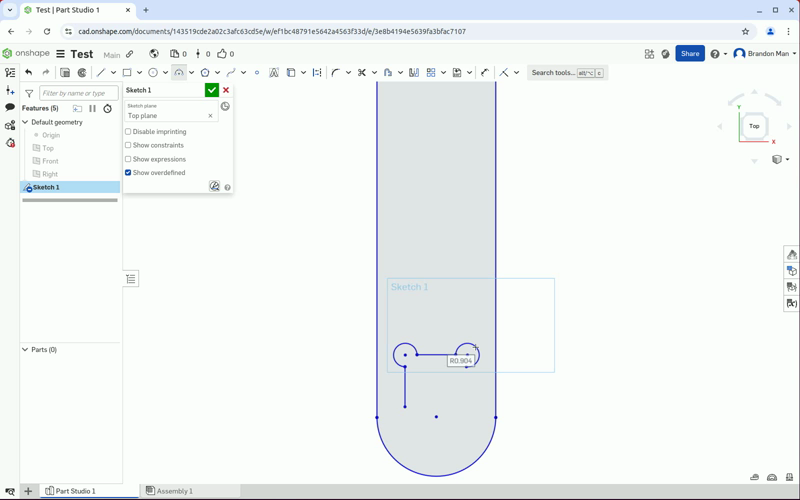
scroll(-6)
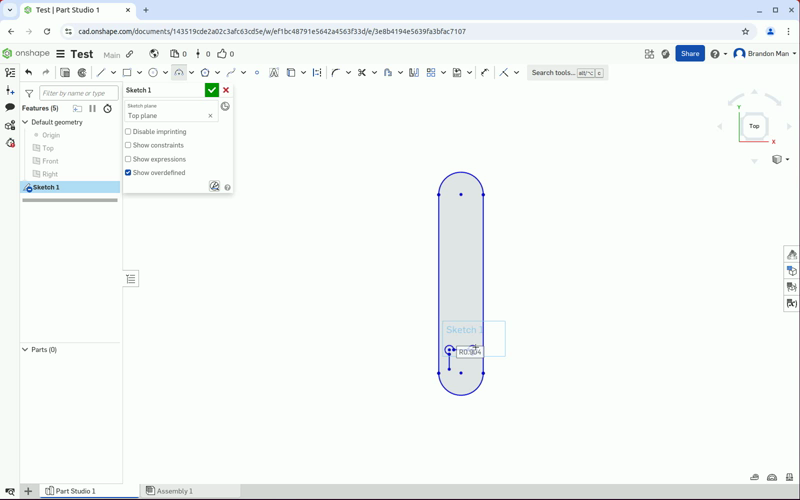
key_up(shift)
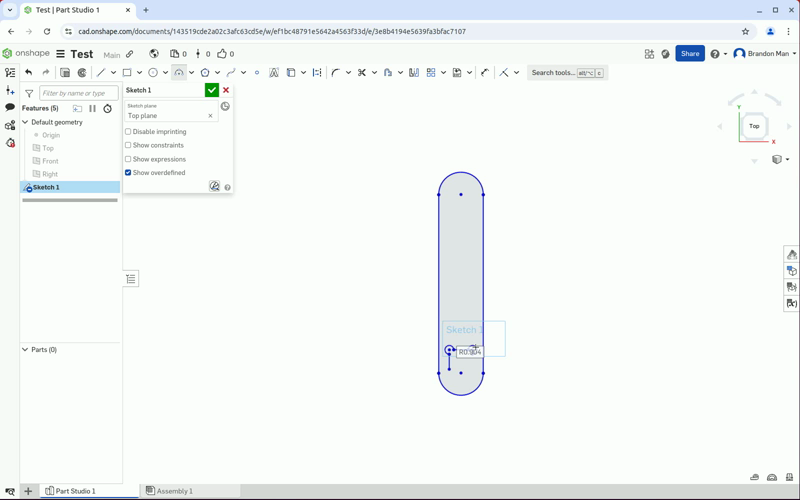
key(esc)
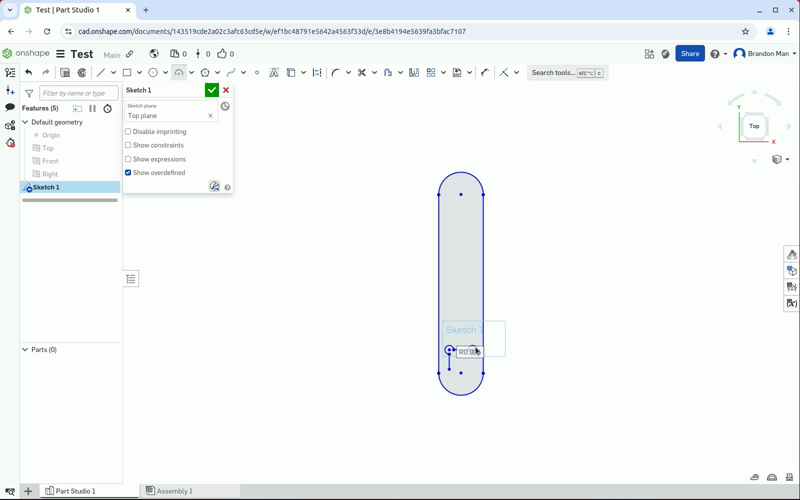
key(l)
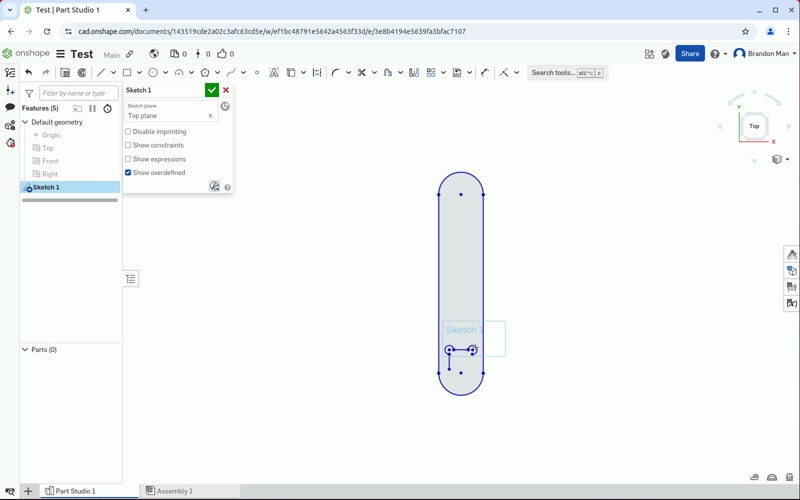
mouse_move(472, 354)
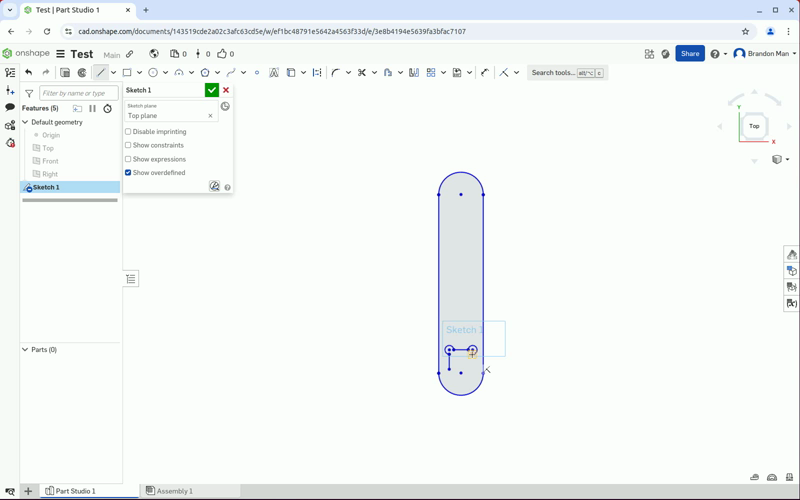
scroll(6)
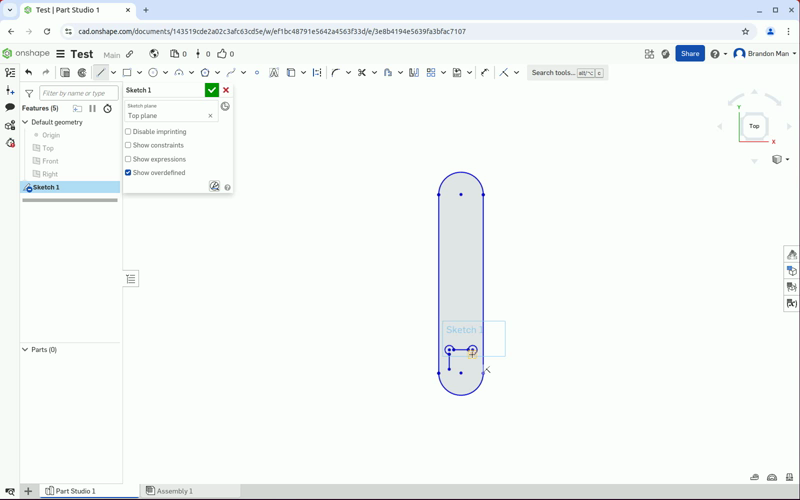
scroll(6)
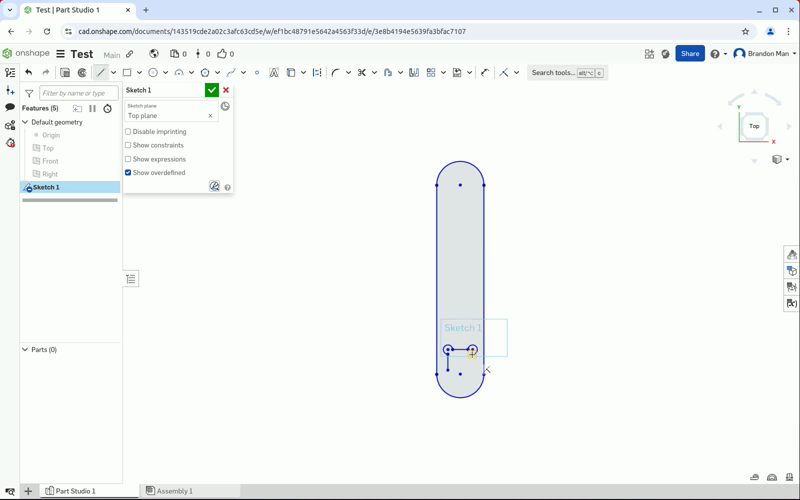
scroll(6)
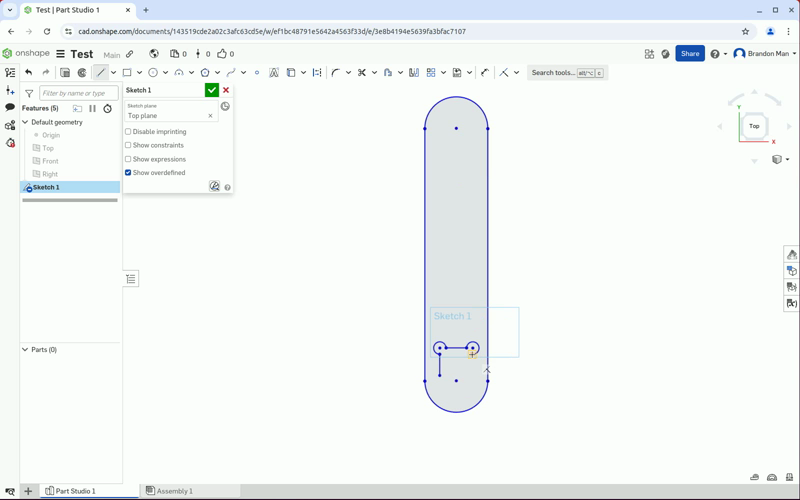
scroll(6)
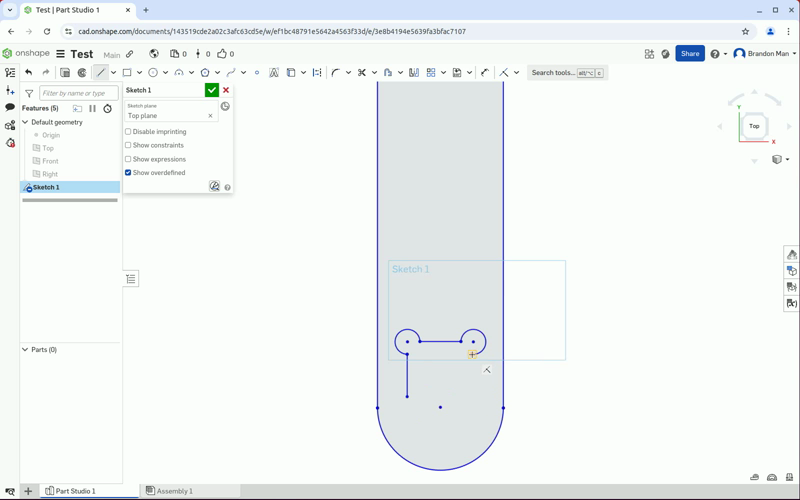
scroll(6)
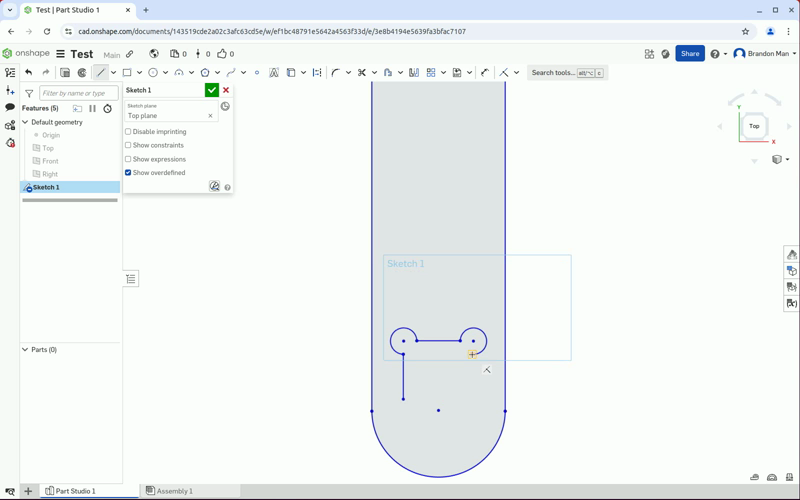
scroll(6)
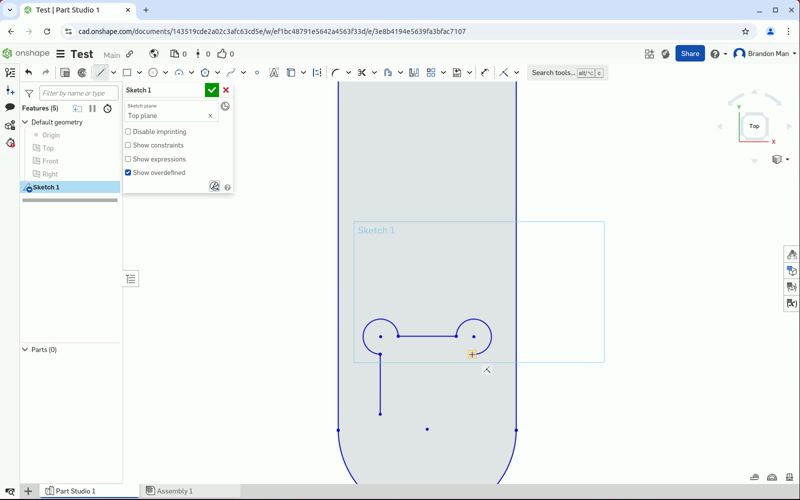
scroll(6)
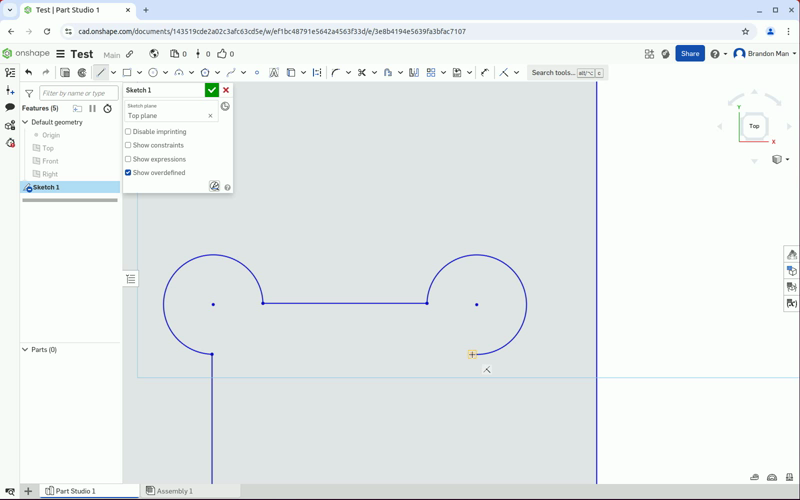
click(472, 354)
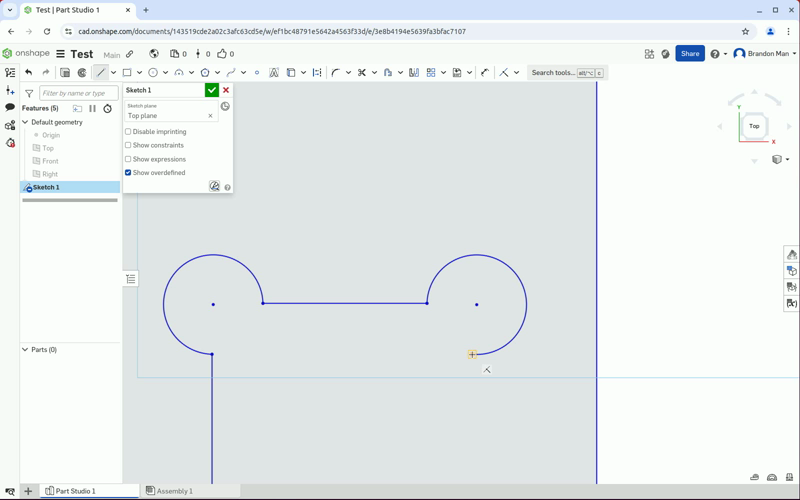
scroll(-6)
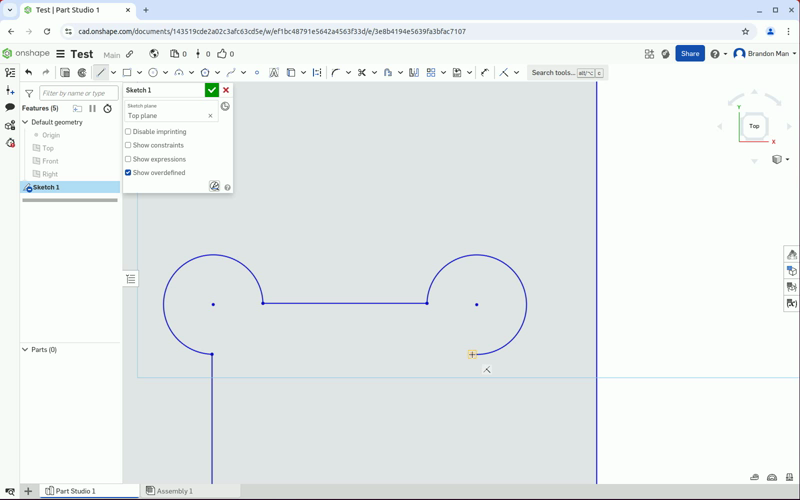
scroll(-6)
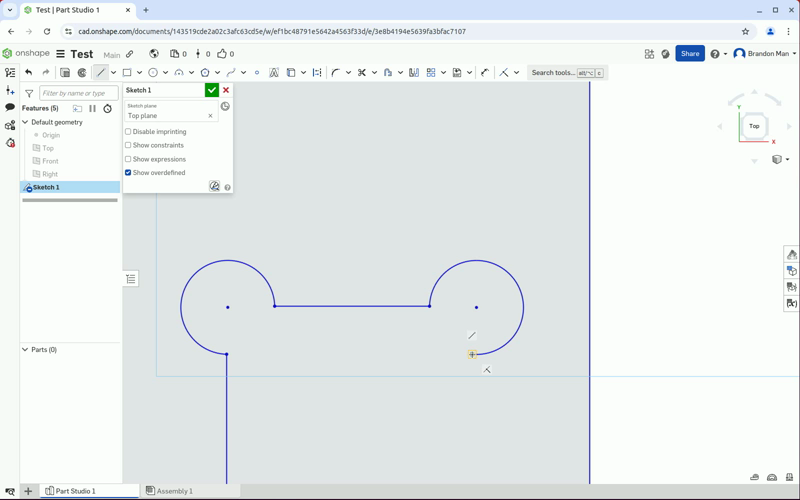
scroll(-6)
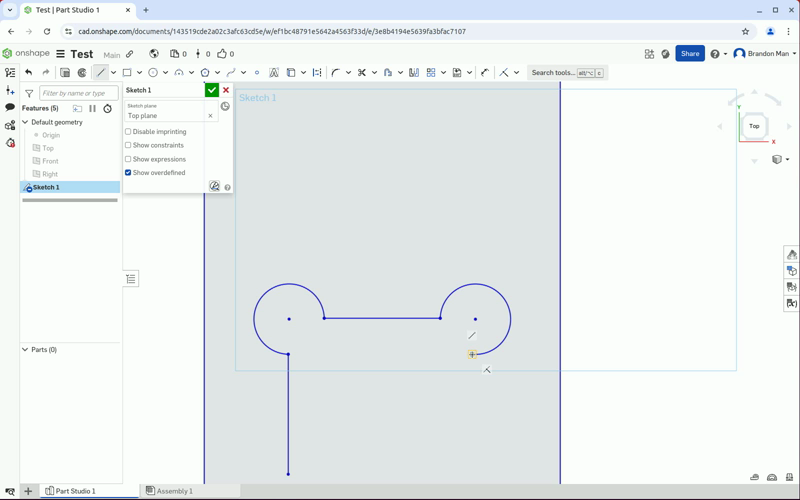
scroll(-6)
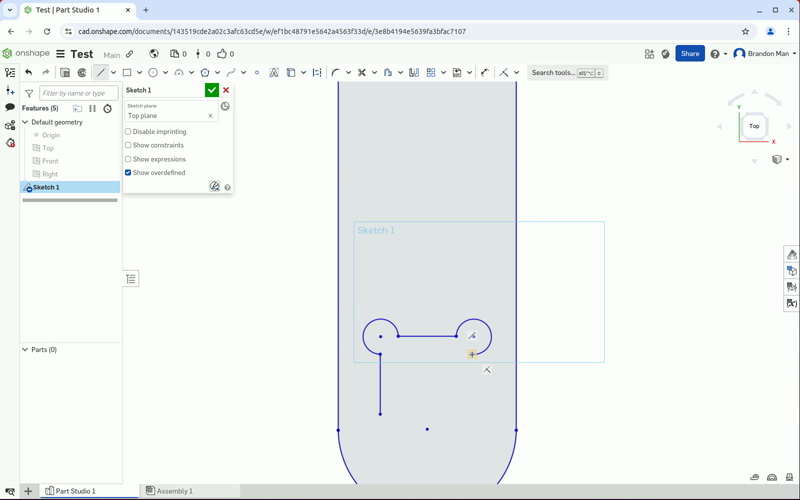
scroll(-6)
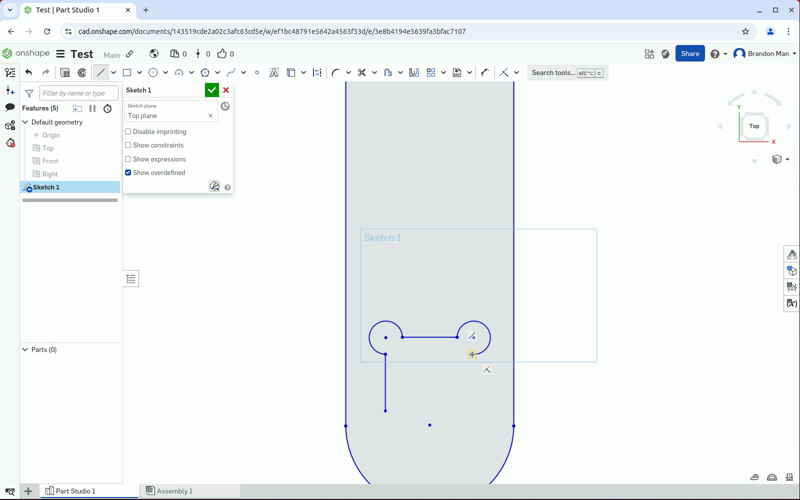
scroll(-6)
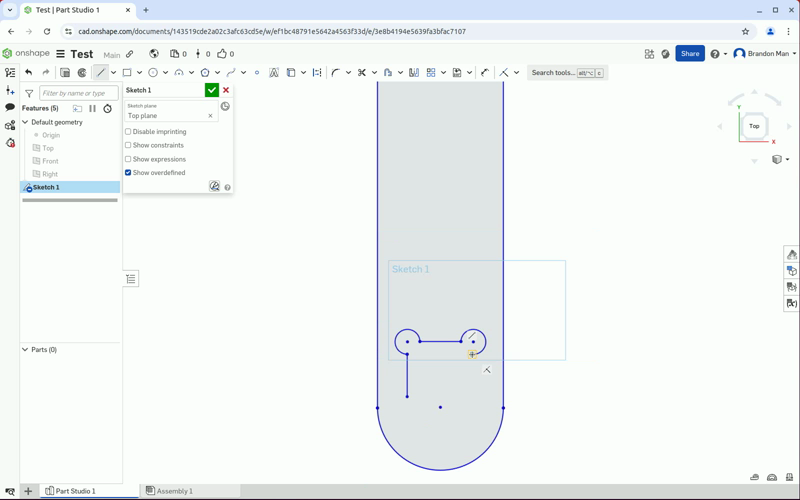
scroll(-6)
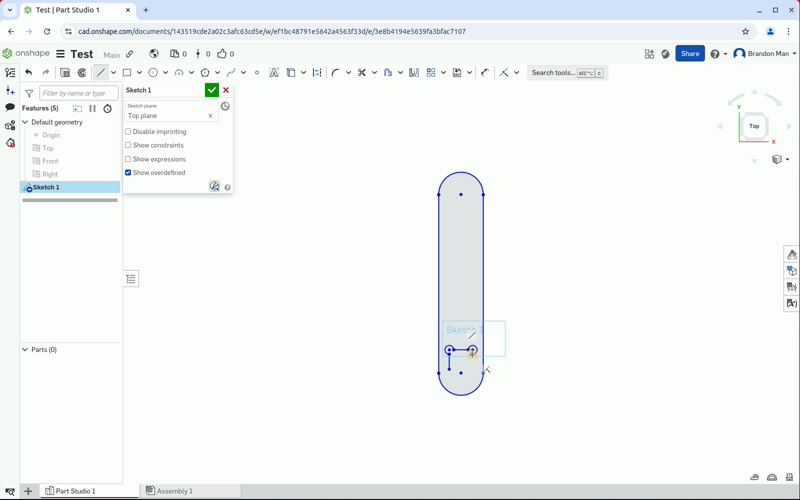
key_down(shift)
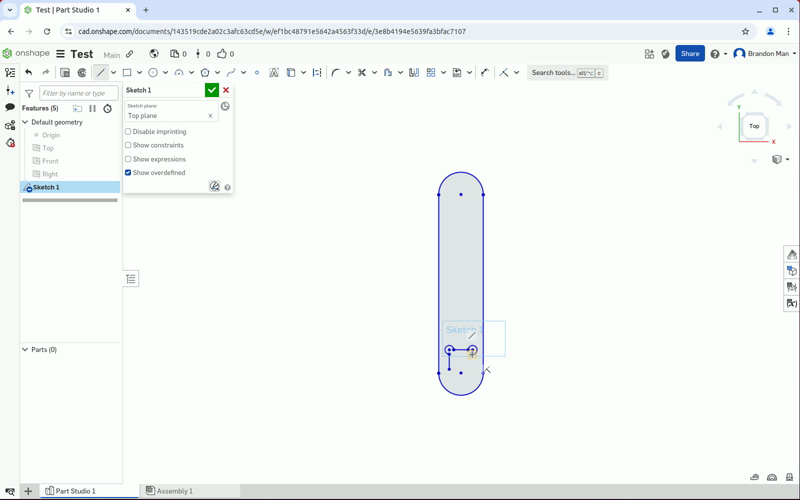
mouse_move(502, 354)
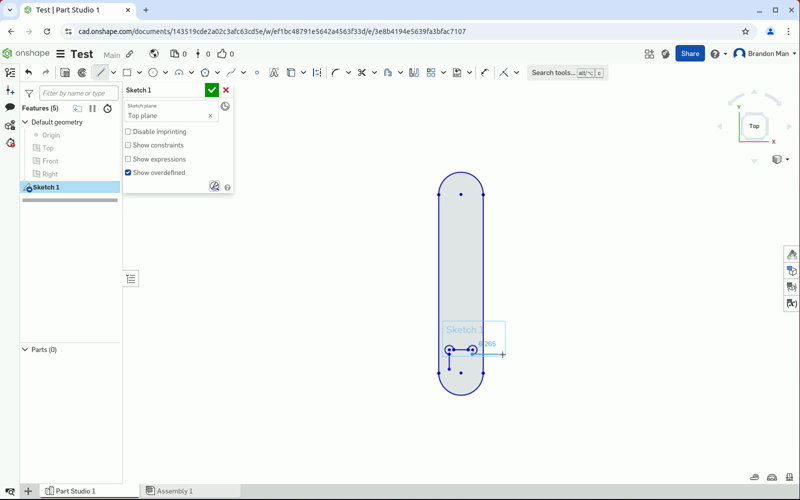
mouse_move(472, 369)
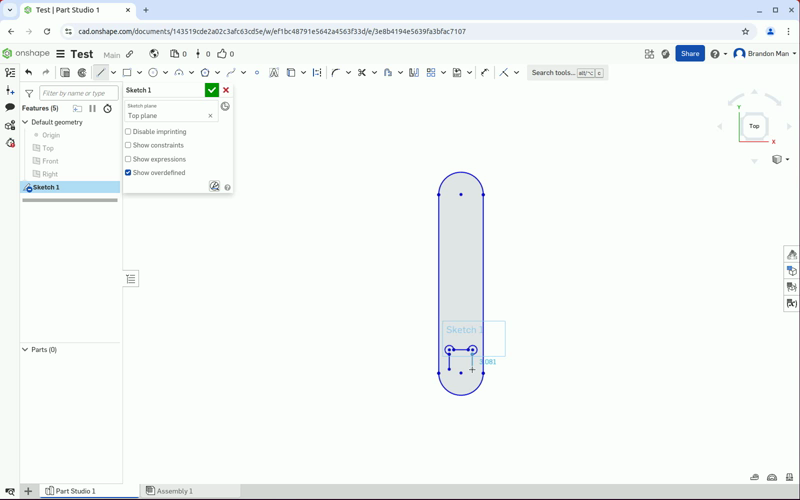
click(472, 369)
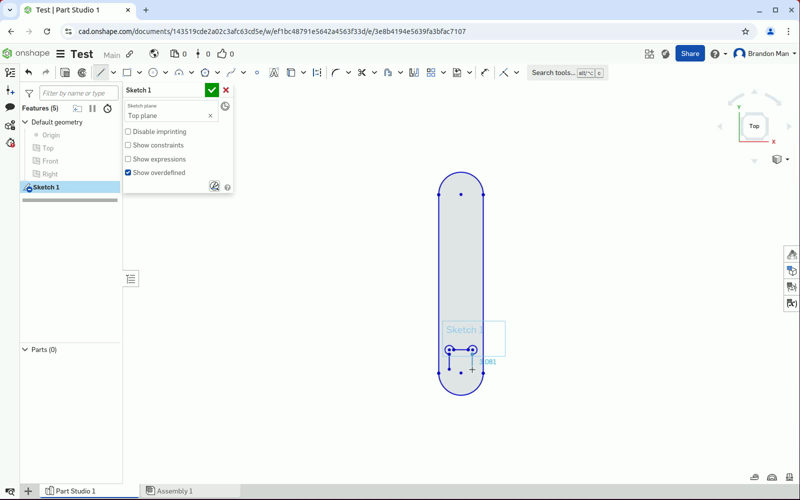
key_up(shift)
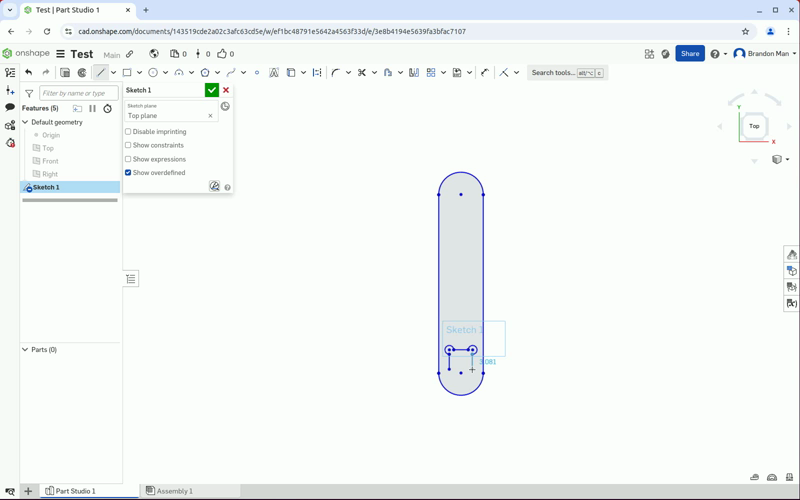
key(esc)
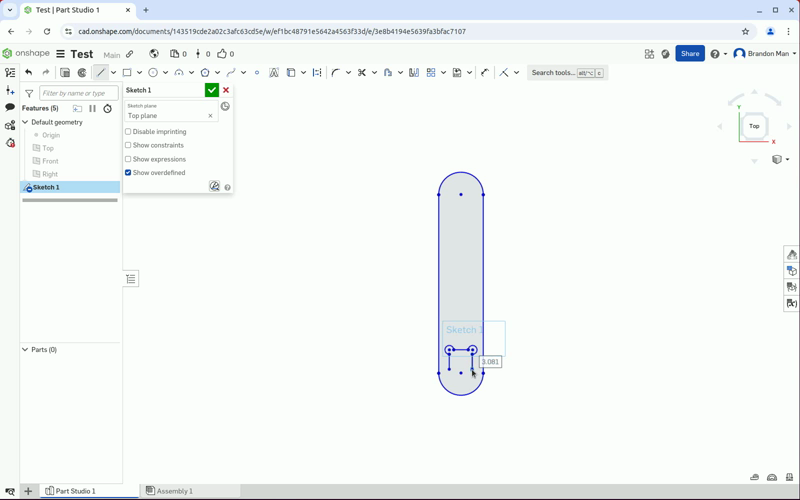
key(a)
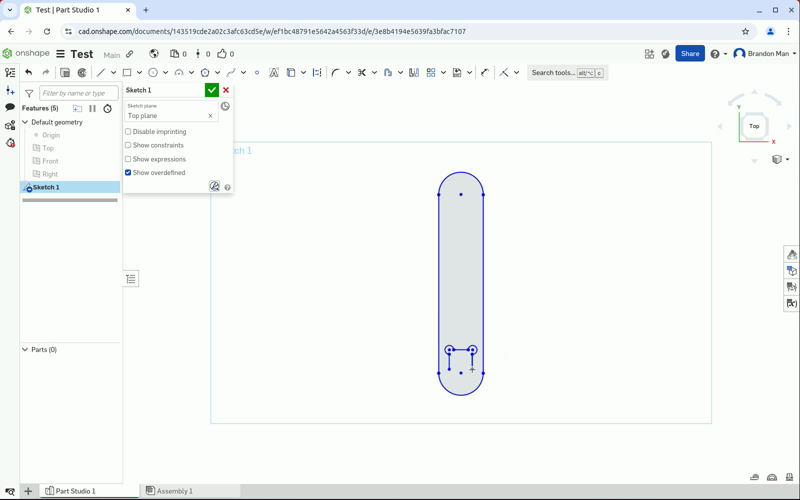
mouse_move(472, 369)
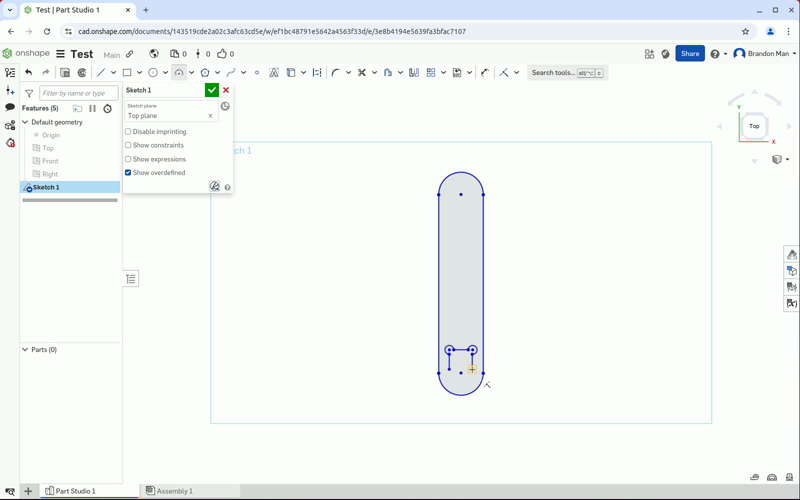
click(472, 369)
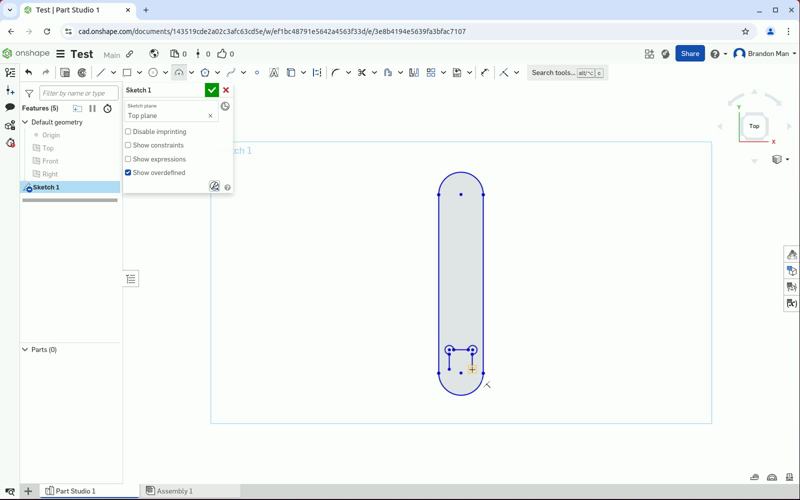
key_down(shift)
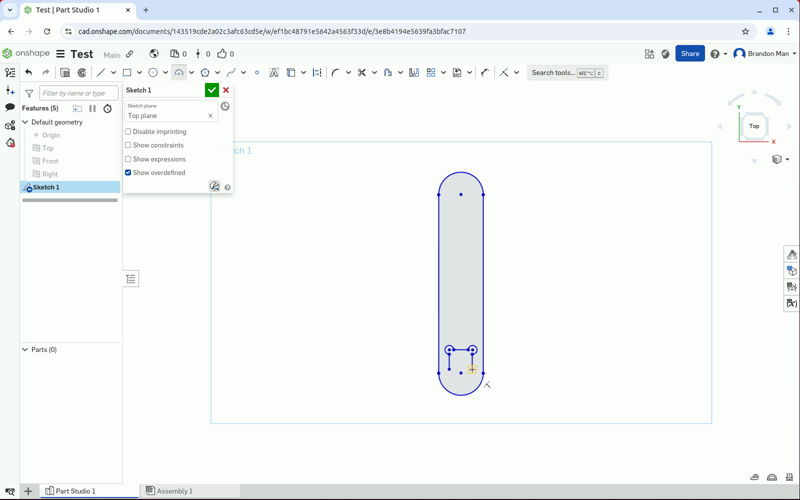
mouse_move(468, 373)
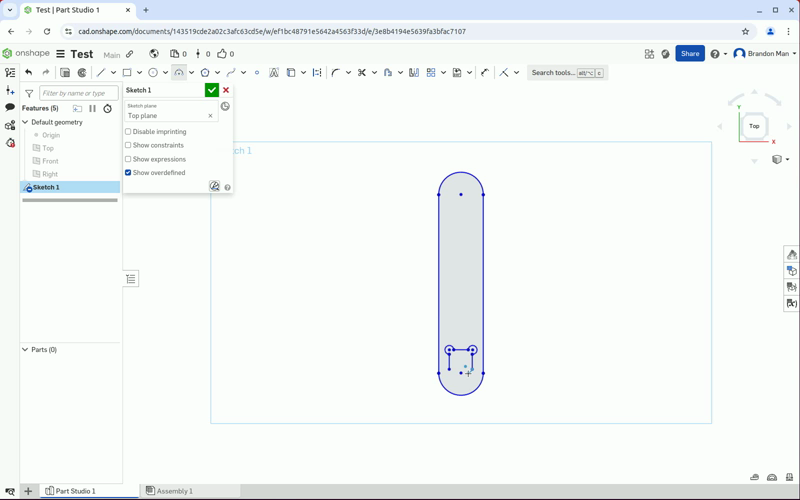
scroll(6)
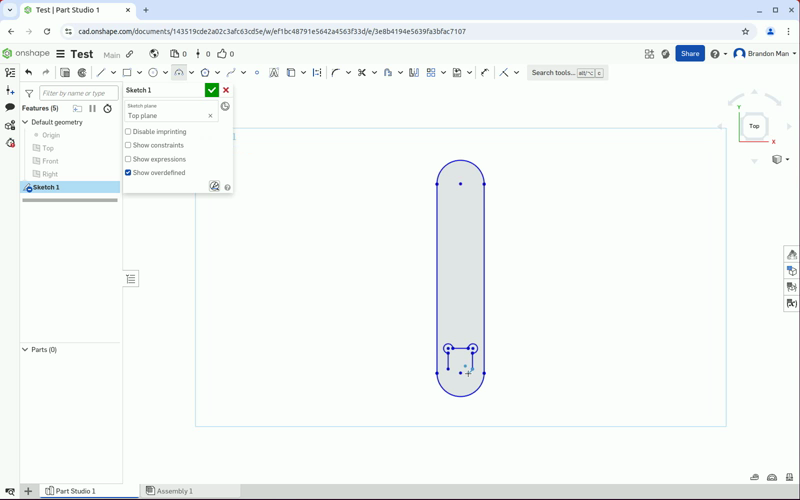
scroll(6)
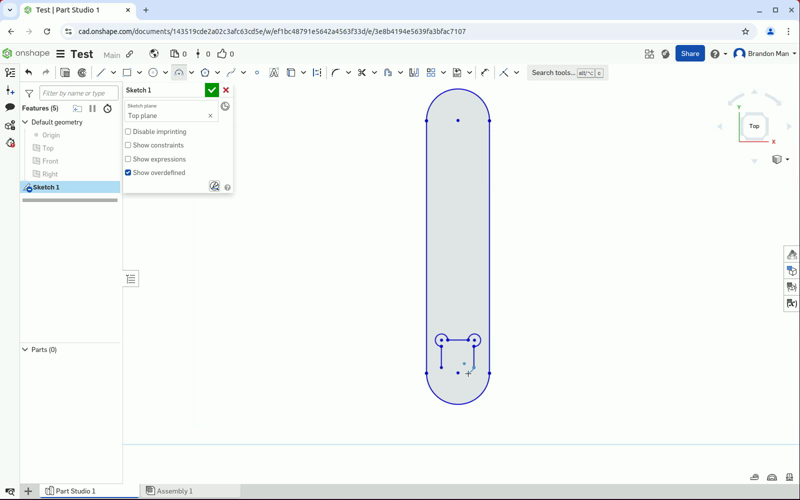
scroll(6)
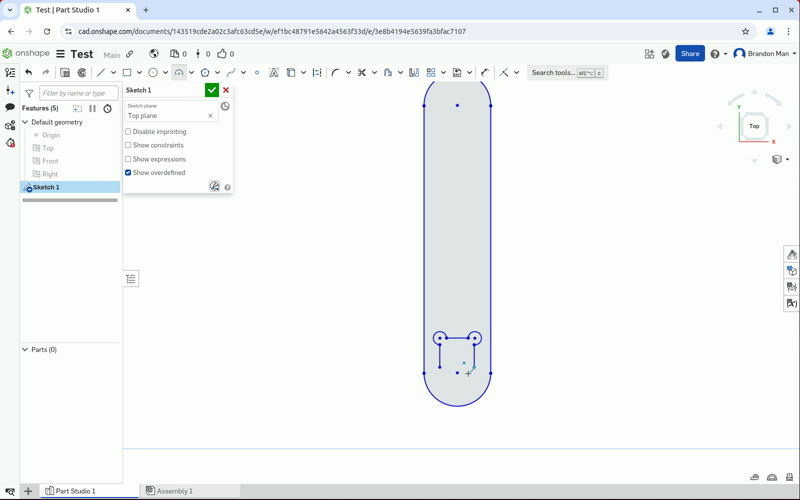
scroll(6)
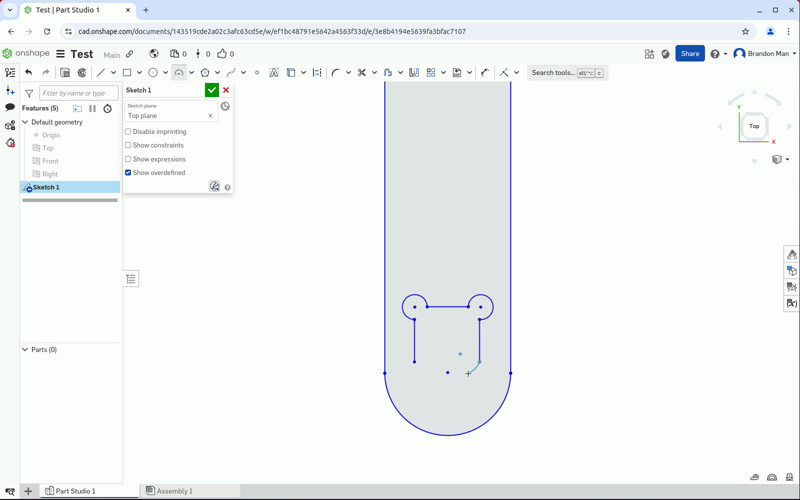
scroll(6)
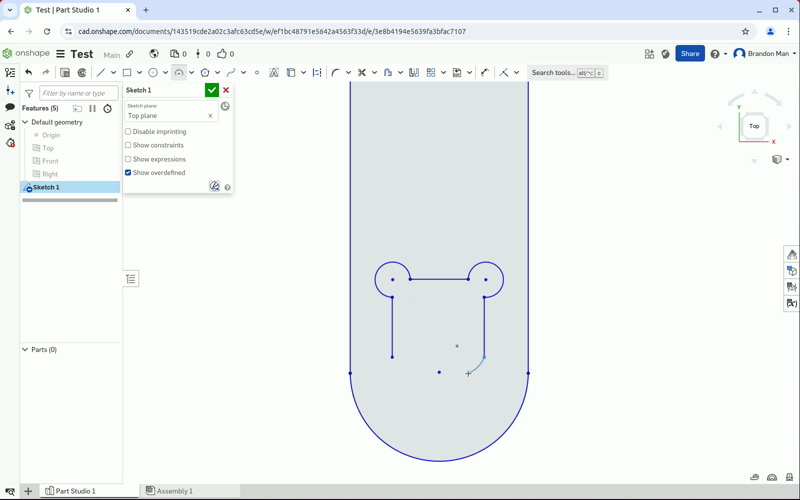
scroll(6)
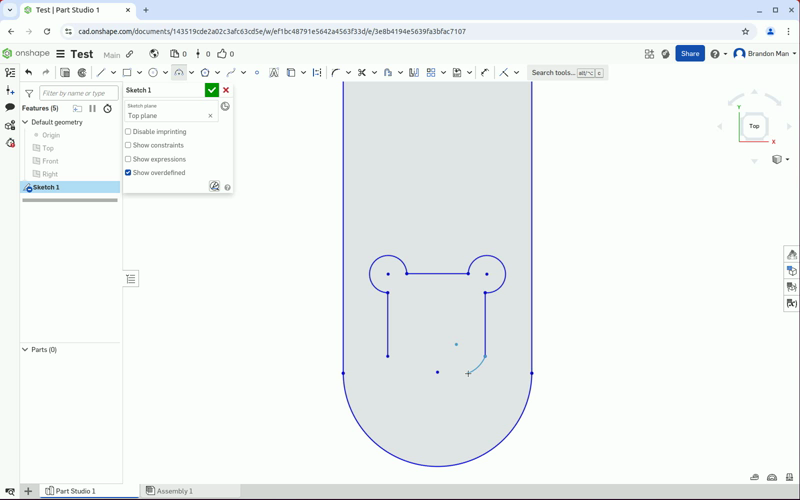
scroll(6)
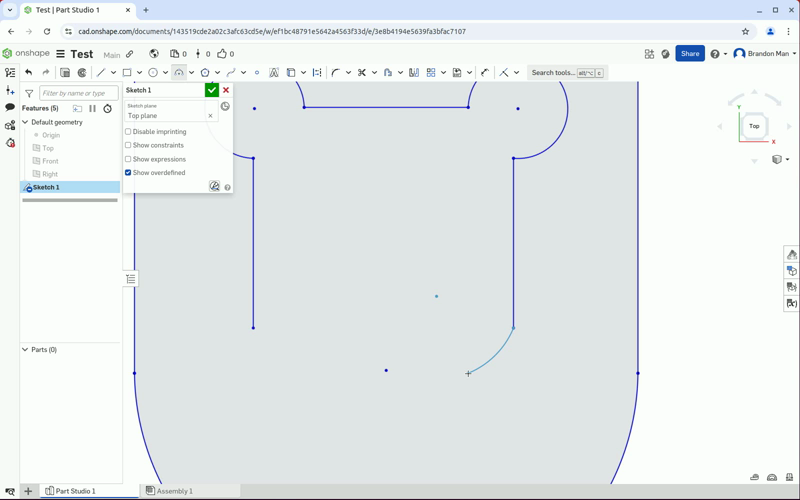
click(468, 373)
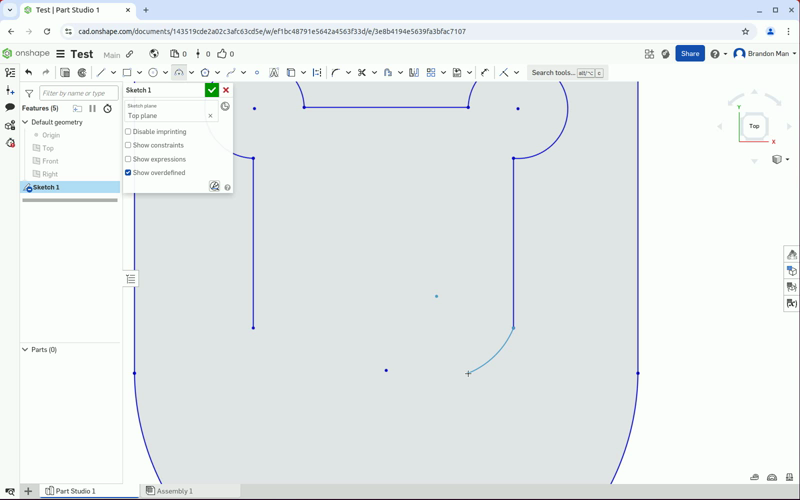
scroll(-6)
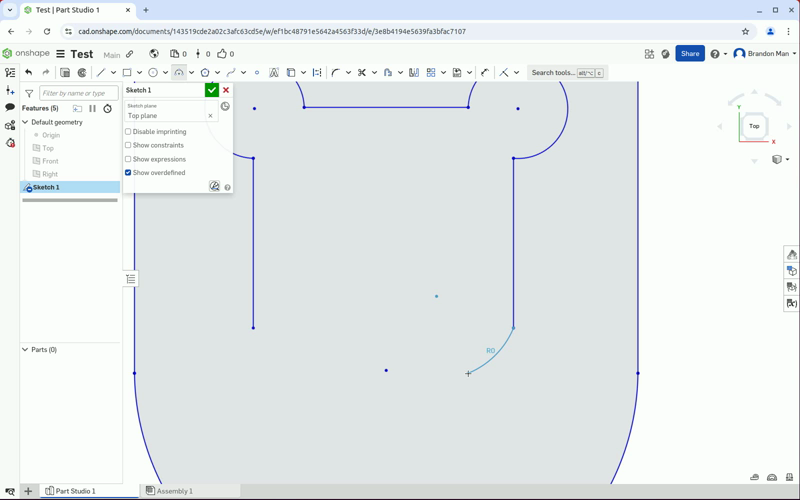
scroll(-6)
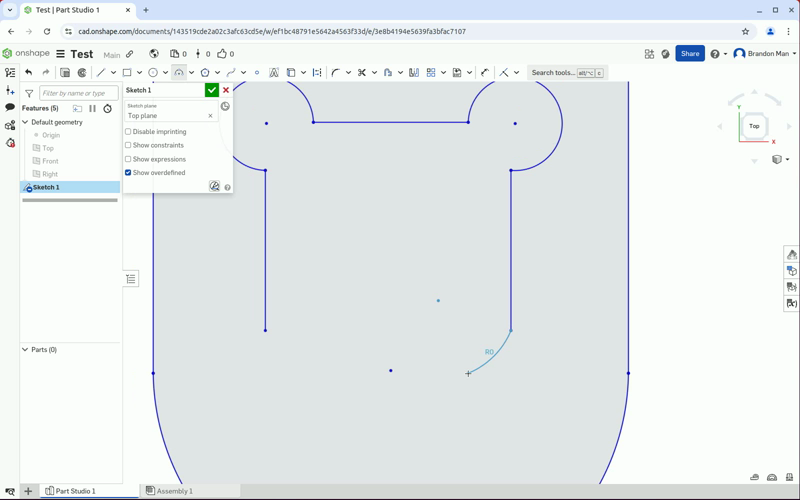
scroll(-6)
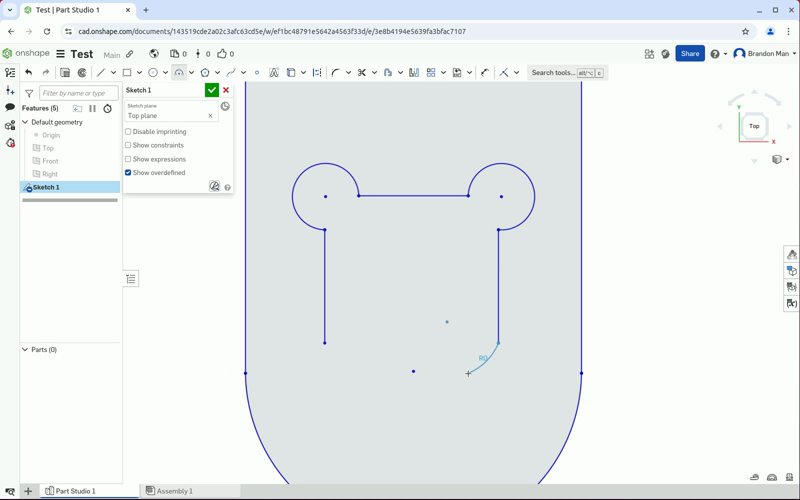
scroll(-6)
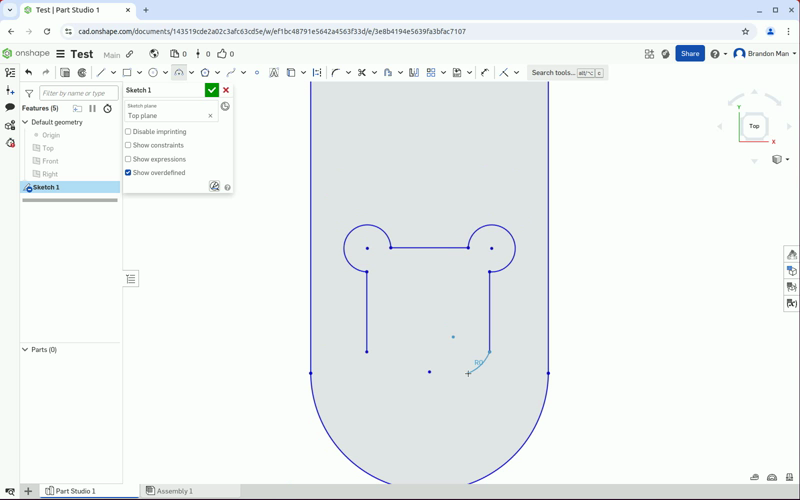
scroll(-6)
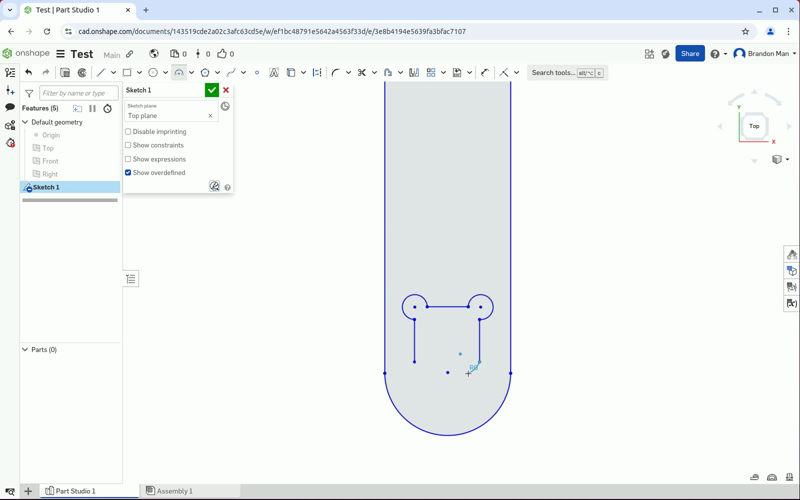
scroll(-6)
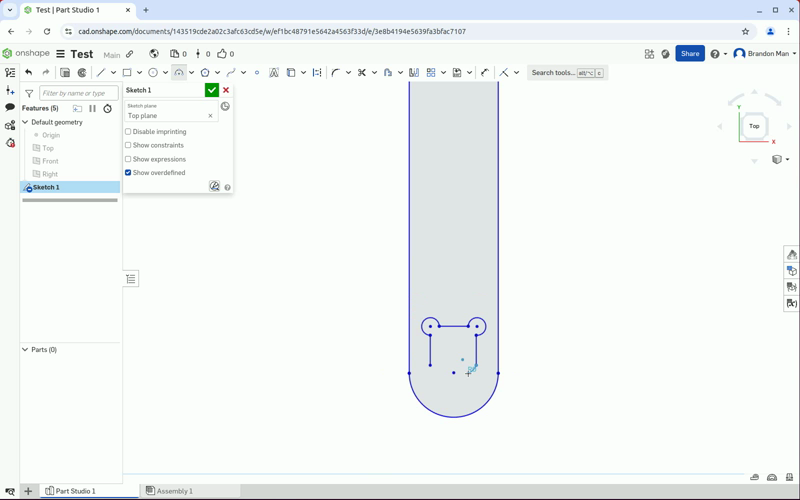
scroll(-6)
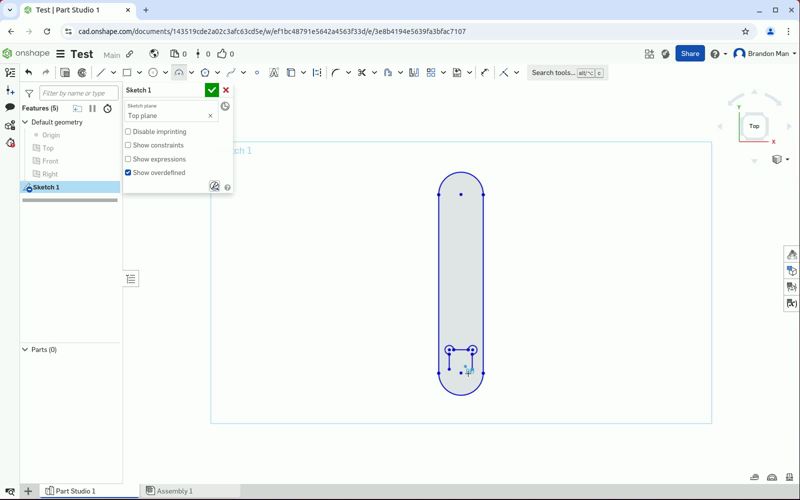
mouse_move(475, 376)
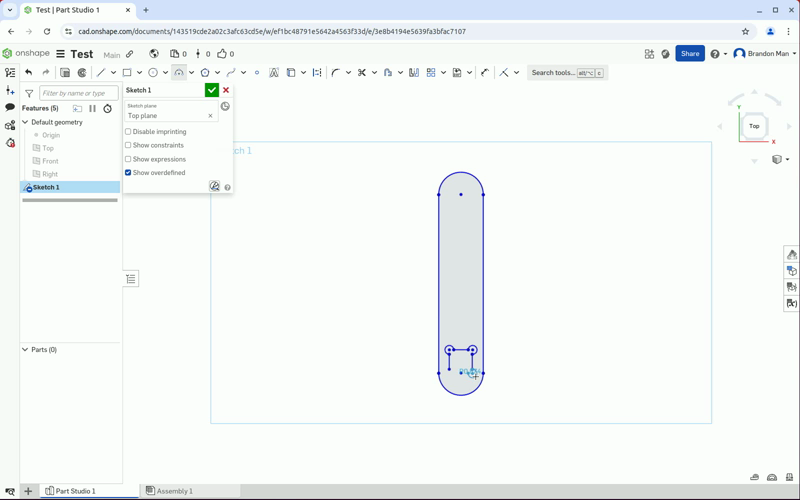
scroll(6)
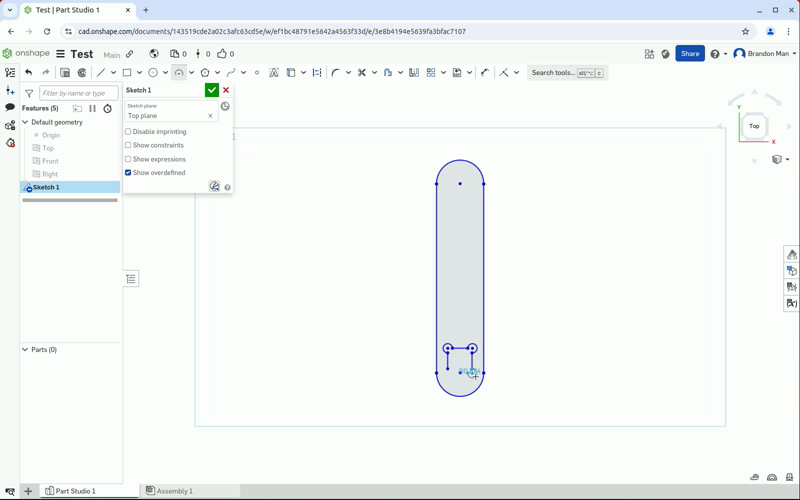
scroll(6)
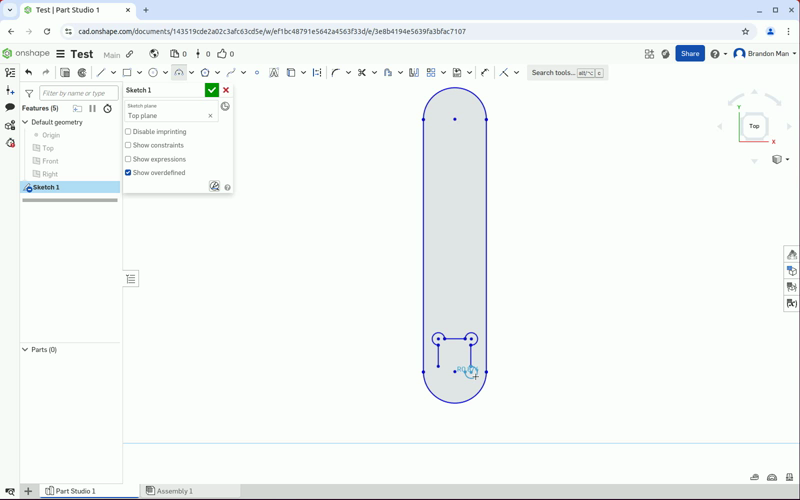
scroll(6)
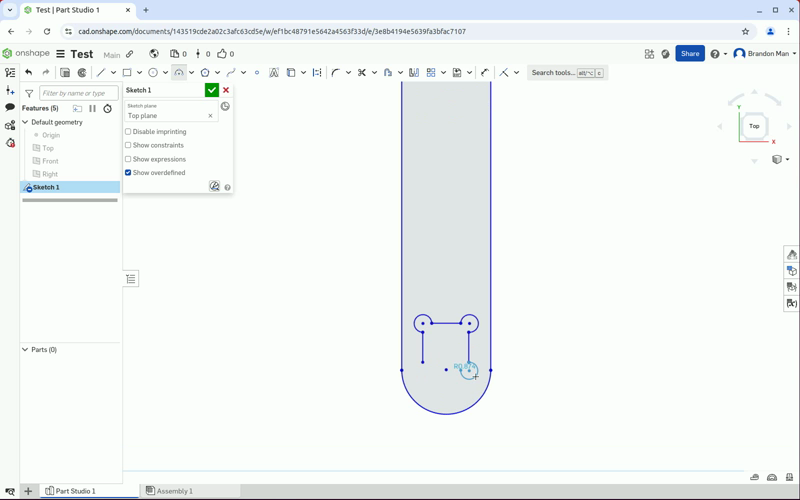
scroll(6)
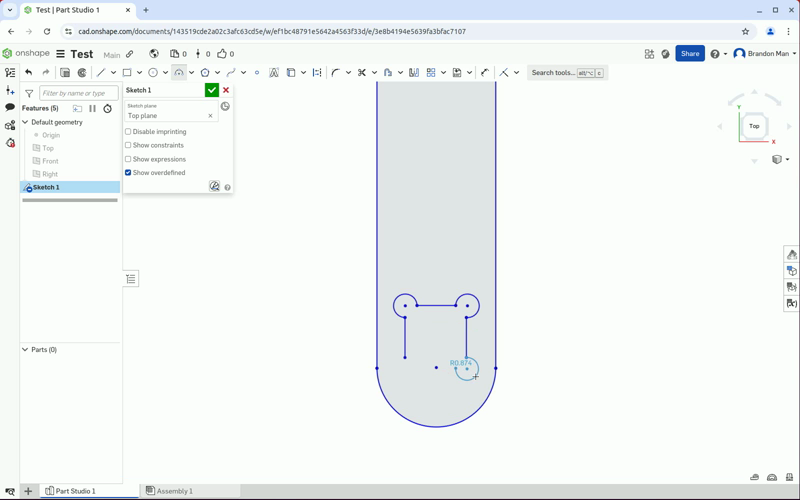
scroll(6)
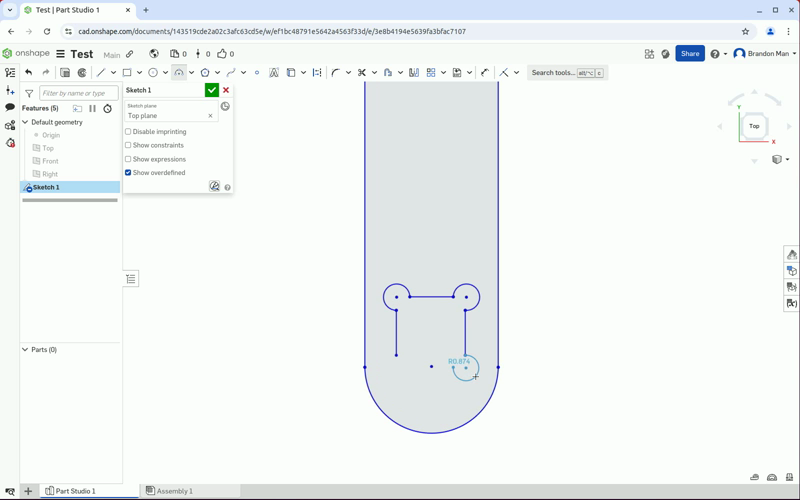
scroll(6)
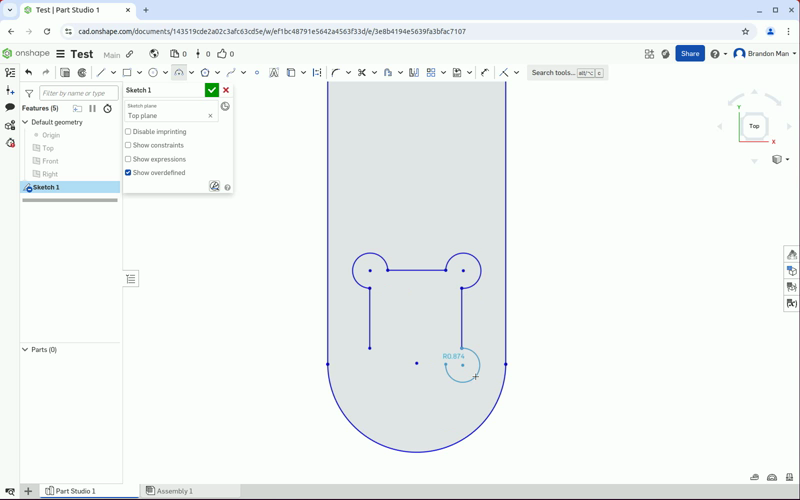
scroll(6)
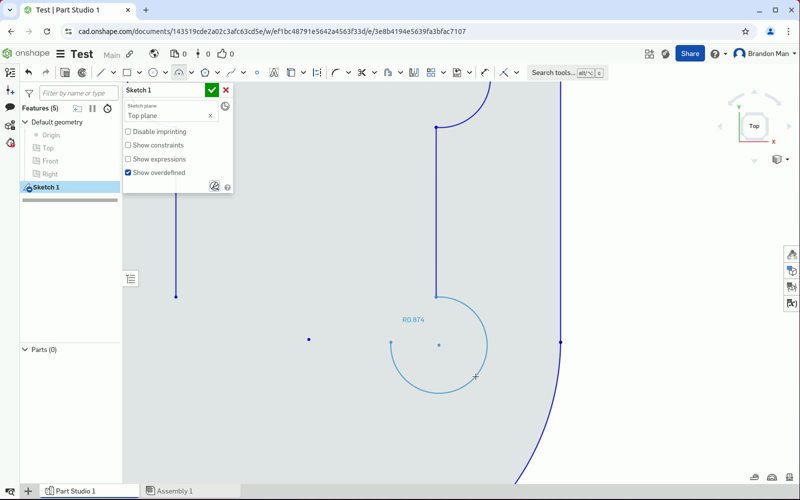
click(475, 376)
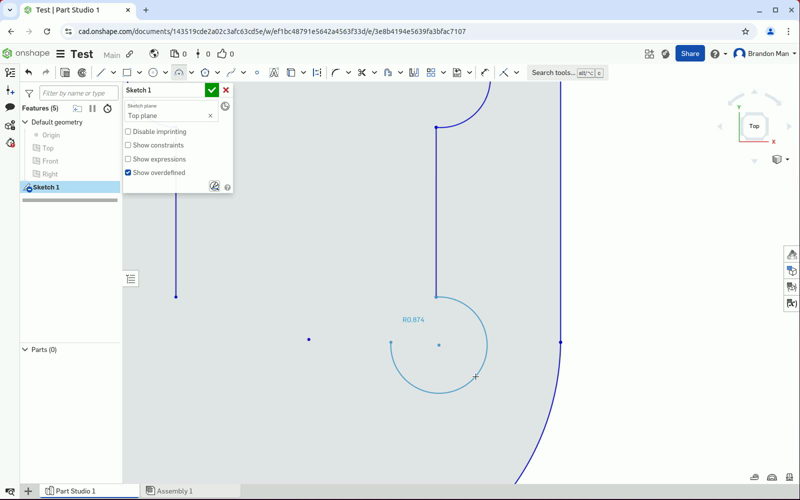
scroll(-6)
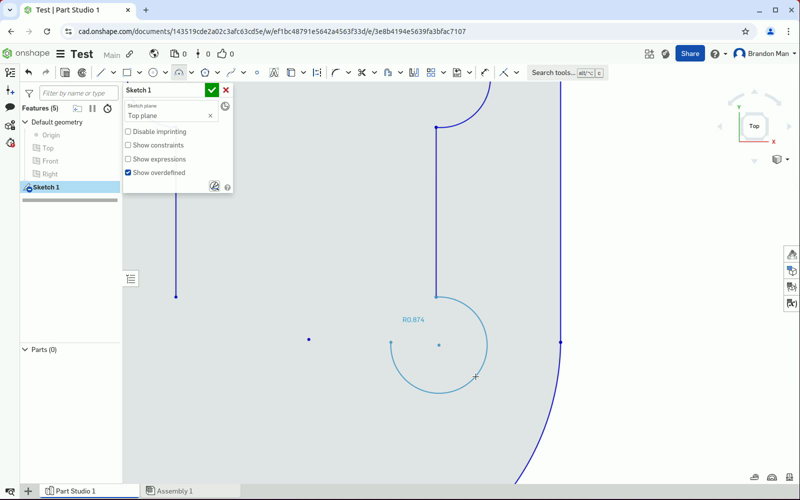
scroll(-6)
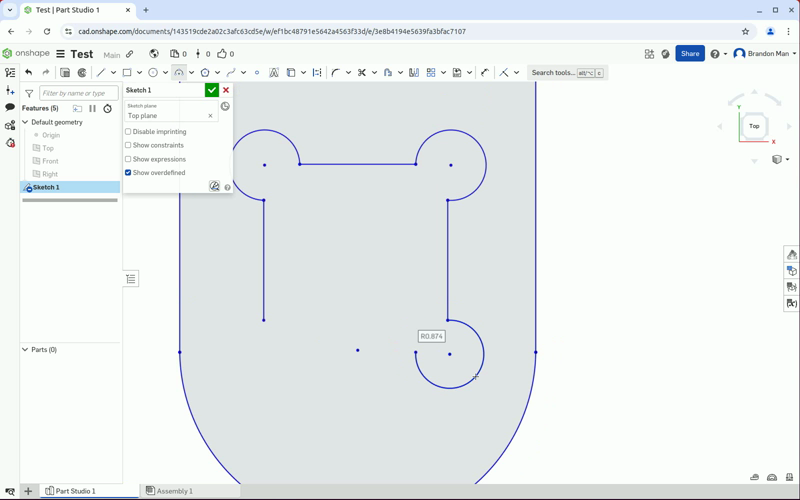
scroll(-6)
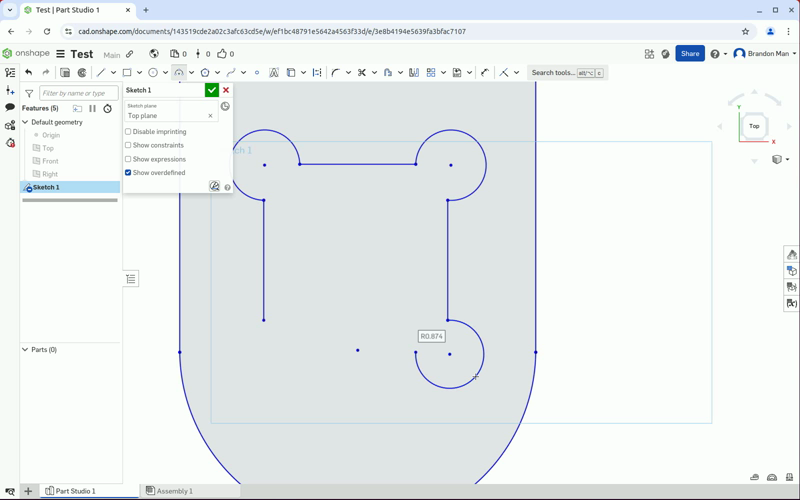
scroll(-6)
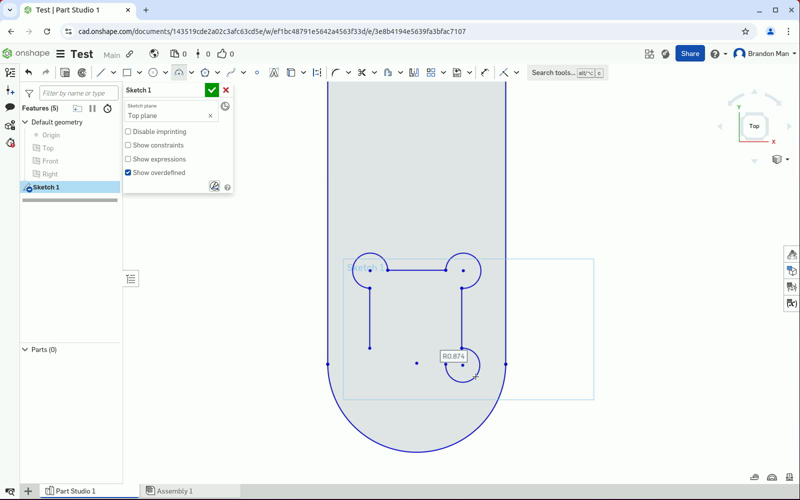
scroll(-6)
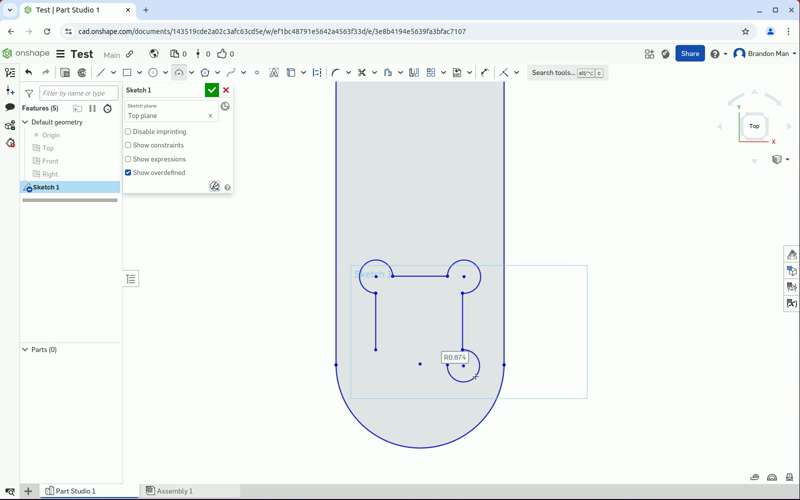
scroll(-6)
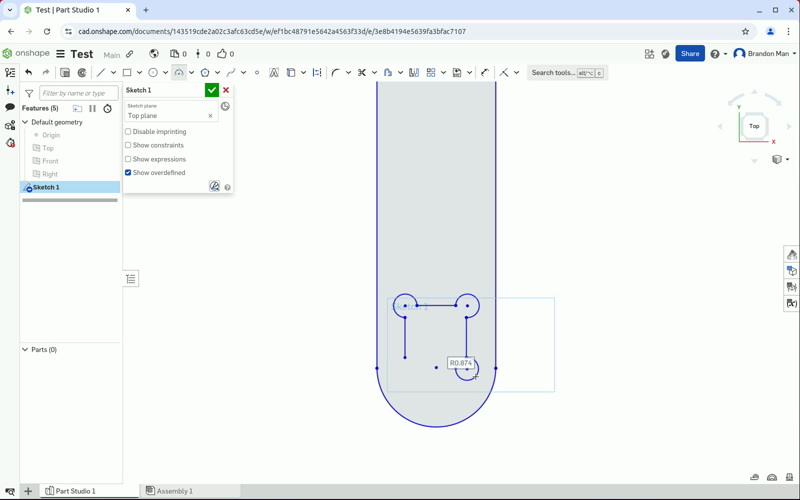
scroll(-6)
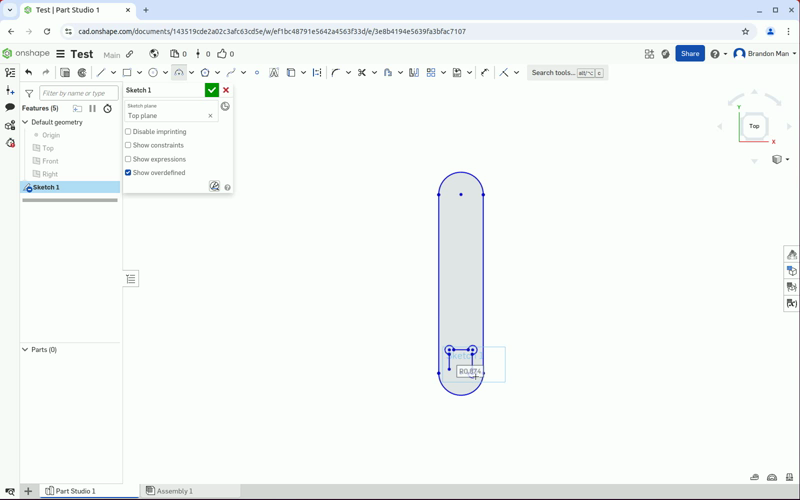
key_up(shift)
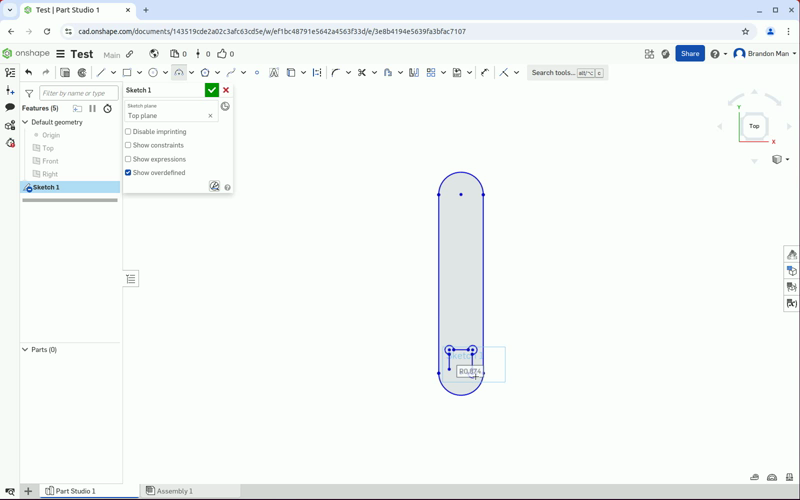
key(esc)
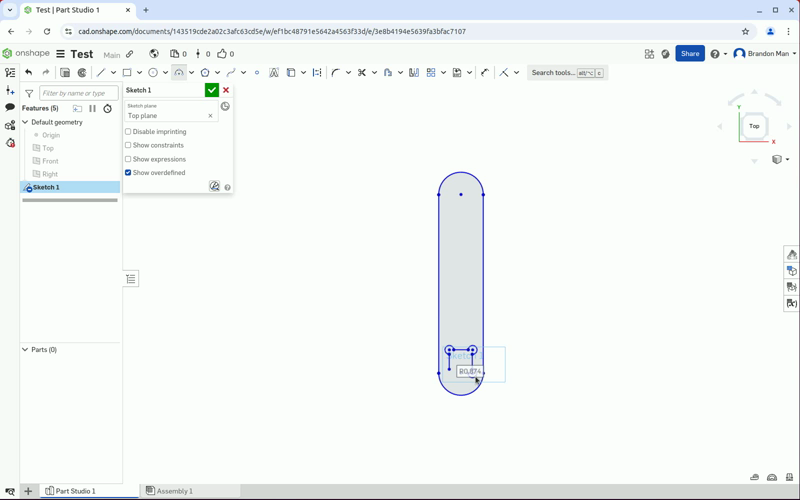
key(l)
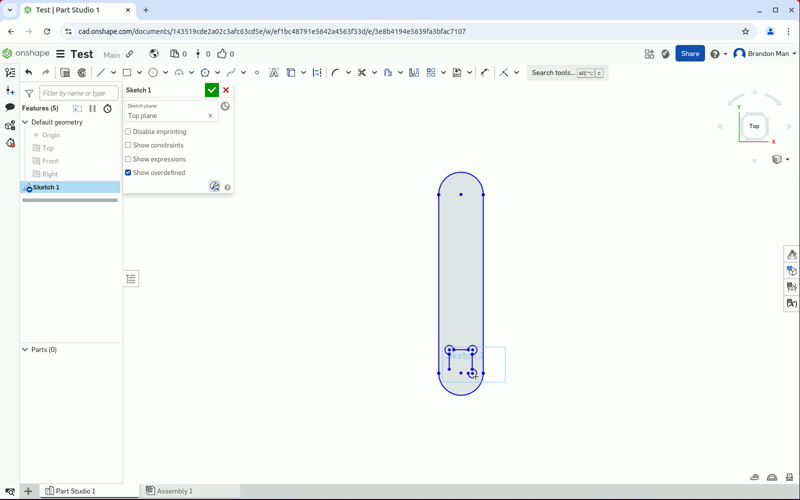
mouse_move(468, 373)
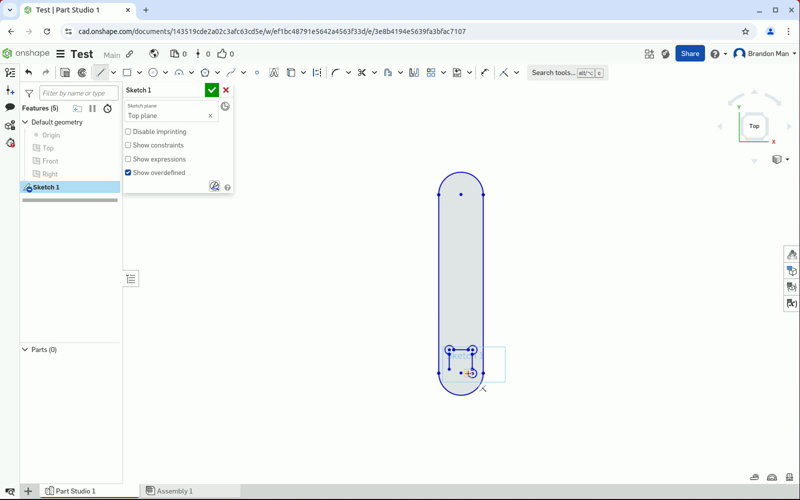
scroll(6)
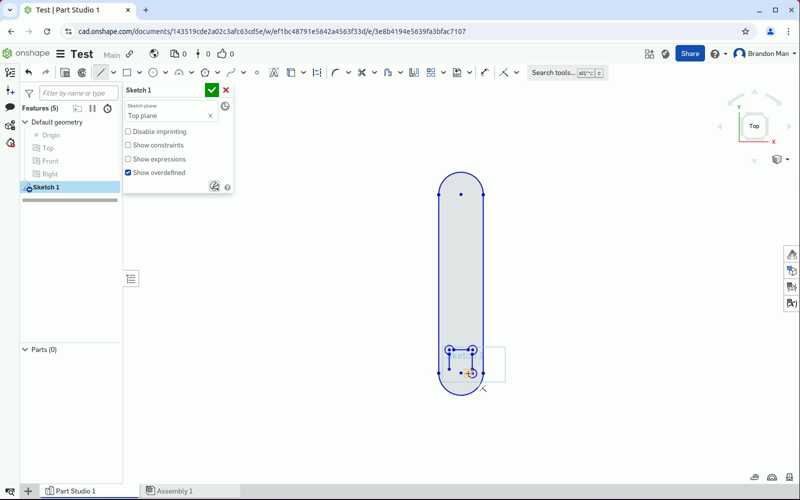
scroll(6)
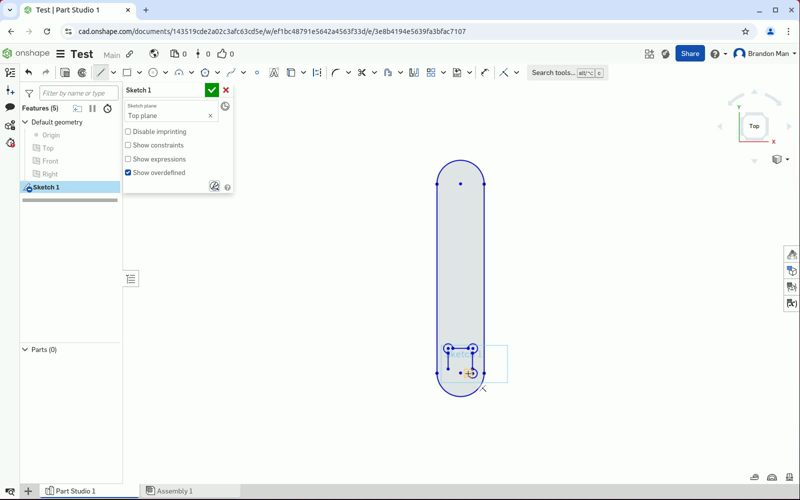
scroll(6)
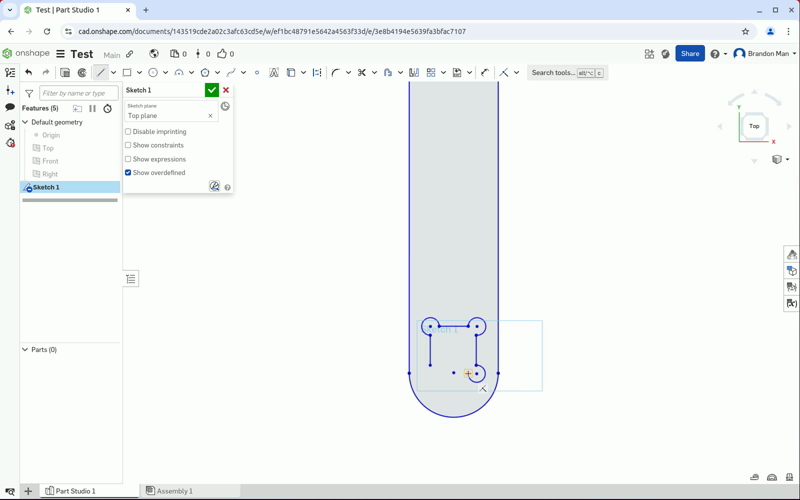
scroll(6)
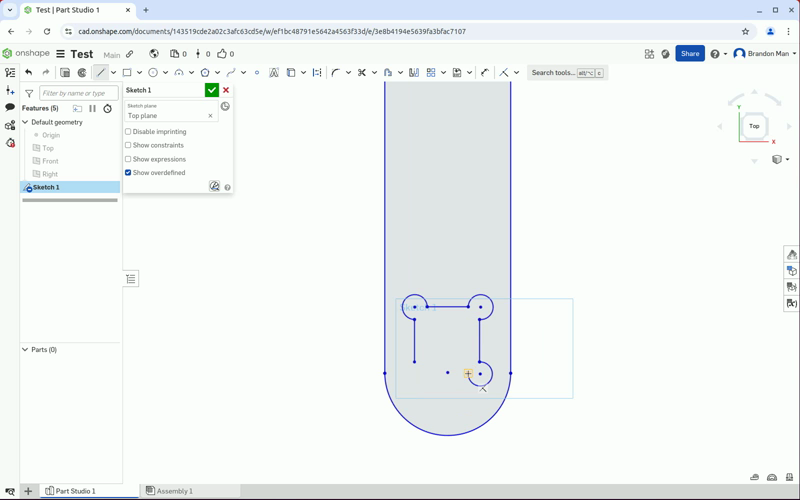
scroll(6)
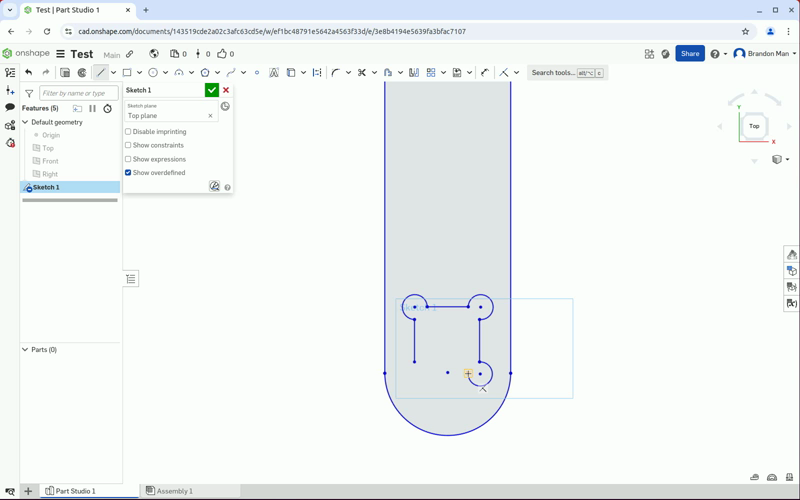
scroll(6)
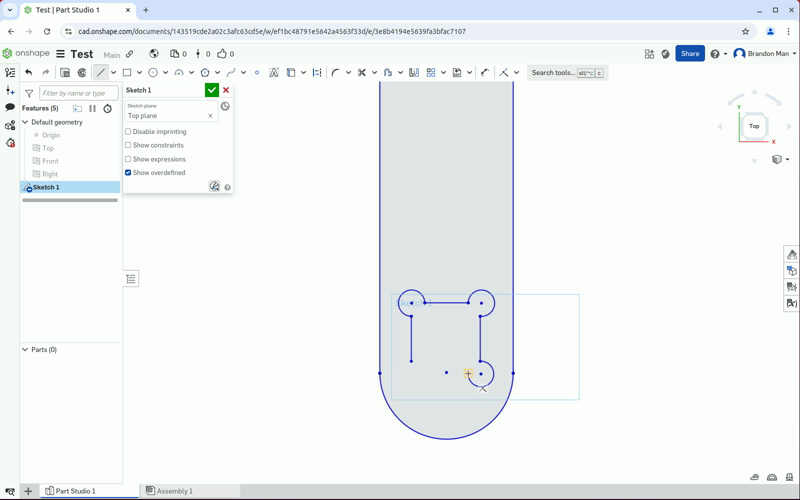
scroll(6)
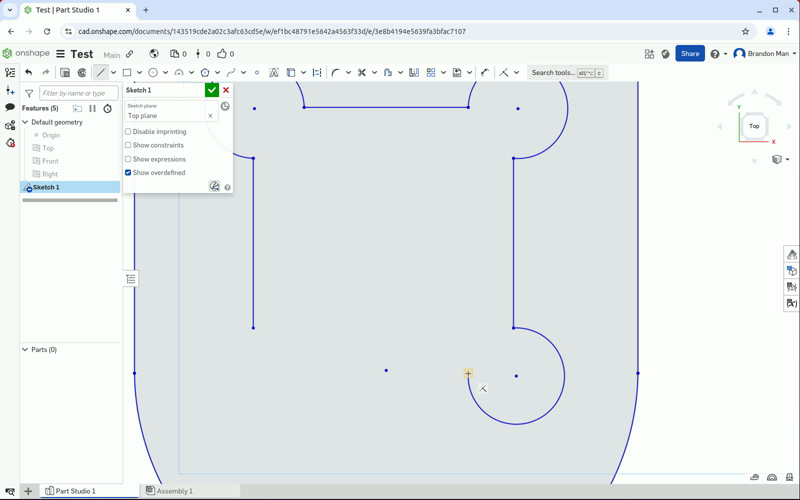
click(468, 373)
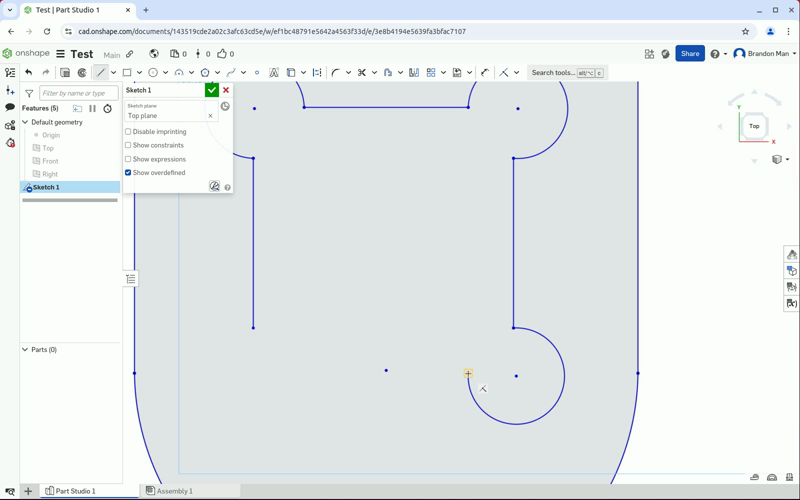
scroll(-6)
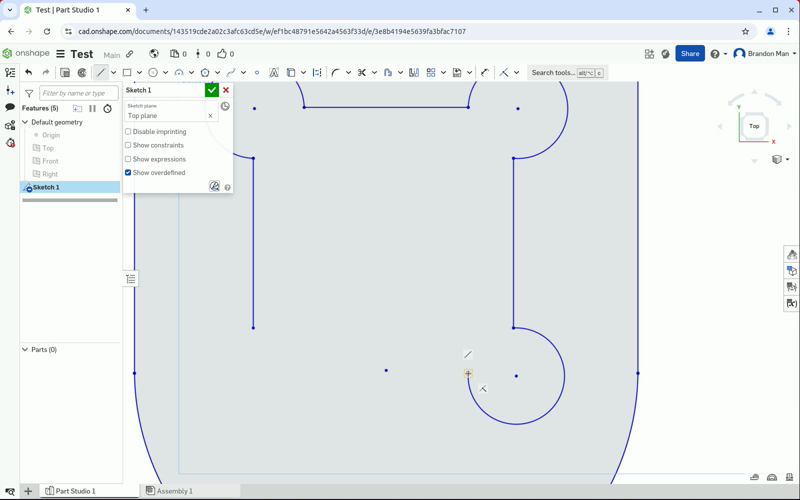
scroll(-6)
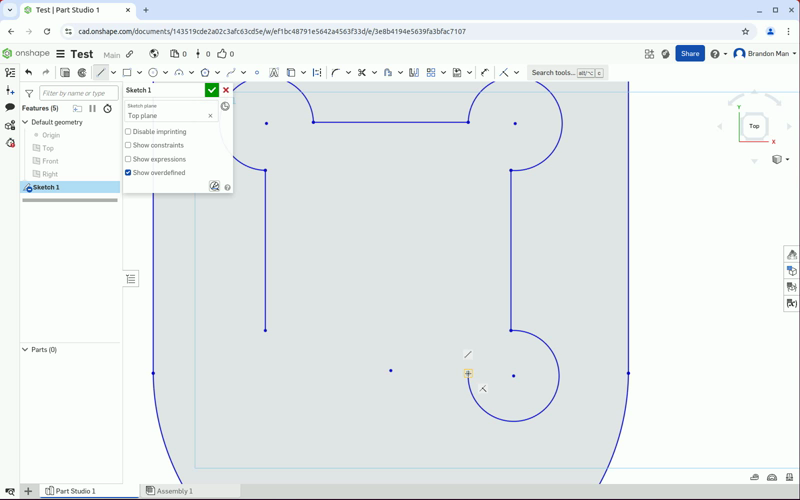
scroll(-6)
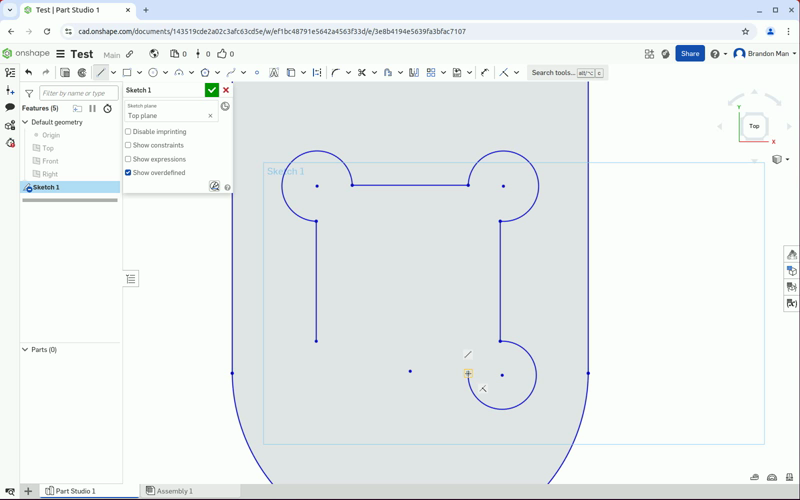
scroll(-6)
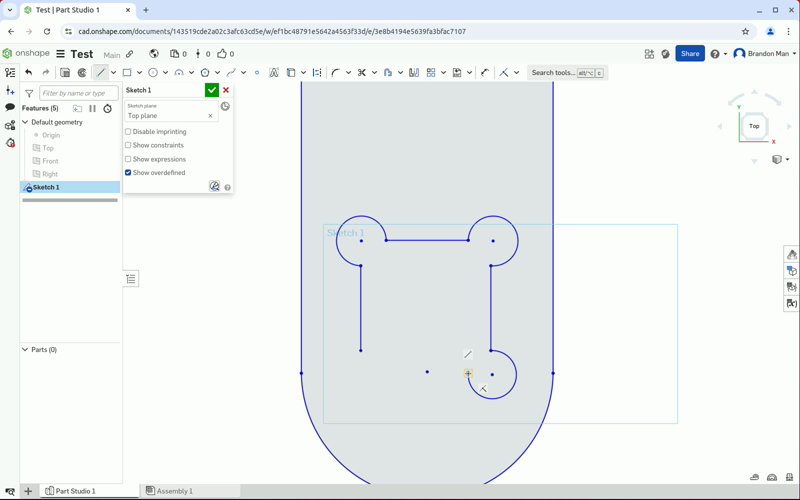
scroll(-6)
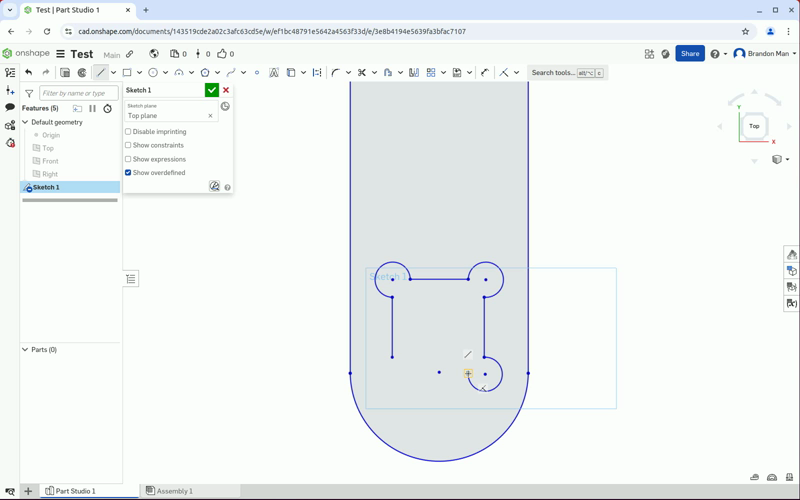
scroll(-6)
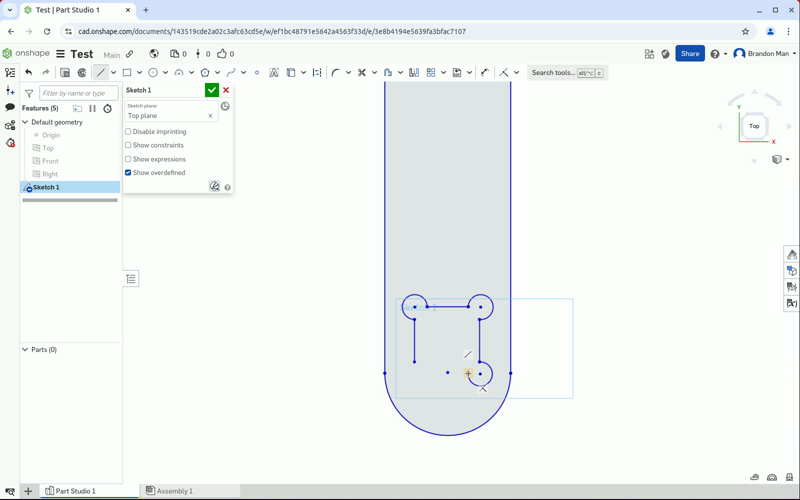
scroll(-6)
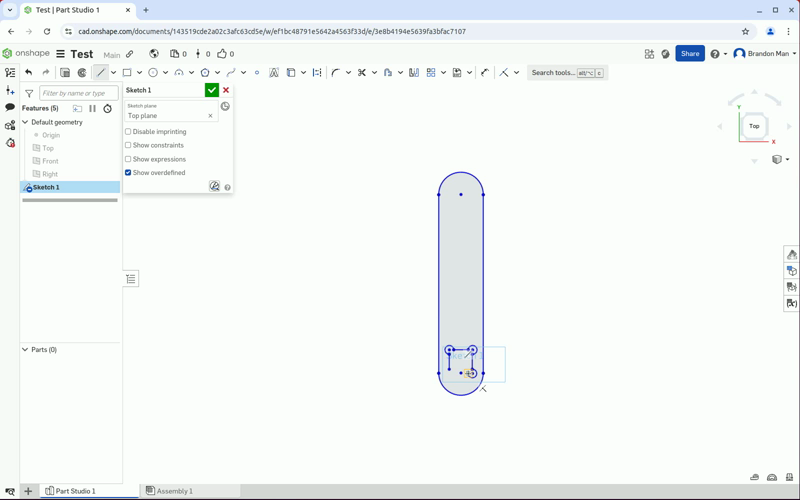
key_down(shift)
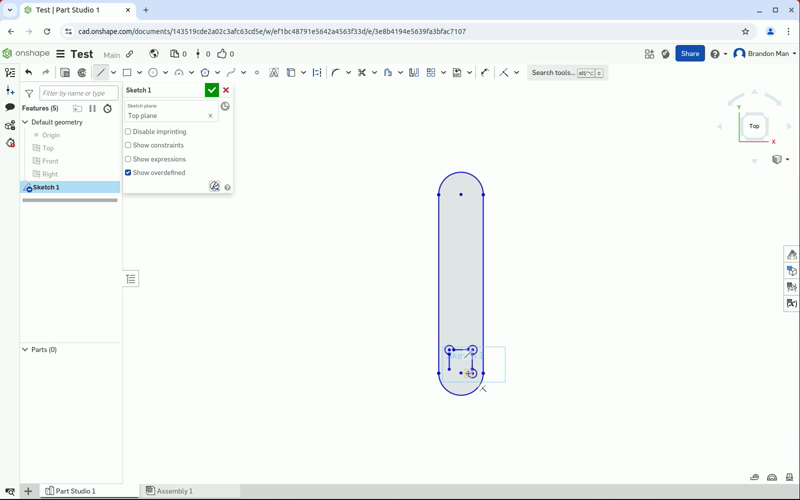
mouse_move(498, 373)
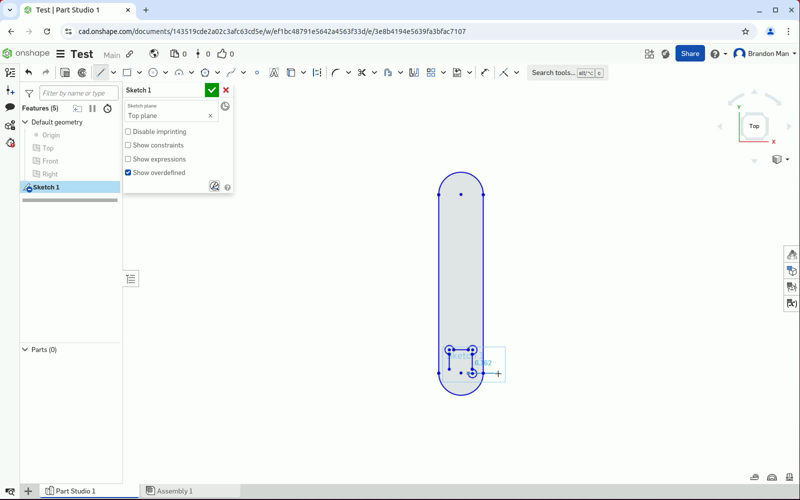
mouse_move(453, 373)
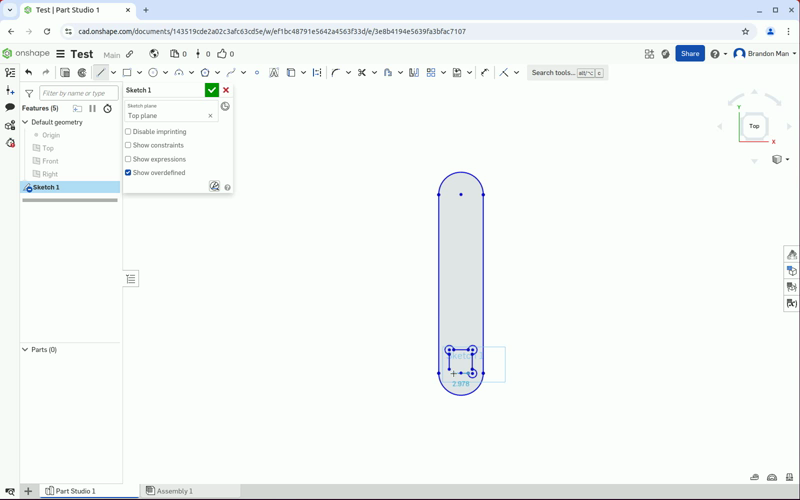
click(453, 373)
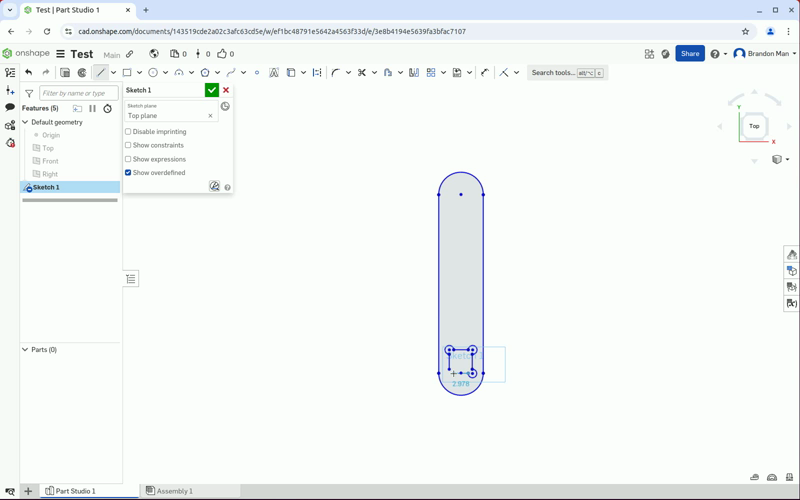
key_up(shift)
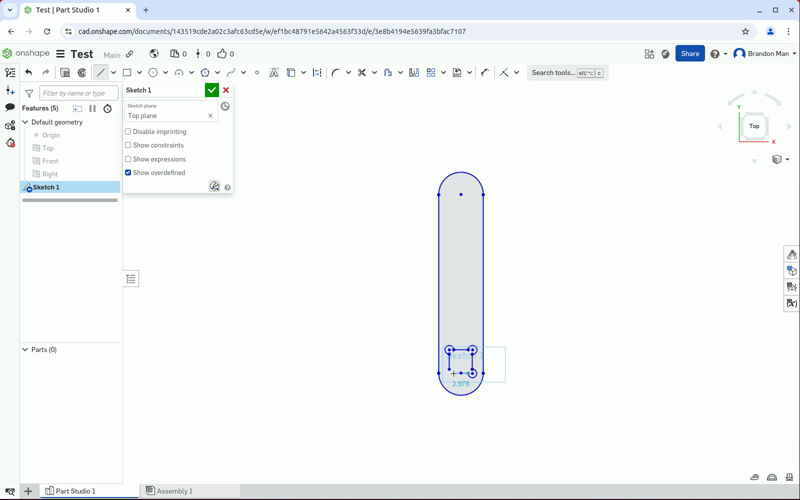
key(esc)
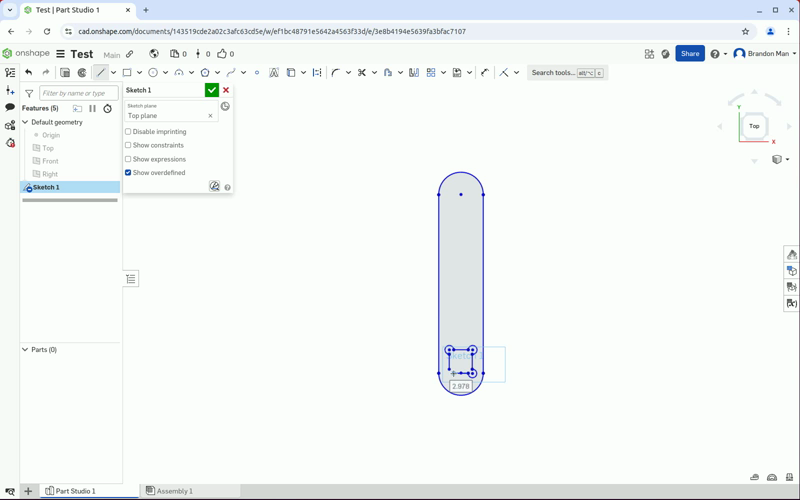
key(a)
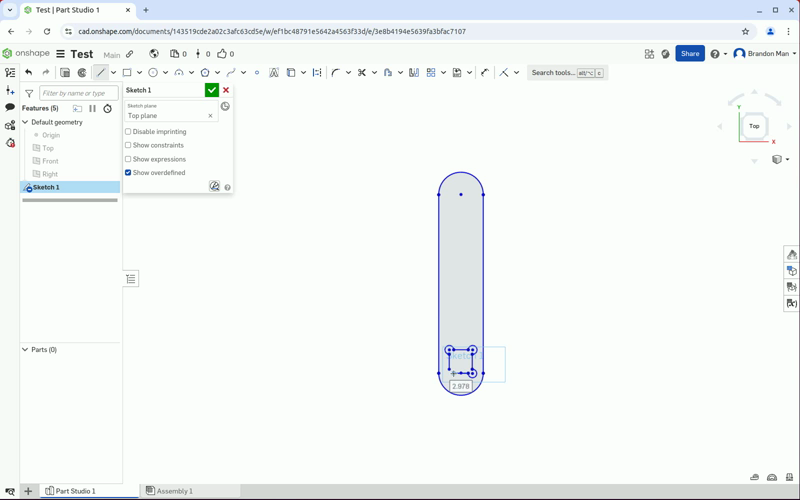
mouse_move(453, 373)
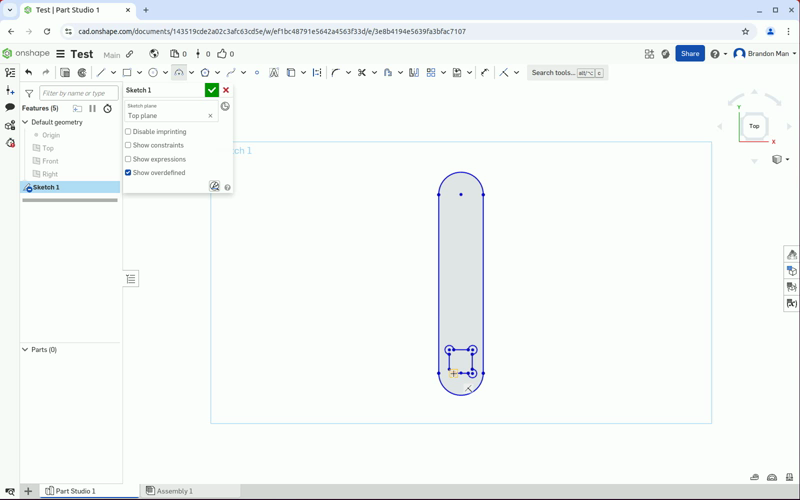
click(453, 373)
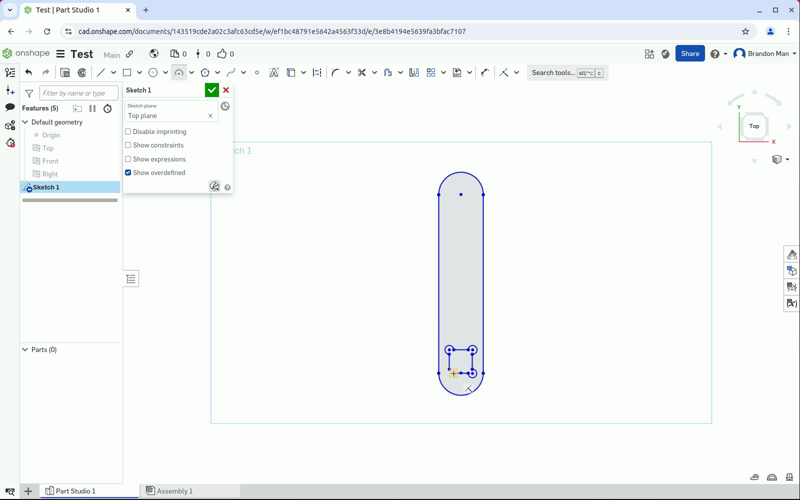
mouse_move(449, 369)
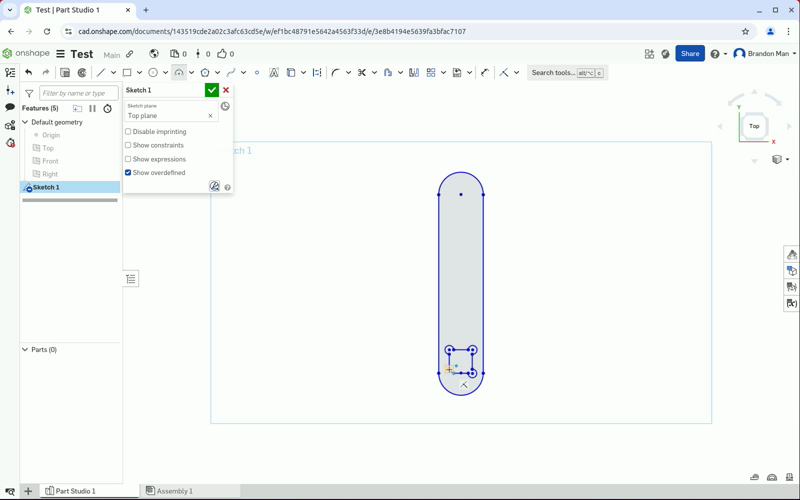
scroll(6)
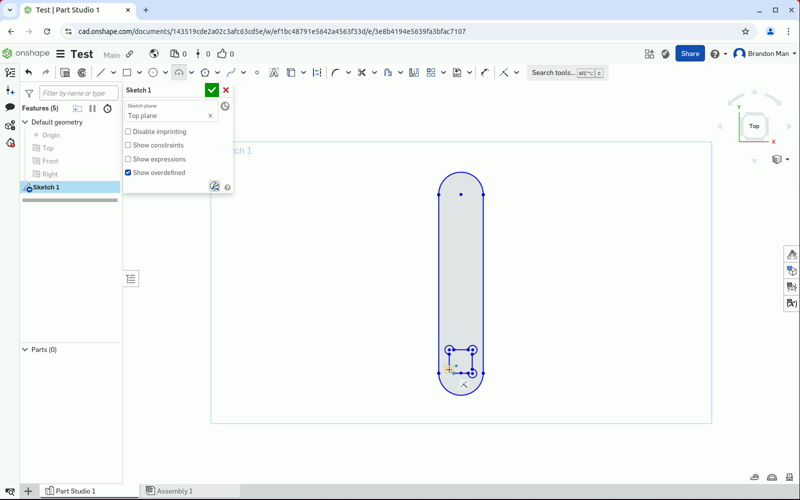
scroll(6)
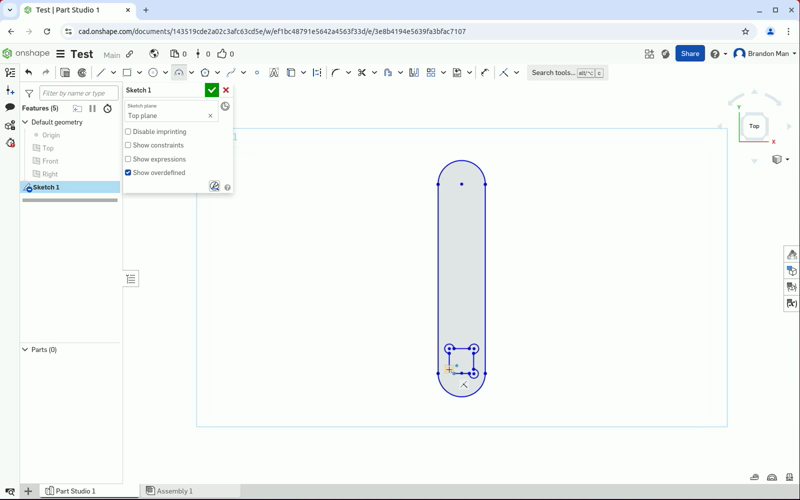
scroll(6)
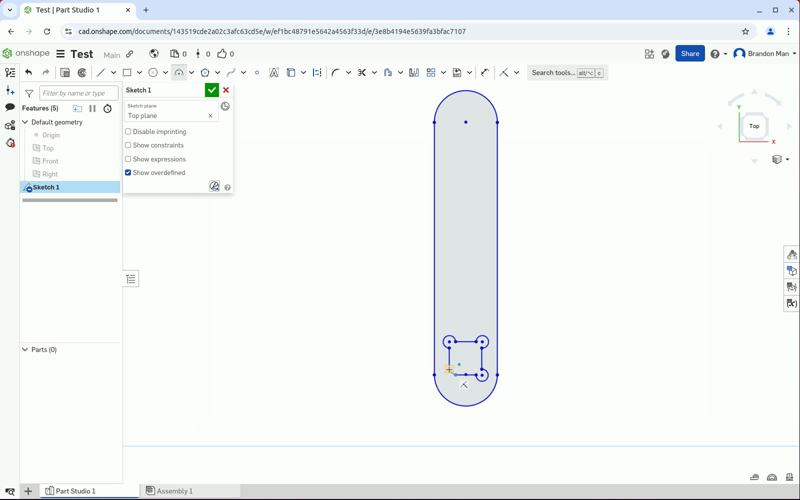
scroll(6)
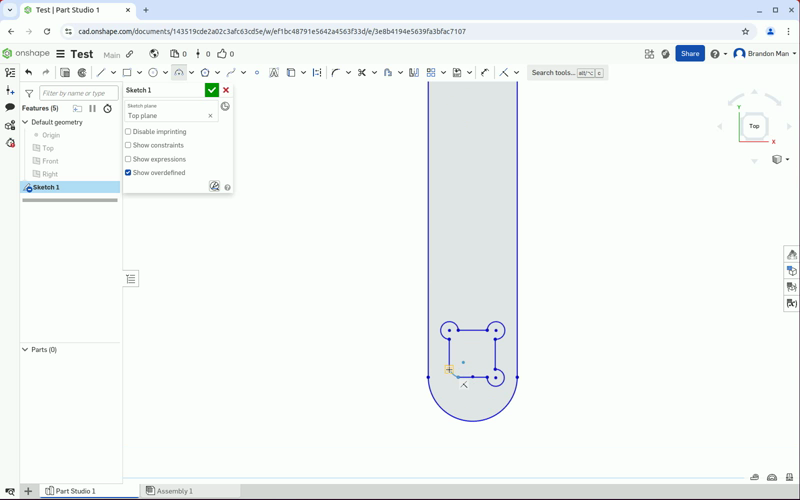
scroll(6)
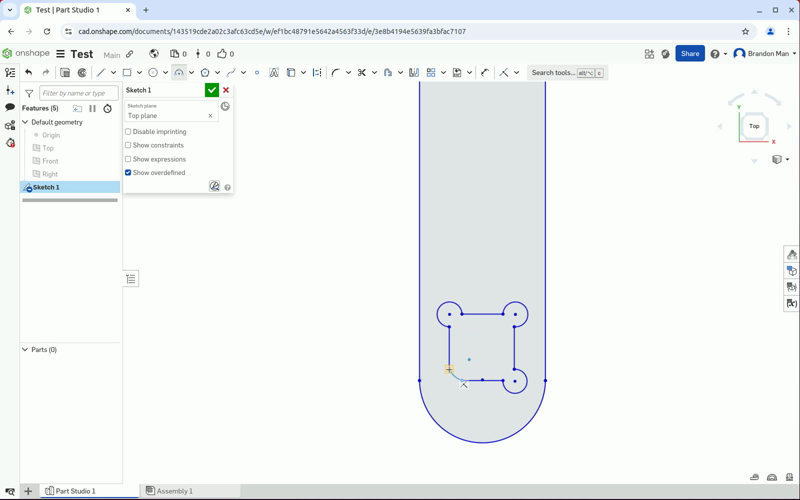
scroll(6)
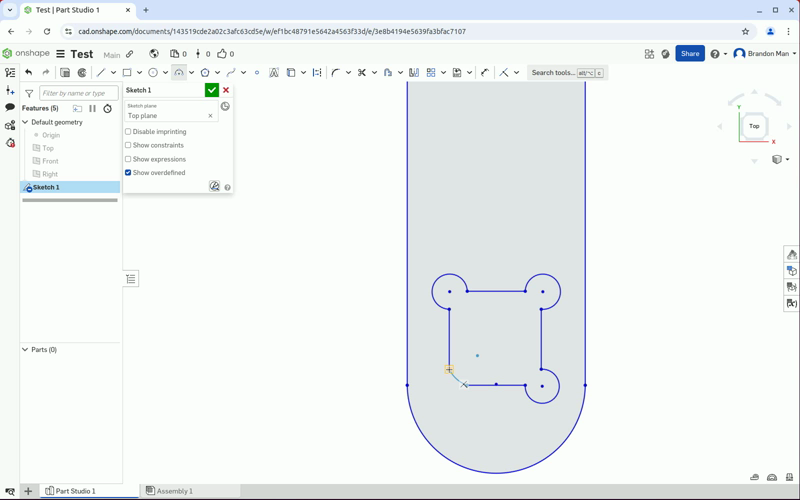
scroll(6)
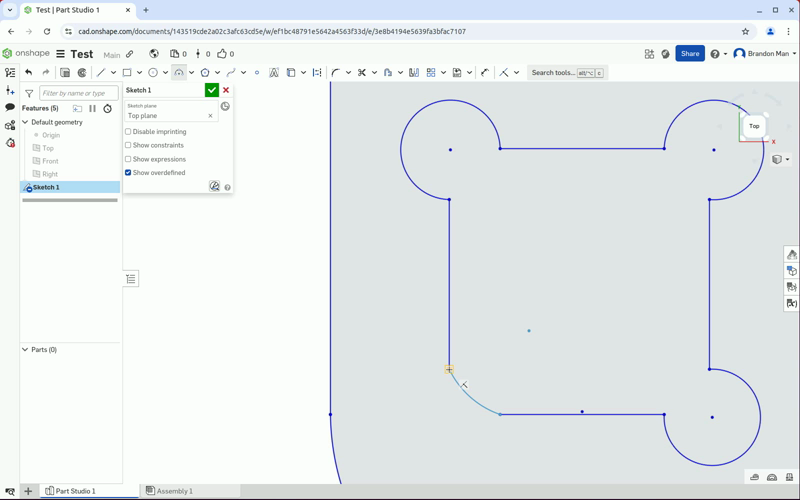
click(449, 369)
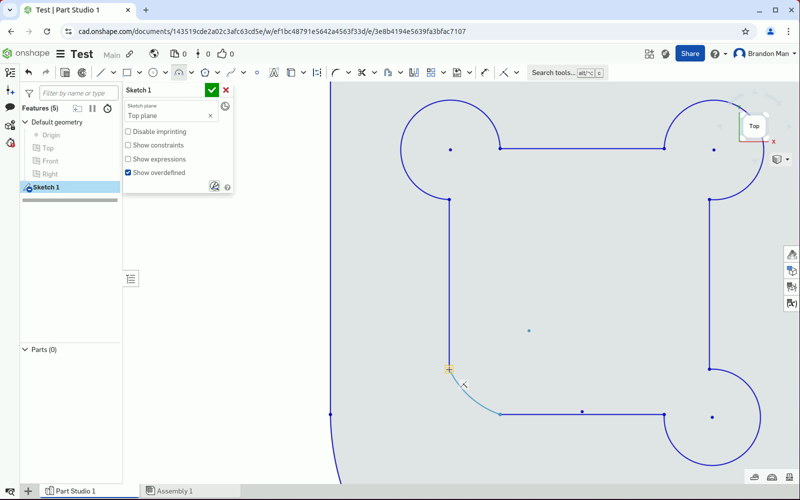
scroll(-6)
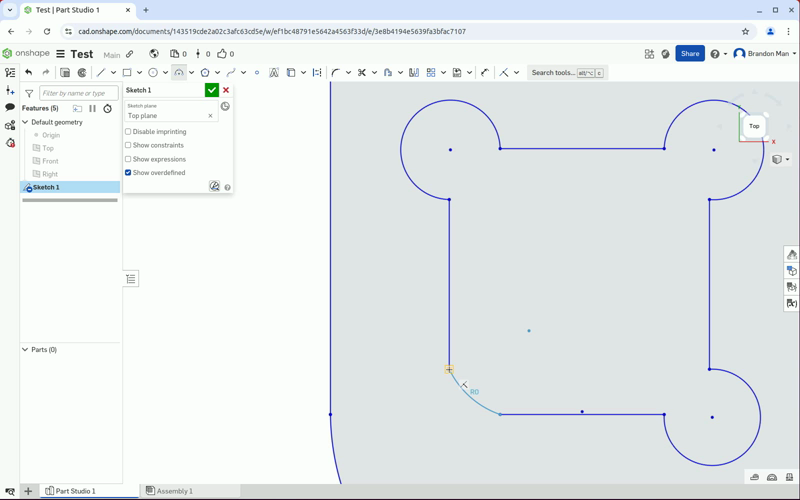
scroll(-6)
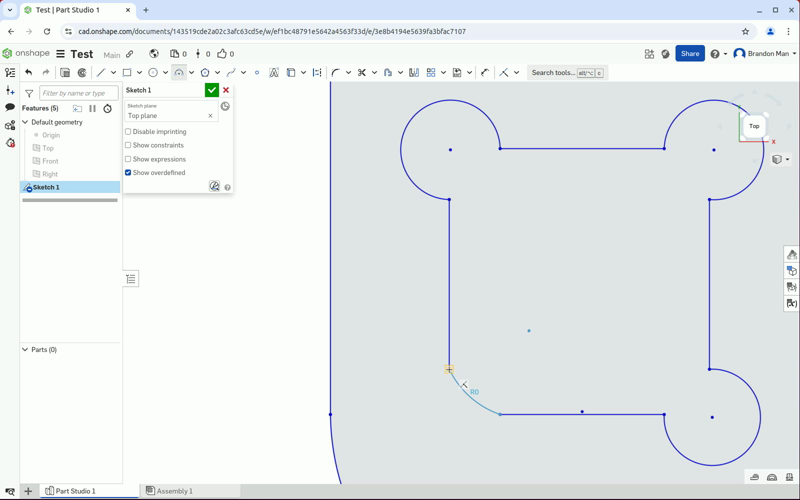
scroll(-6)
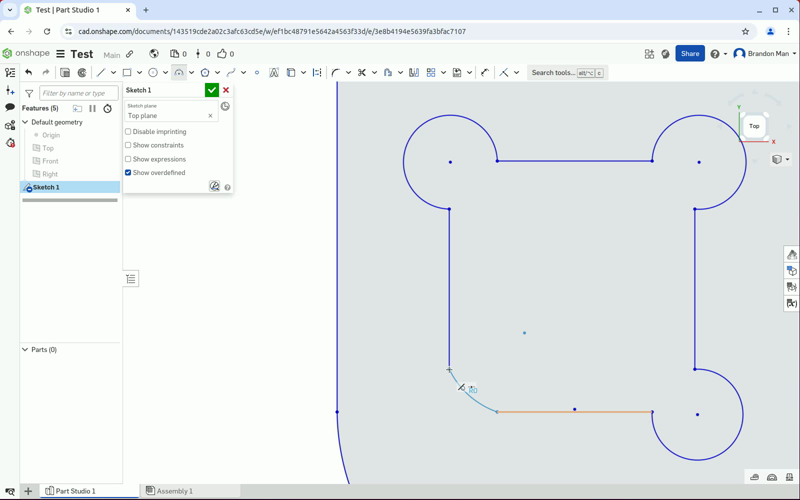
scroll(-6)
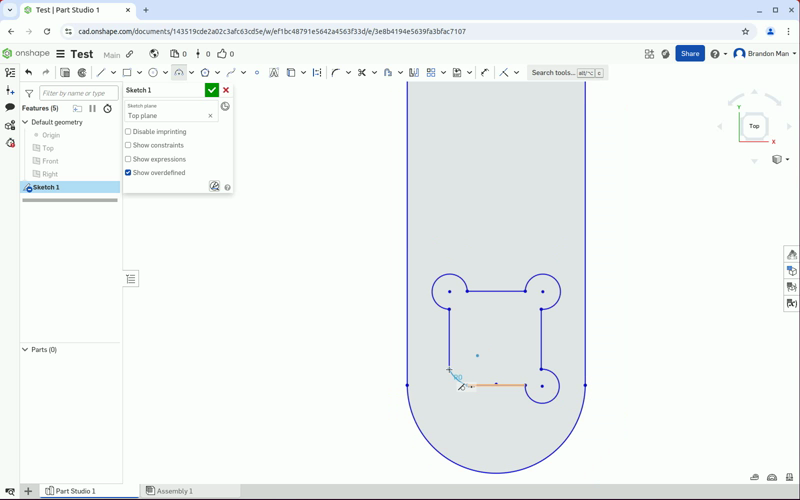
scroll(-6)
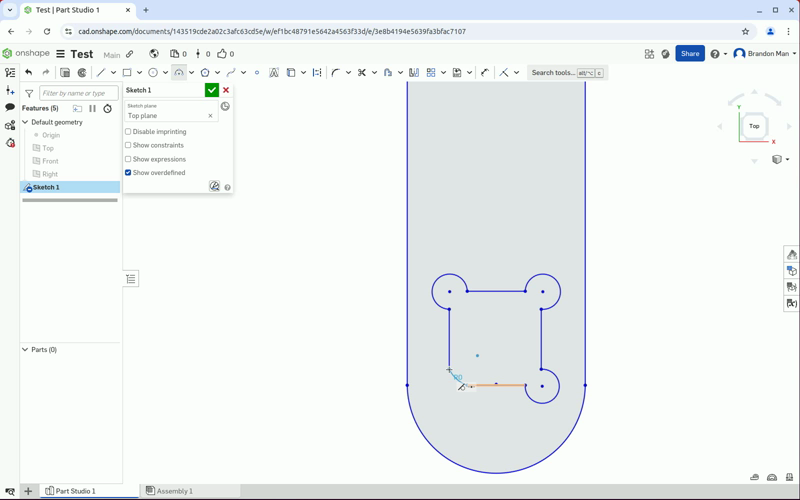
scroll(-6)
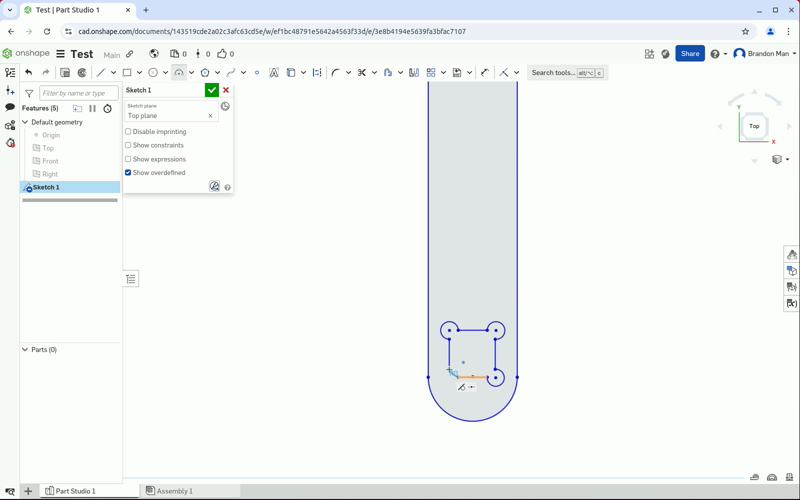
scroll(-6)
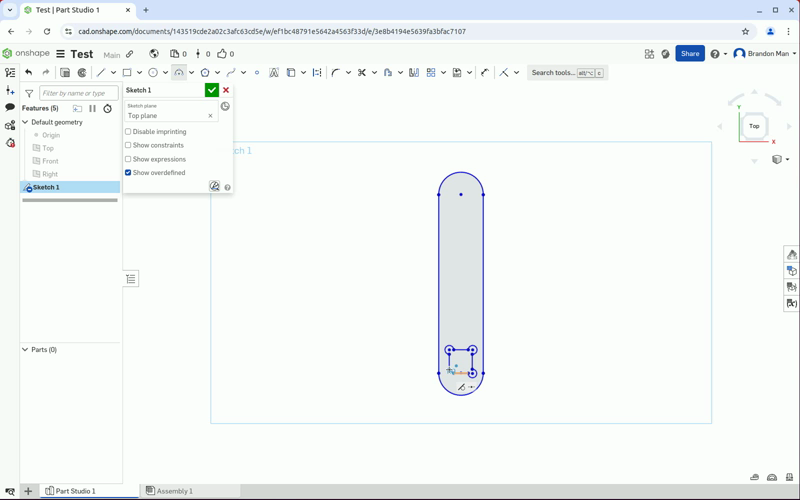
key_down(shift)
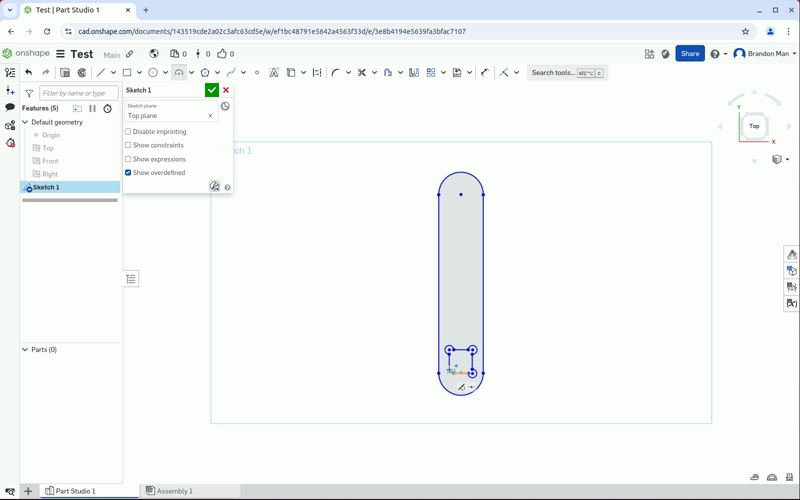
mouse_move(446, 376)
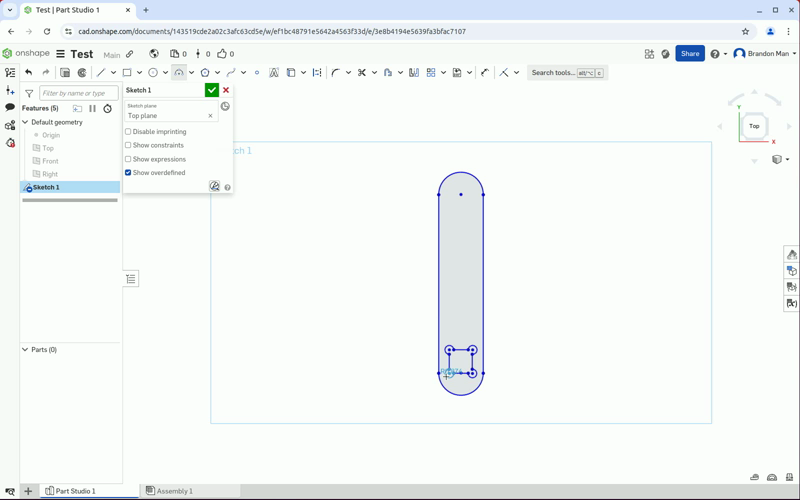
scroll(6)
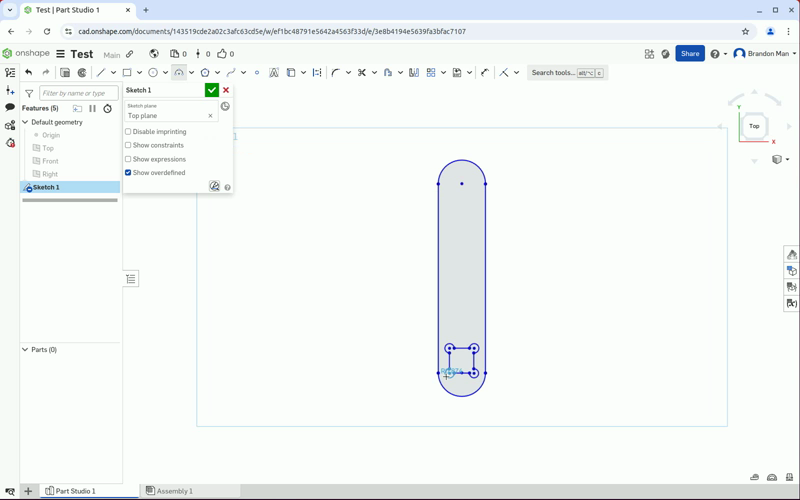
scroll(6)
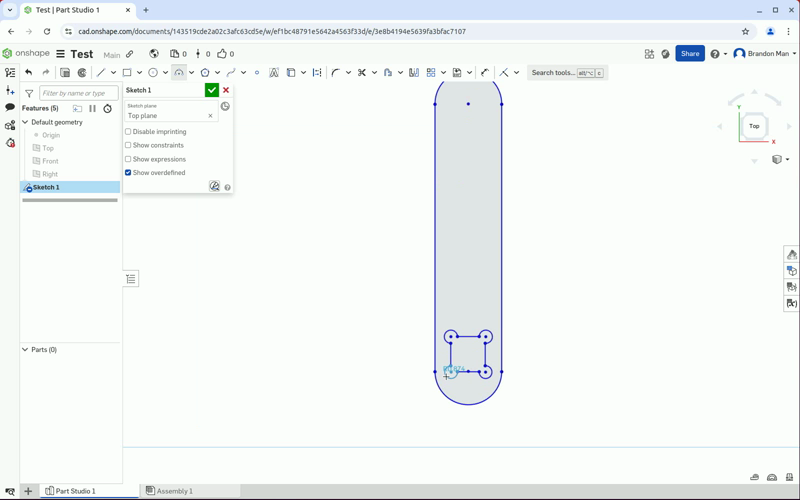
scroll(6)
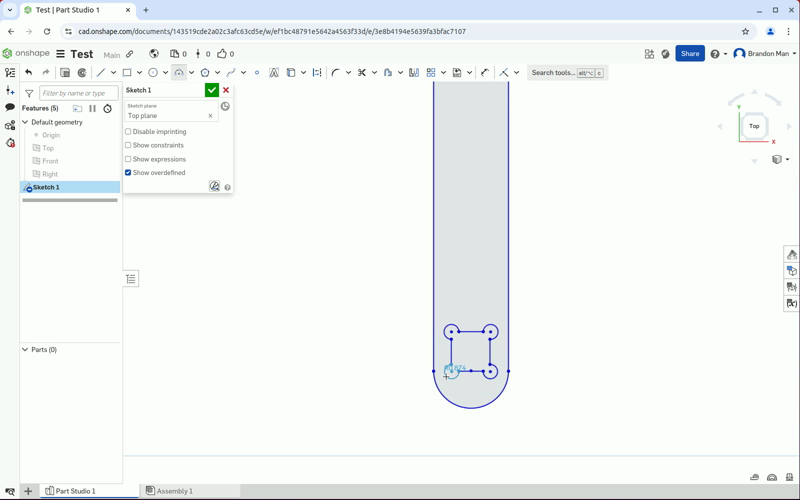
scroll(6)
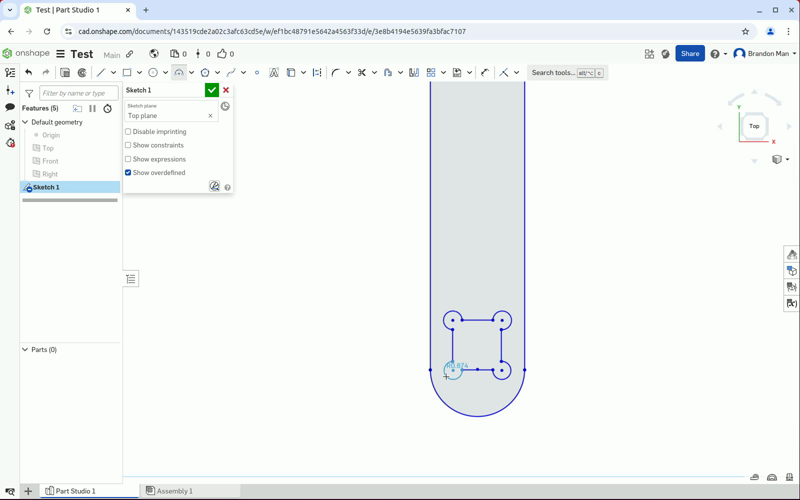
scroll(6)
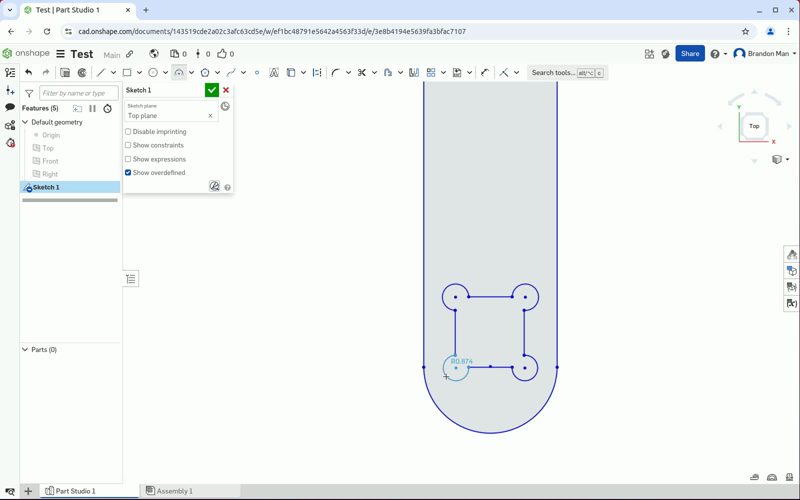
scroll(6)
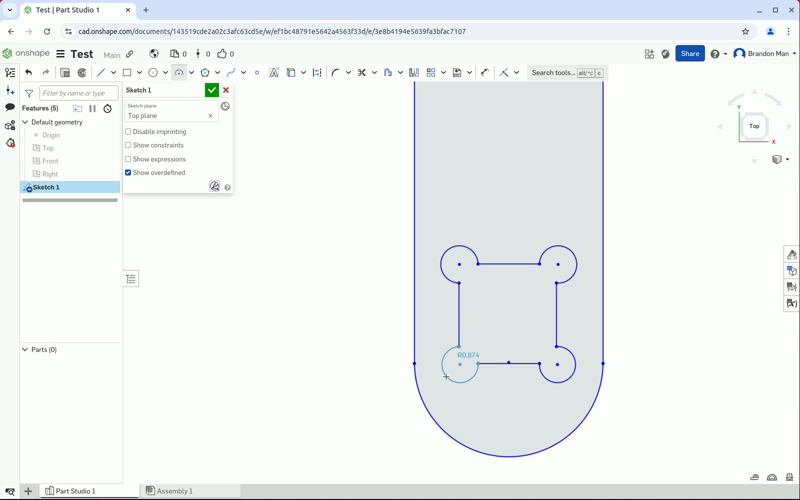
scroll(6)
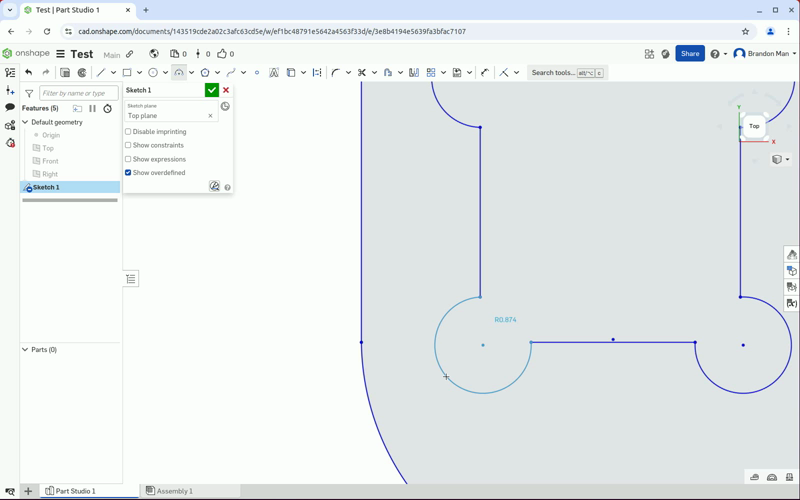
click(446, 376)
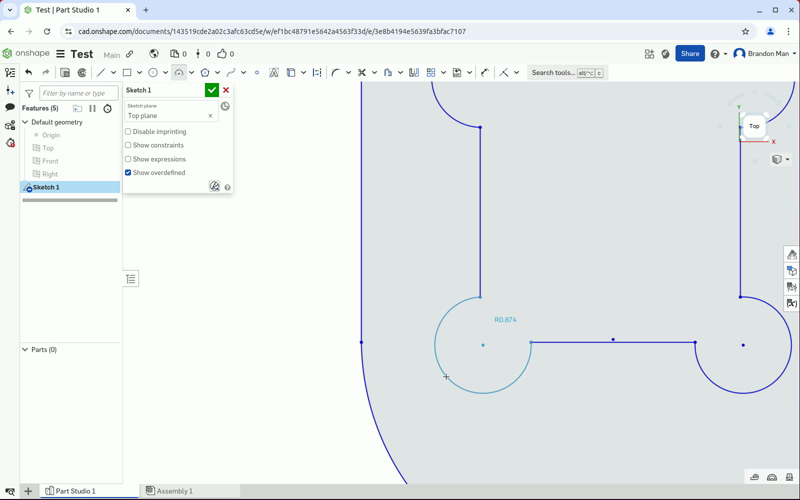
scroll(-6)
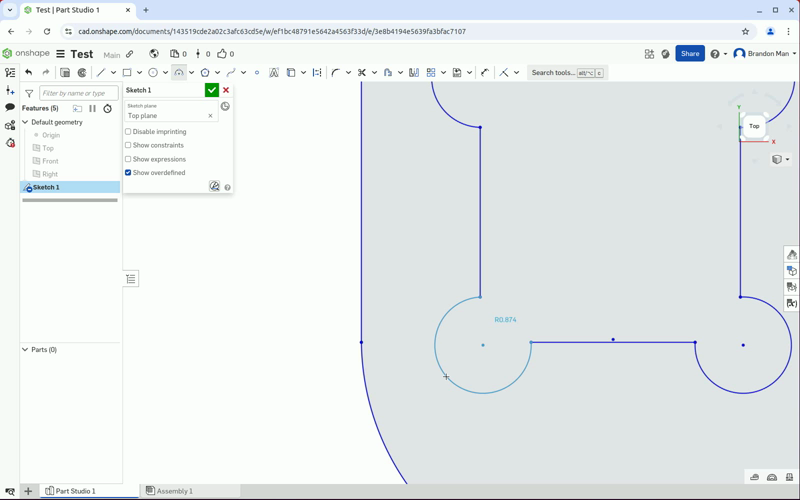
scroll(-6)
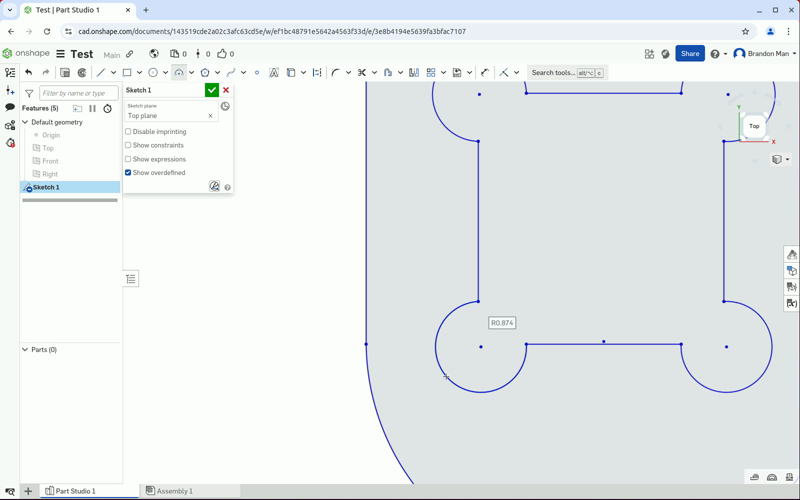
scroll(-6)
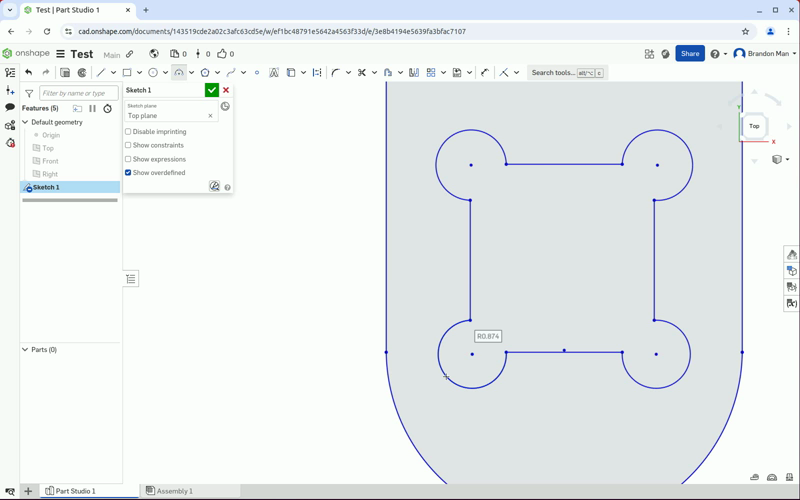
scroll(-6)
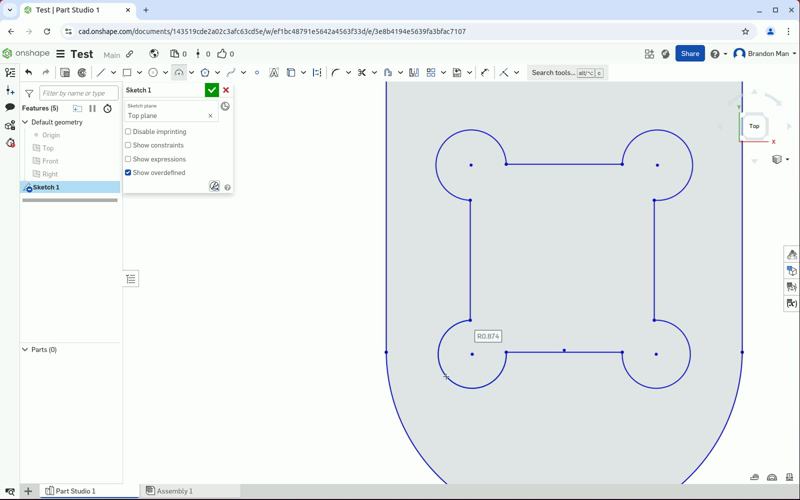
scroll(-6)
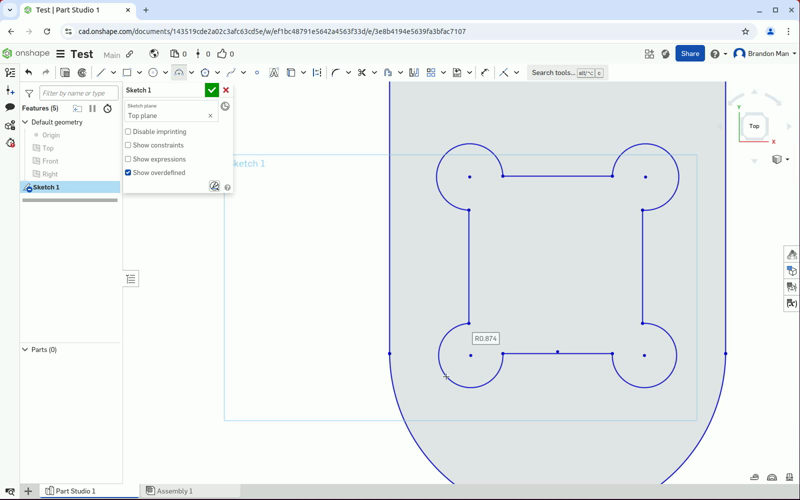
scroll(-6)
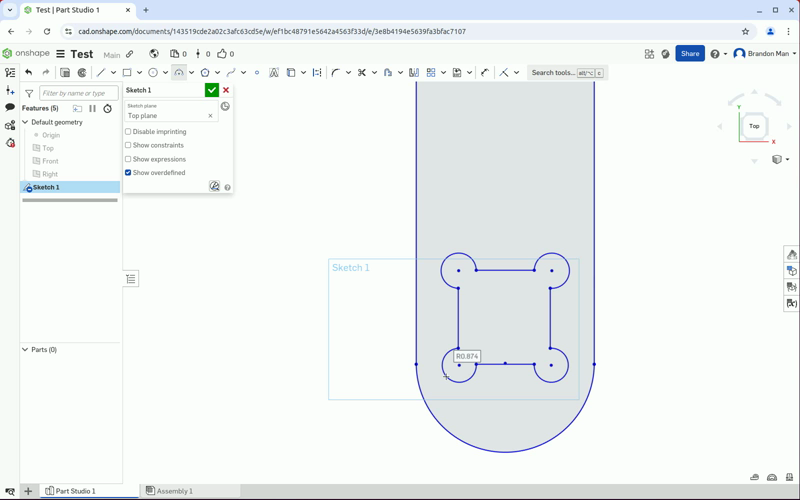
scroll(-6)
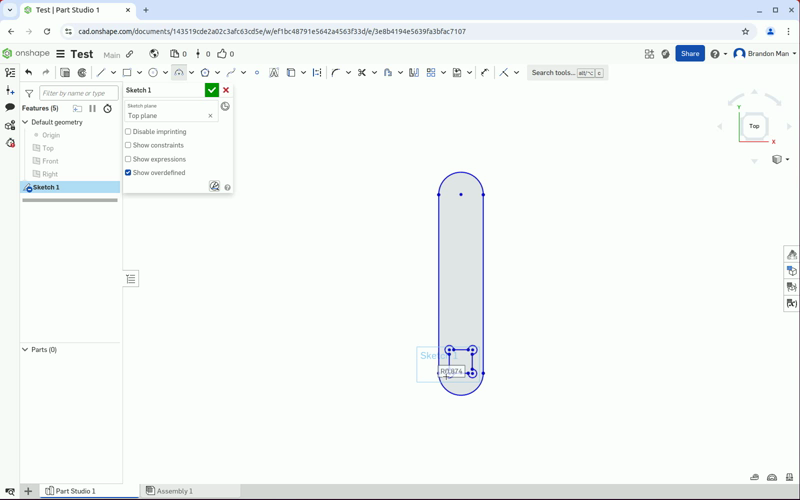
key_up(shift)
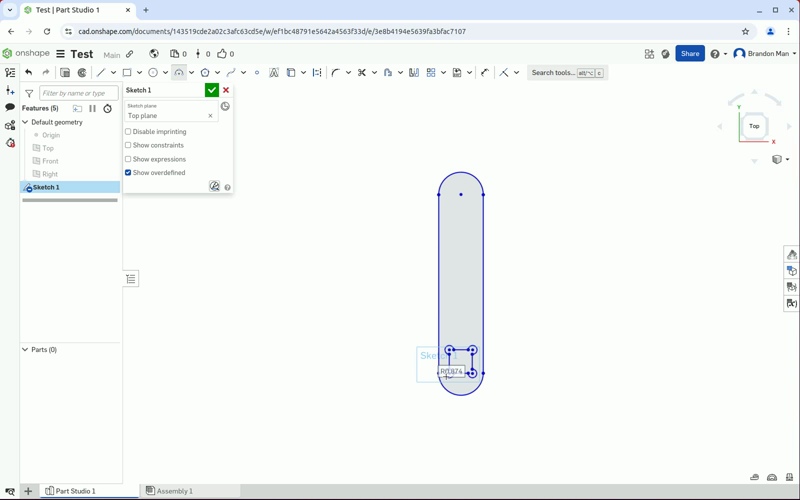
key(esc)
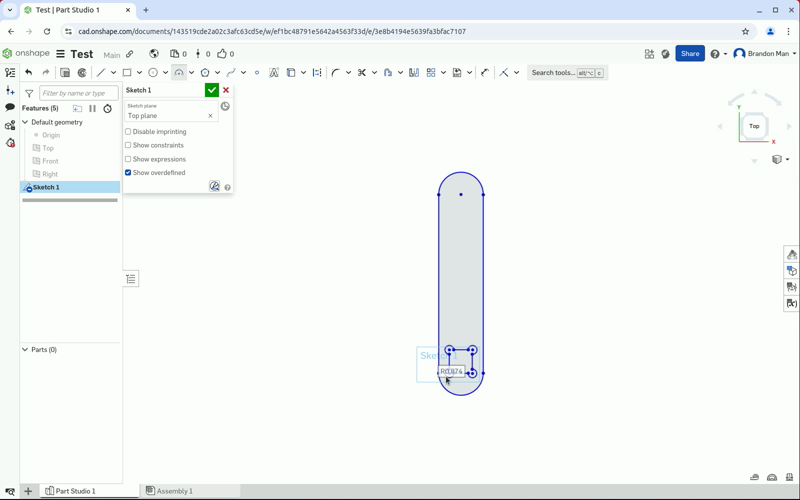
key(c)
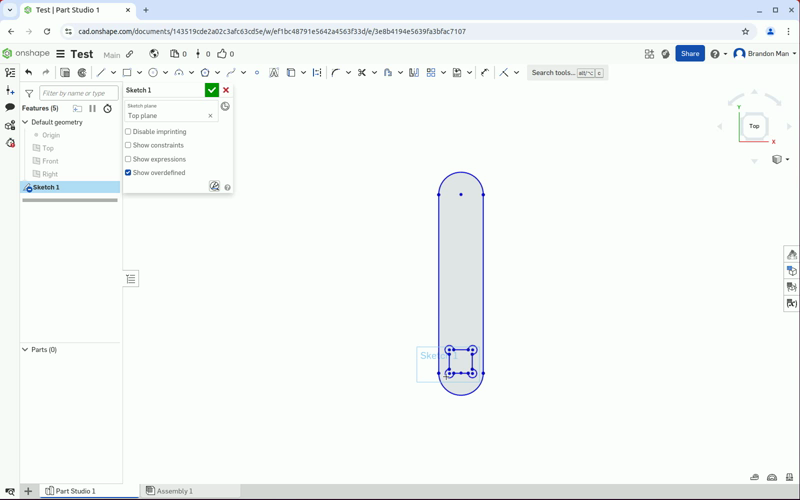
key_down(shift)
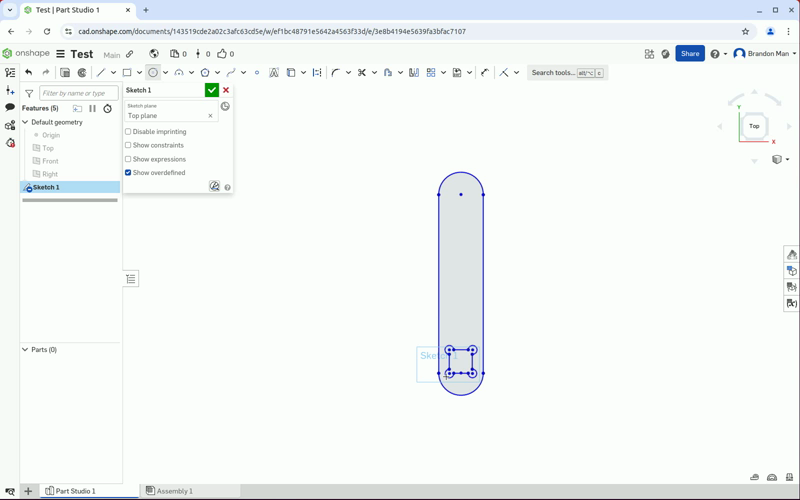
mouse_move(449, 218)
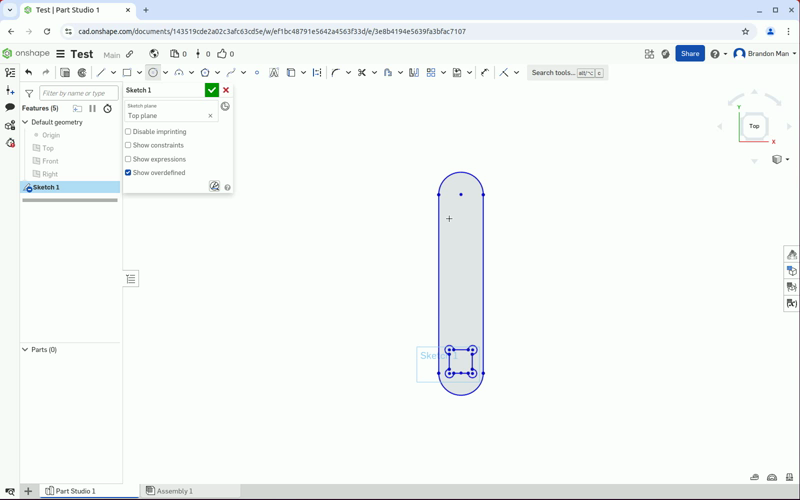
click(449, 218)
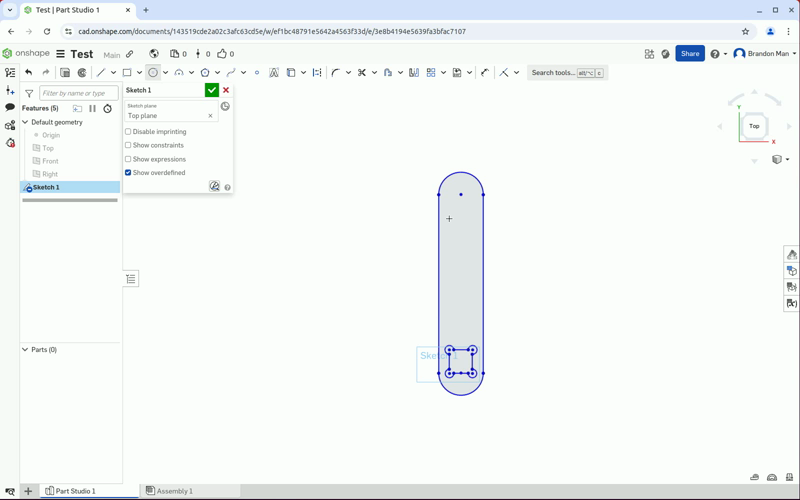
key_up(shift)
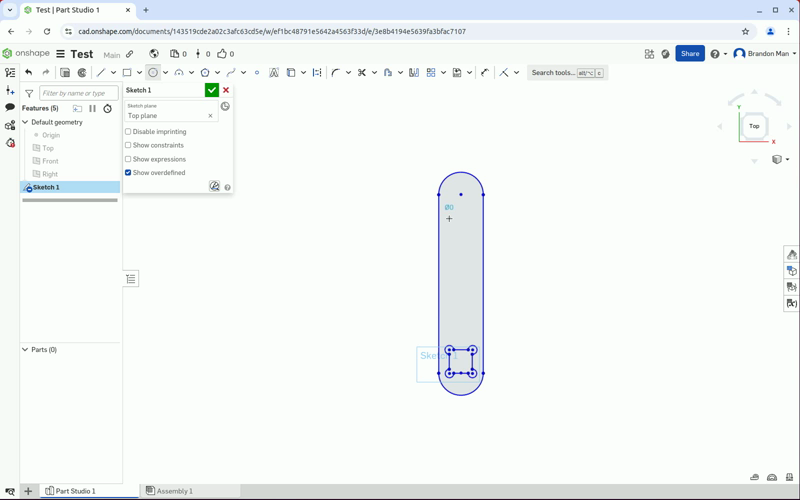
mouse_move(453, 218)
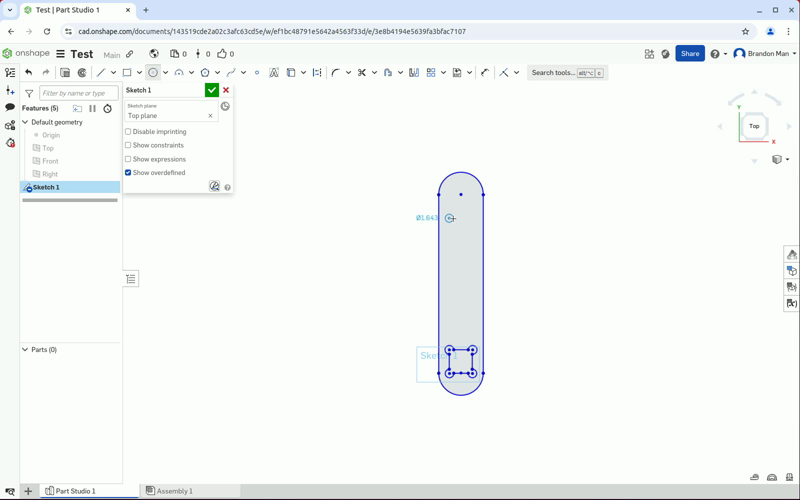
click(453, 218)
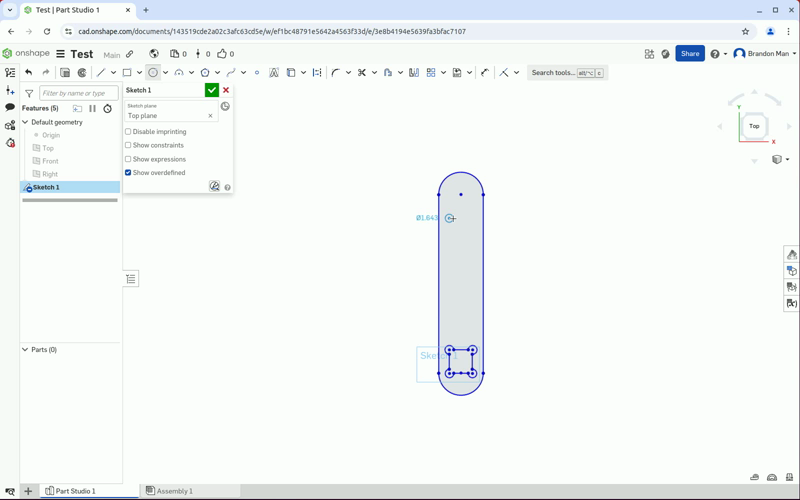
key(esc)
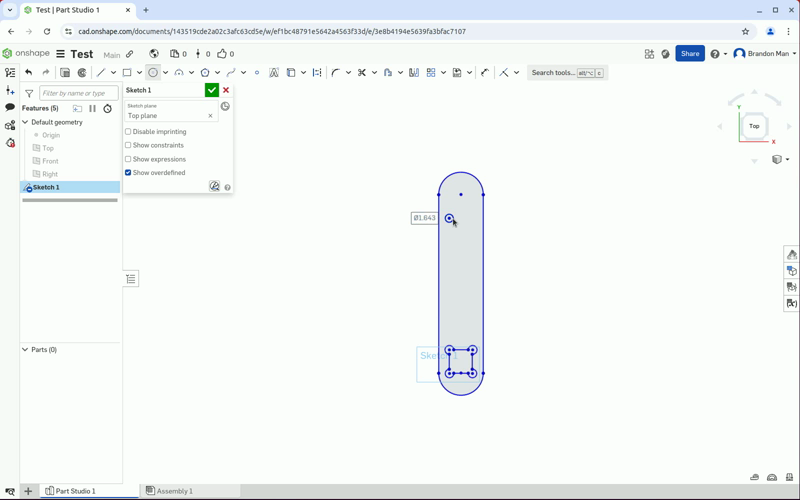
key(c)
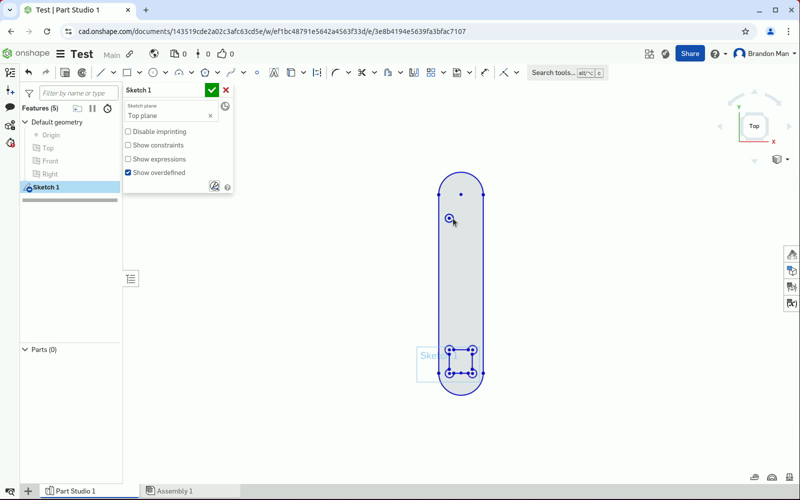
key_down(shift)
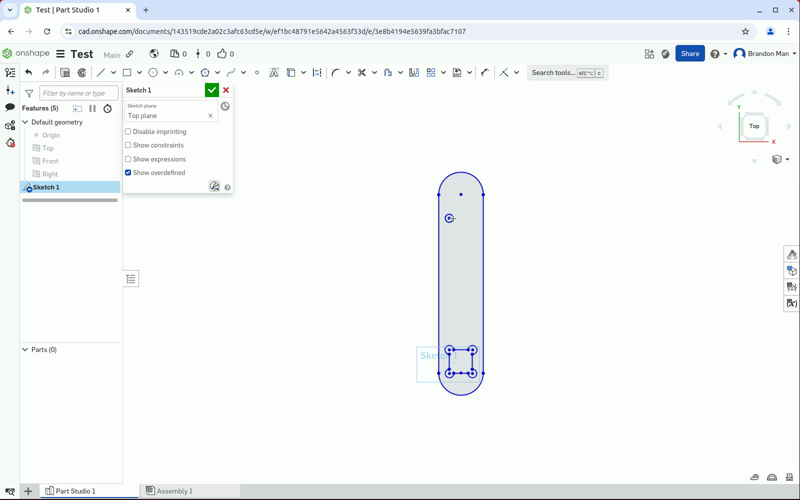
mouse_move(449, 194)
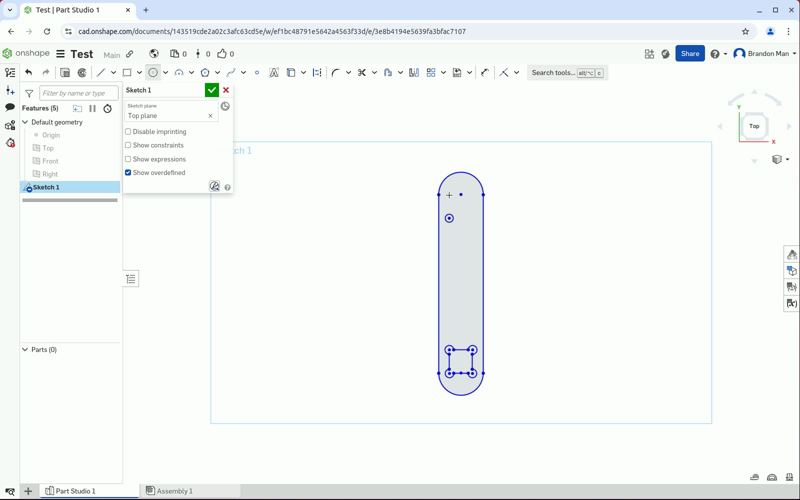
click(449, 194)
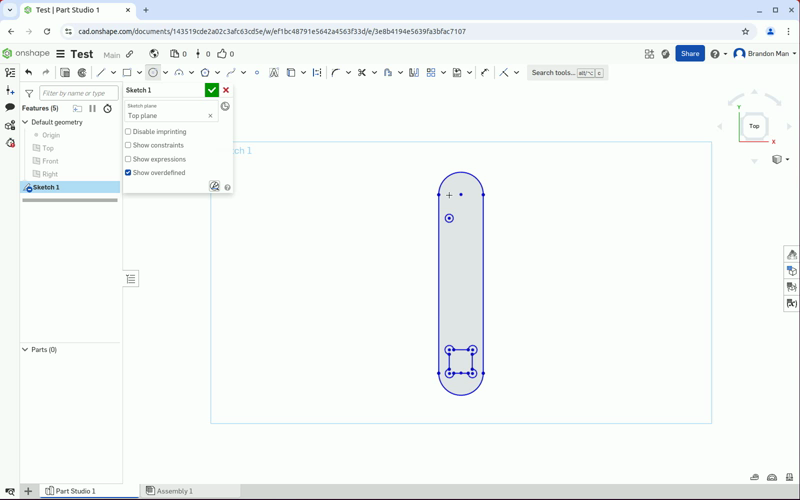
key_up(shift)
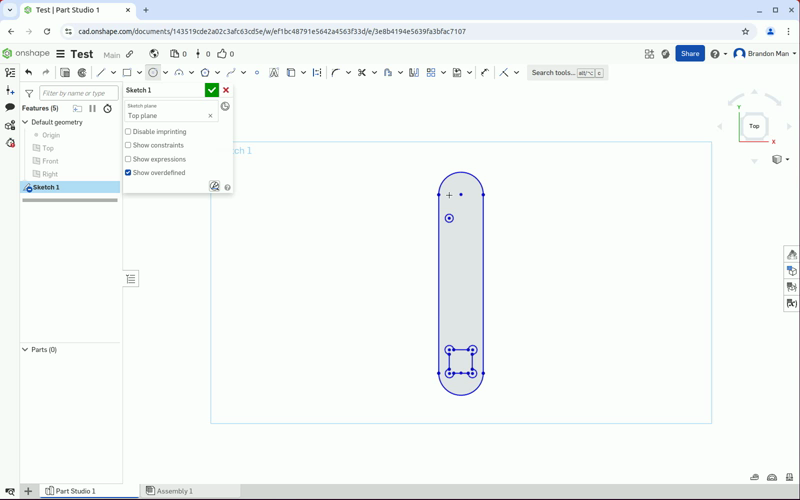
mouse_move(453, 194)
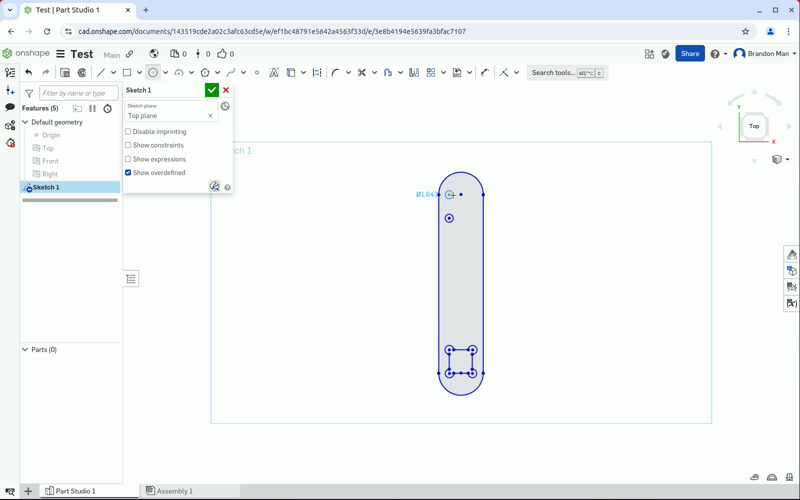
click(453, 194)
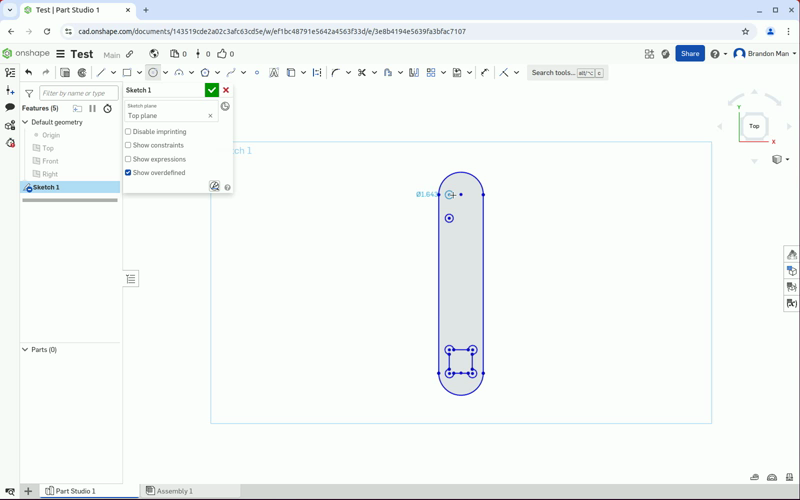
key(esc)
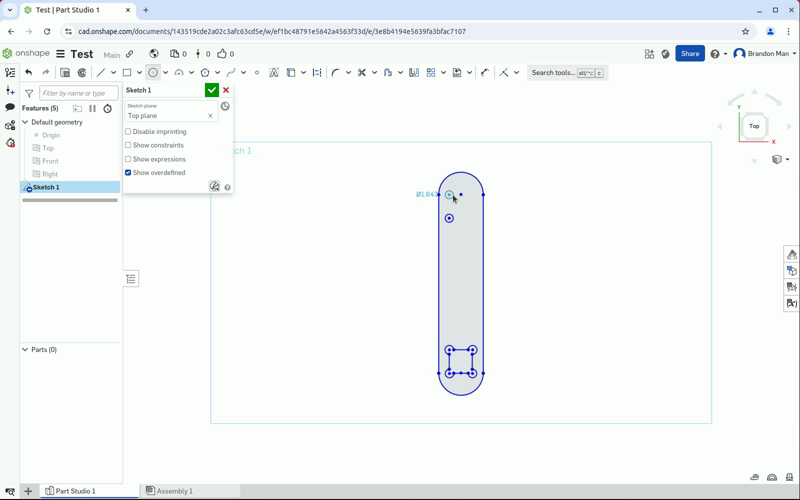
key(c)
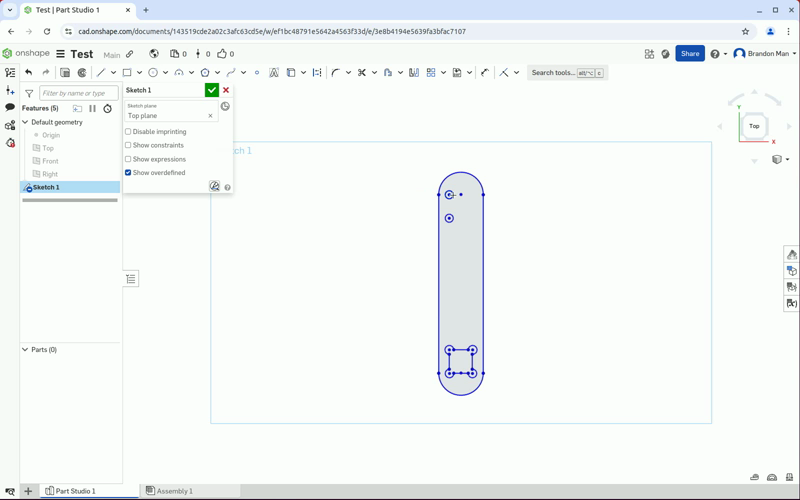
key_down(shift)
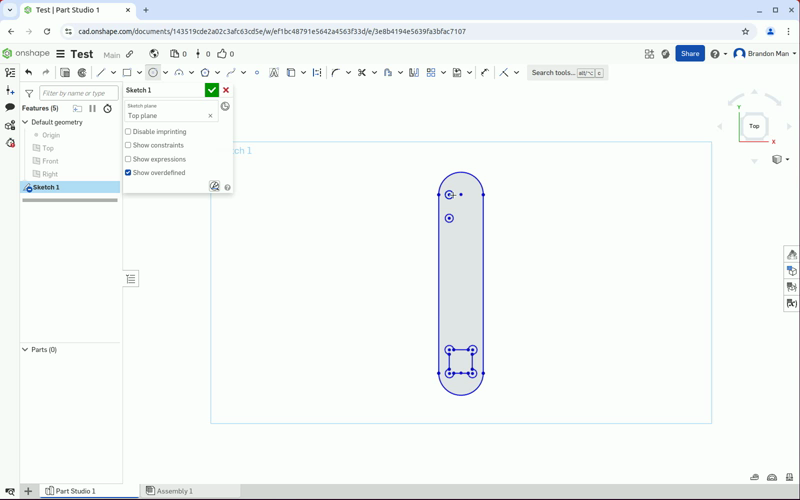
mouse_move(472, 218)
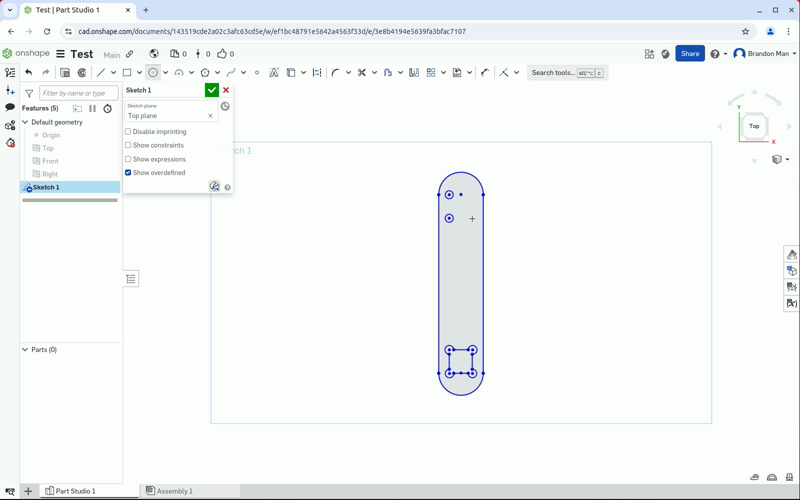
click(472, 218)
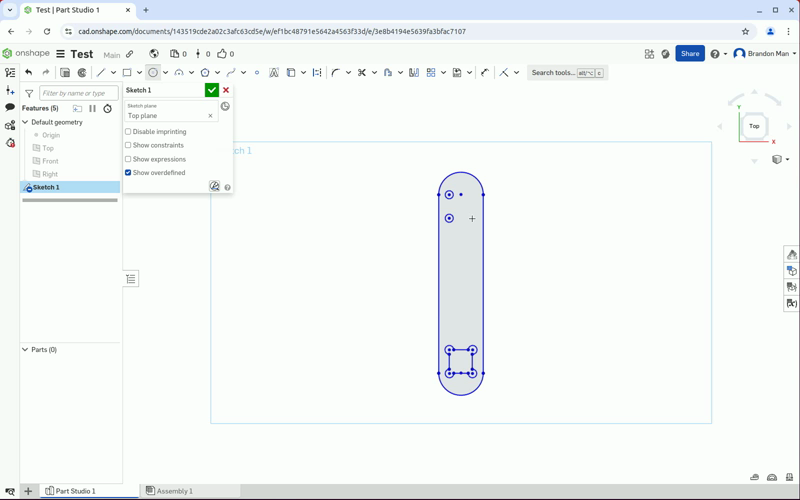
key_up(shift)
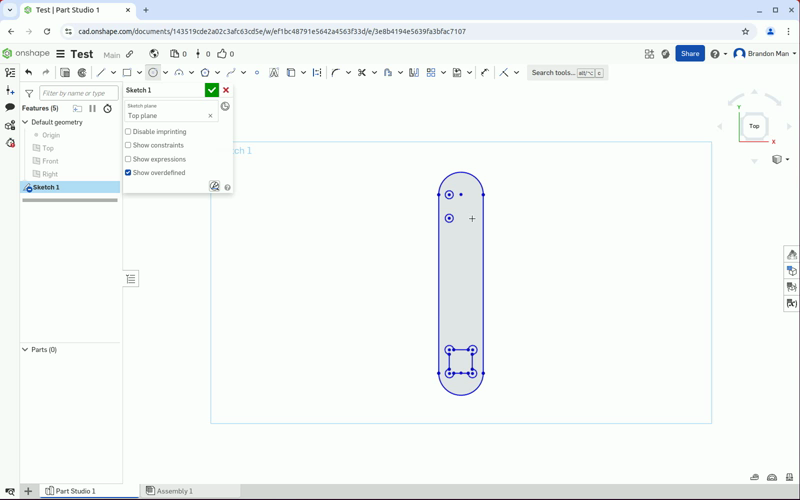
mouse_move(476, 218)
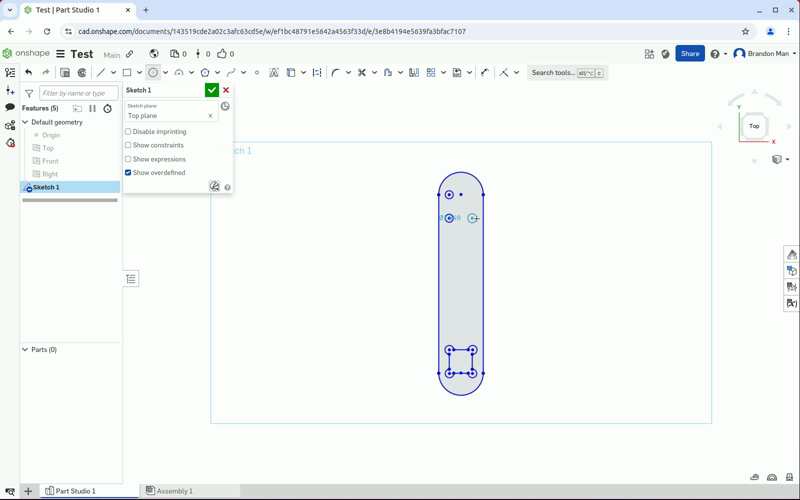
click(476, 218)
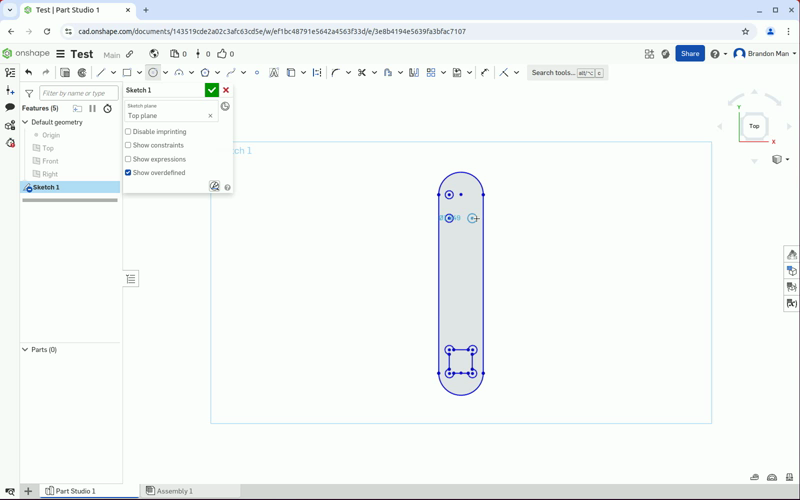
key(esc)
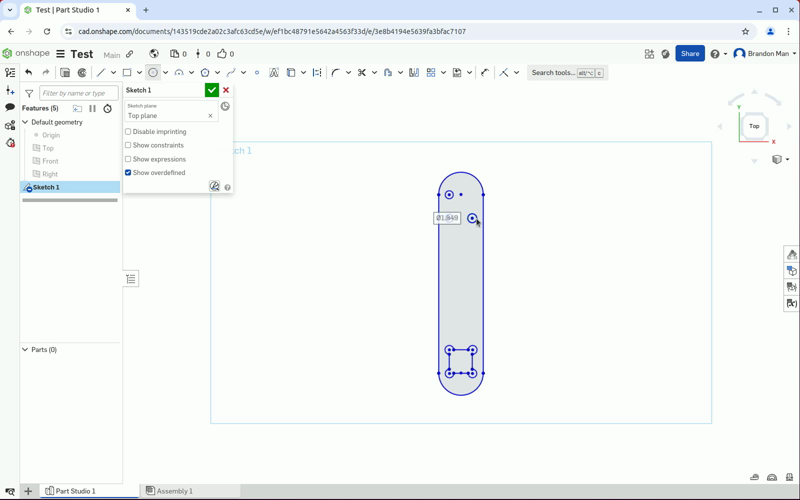
key(c)
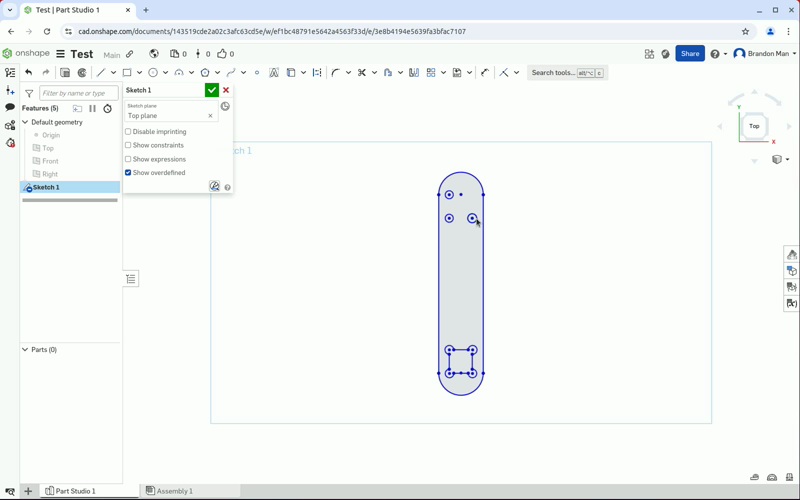
key_down(shift)
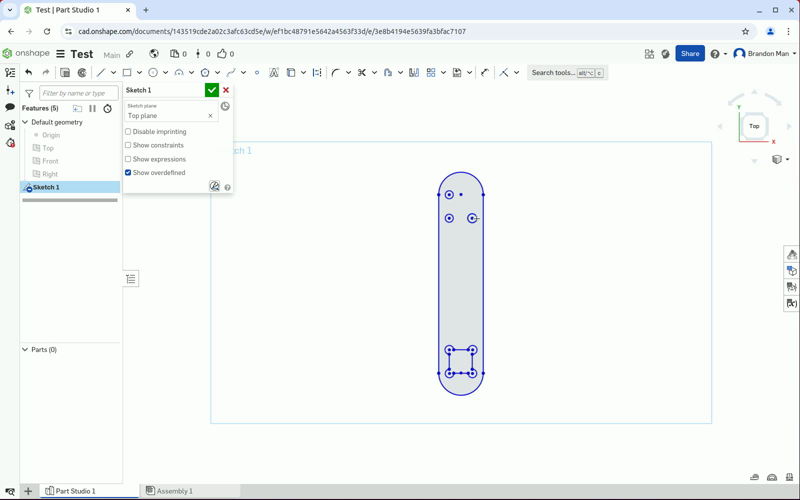
mouse_move(472, 194)
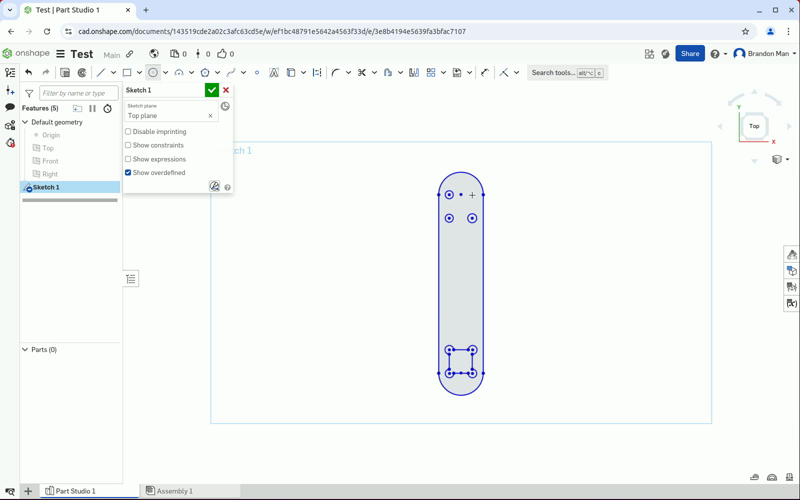
click(472, 194)
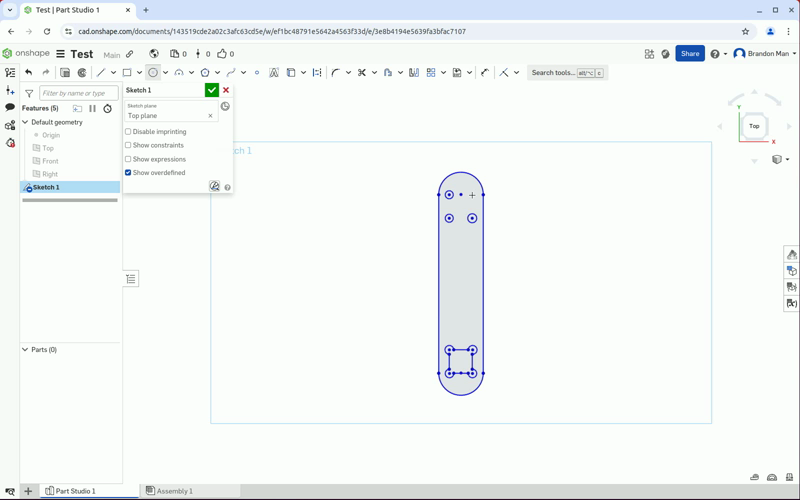
key_up(shift)
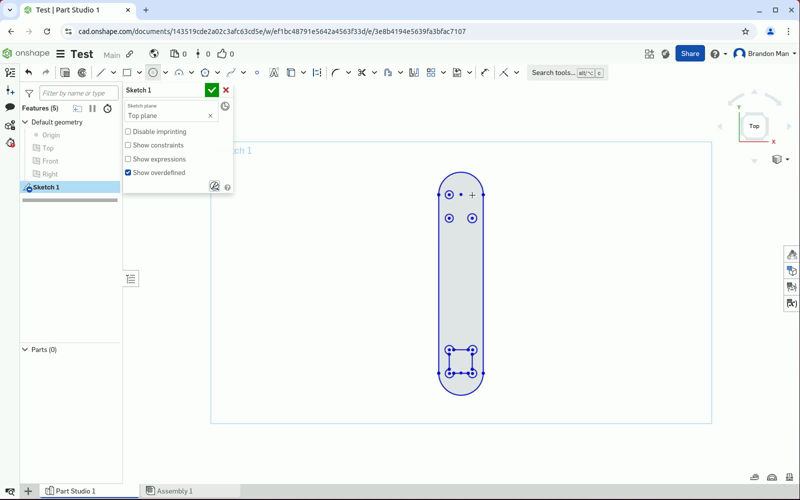
mouse_move(476, 194)
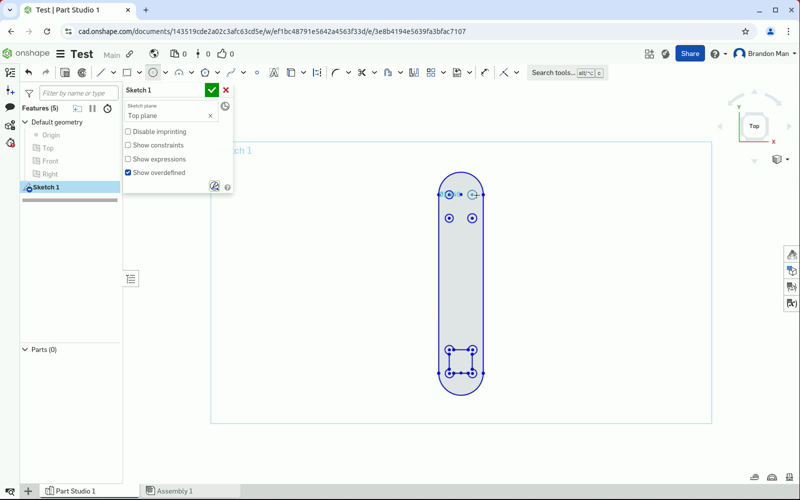
click(476, 194)
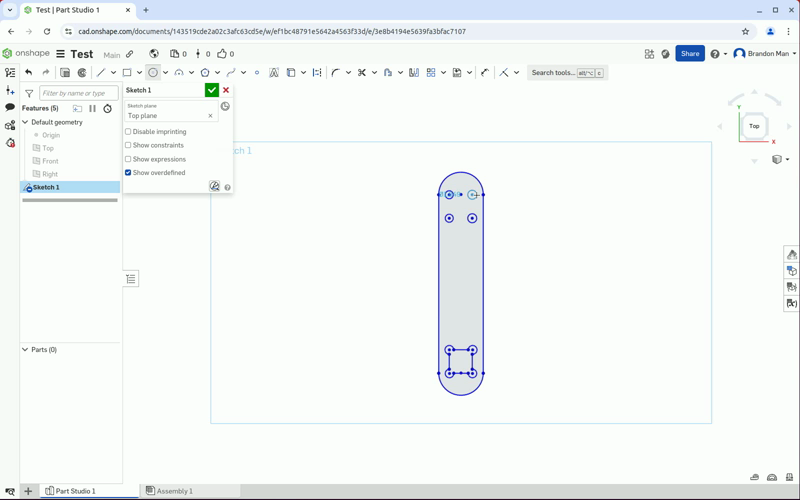
key(esc)
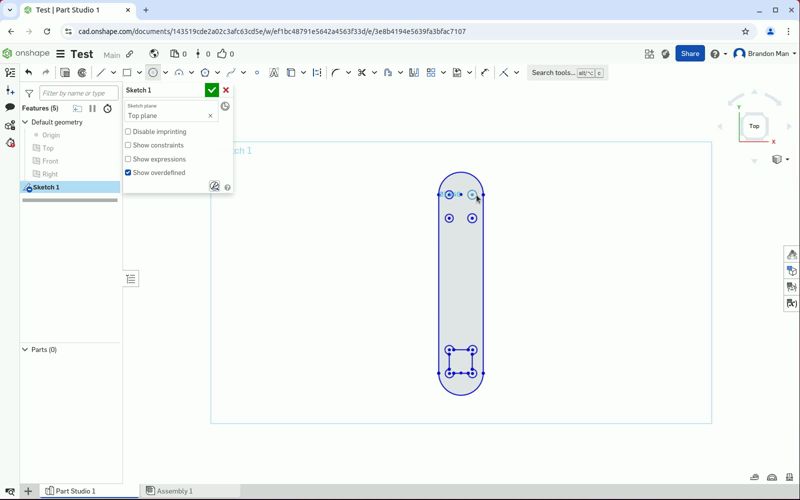
mouse_move(472, 228)
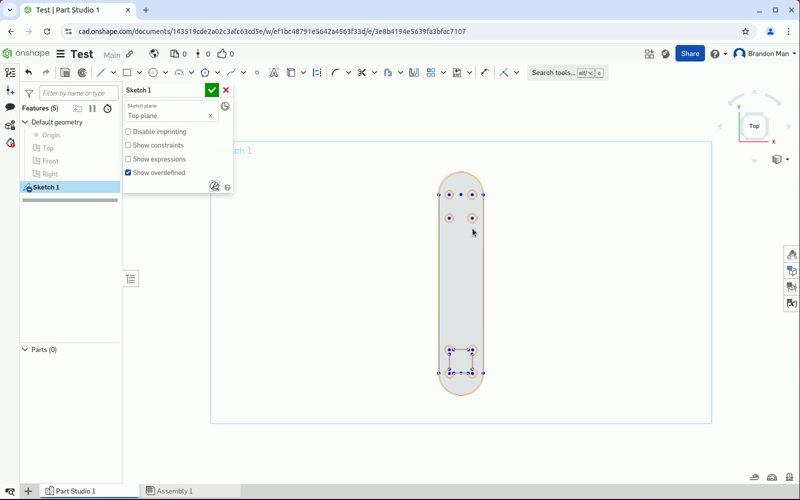
click(472, 228)
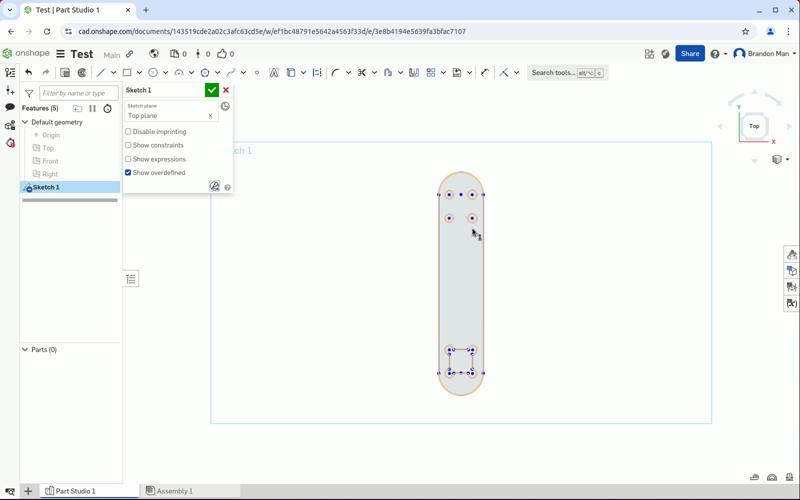
mouse_move(73, 352)
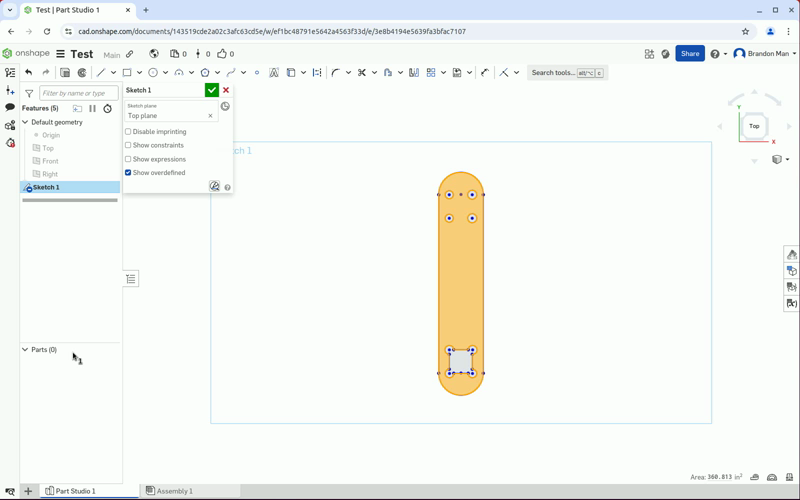
key(shift+y)
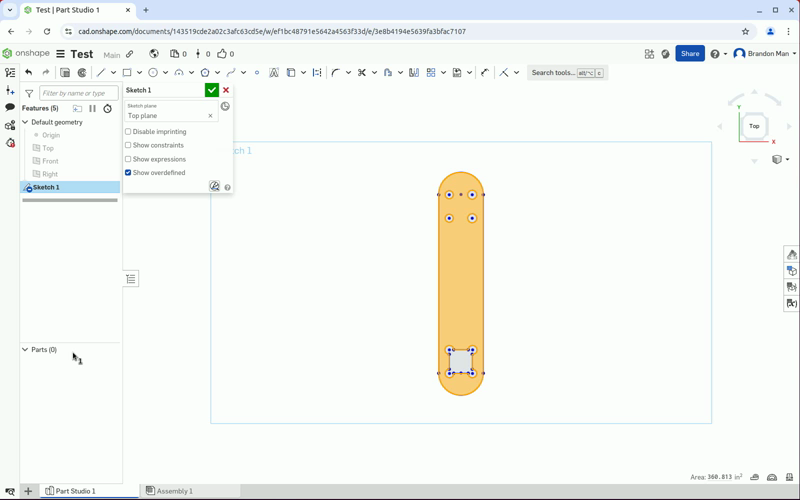
key(shift+e)
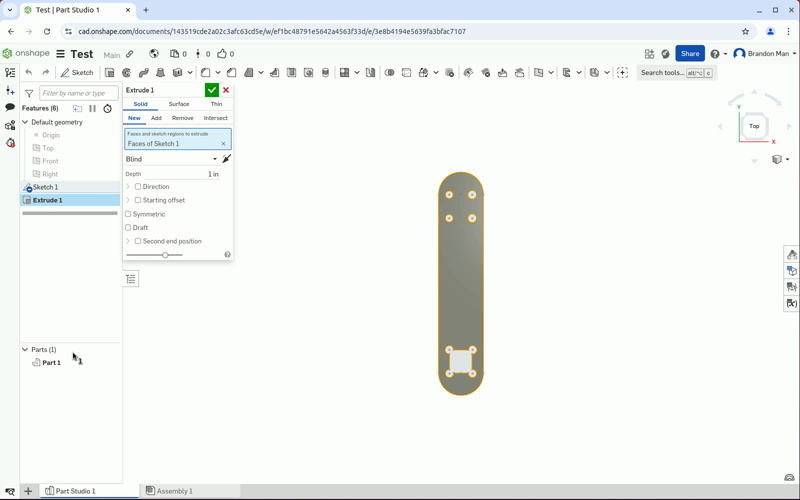
mouse_move(143, 106)
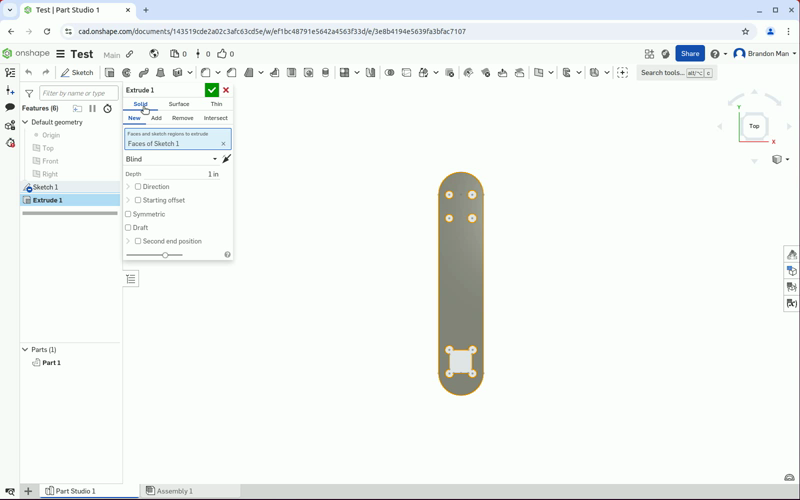
click(143, 106)
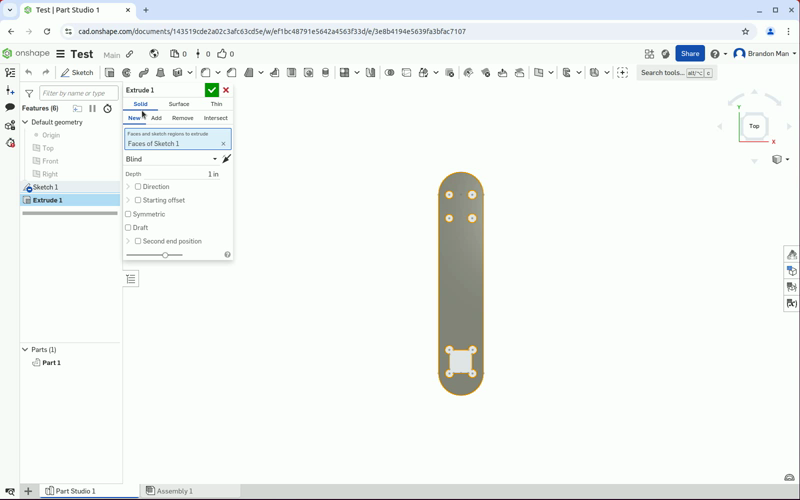
mouse_move(137, 120)
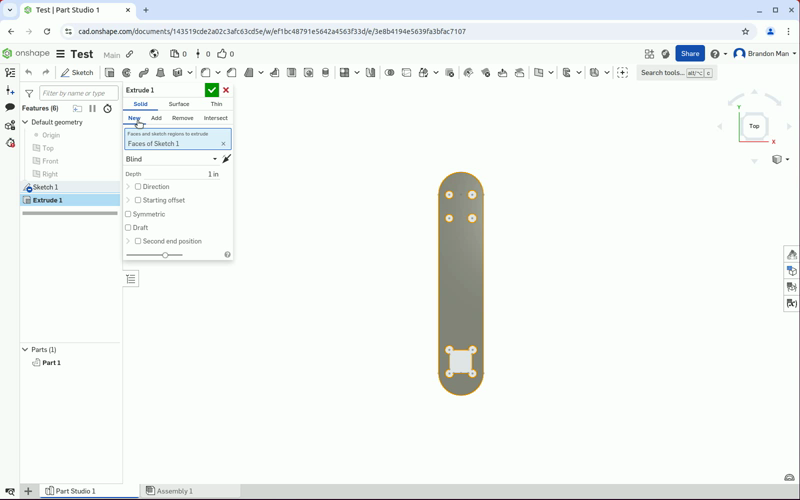
click(137, 120)
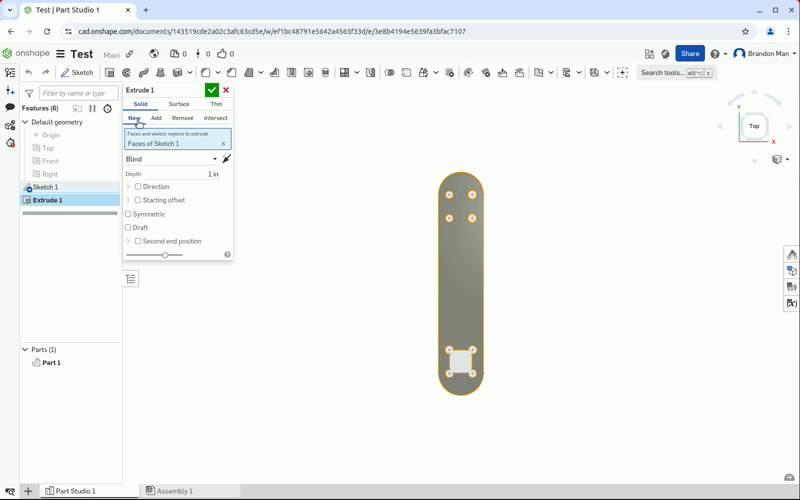
key(tab, 4)
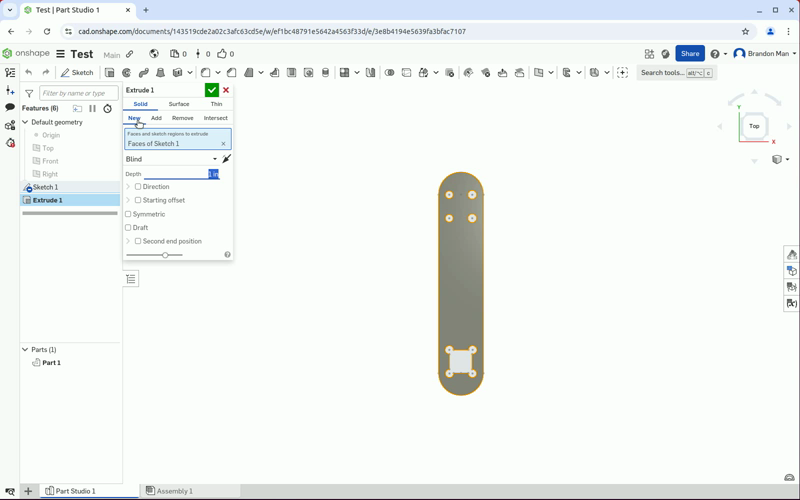
text(0.963)
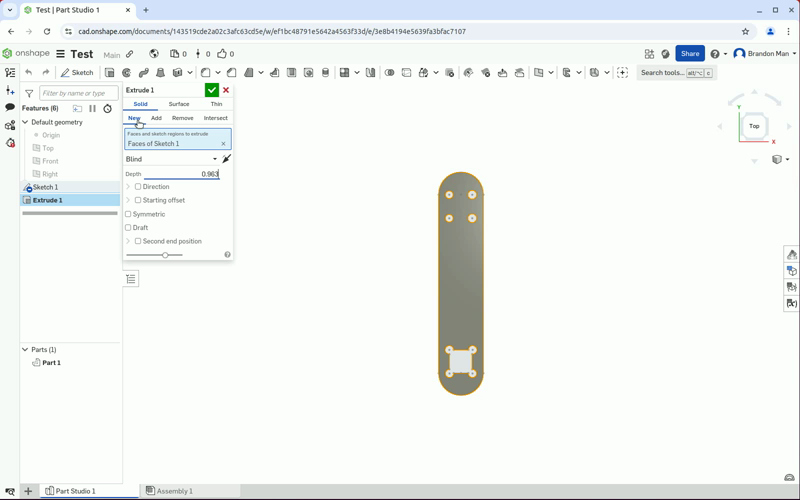
key(enter)
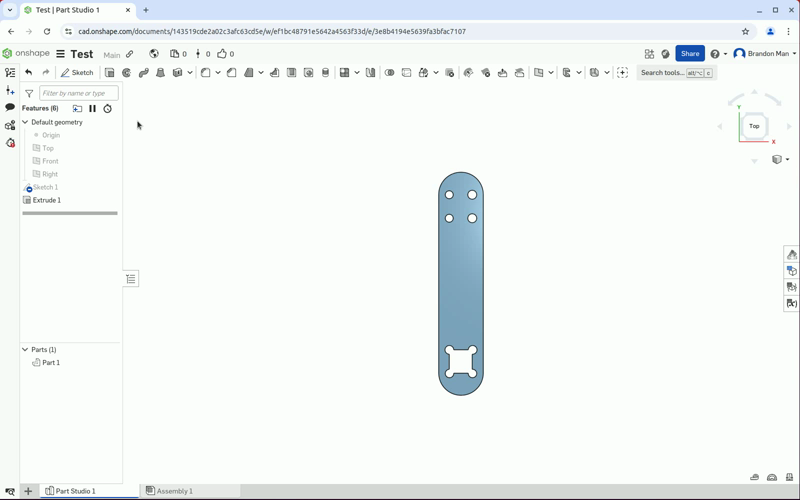
key(shift+h)
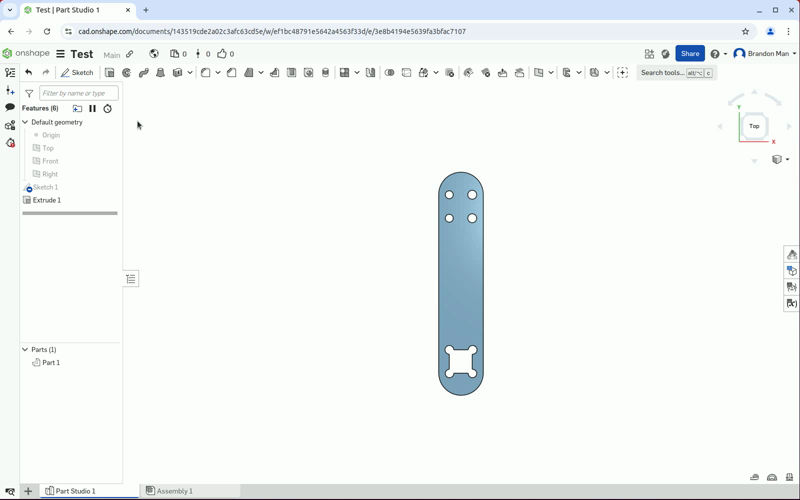
key(shift+h)
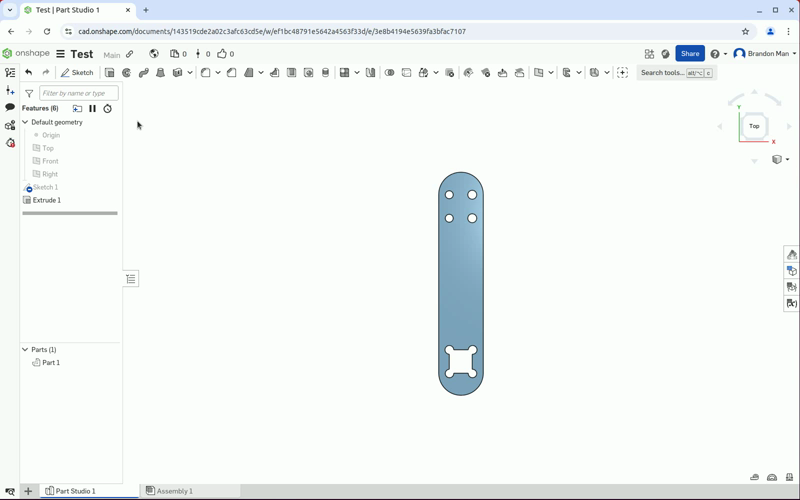
mouse_move(73, 189)
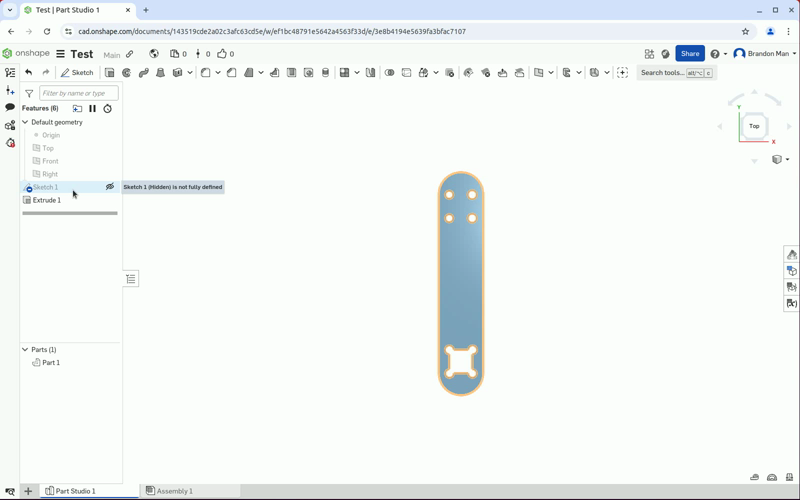
click(73, 189)
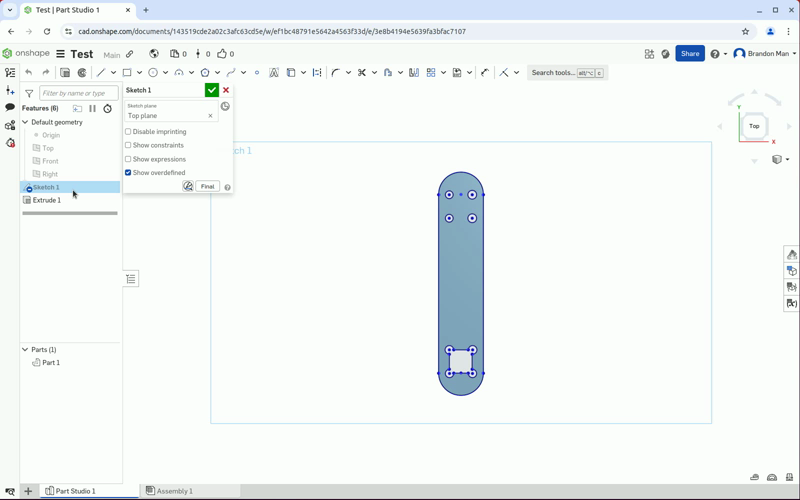
mouse_move(229, 92)
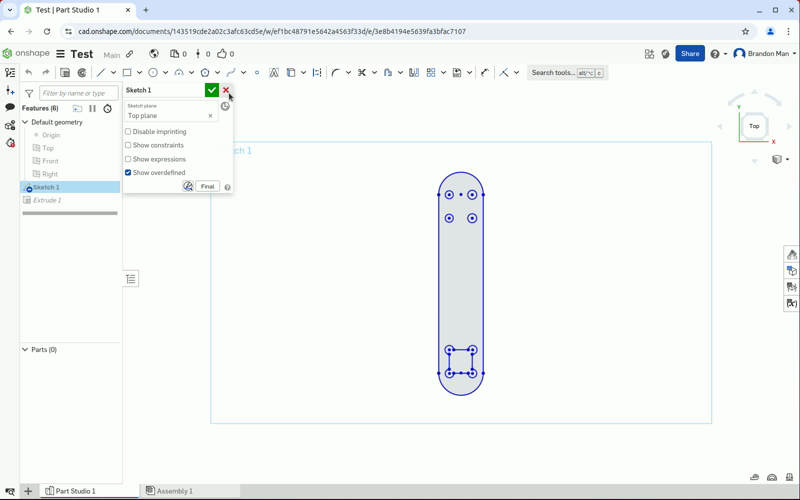
click(229, 92)
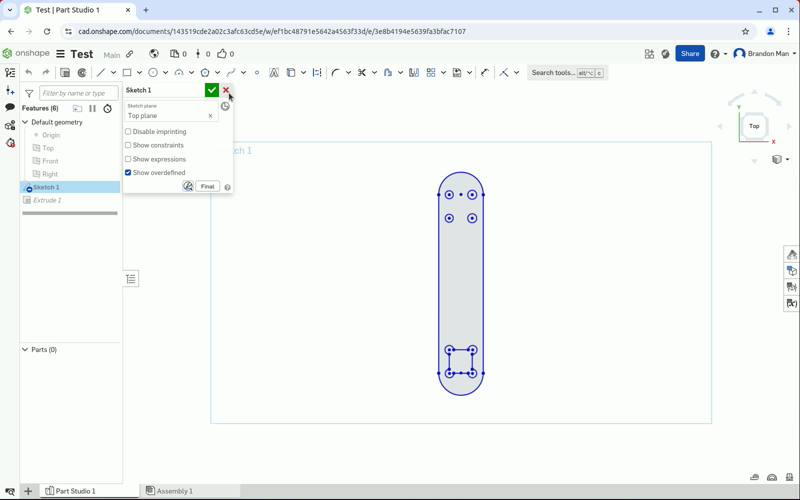
key(shift+s)
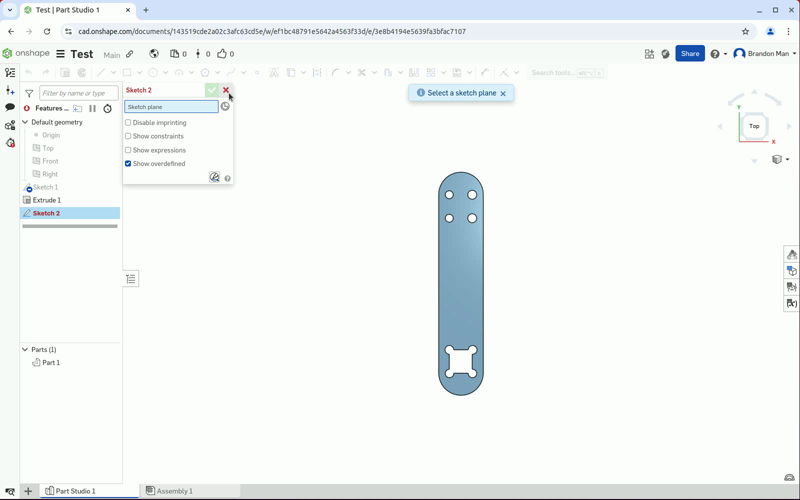
mouse_move(73, 150)
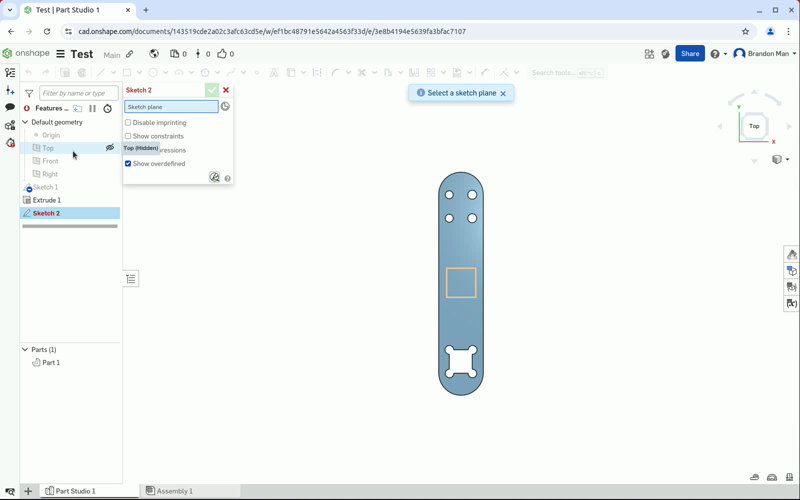
click(73, 150)
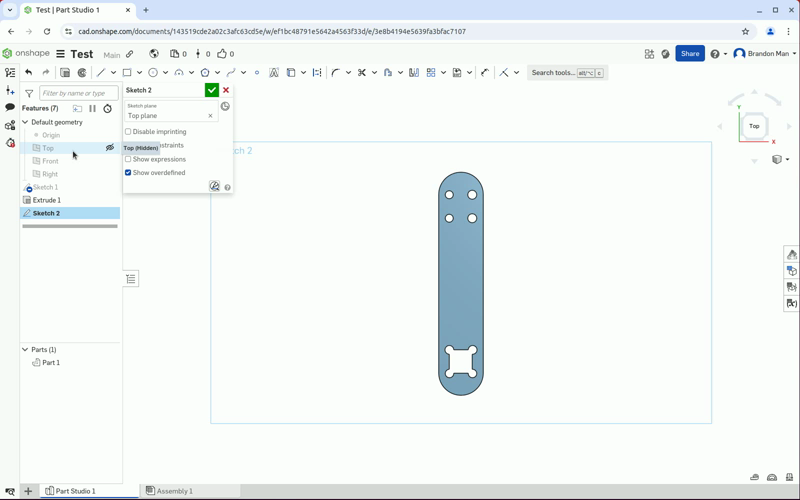
mouse_move(73, 352)
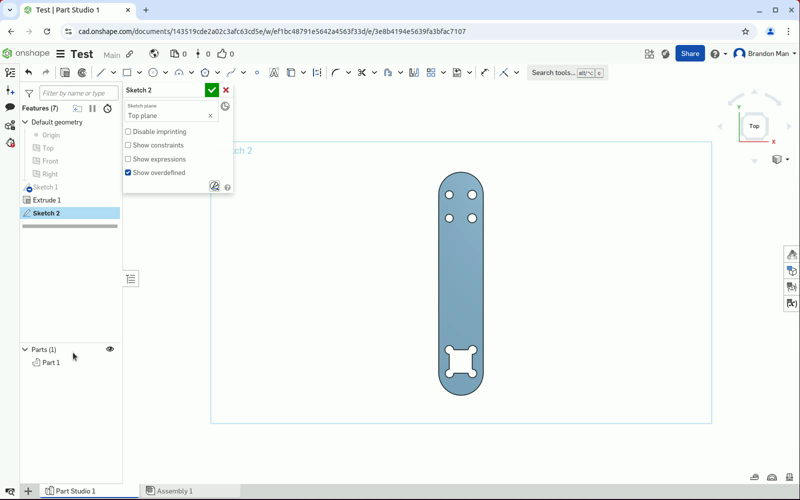
key(y)
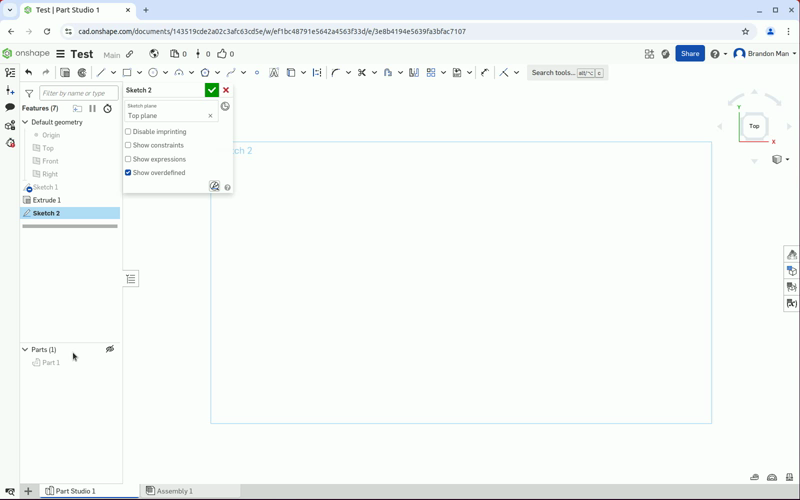
key(a)
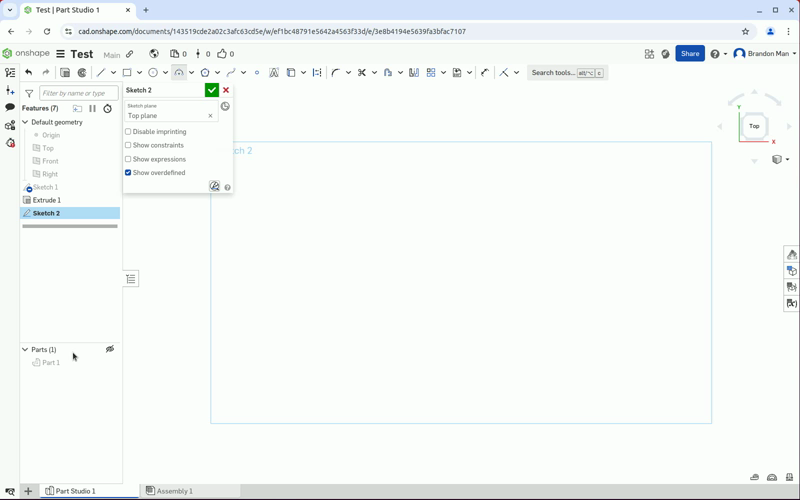
key_down(shift)
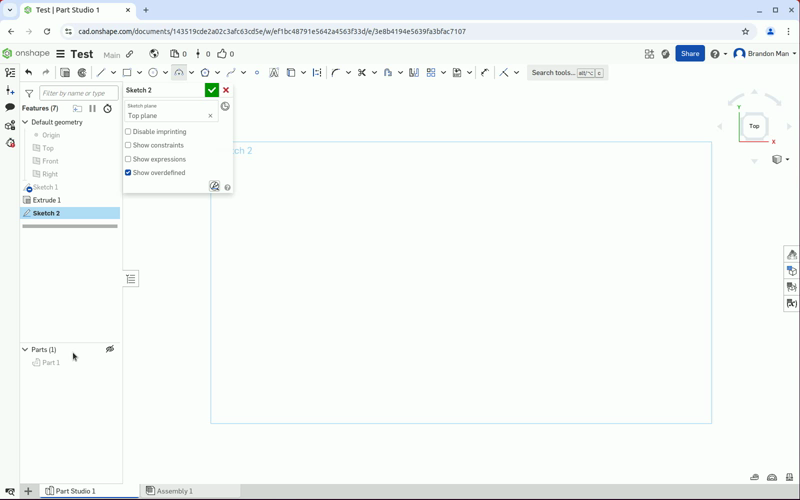
mouse_move(449, 368)
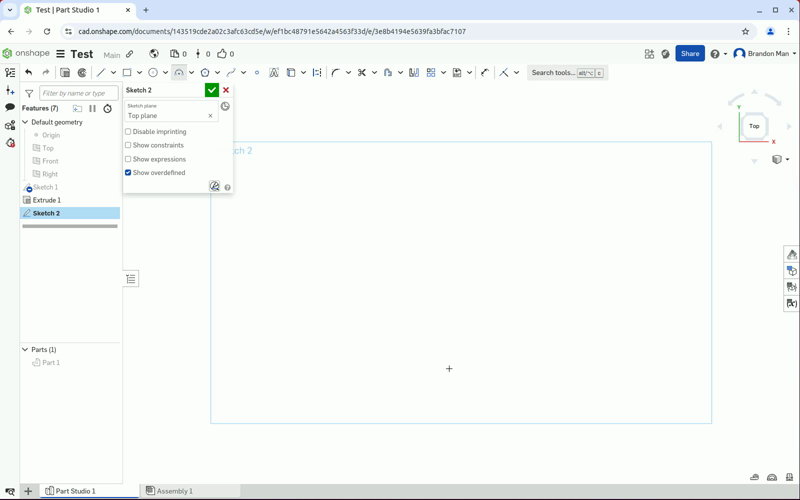
click(449, 368)
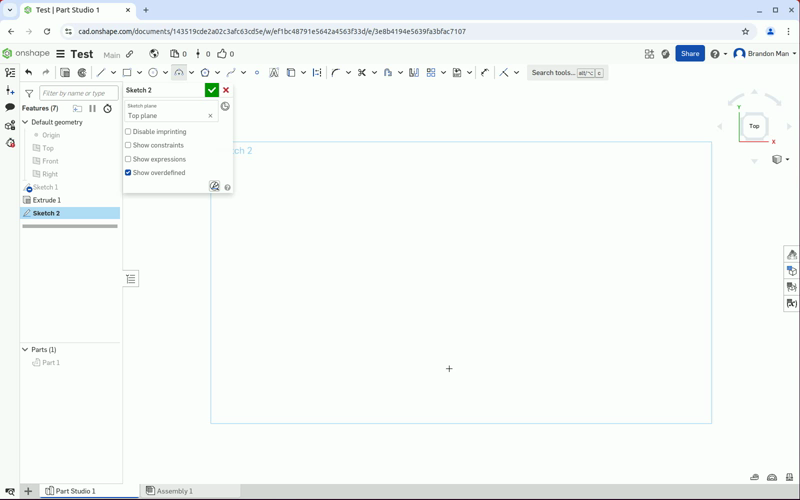
key_up(shift)
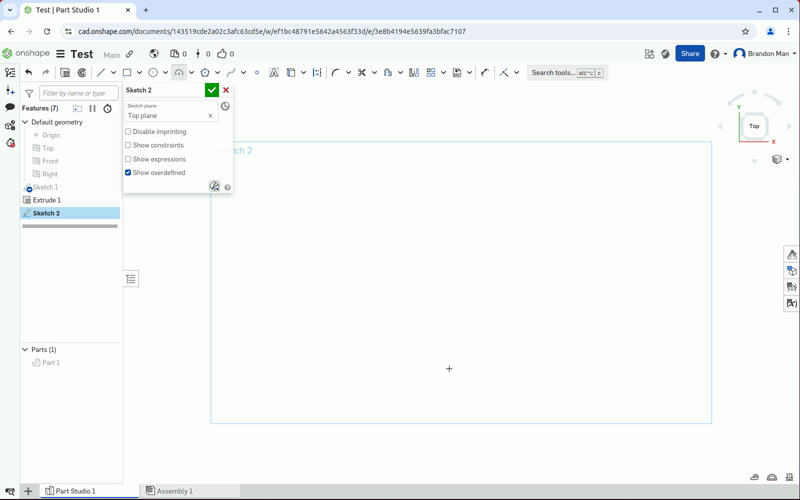
key_down(shift)
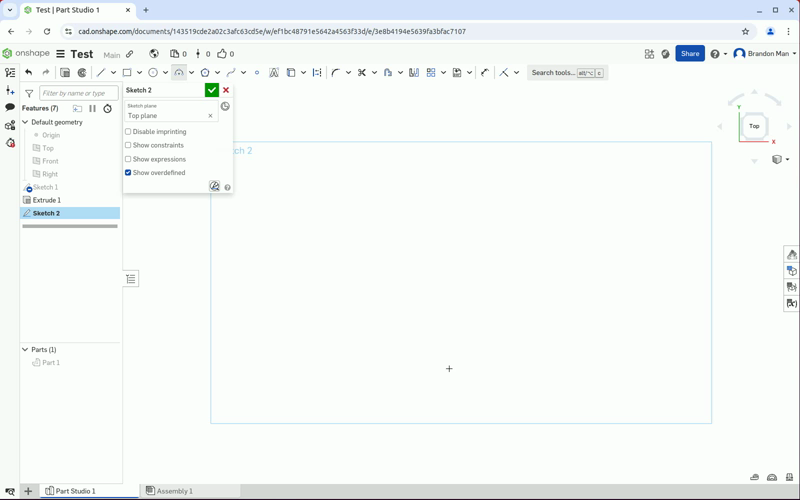
mouse_move(453, 372)
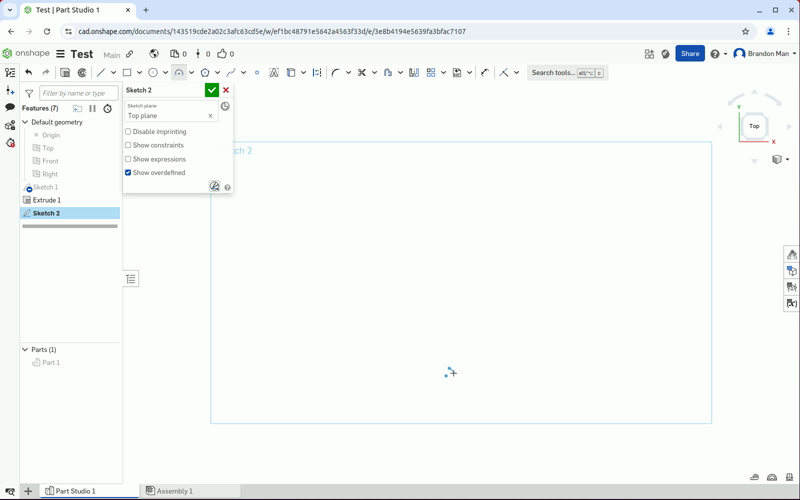
scroll(6)
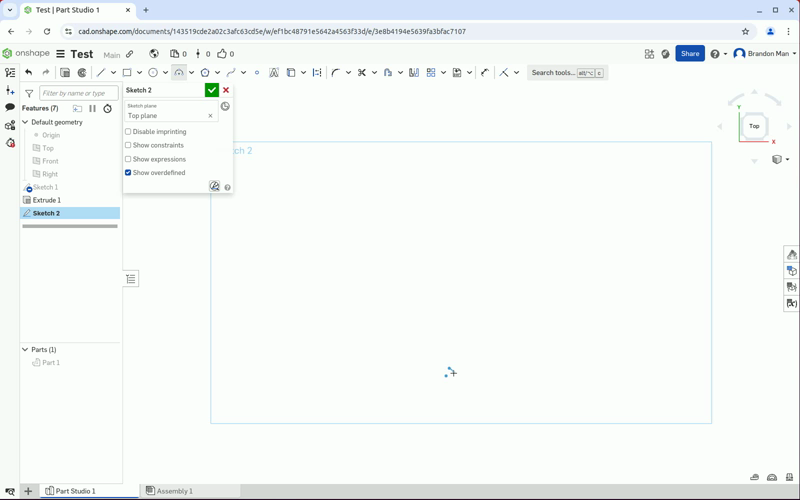
scroll(6)
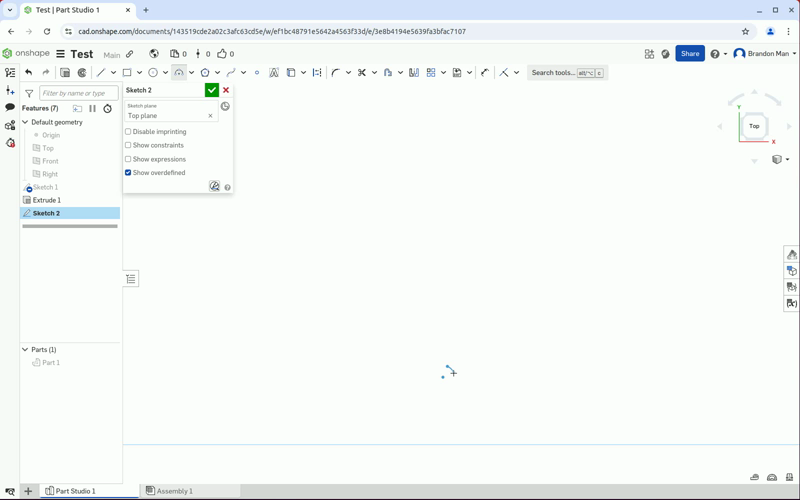
scroll(6)
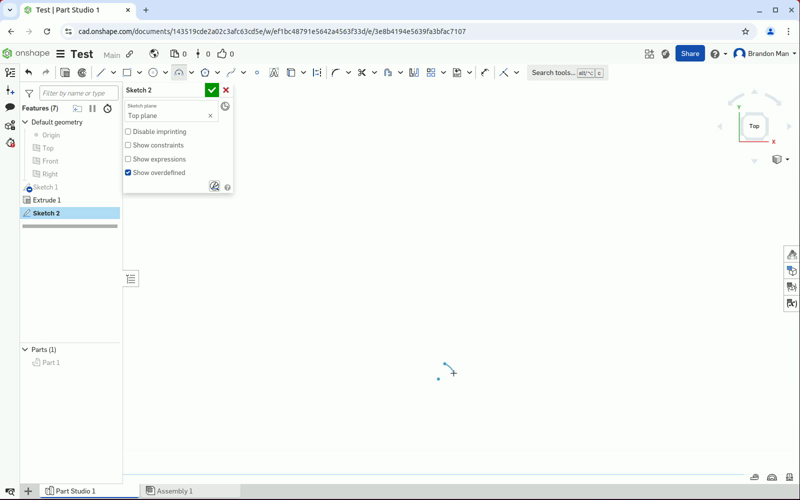
scroll(6)
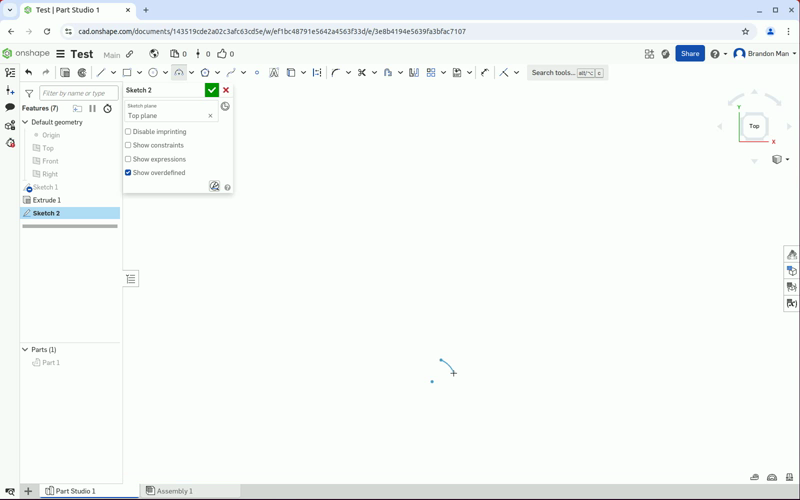
scroll(6)
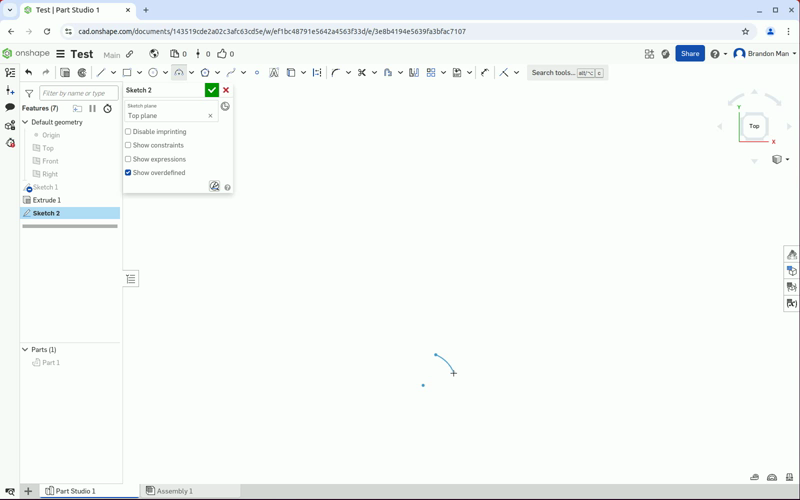
scroll(6)
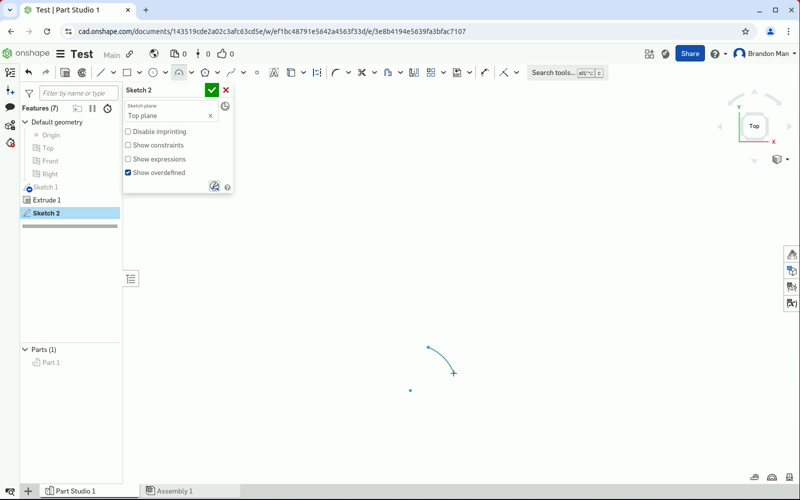
scroll(6)
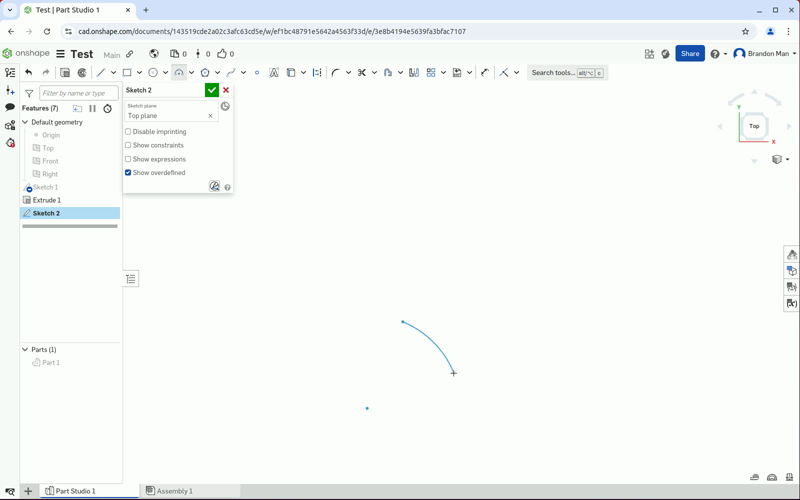
click(453, 372)
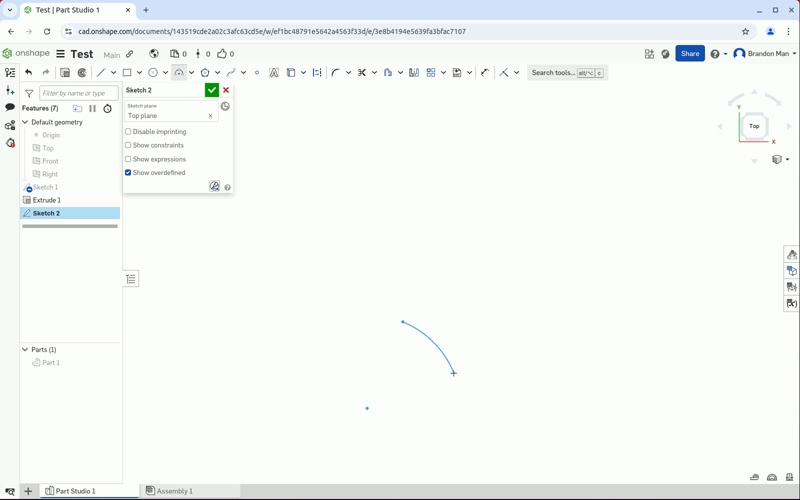
scroll(-6)
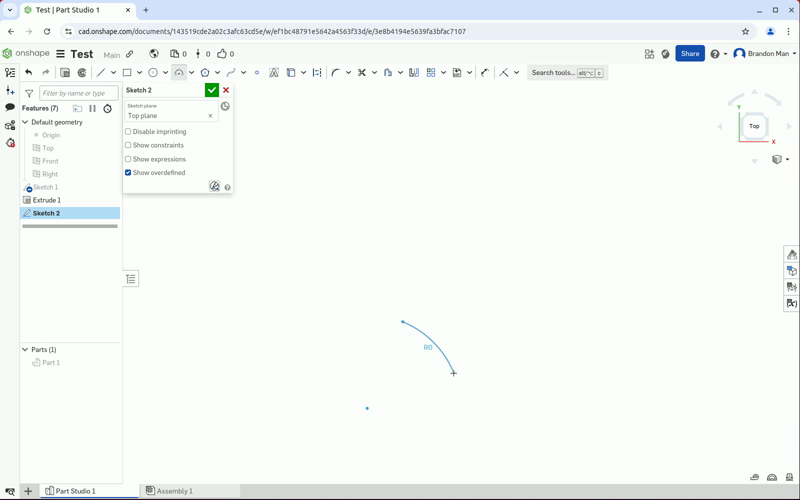
scroll(-6)
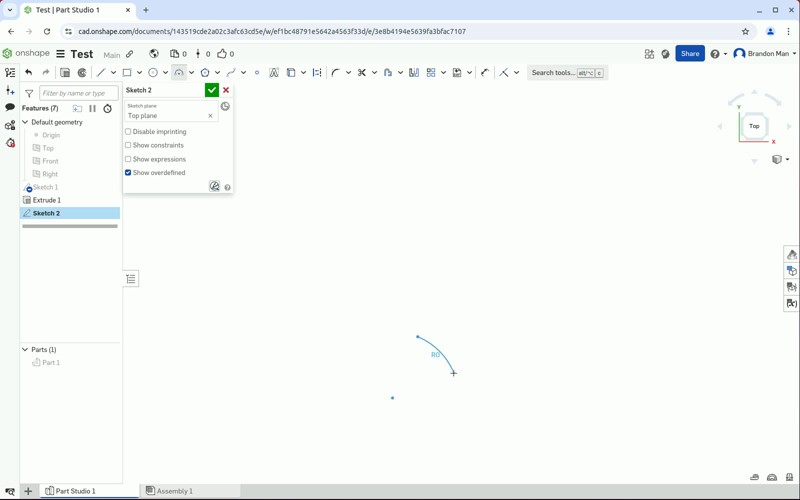
scroll(-6)
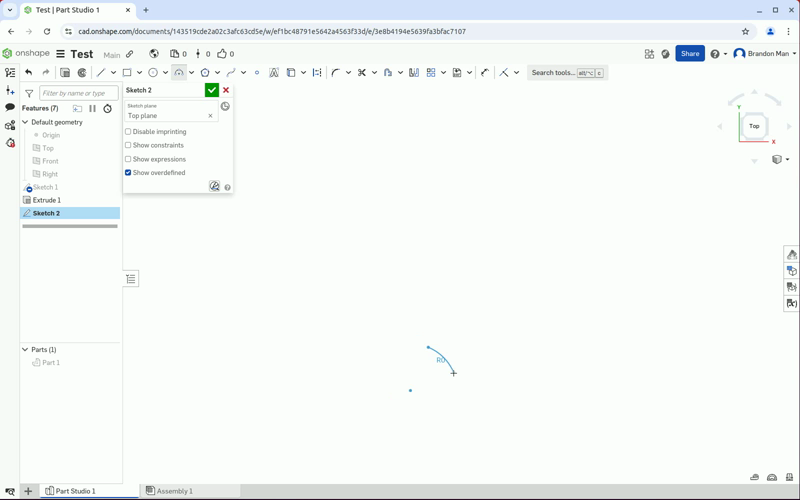
scroll(-6)
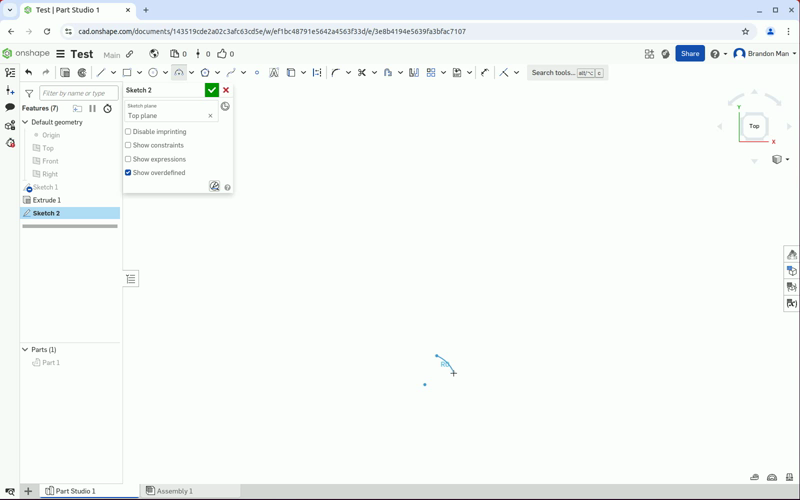
scroll(-6)
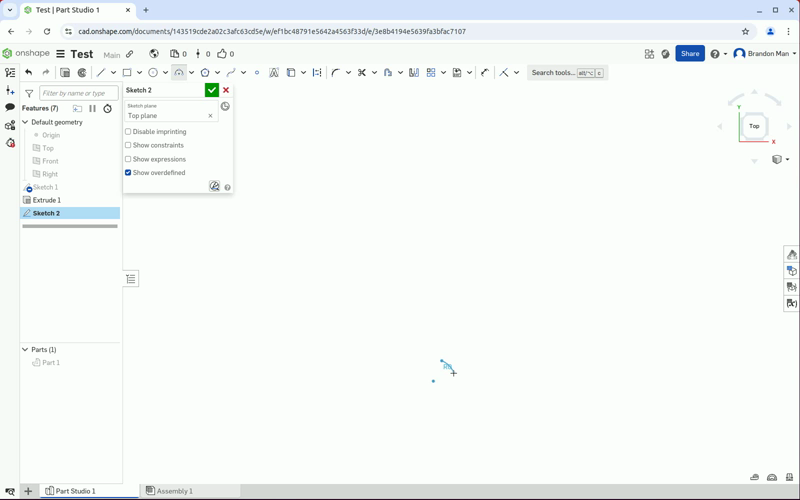
scroll(-6)
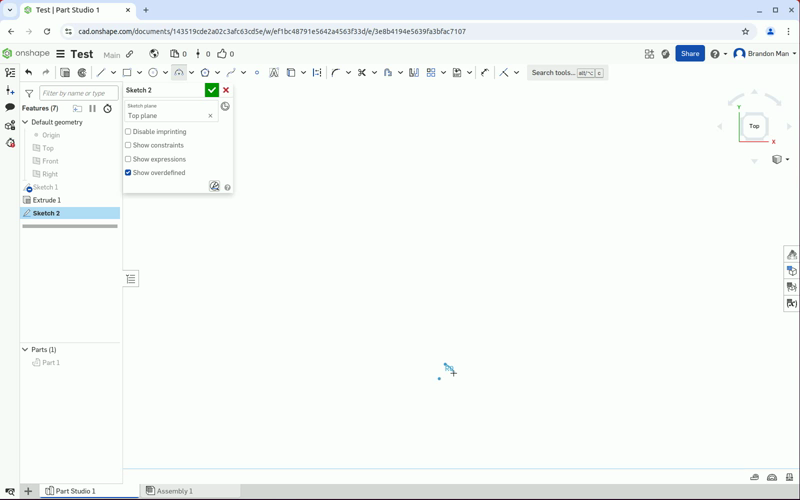
scroll(-6)
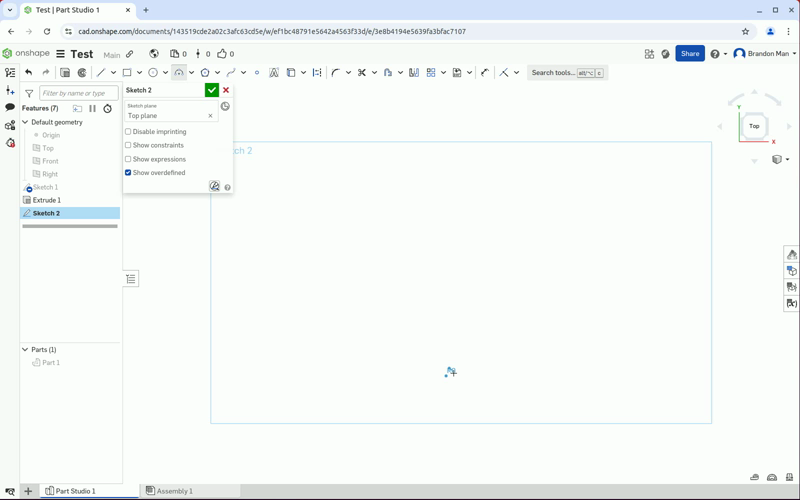
mouse_move(452, 369)
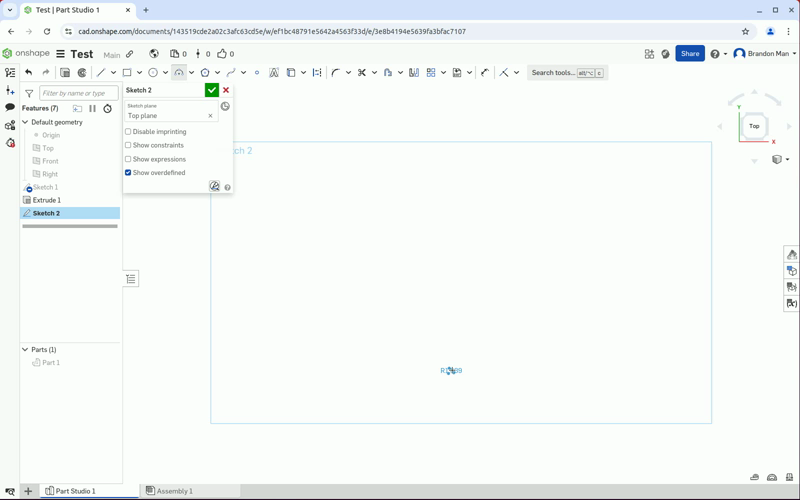
scroll(6)
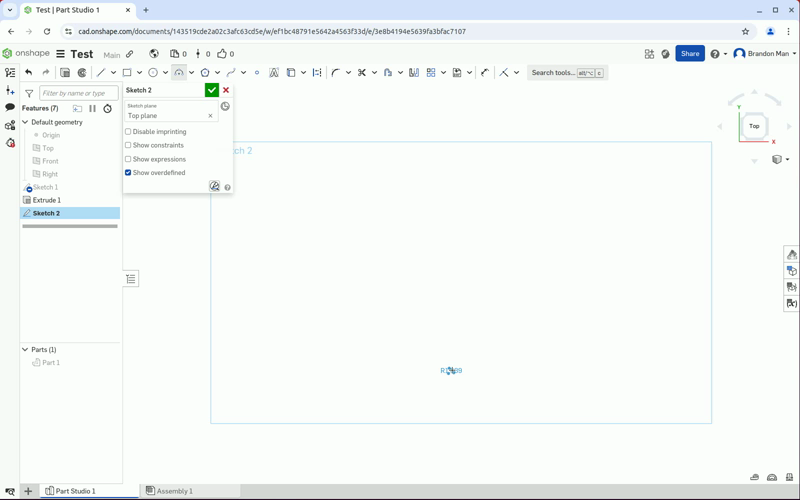
scroll(6)
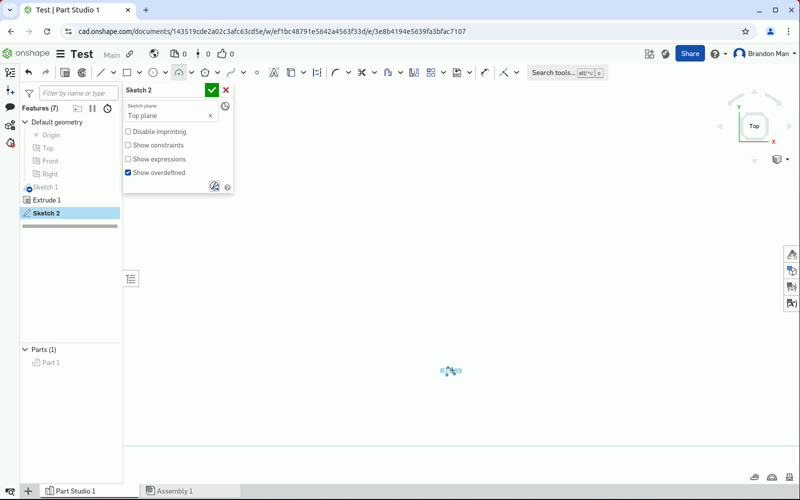
scroll(6)
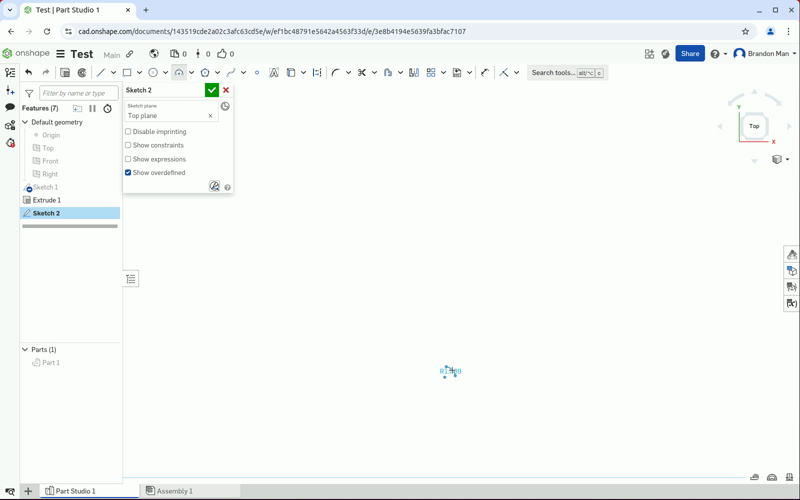
scroll(6)
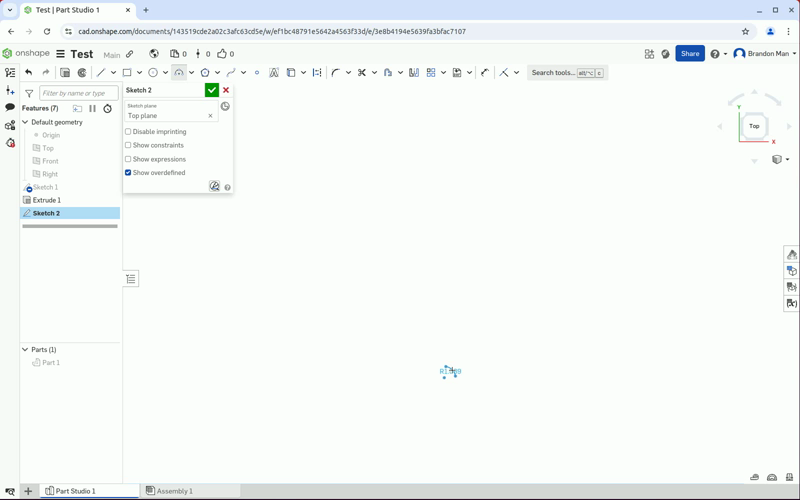
scroll(6)
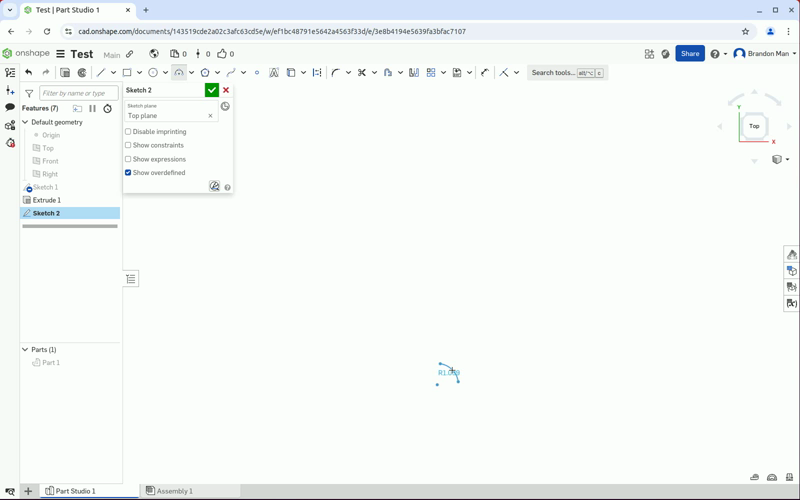
scroll(6)
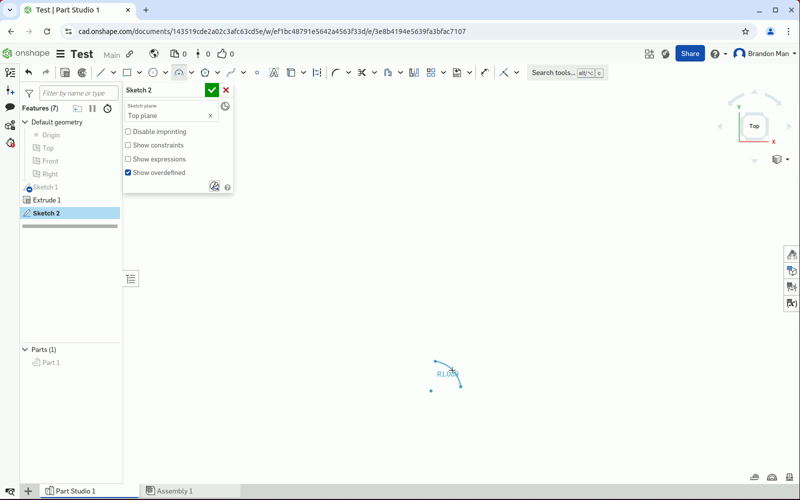
scroll(6)
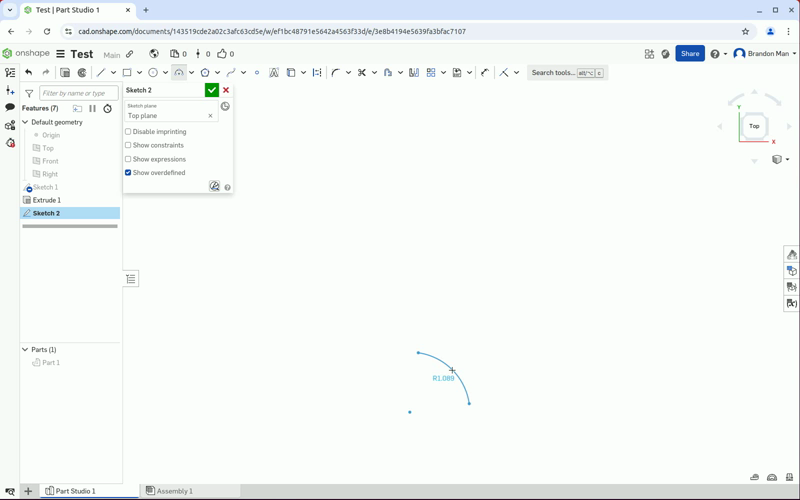
click(452, 369)
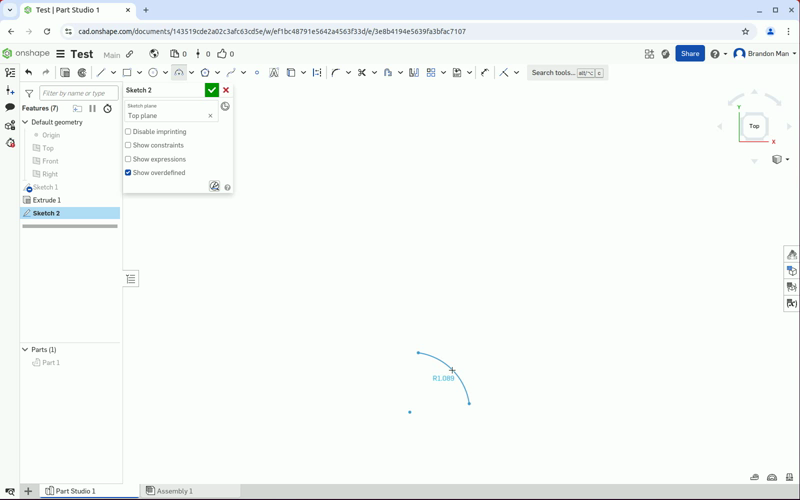
scroll(-6)
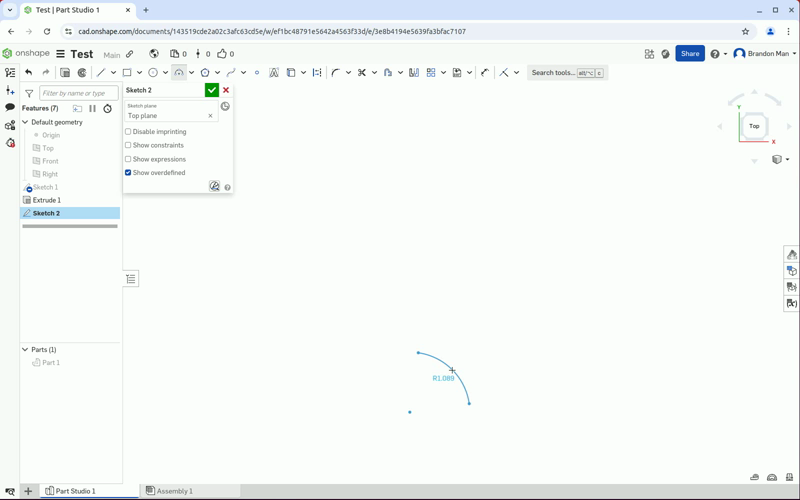
scroll(-6)
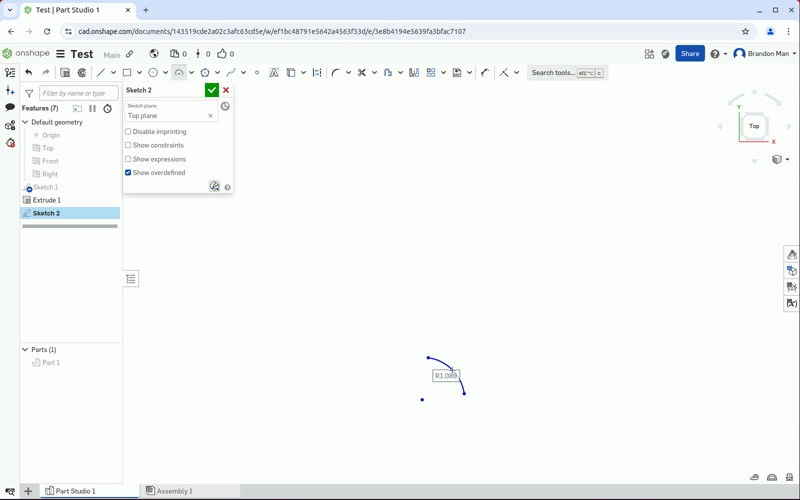
scroll(-6)
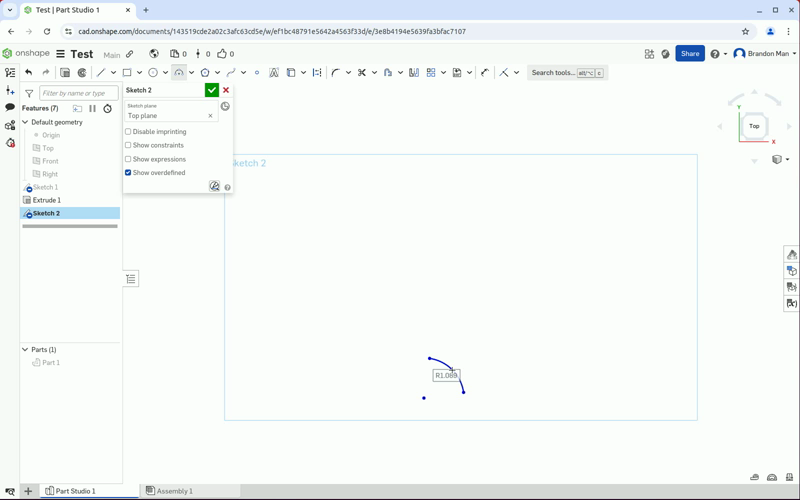
scroll(-6)
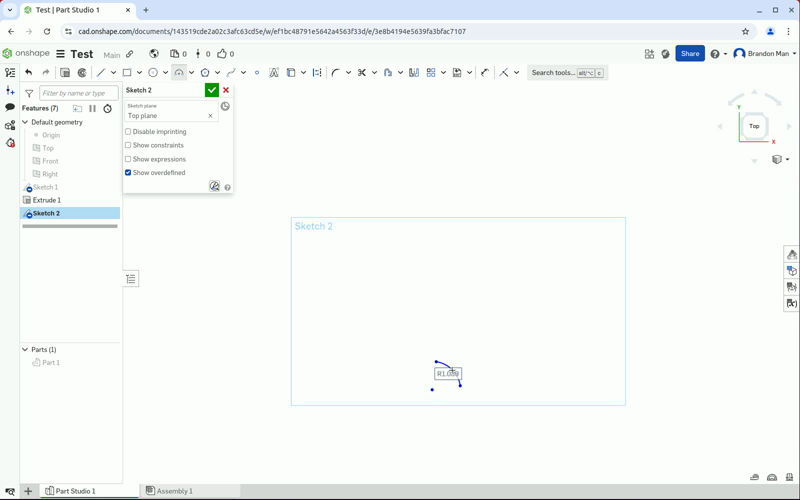
scroll(-6)
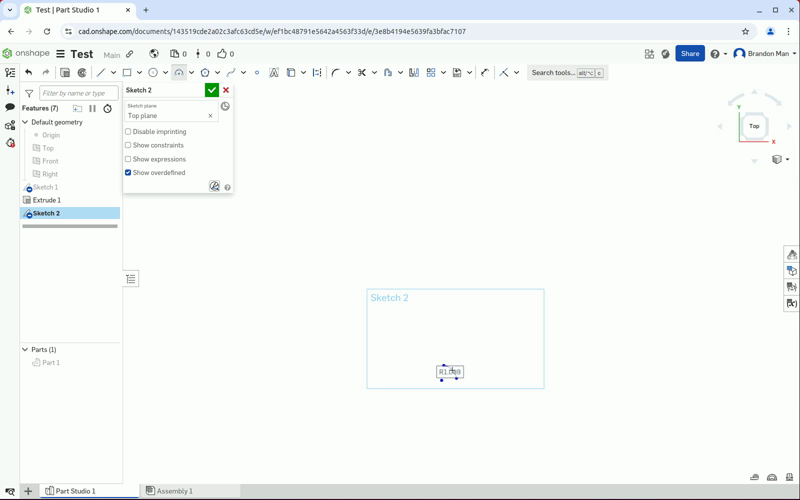
scroll(-6)
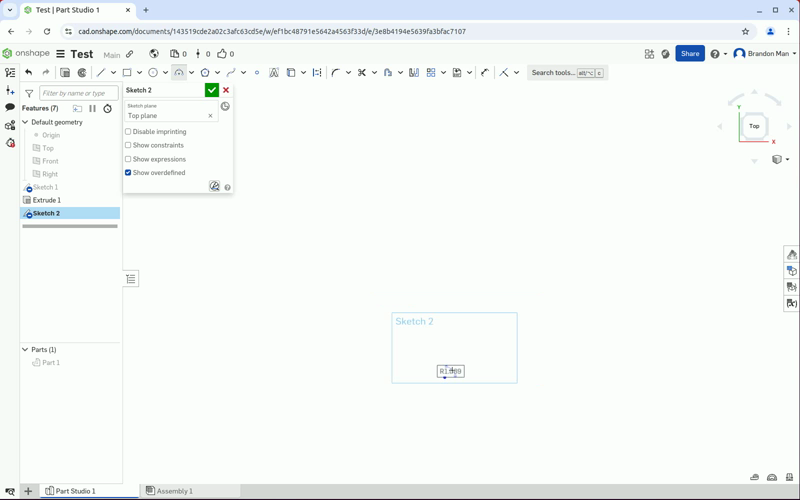
scroll(-6)
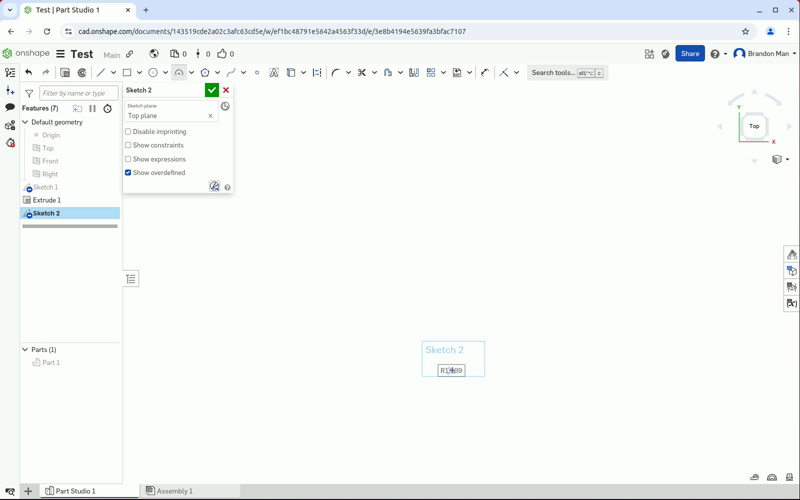
key_up(shift)
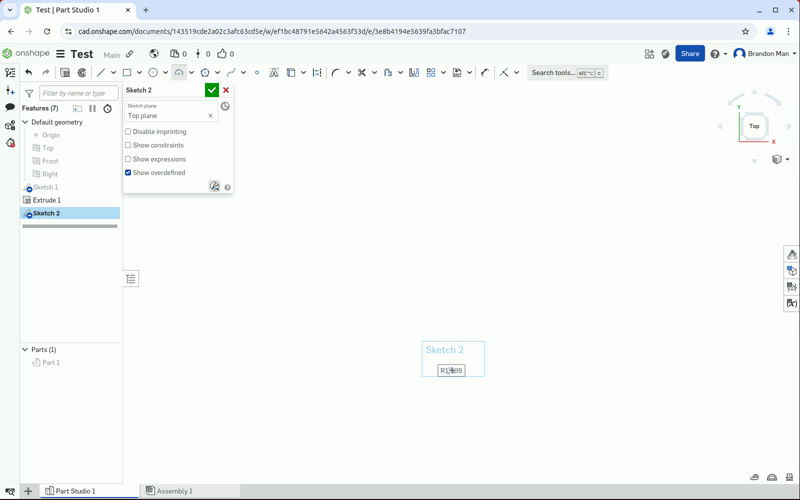
key(esc)
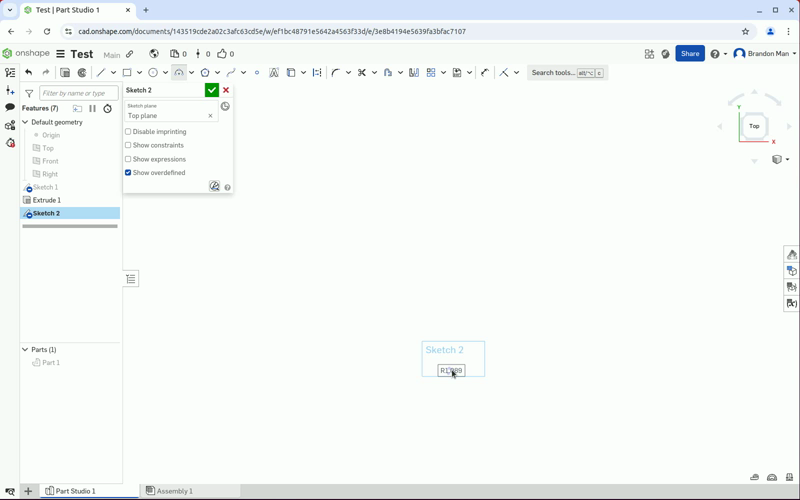
key(l)
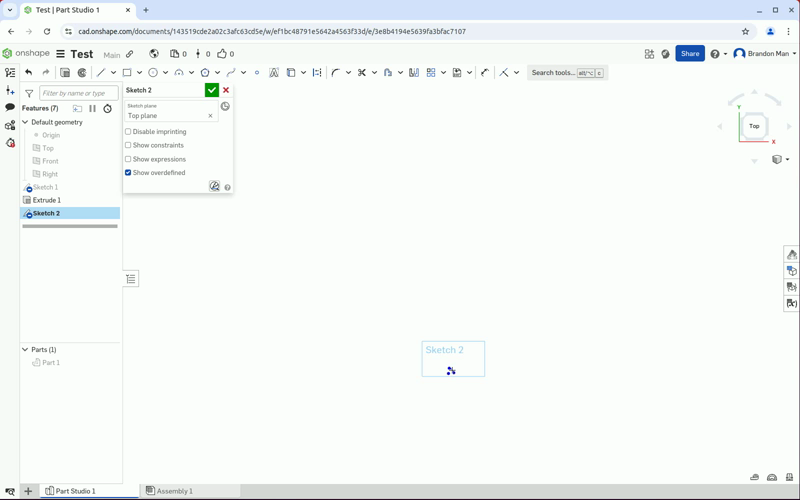
mouse_move(453, 372)
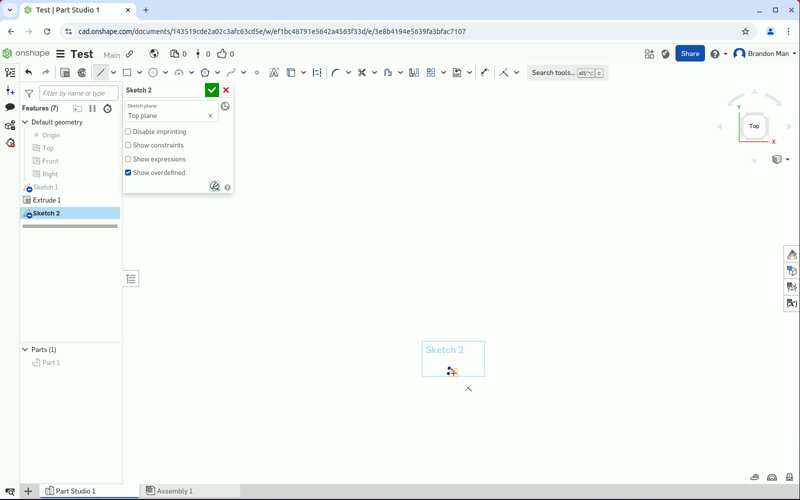
scroll(6)
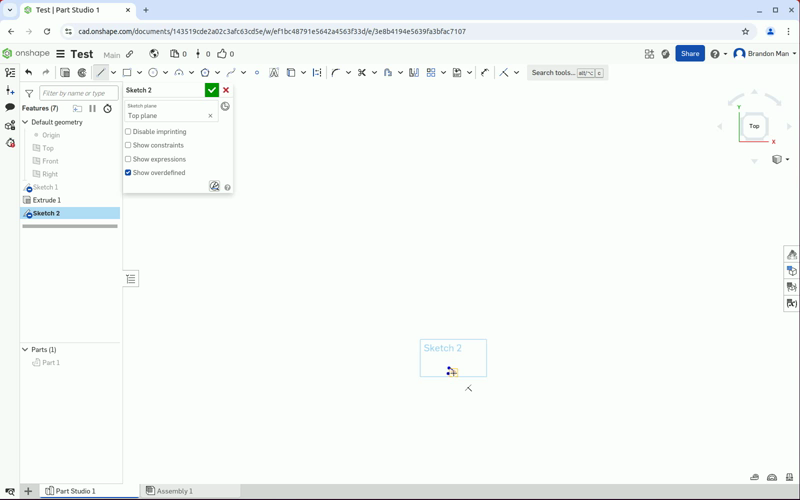
scroll(6)
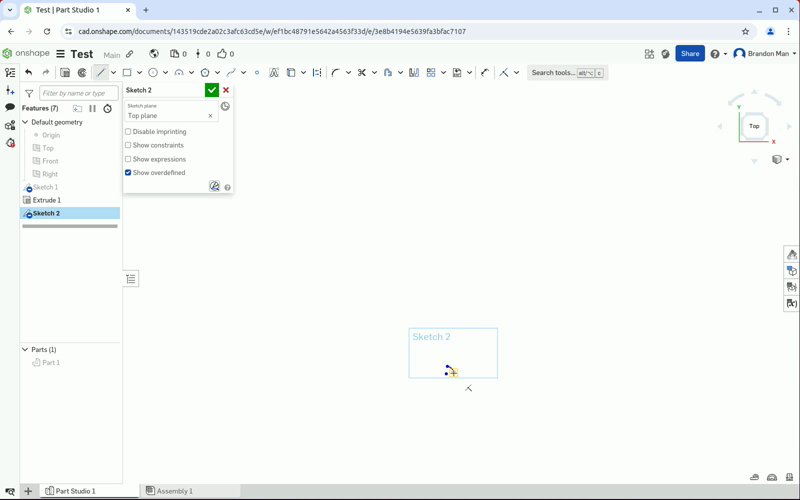
scroll(6)
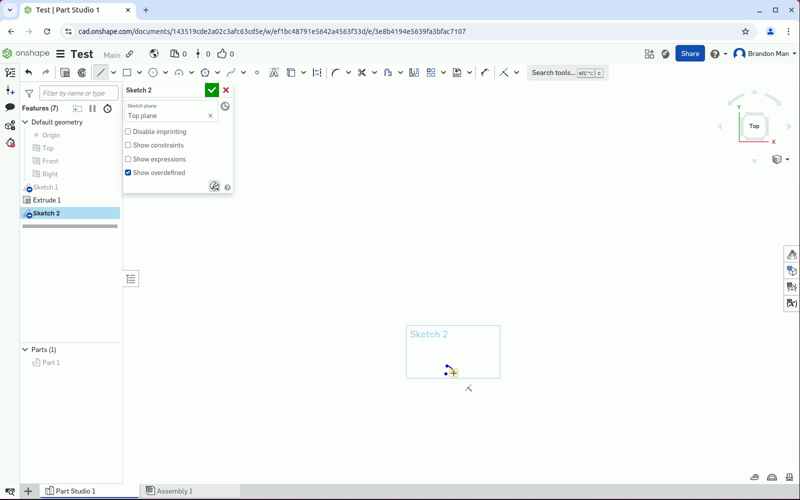
scroll(6)
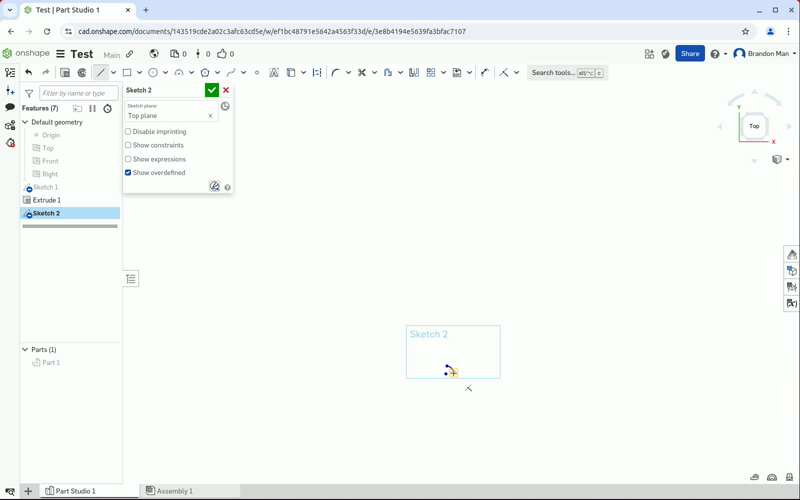
scroll(6)
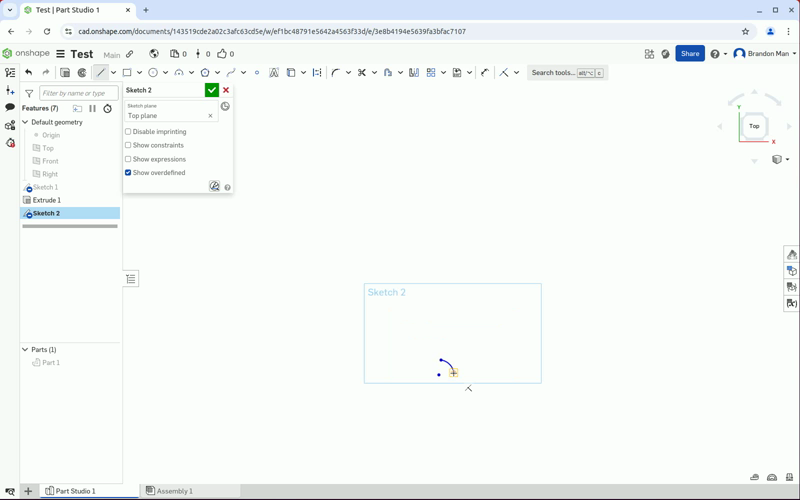
scroll(6)
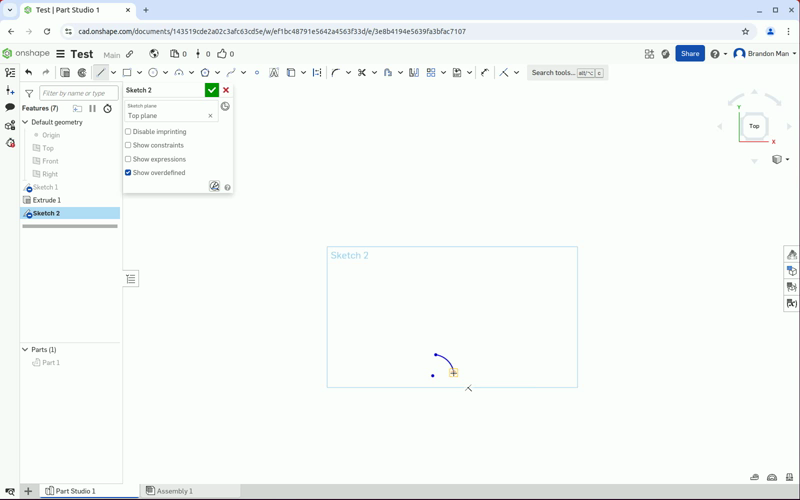
scroll(6)
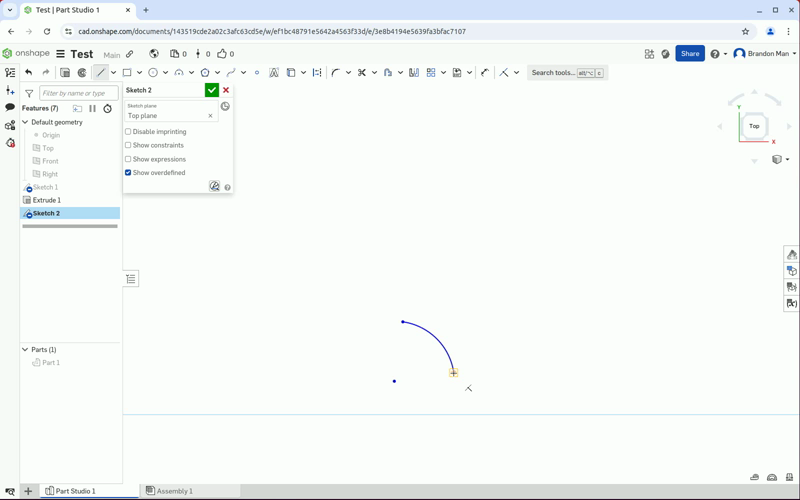
click(453, 372)
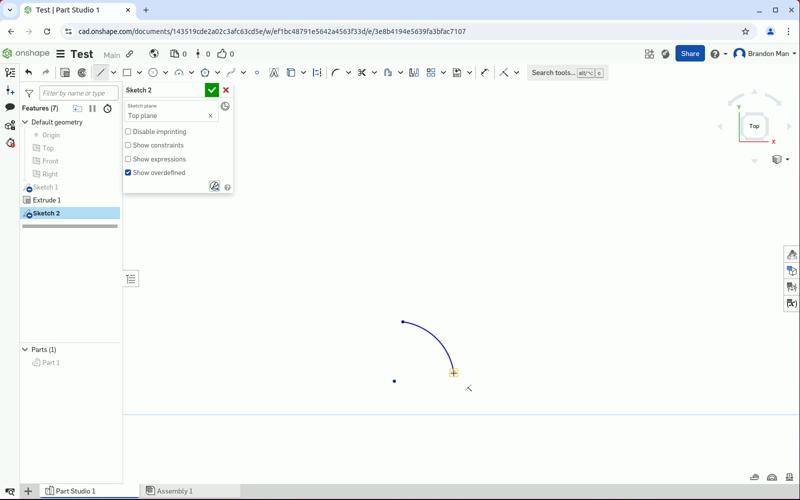
scroll(-6)
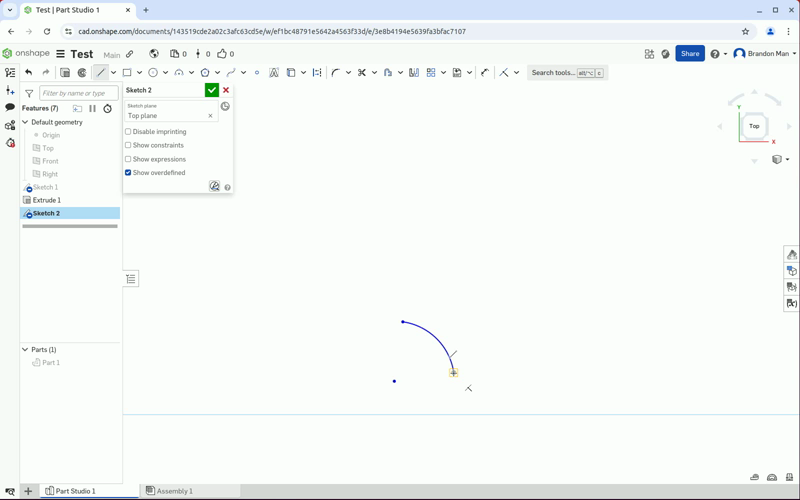
scroll(-6)
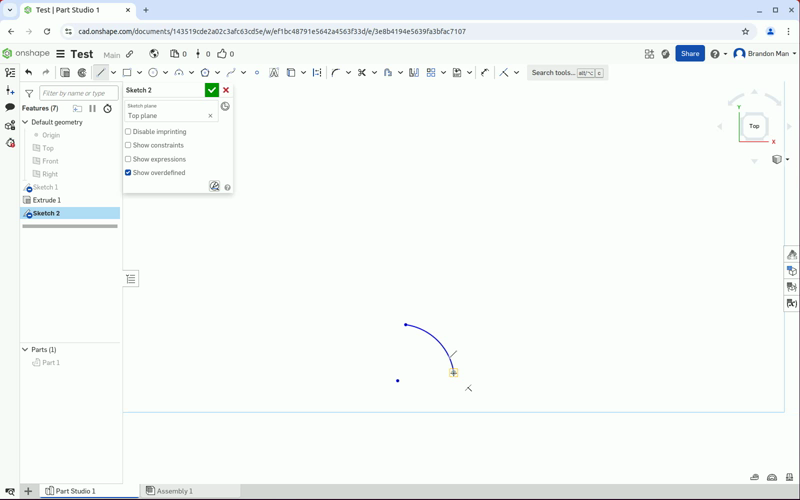
scroll(-6)
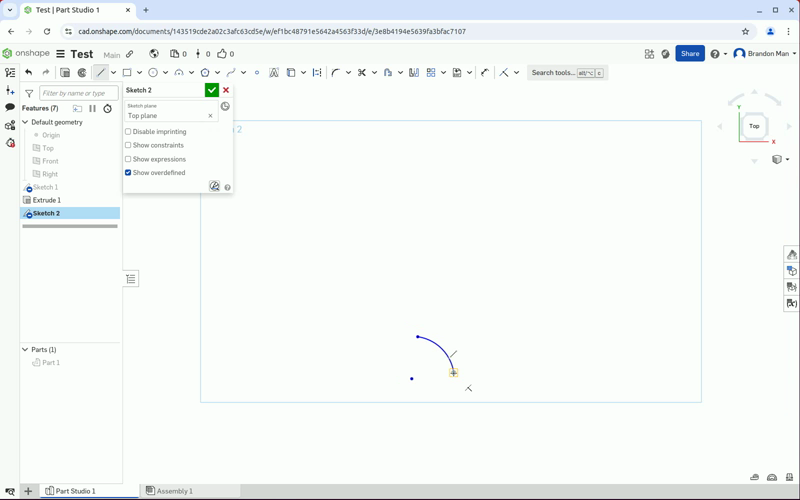
scroll(-6)
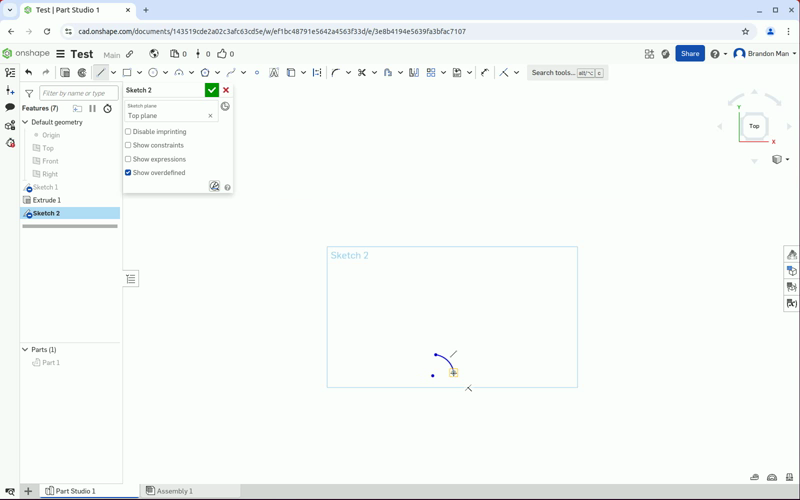
scroll(-6)
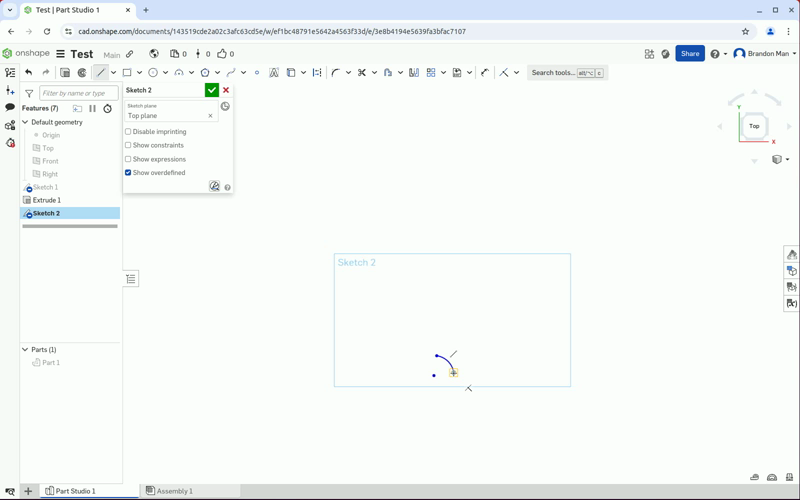
scroll(-6)
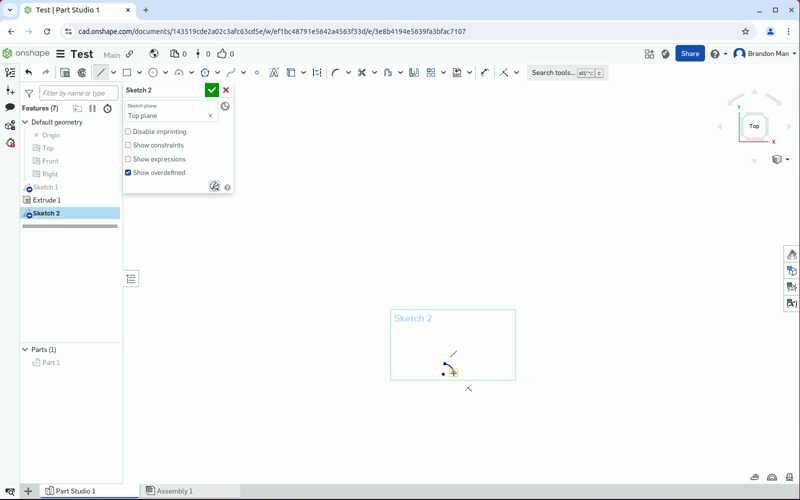
scroll(-6)
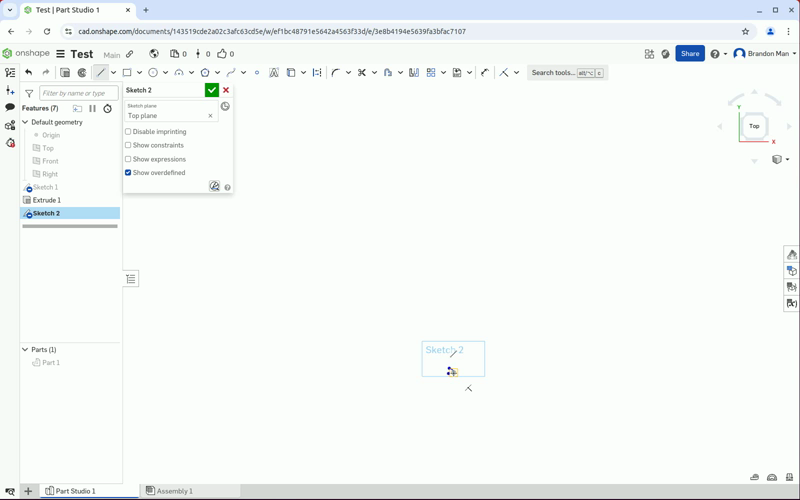
key_down(shift)
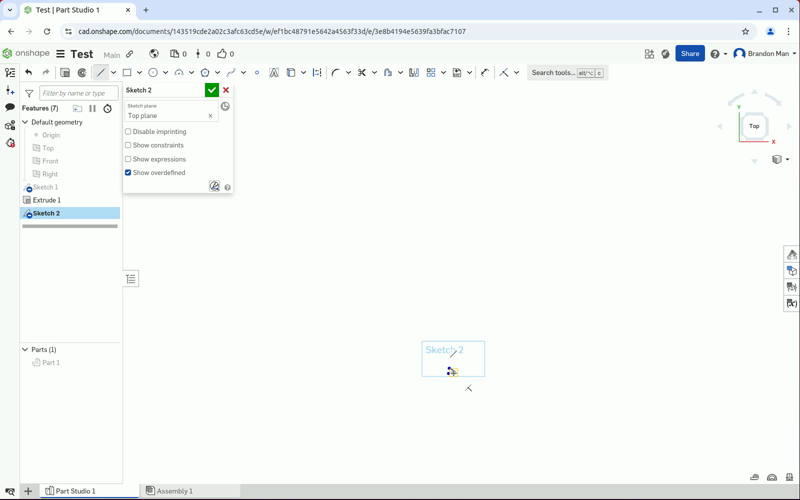
mouse_move(483, 372)
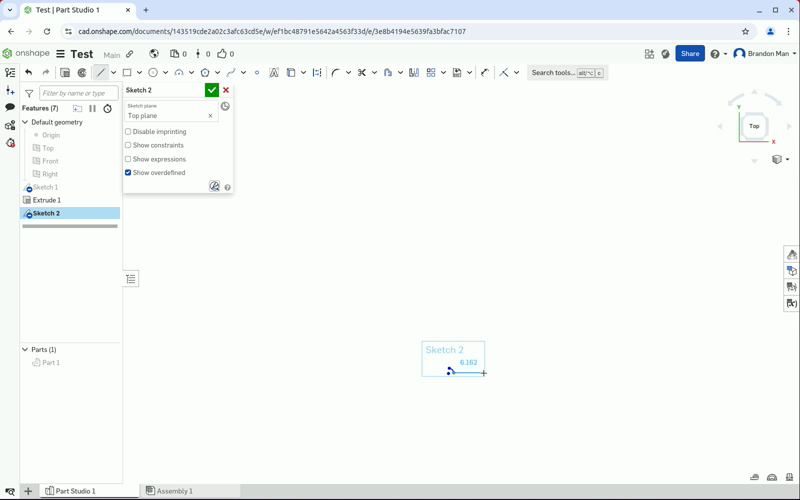
mouse_move(469, 372)
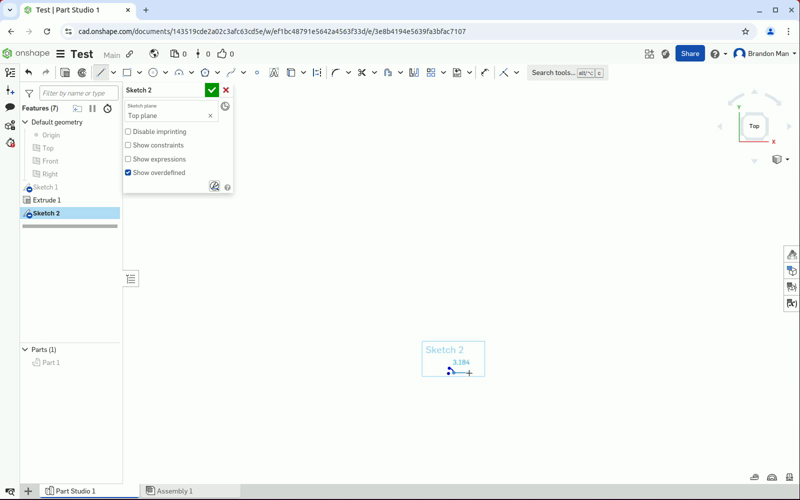
click(469, 372)
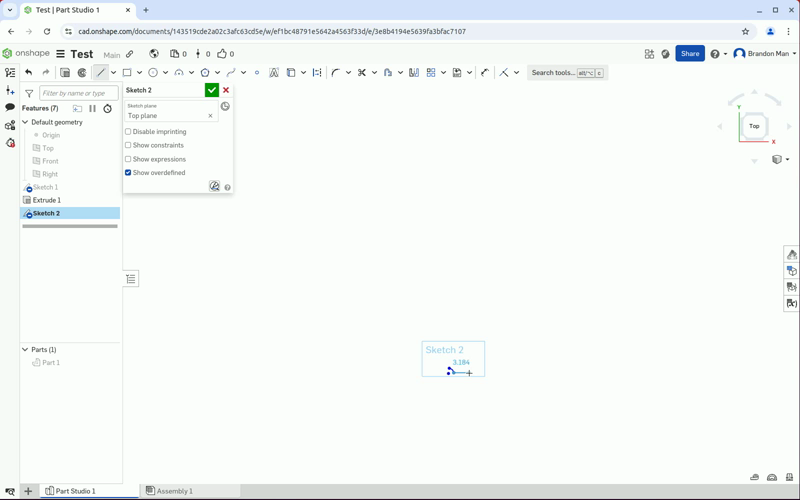
key_up(shift)
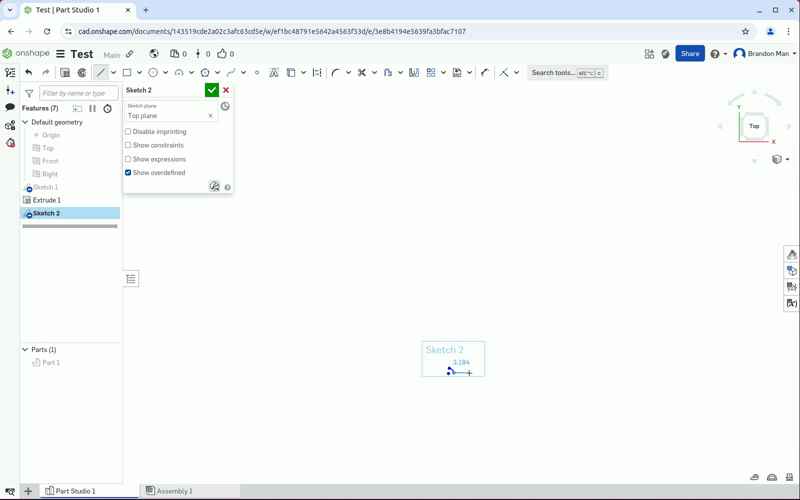
key(esc)
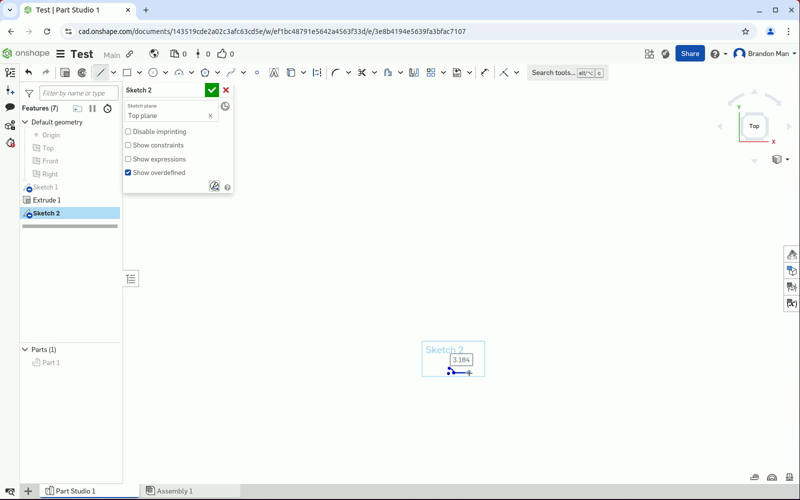
key(a)
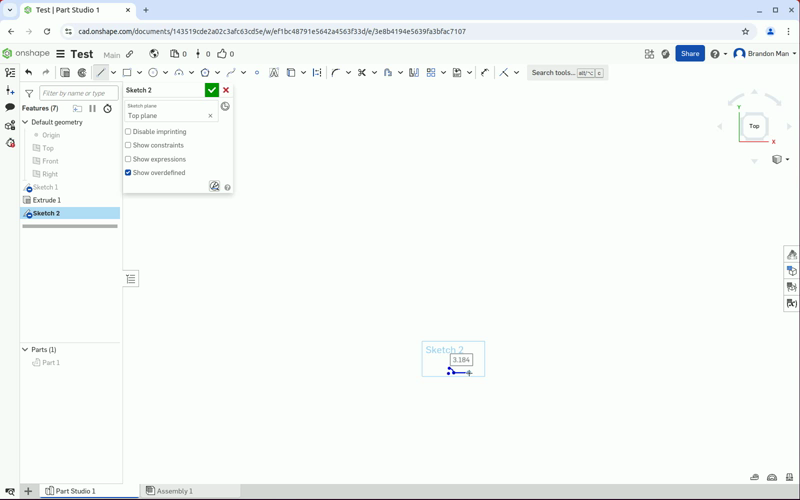
mouse_move(469, 372)
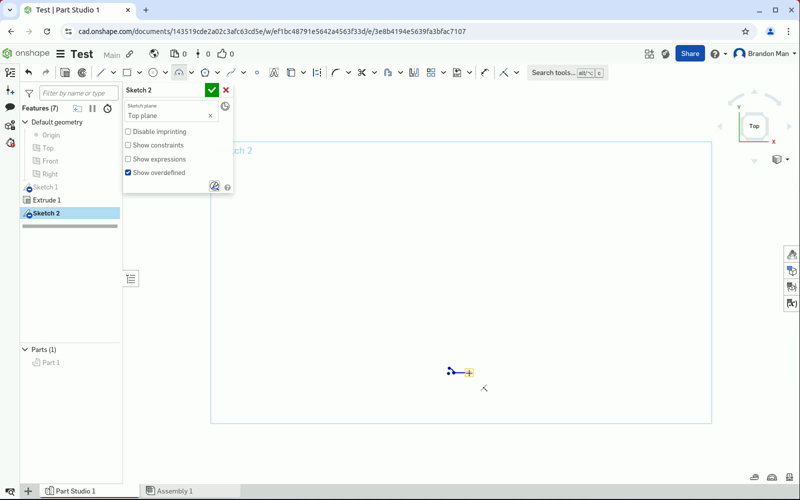
click(469, 372)
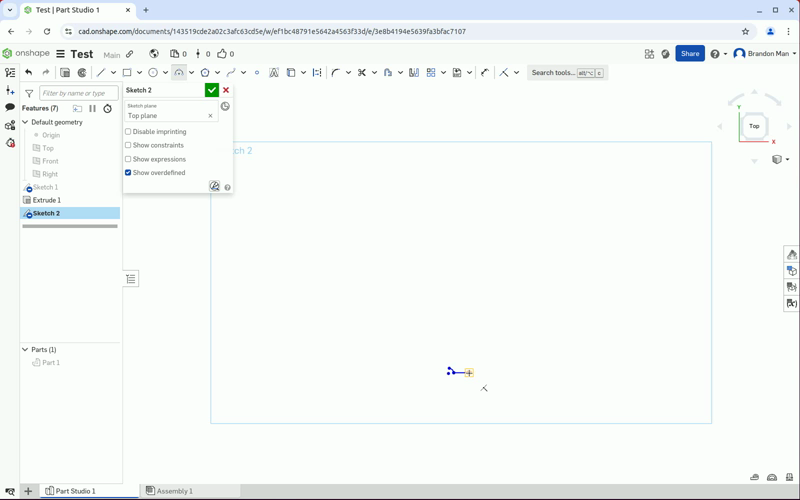
key_down(shift)
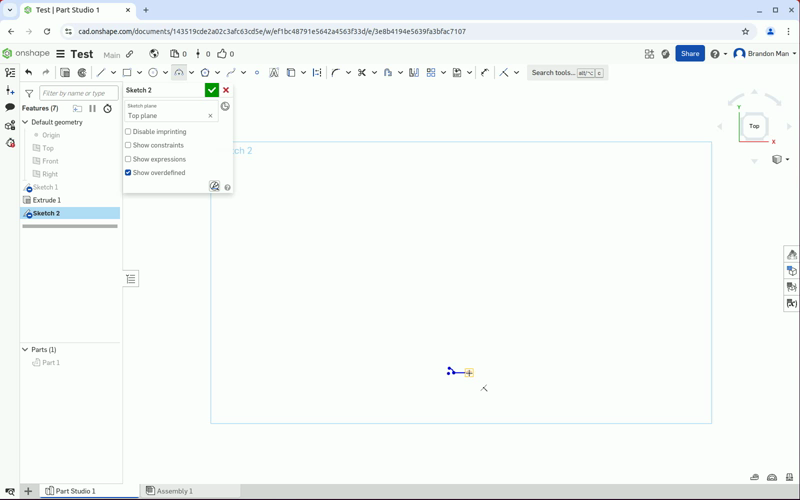
mouse_move(473, 368)
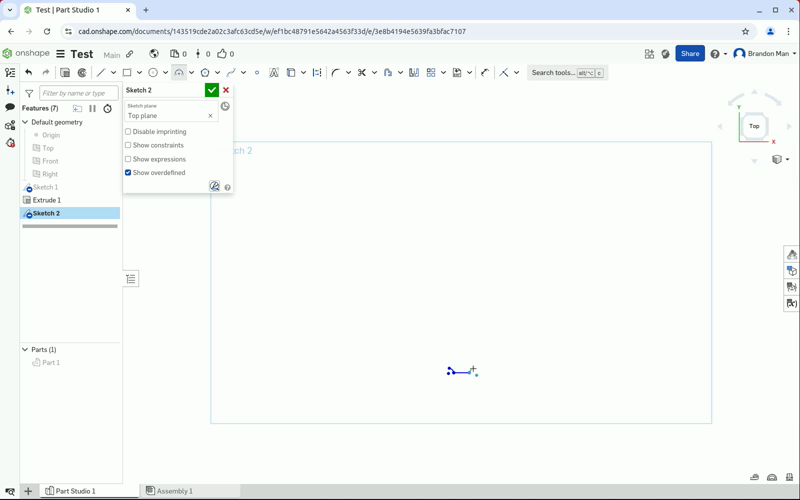
scroll(6)
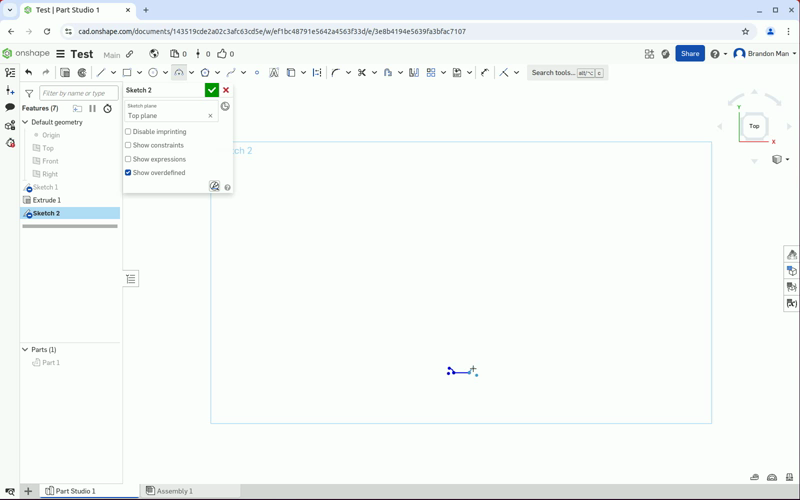
scroll(6)
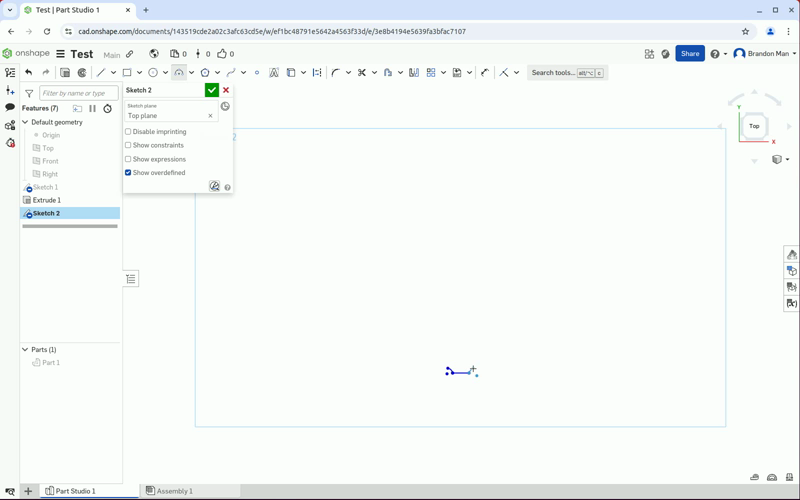
scroll(6)
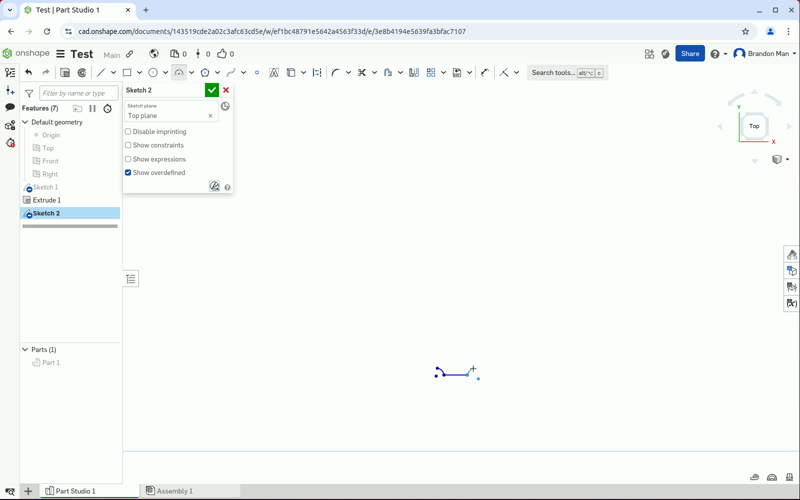
scroll(6)
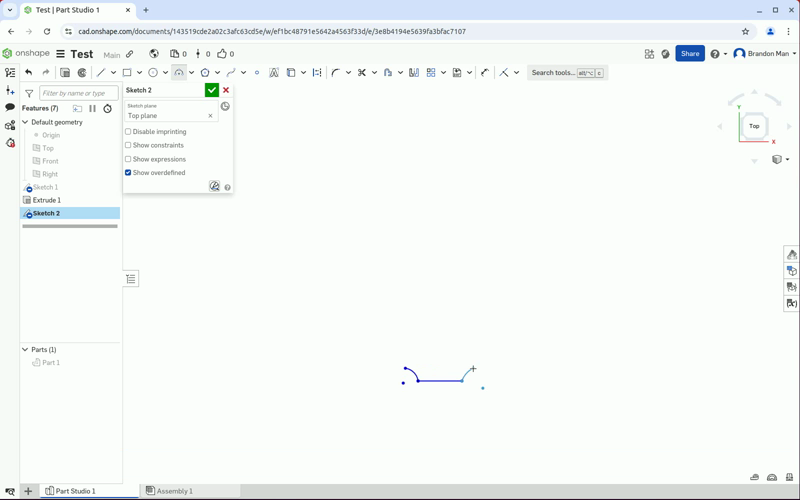
scroll(6)
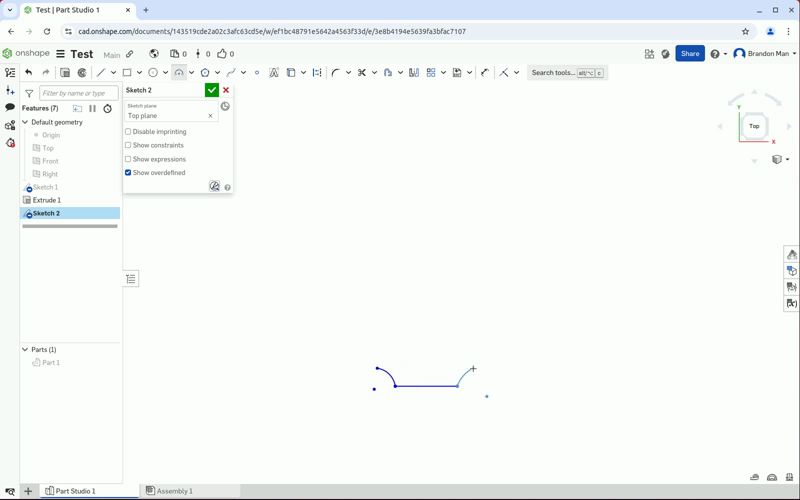
scroll(6)
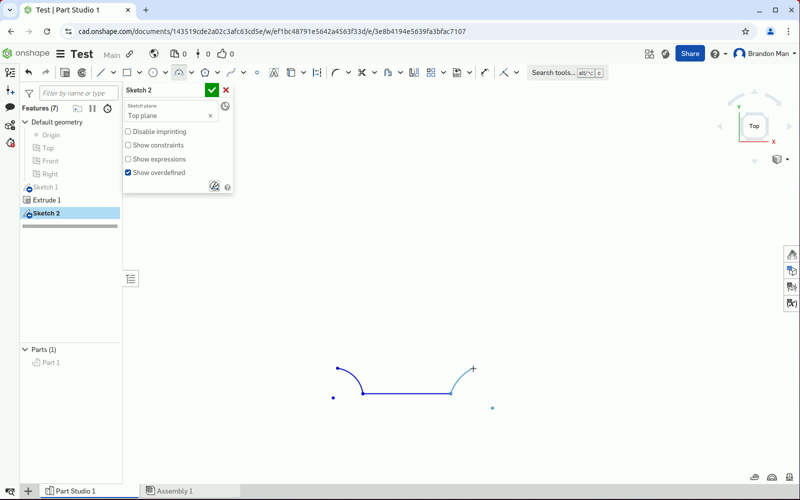
scroll(6)
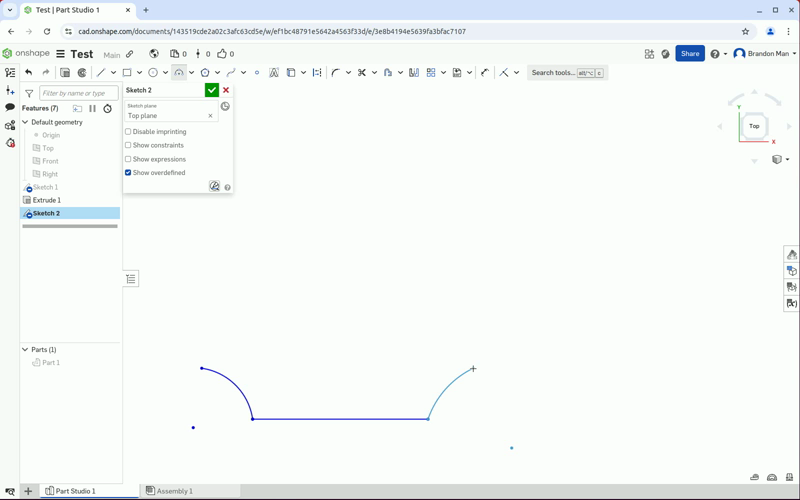
click(473, 368)
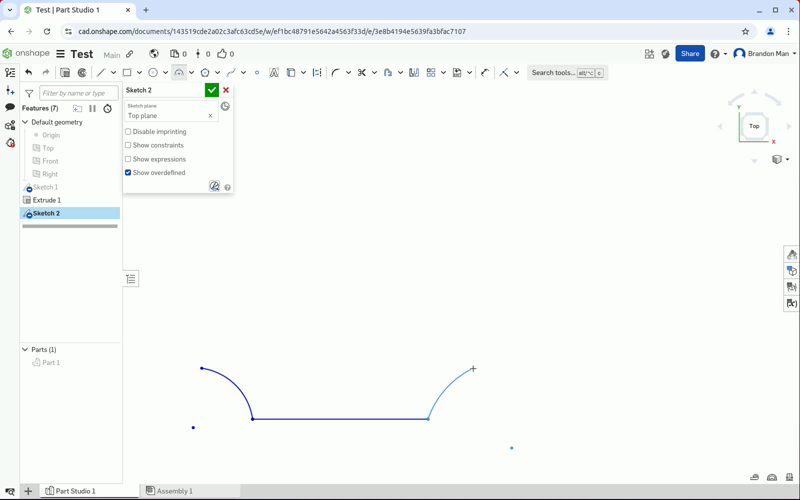
scroll(-6)
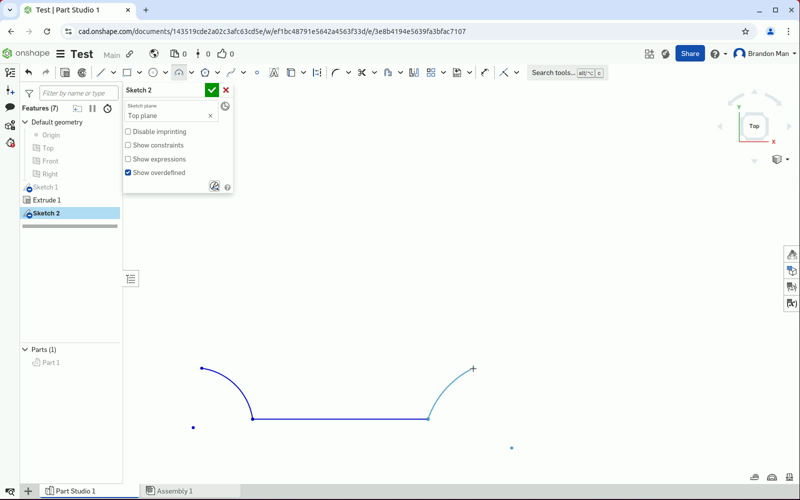
scroll(-6)
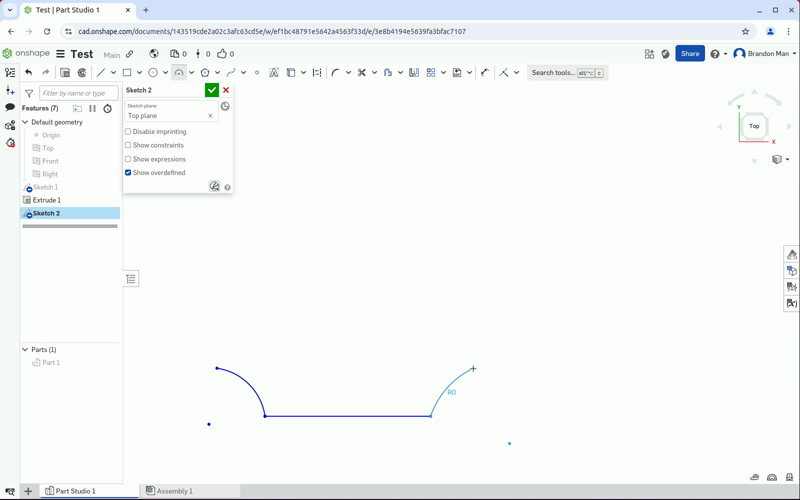
scroll(-6)
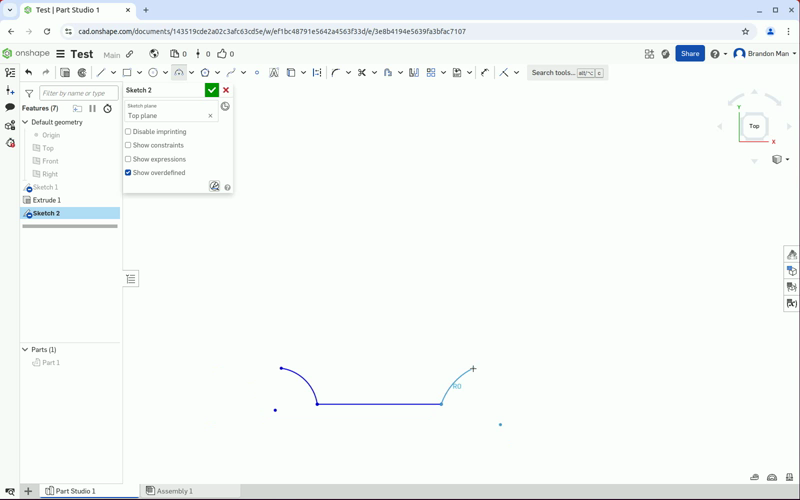
scroll(-6)
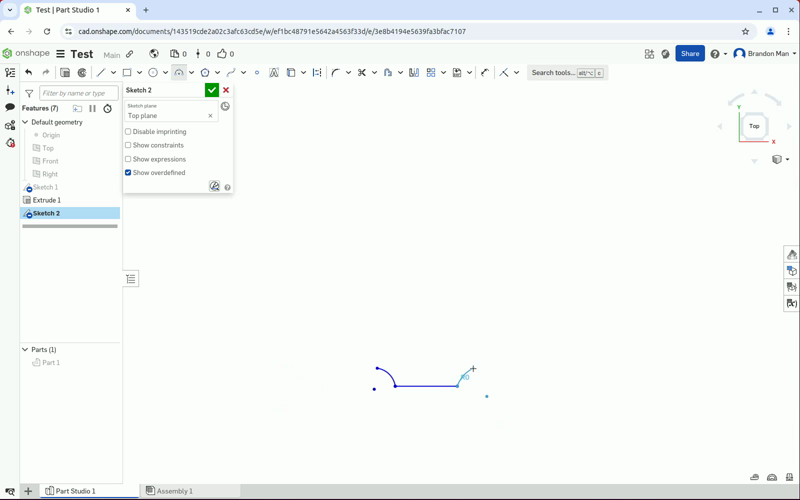
scroll(-6)
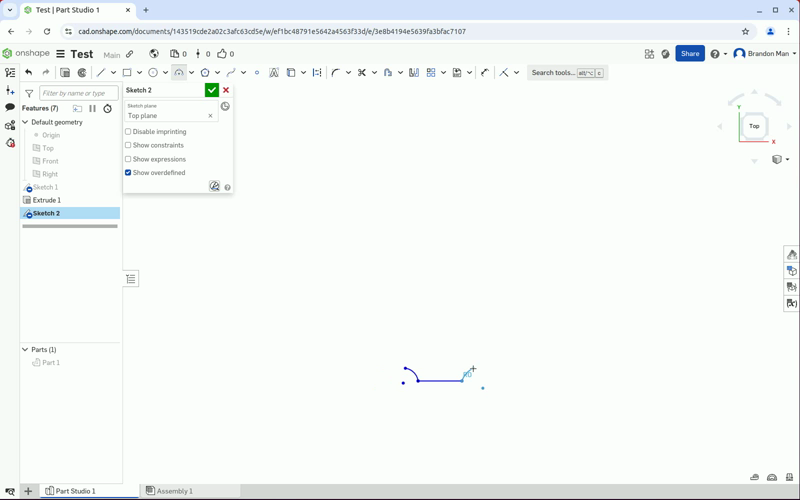
scroll(-6)
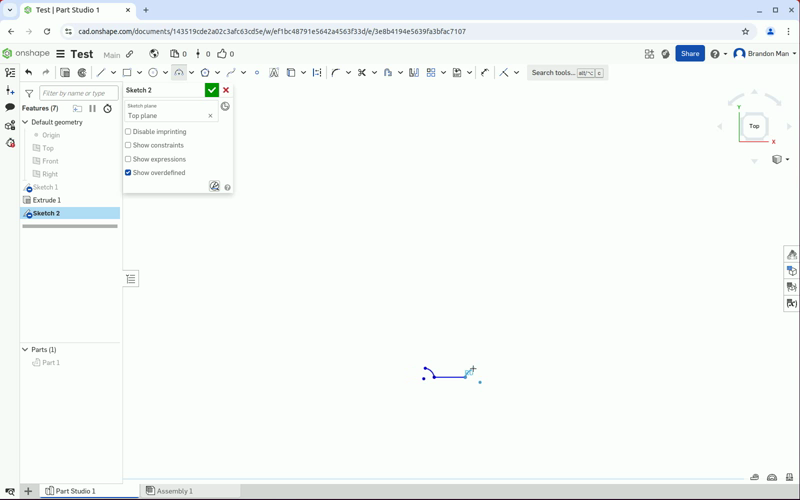
scroll(-6)
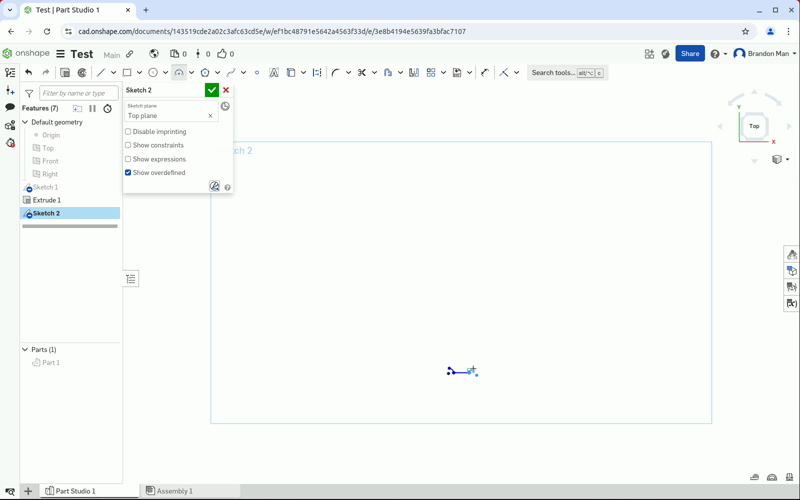
mouse_move(470, 369)
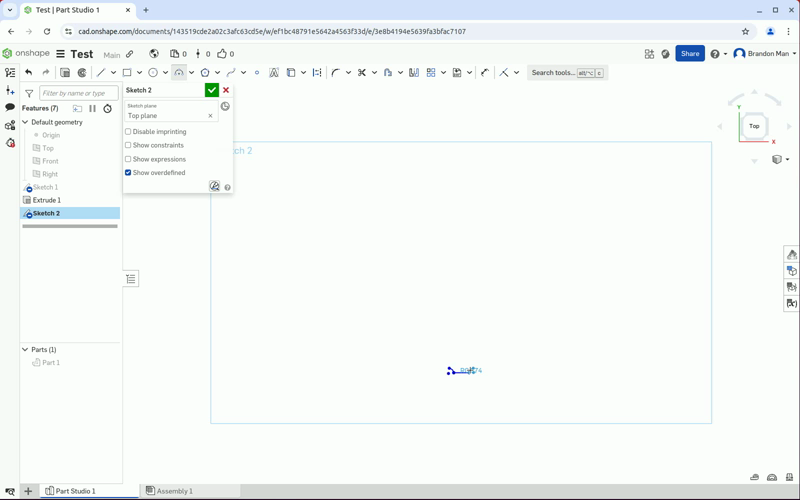
scroll(6)
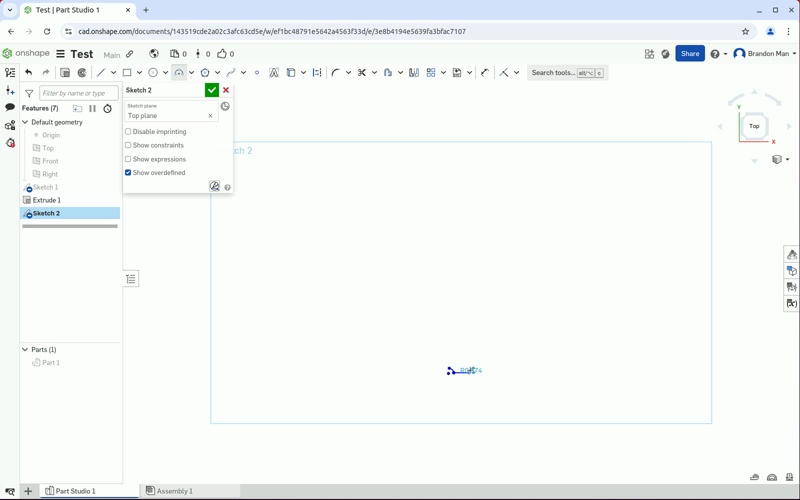
scroll(6)
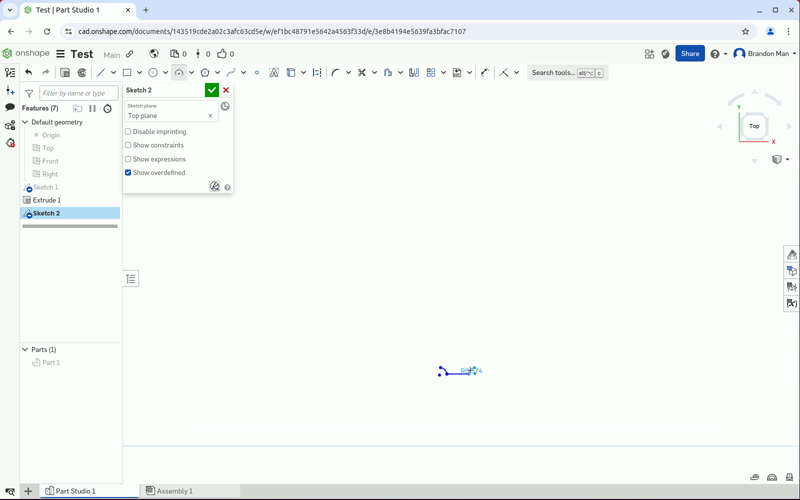
scroll(6)
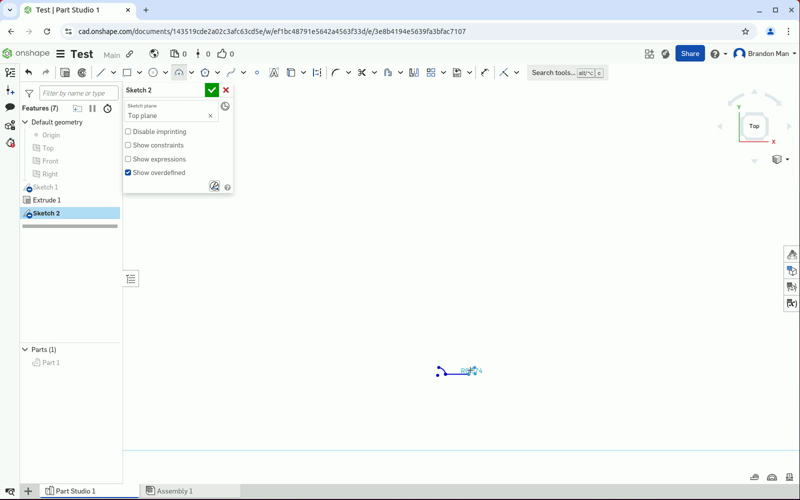
scroll(6)
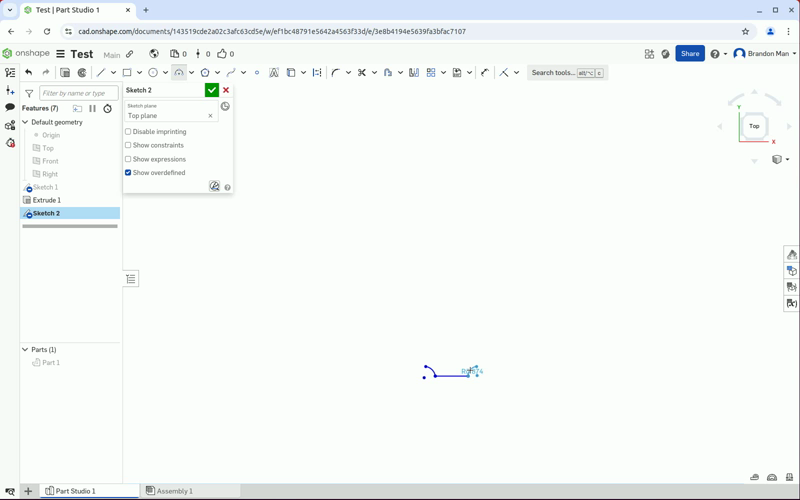
scroll(6)
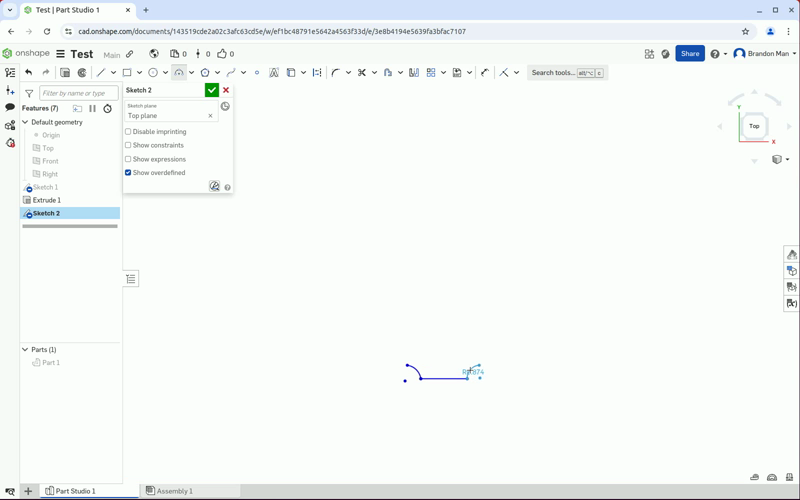
scroll(6)
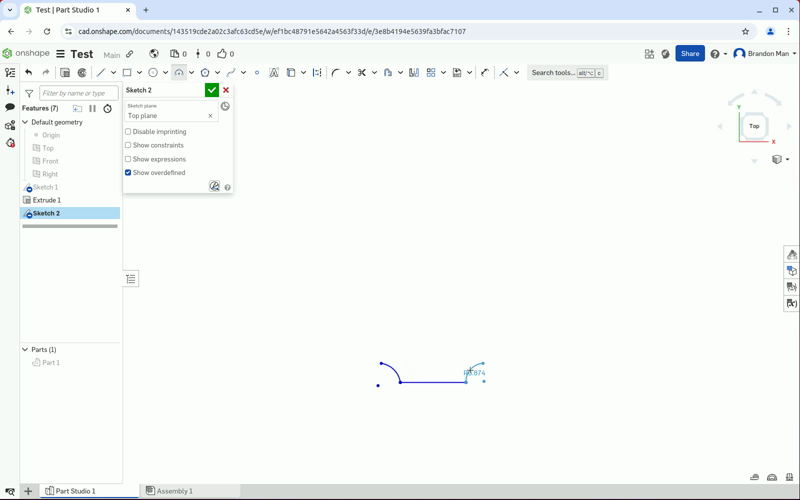
scroll(6)
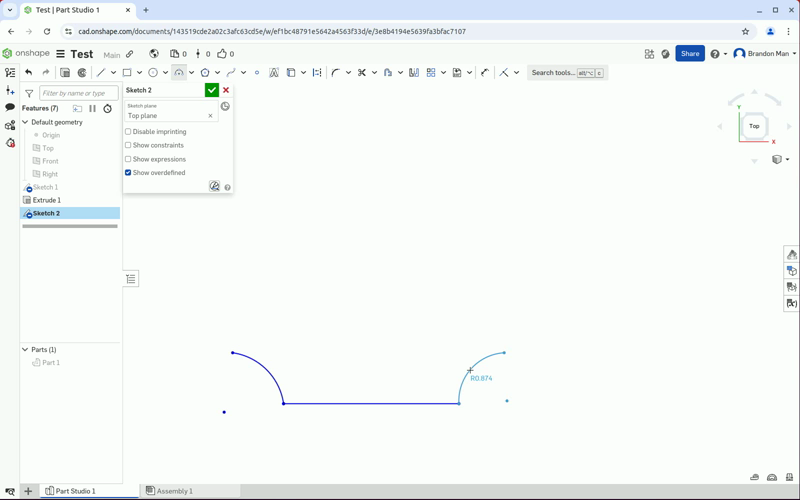
click(470, 369)
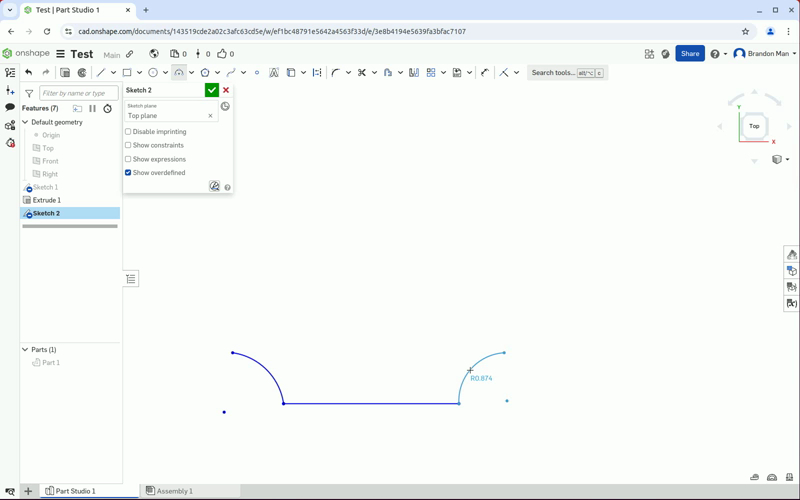
scroll(-6)
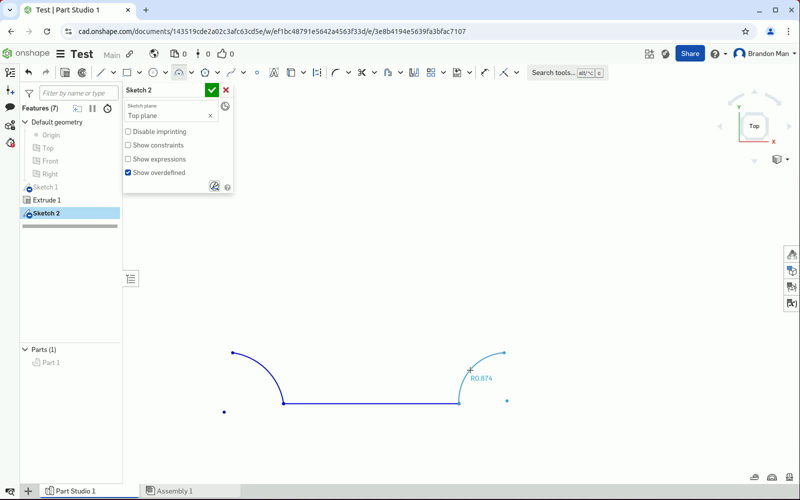
scroll(-6)
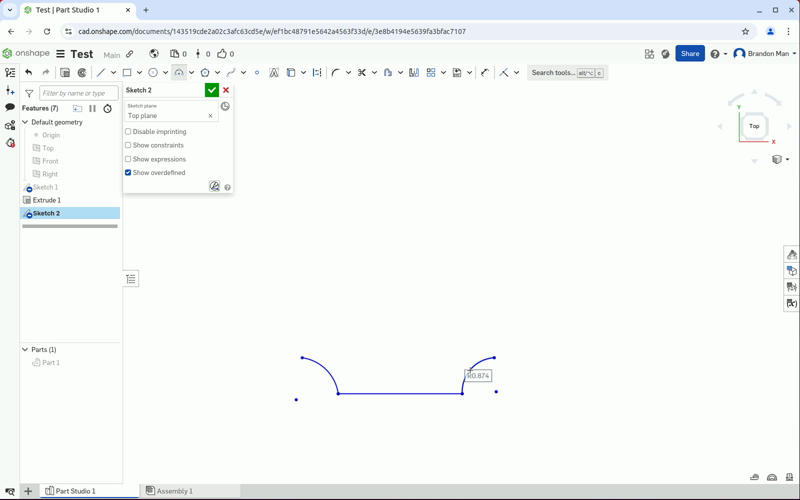
scroll(-6)
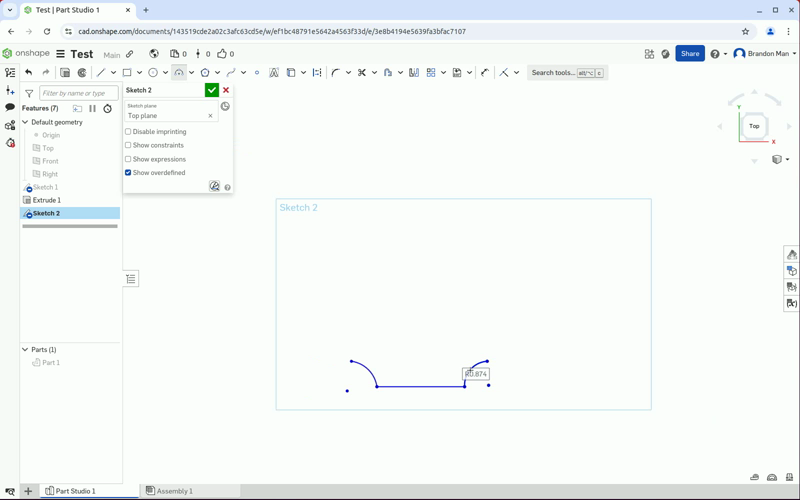
scroll(-6)
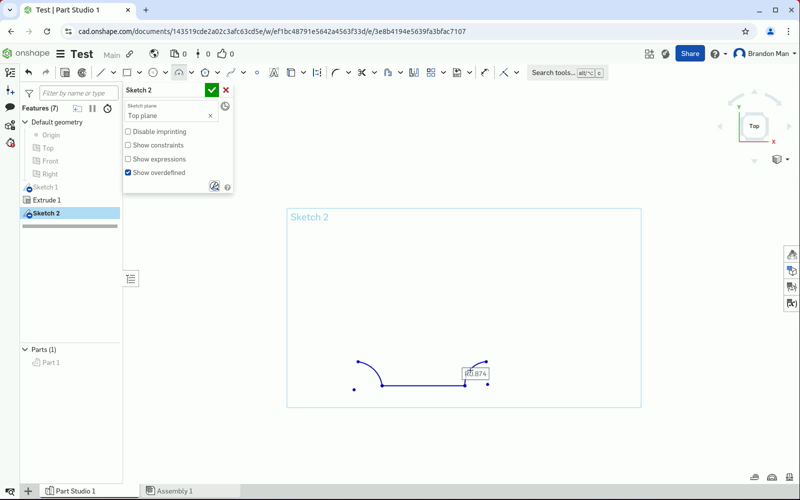
scroll(-6)
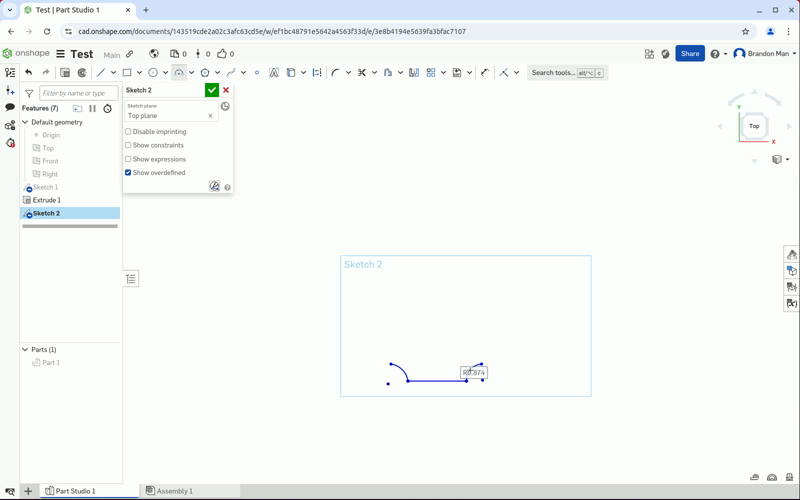
scroll(-6)
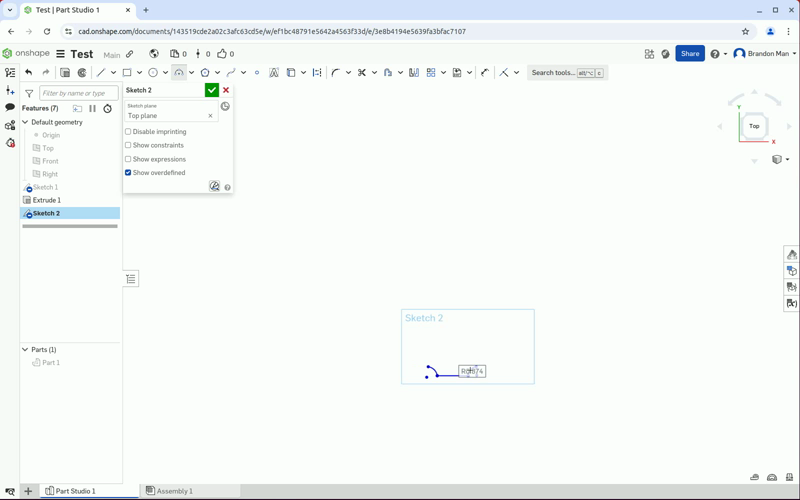
scroll(-6)
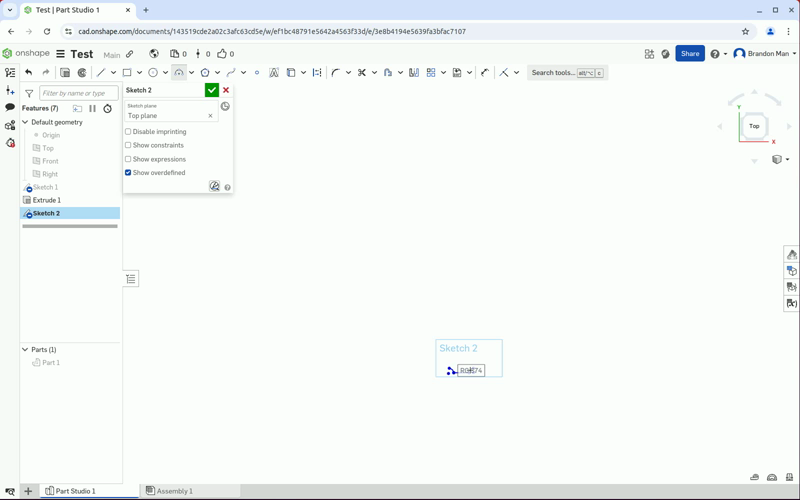
key_up(shift)
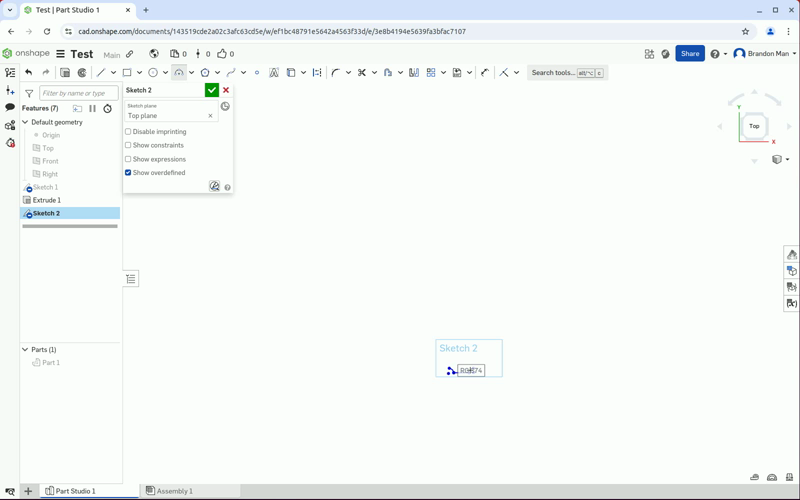
key(esc)
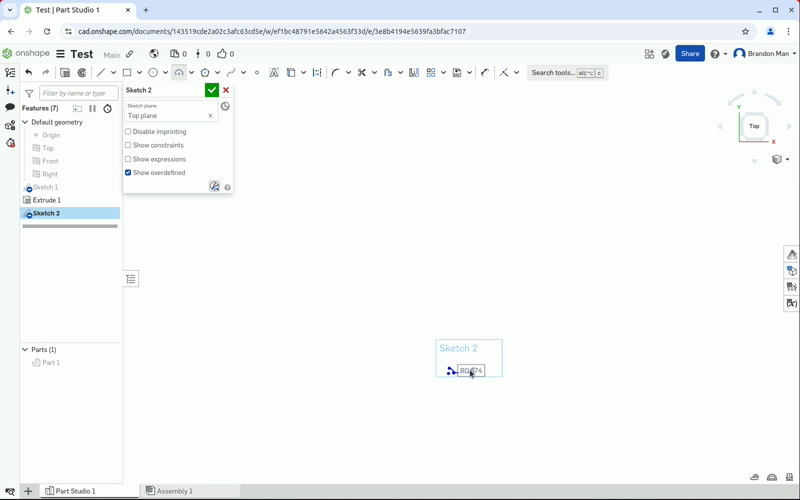
key(l)
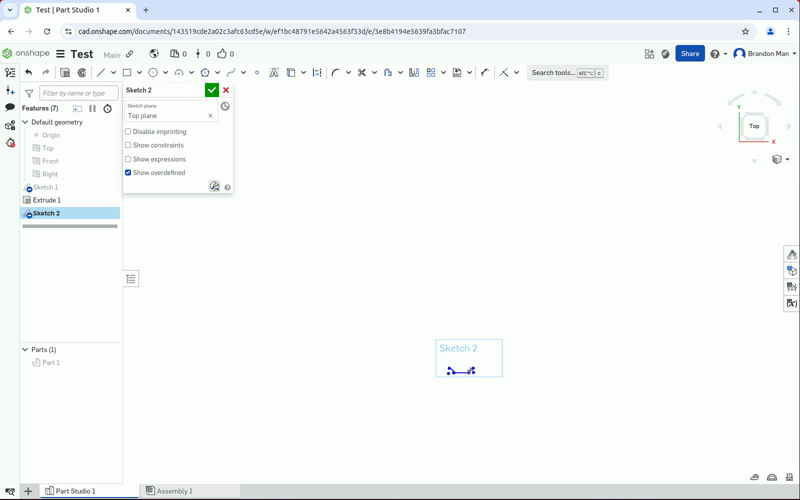
mouse_move(473, 368)
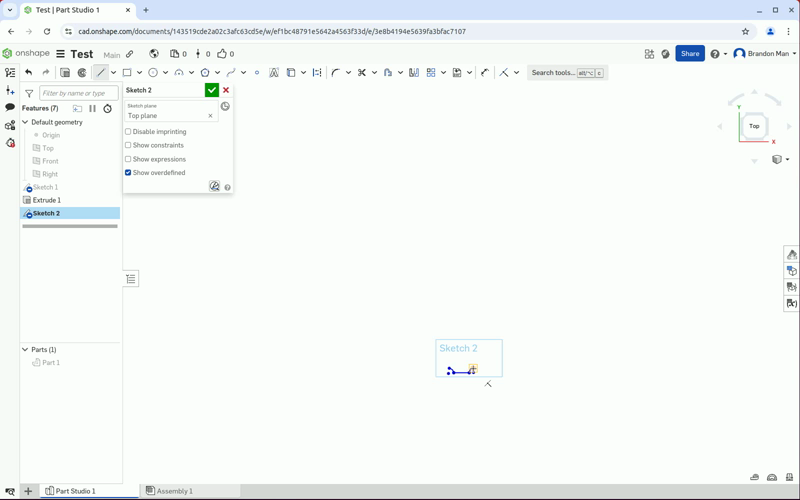
scroll(6)
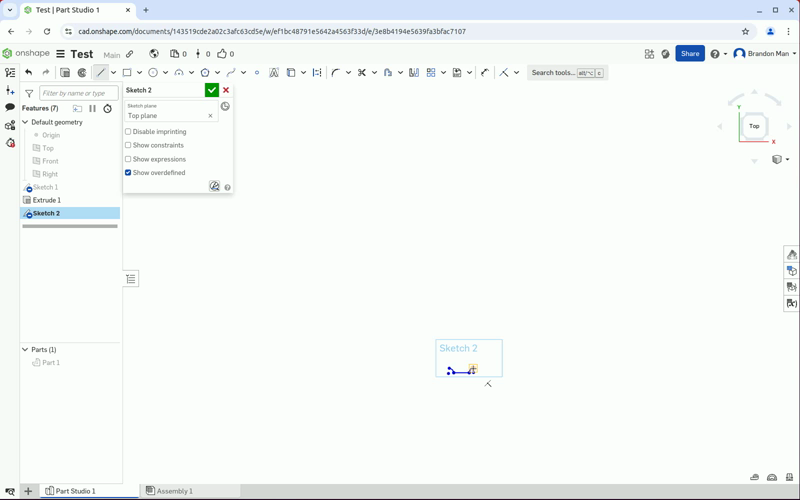
scroll(6)
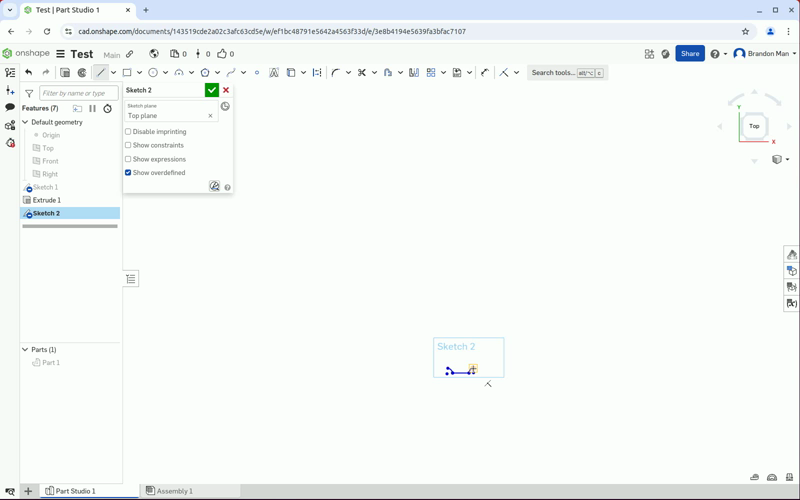
scroll(6)
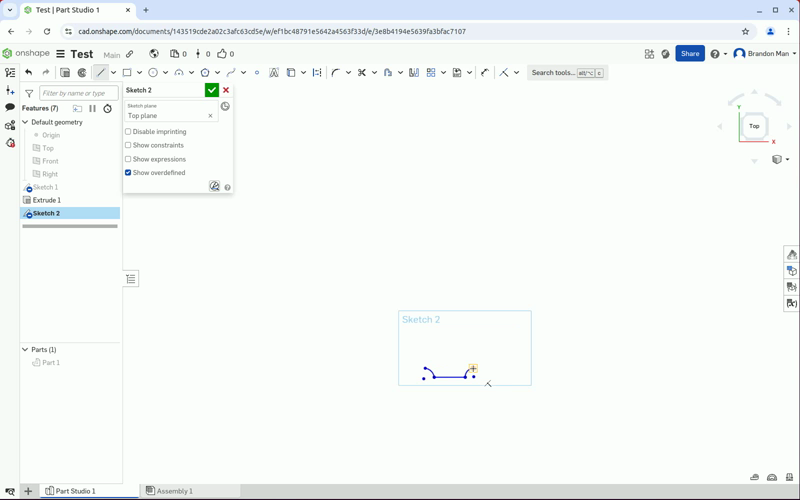
scroll(6)
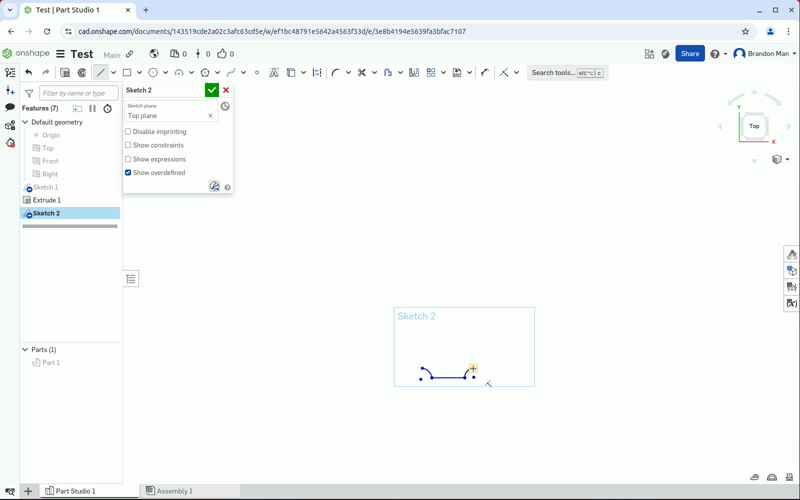
scroll(6)
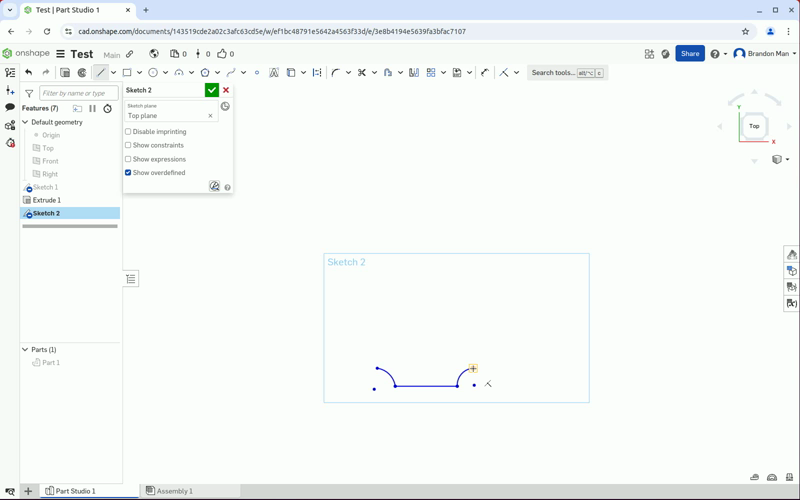
scroll(6)
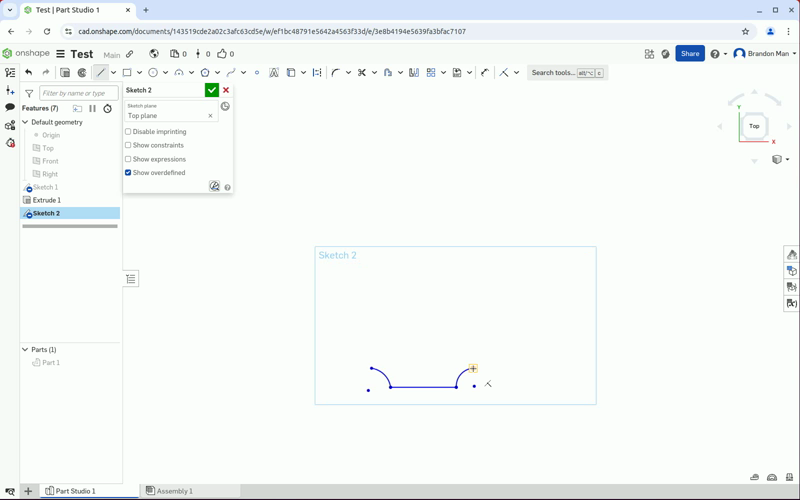
scroll(6)
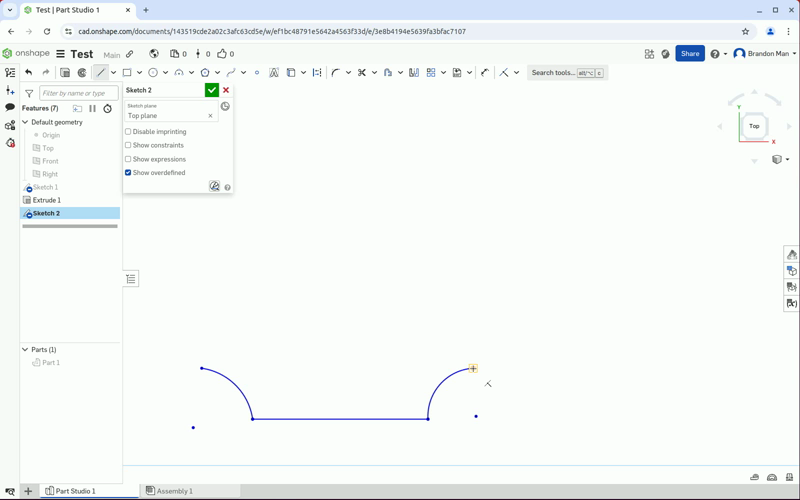
click(473, 368)
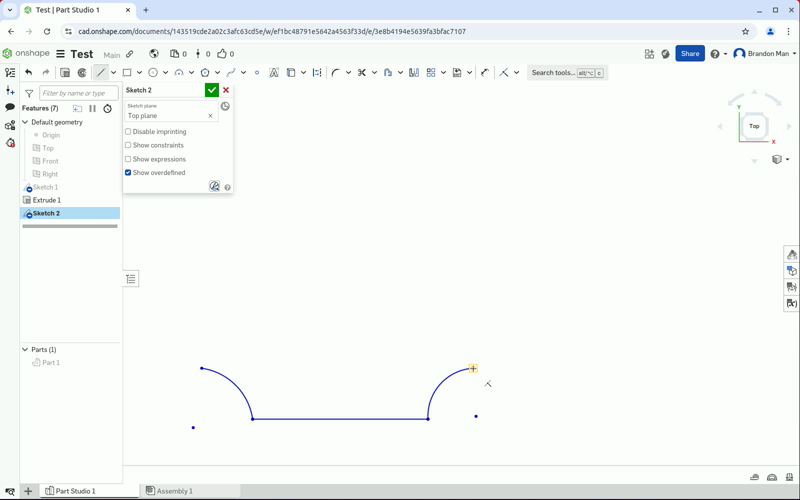
scroll(-6)
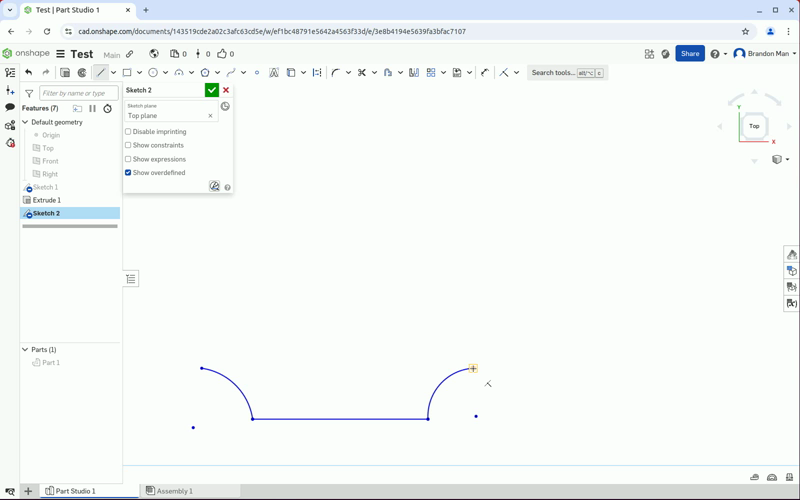
scroll(-6)
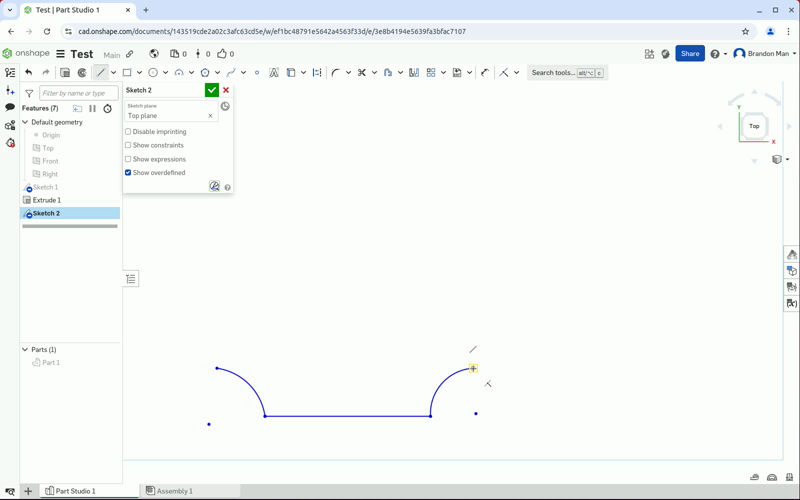
scroll(-6)
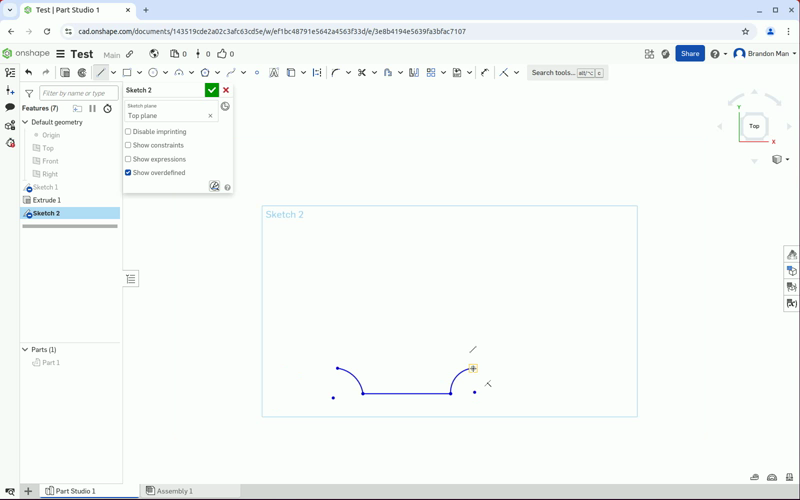
scroll(-6)
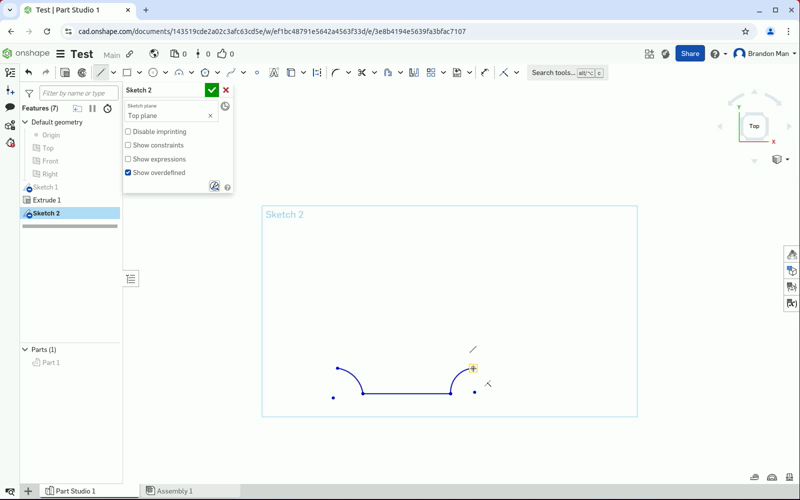
scroll(-6)
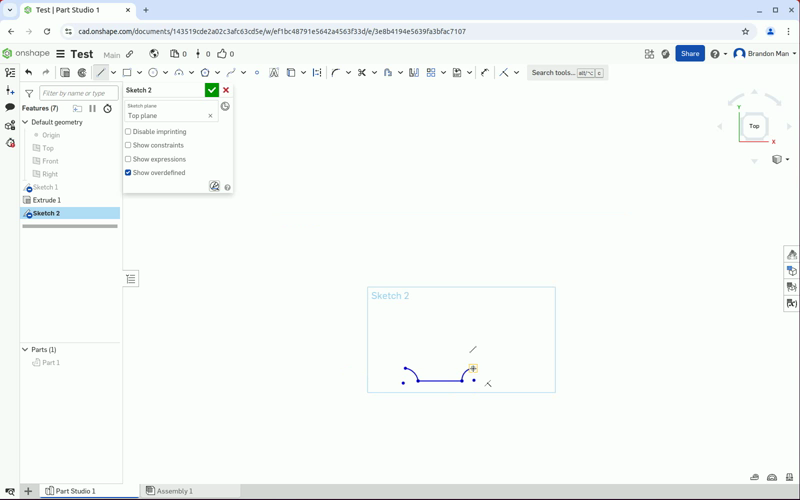
scroll(-6)
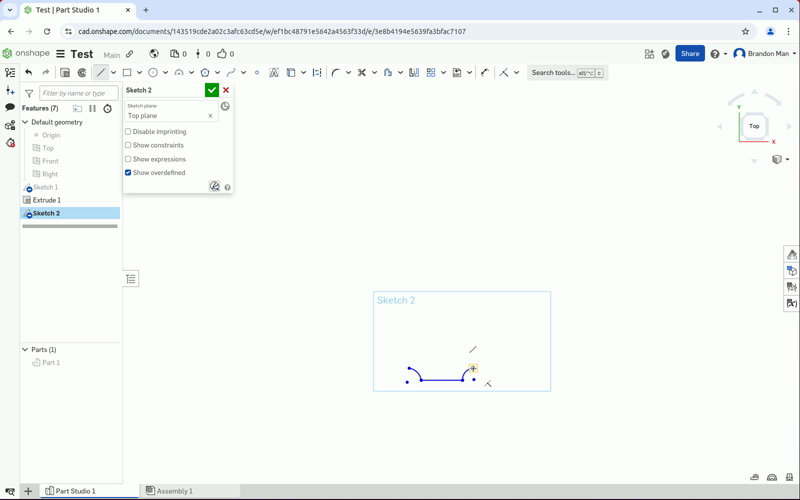
scroll(-6)
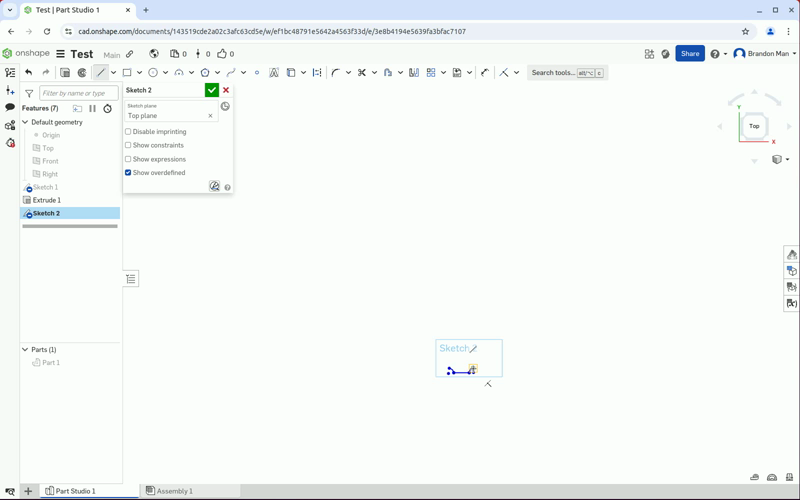
key_down(shift)
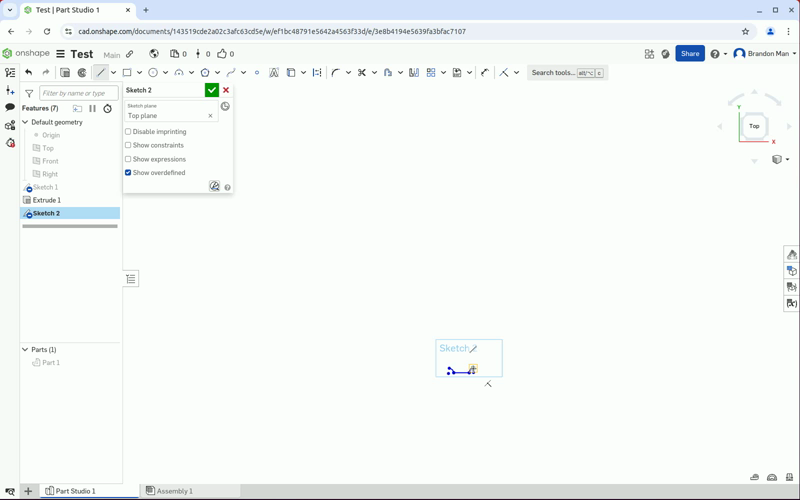
mouse_move(503, 368)
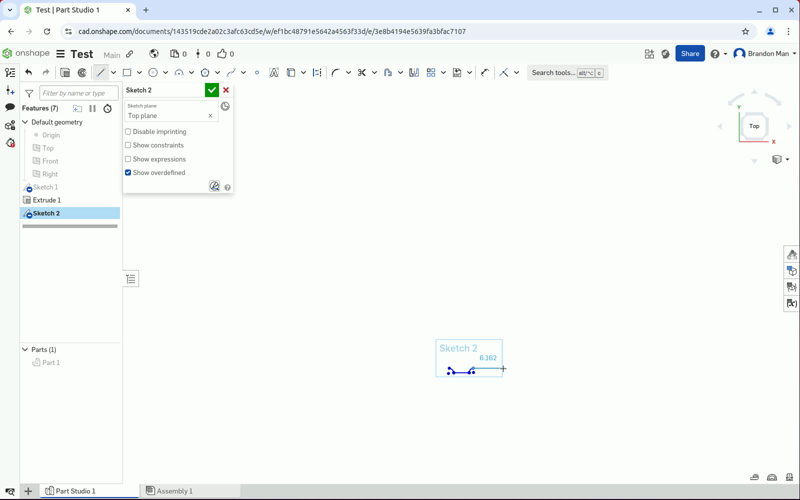
mouse_move(473, 352)
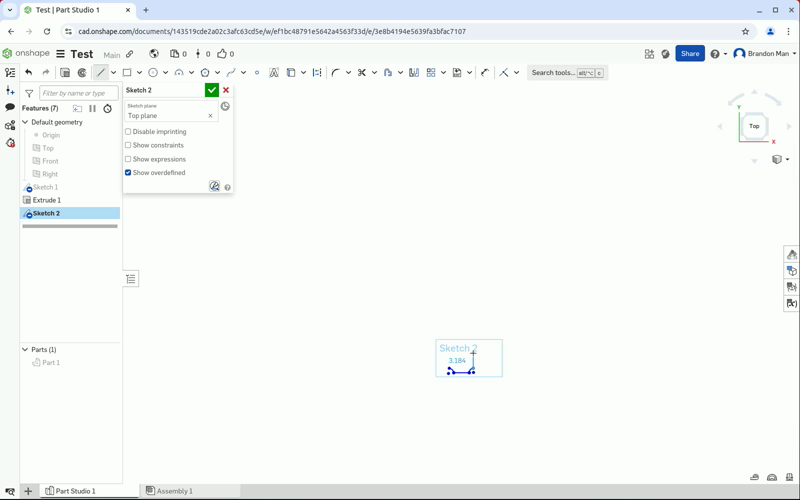
click(473, 352)
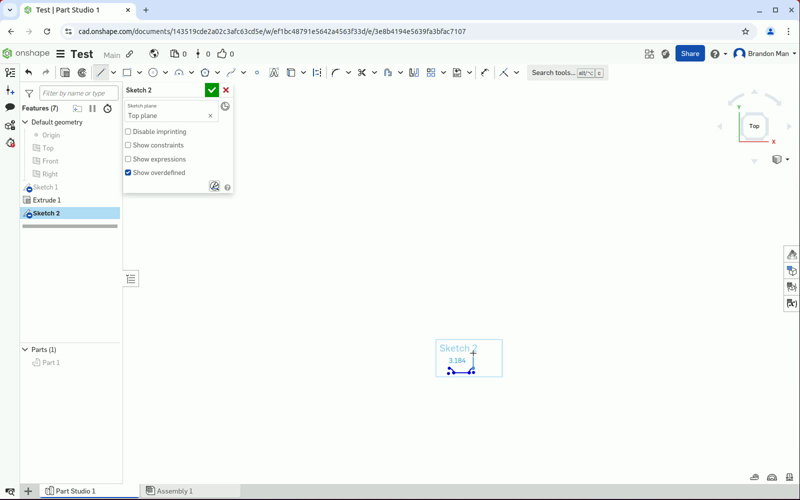
key_up(shift)
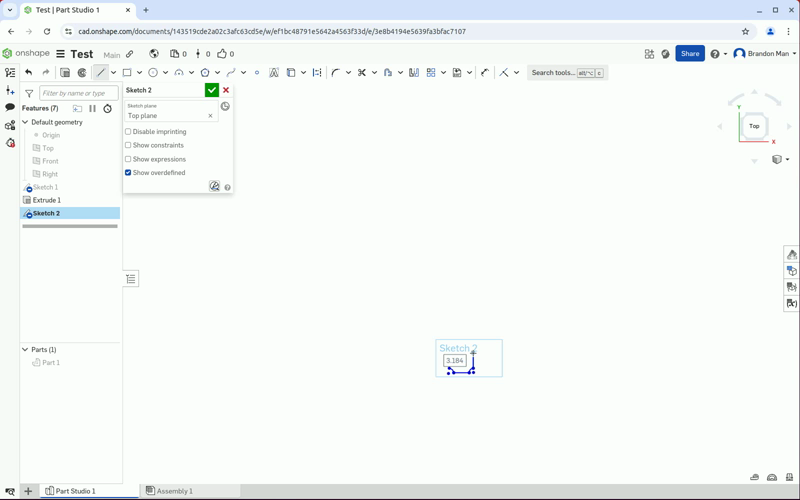
key(esc)
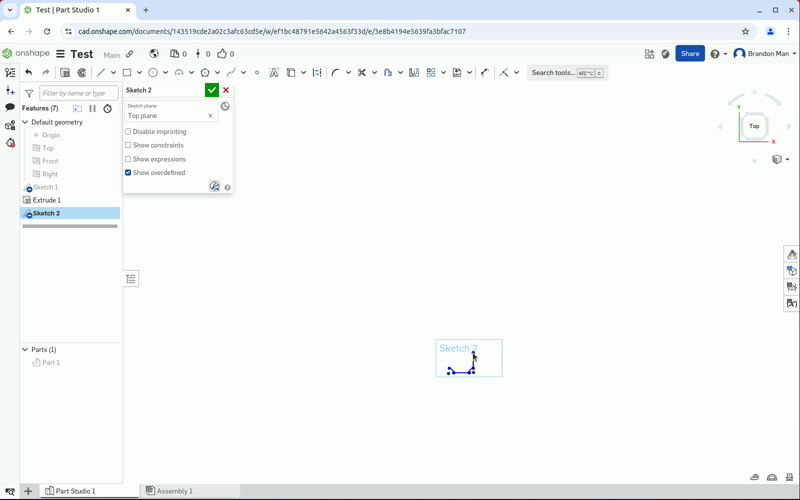
key(a)
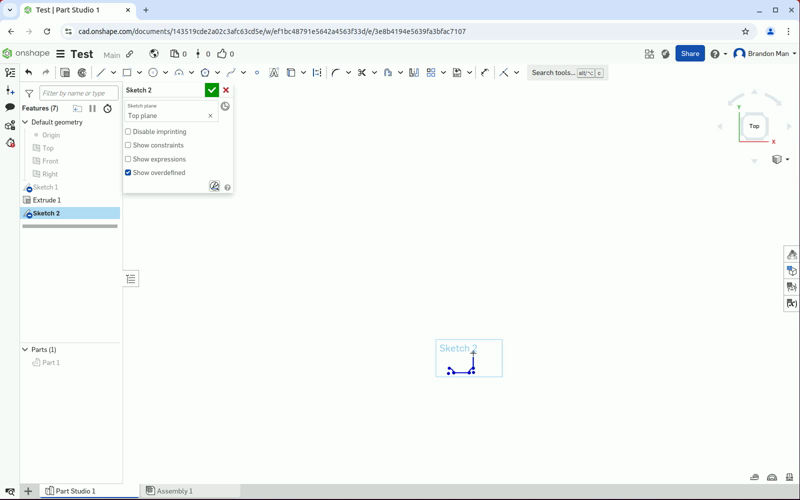
mouse_move(473, 352)
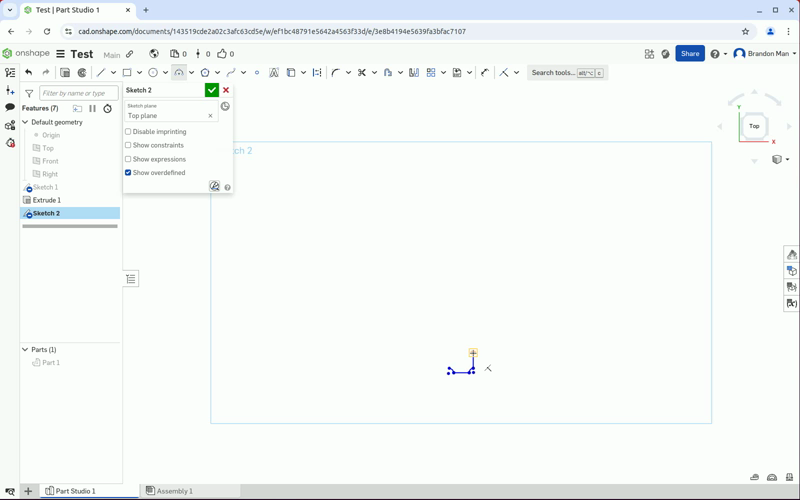
click(473, 352)
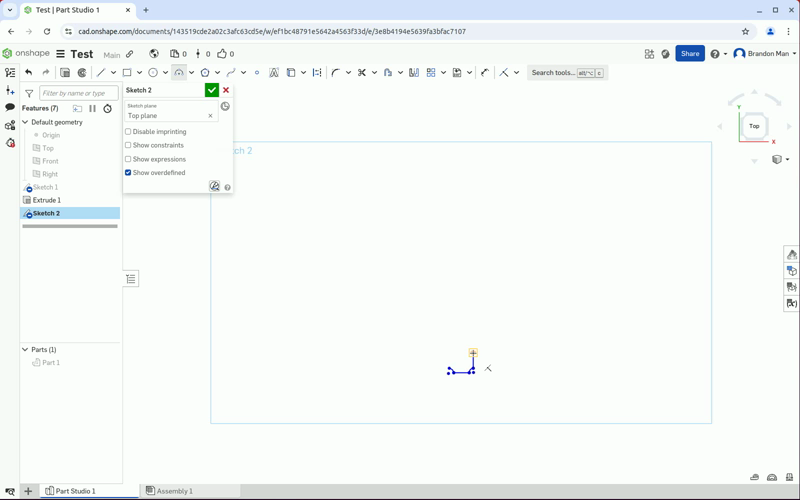
key_down(shift)
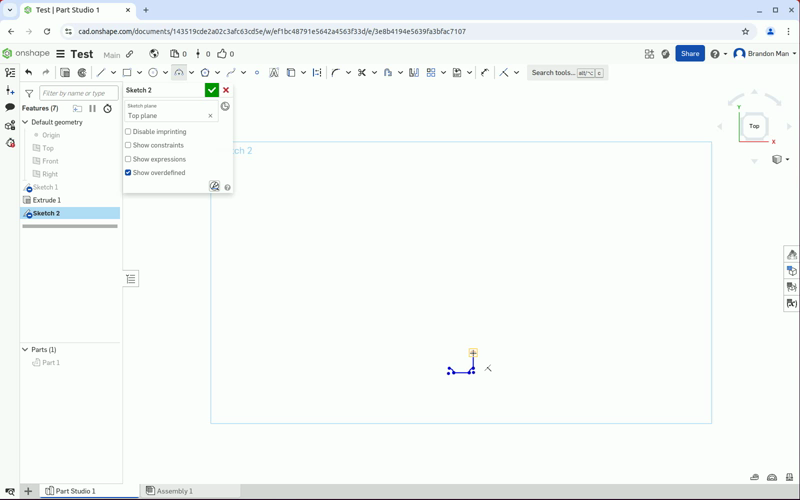
mouse_move(469, 348)
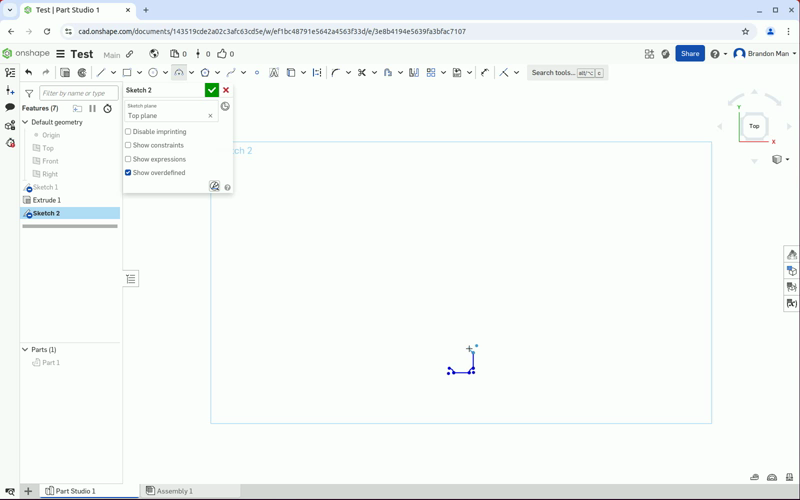
scroll(6)
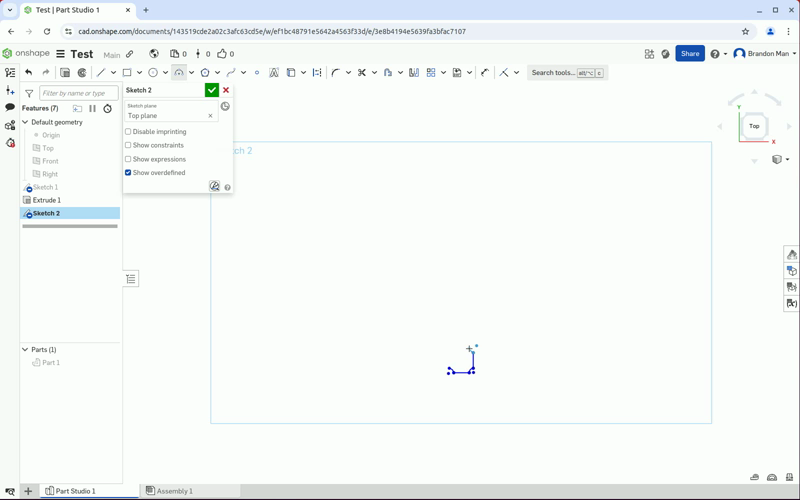
scroll(6)
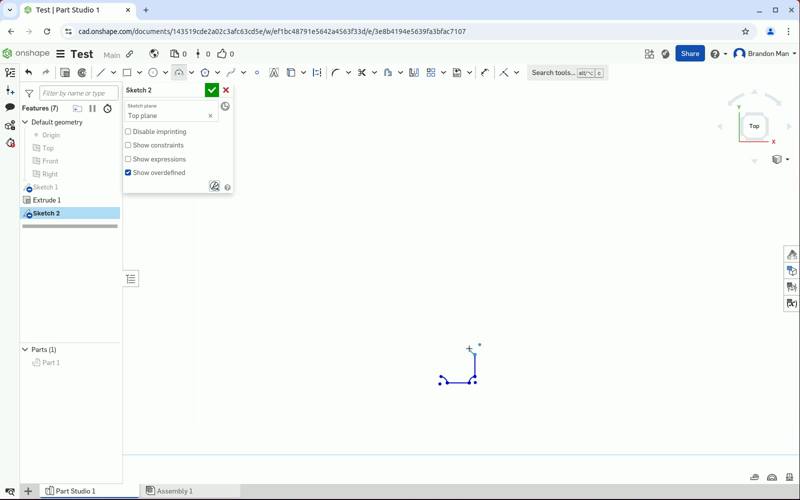
scroll(6)
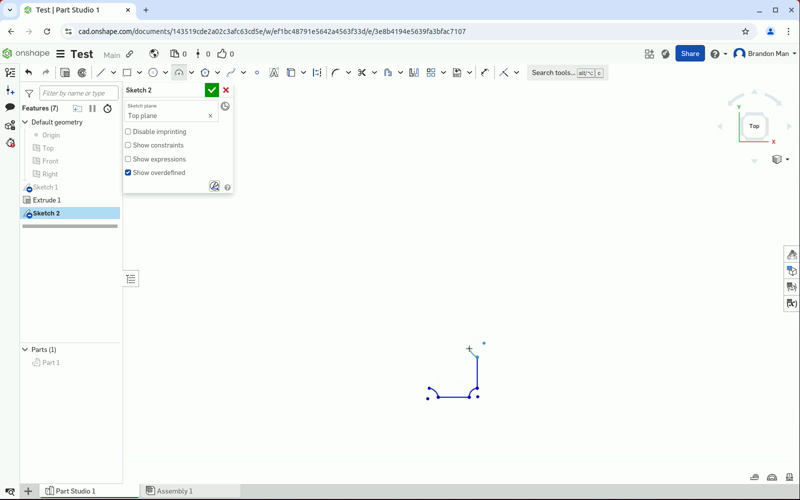
scroll(6)
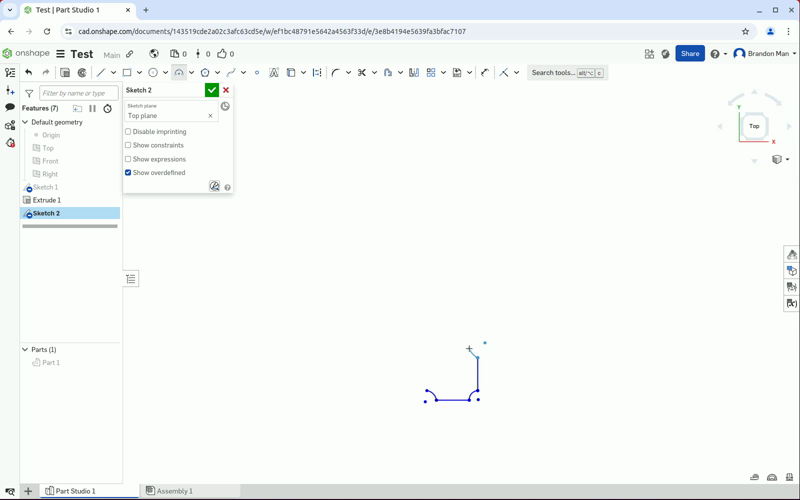
scroll(6)
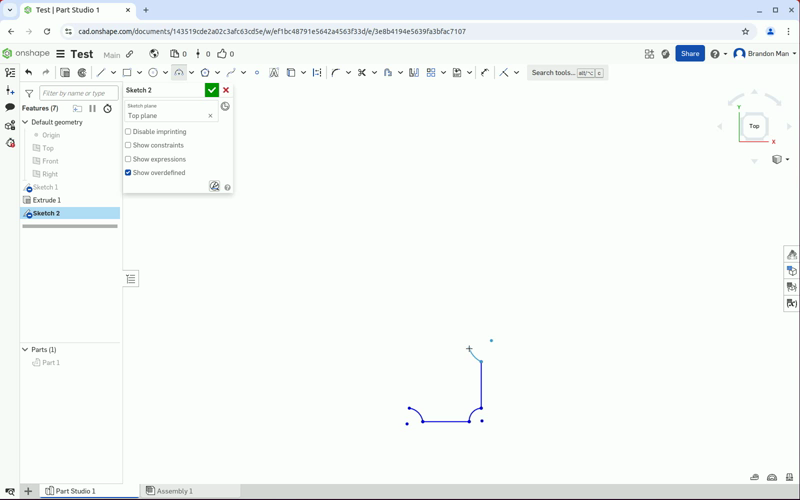
scroll(6)
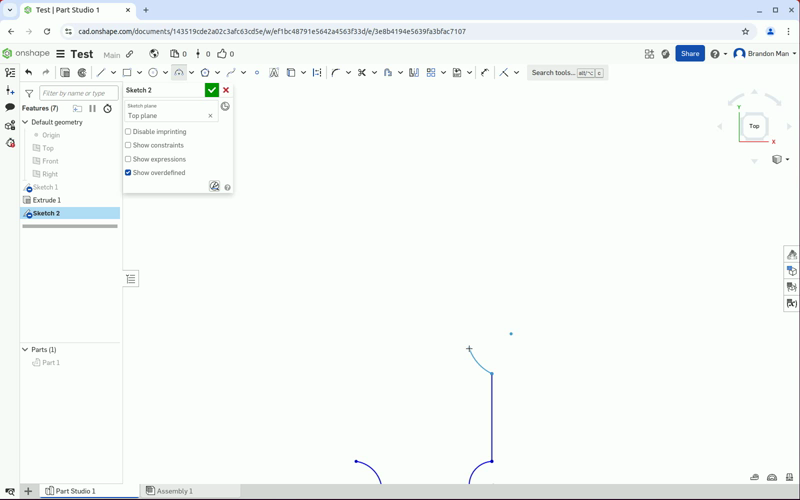
scroll(6)
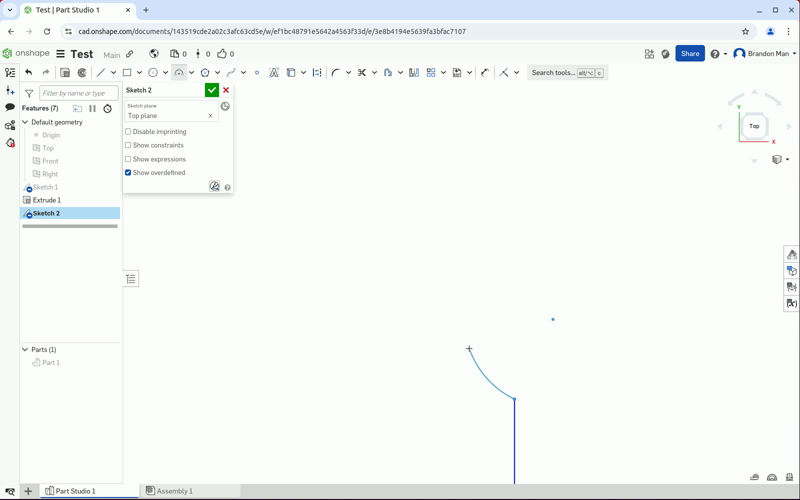
click(469, 348)
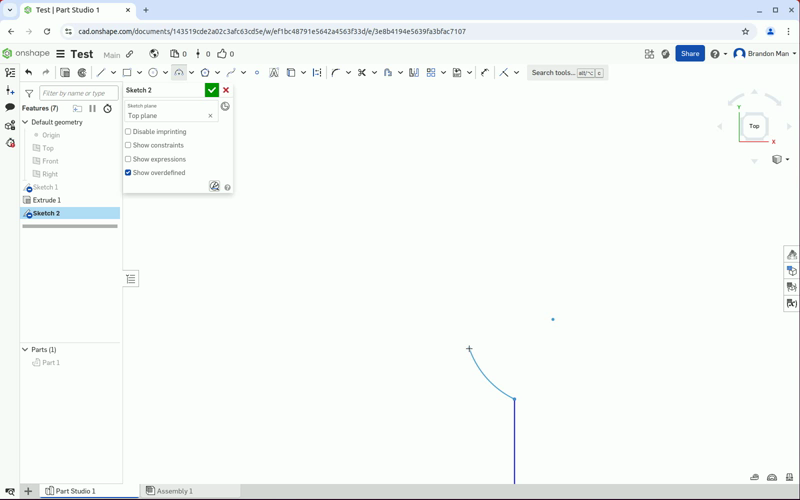
scroll(-6)
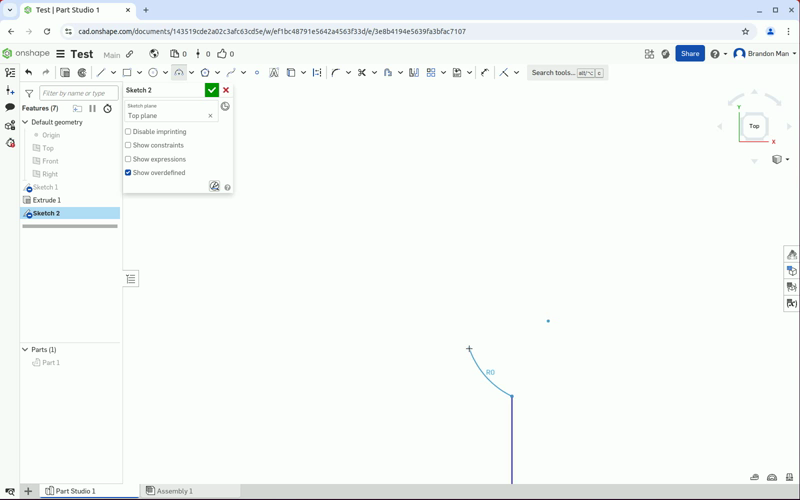
scroll(-6)
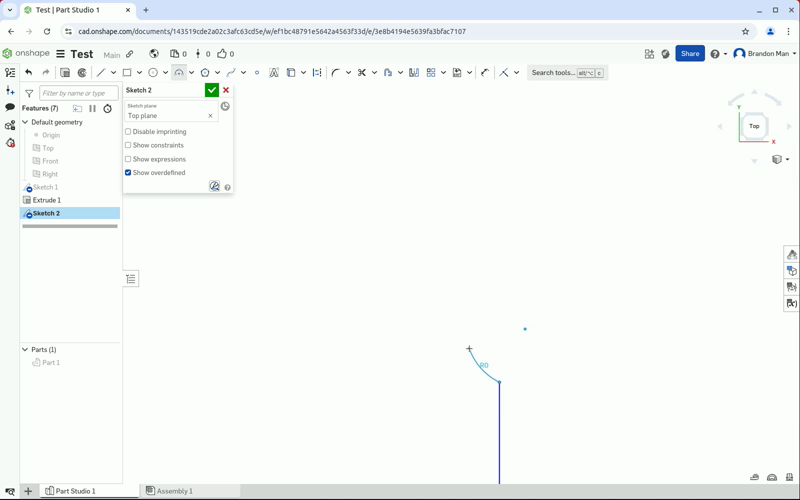
scroll(-6)
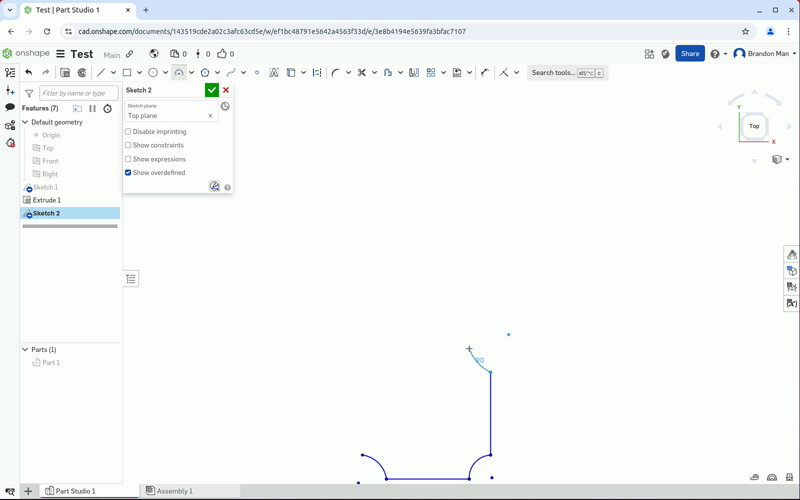
scroll(-6)
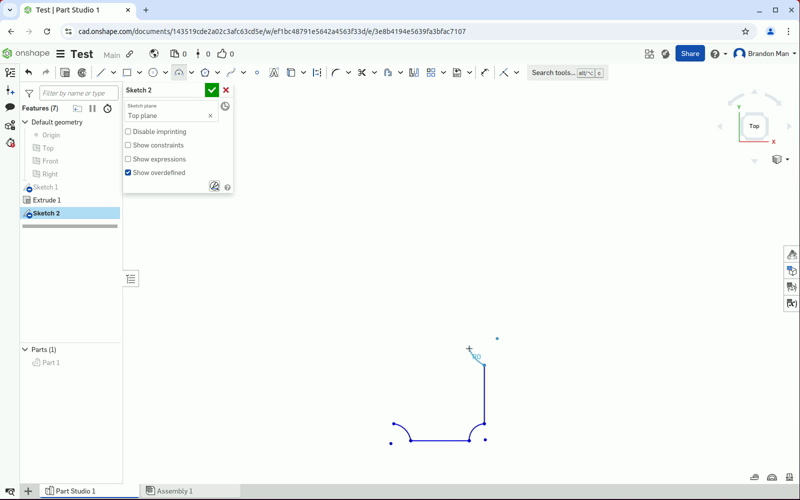
scroll(-6)
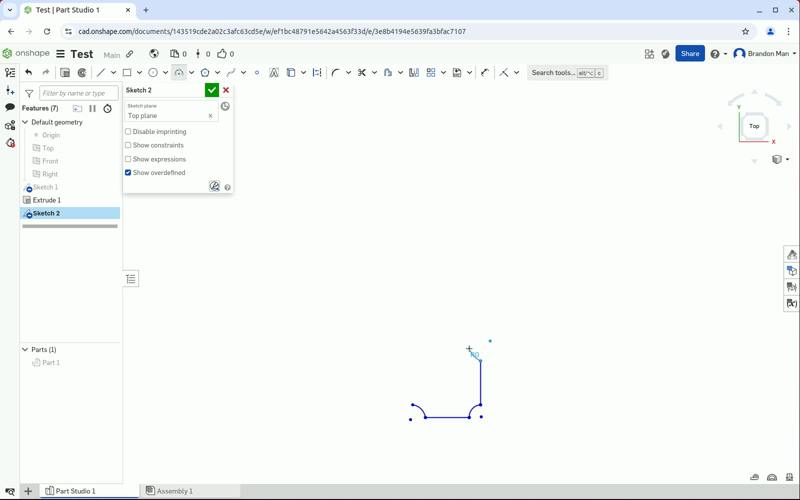
scroll(-6)
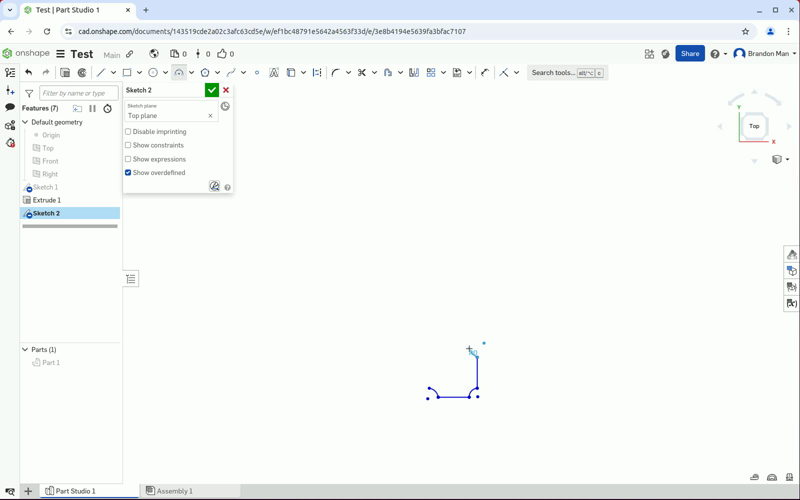
scroll(-6)
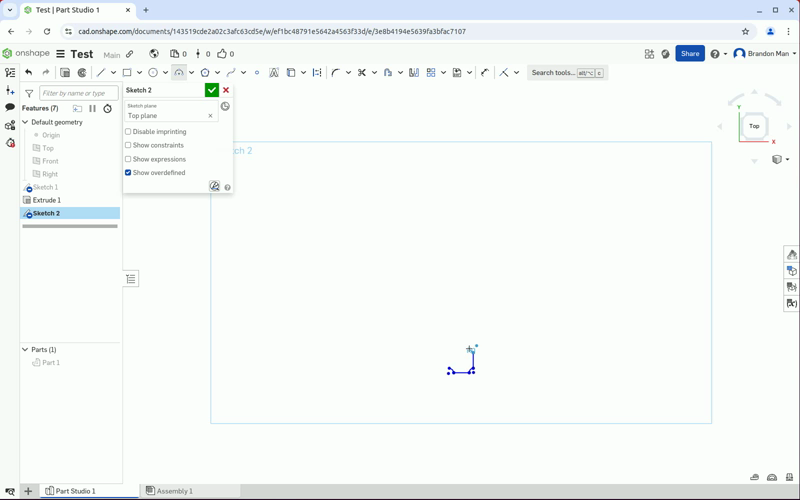
mouse_move(470, 351)
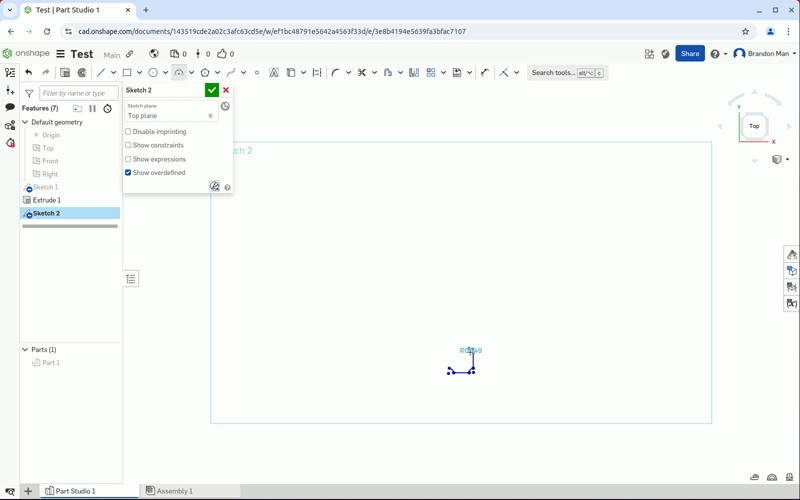
scroll(6)
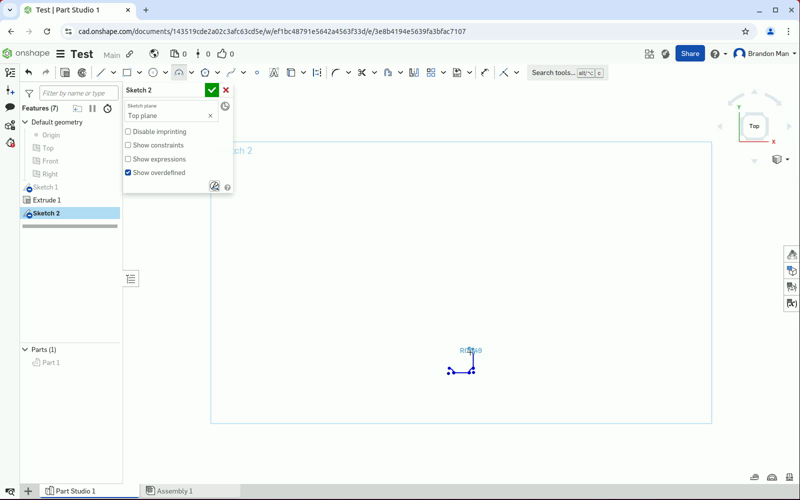
scroll(6)
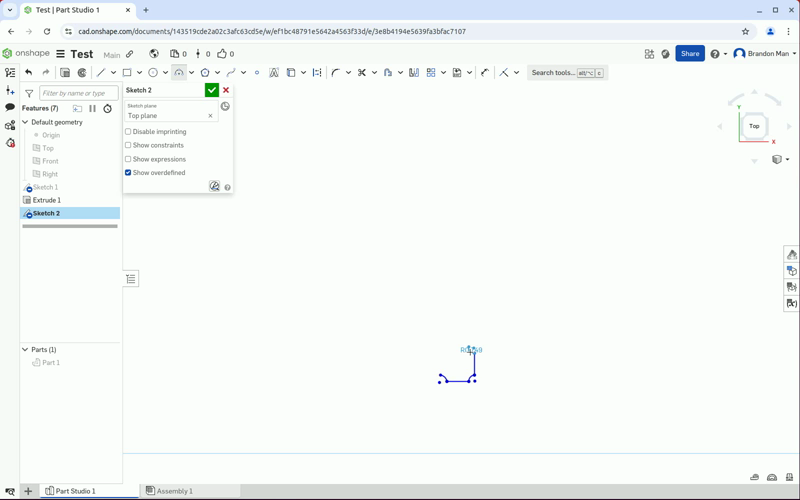
scroll(6)
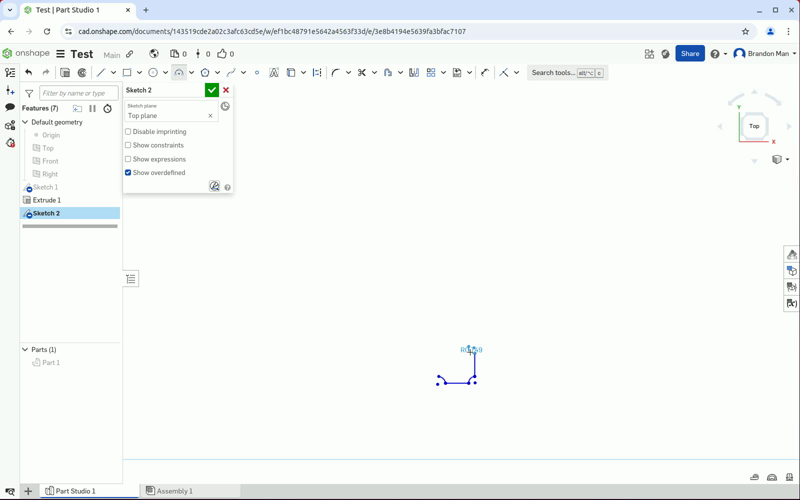
scroll(6)
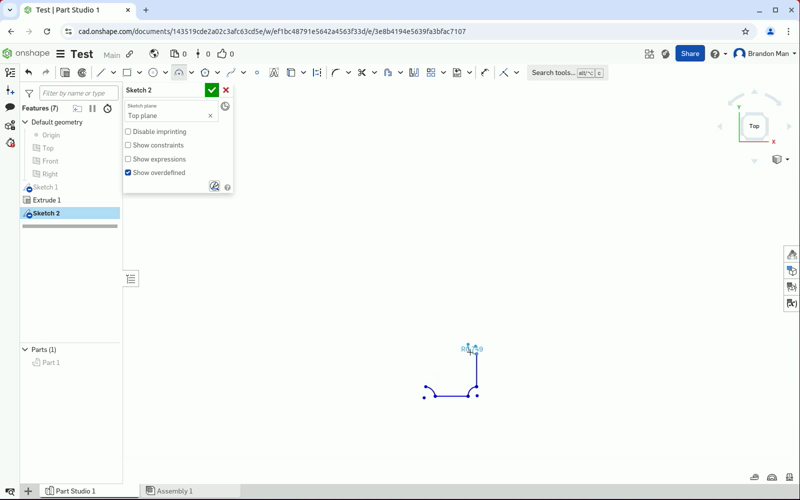
scroll(6)
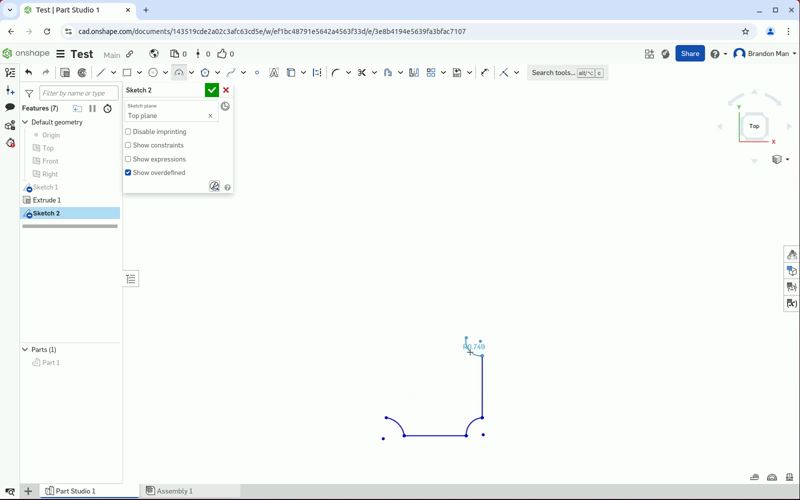
scroll(6)
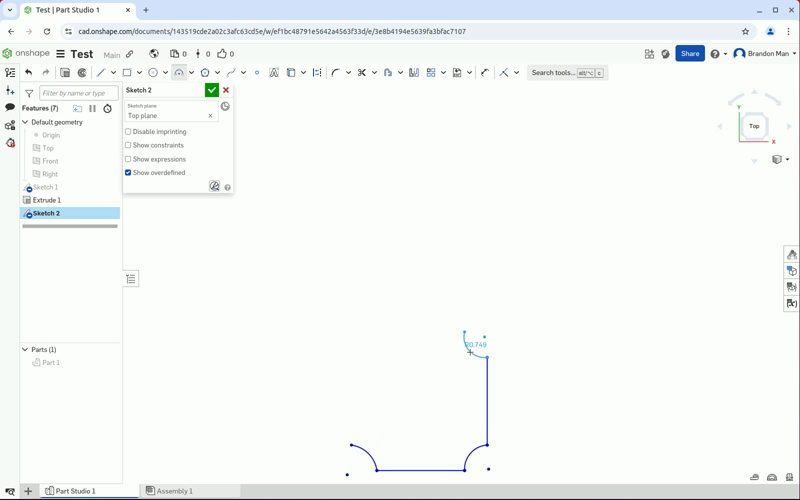
scroll(6)
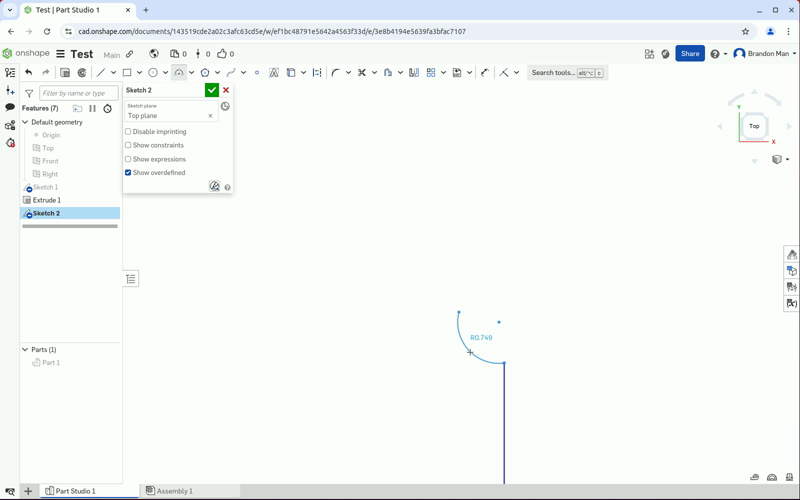
click(470, 351)
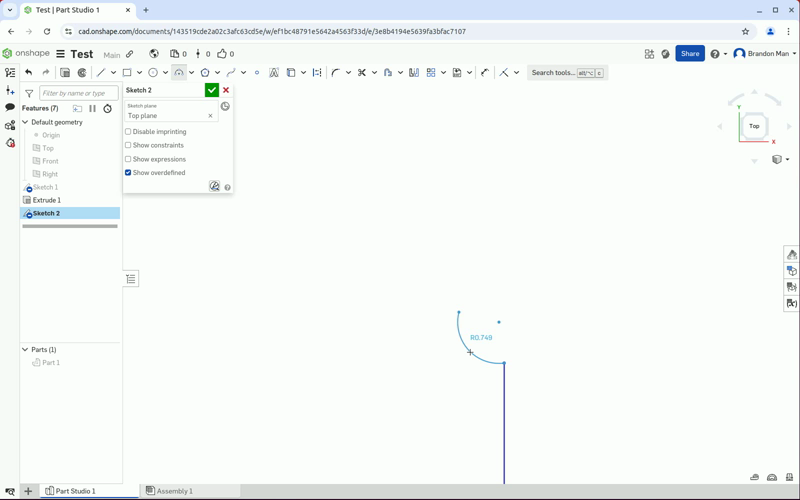
scroll(-6)
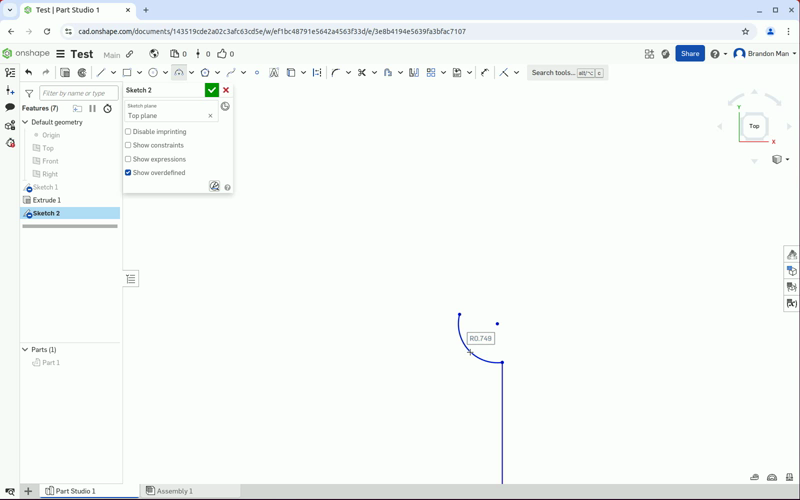
scroll(-6)
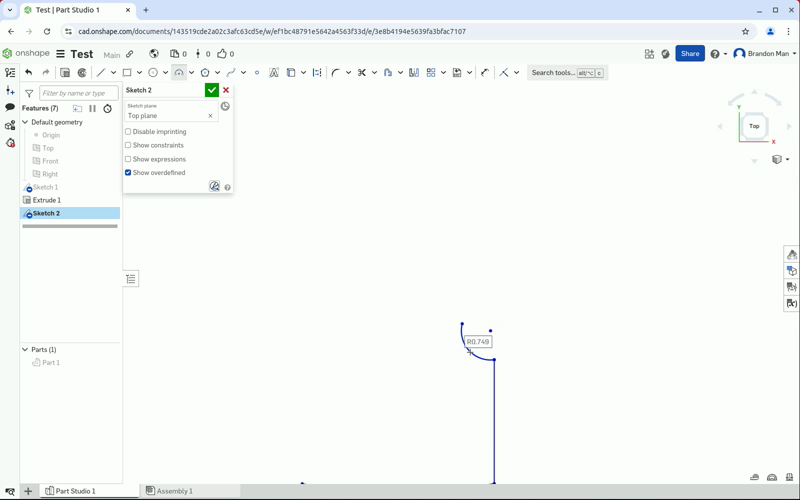
scroll(-6)
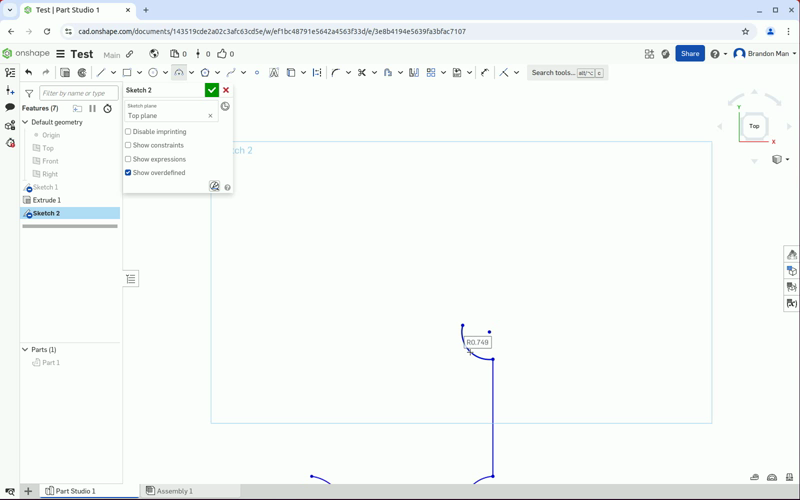
scroll(-6)
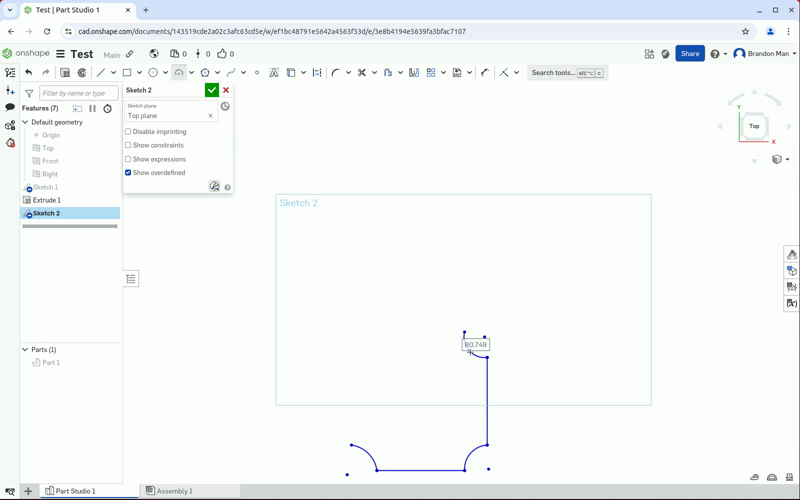
scroll(-6)
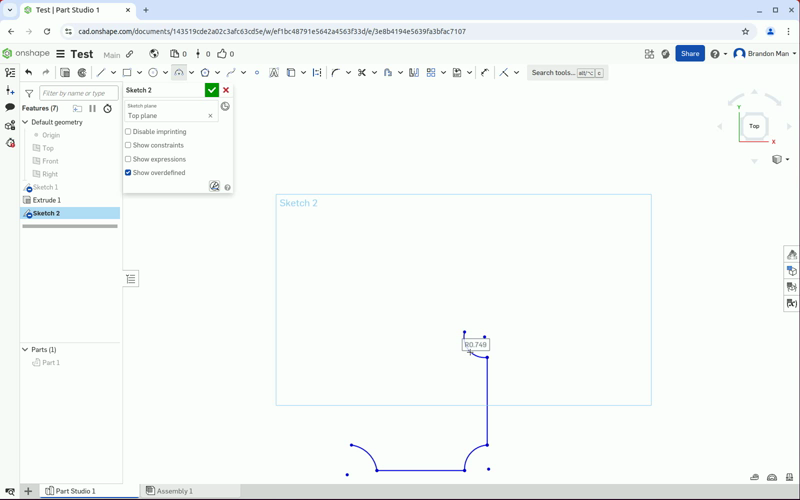
scroll(-6)
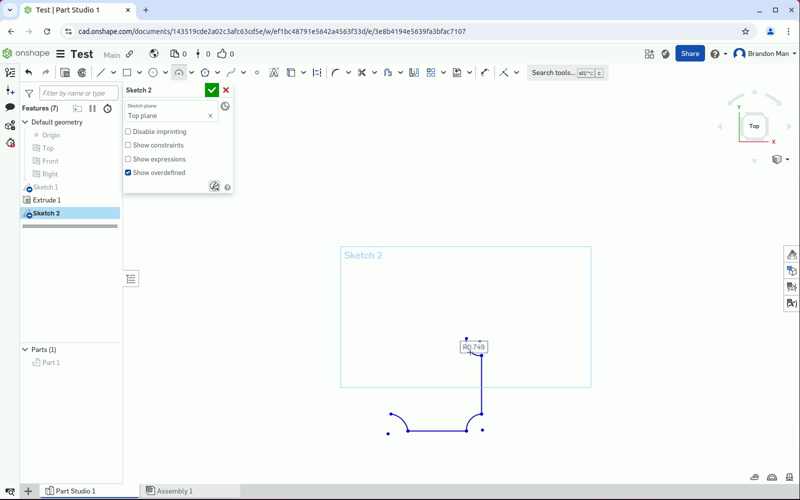
scroll(-6)
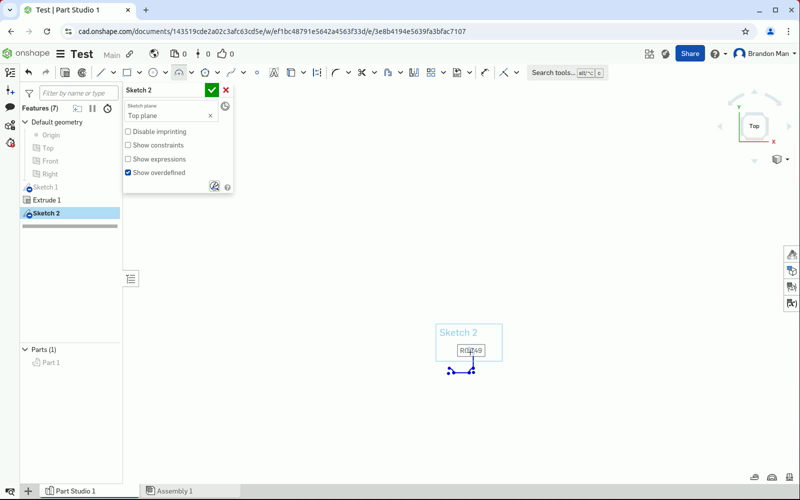
key_up(shift)
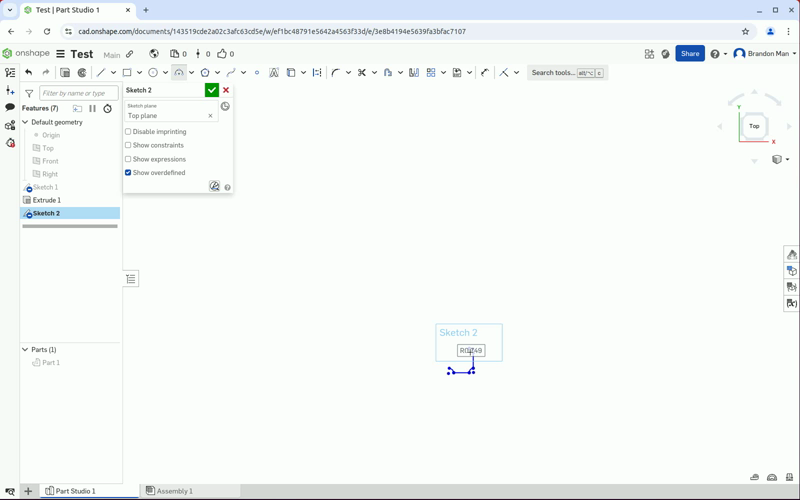
key(esc)
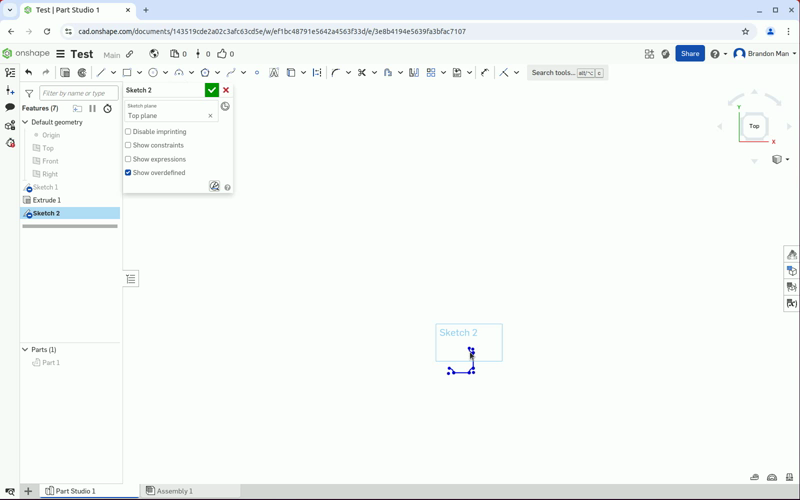
key(l)
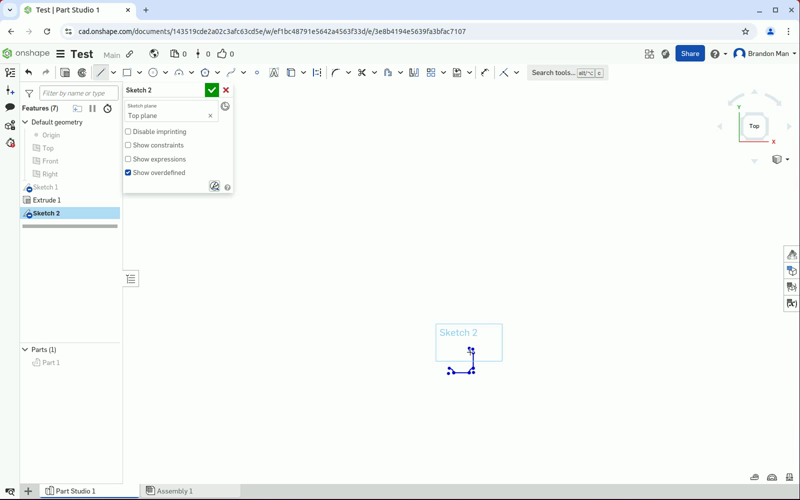
mouse_move(469, 348)
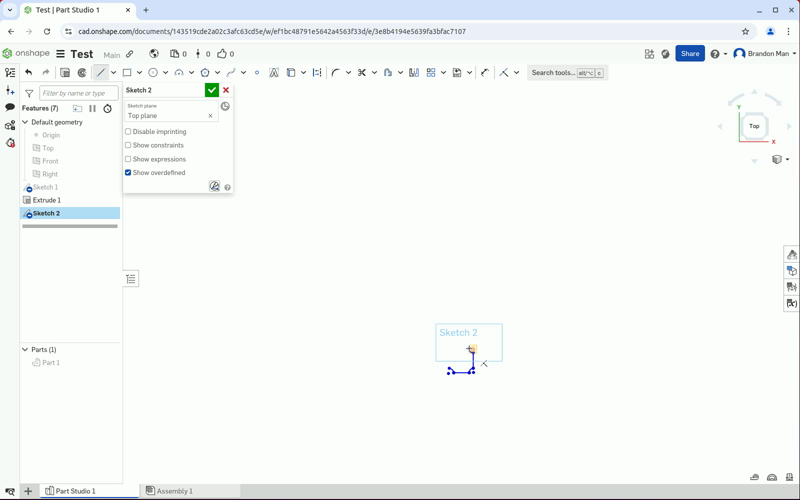
scroll(6)
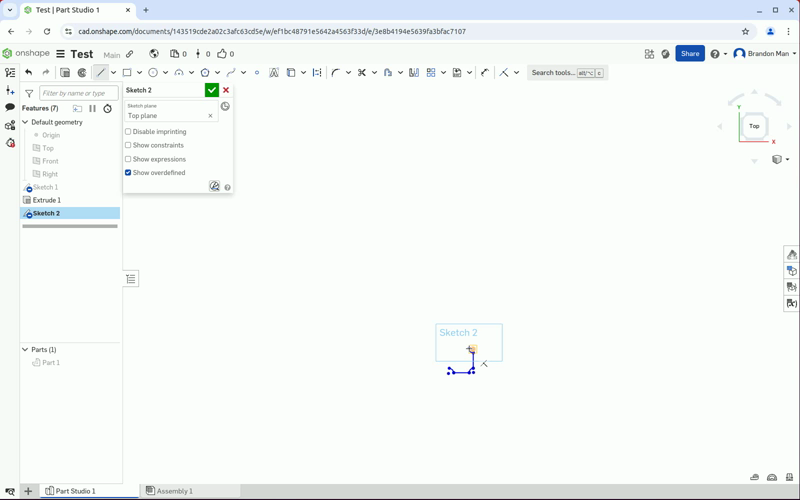
scroll(6)
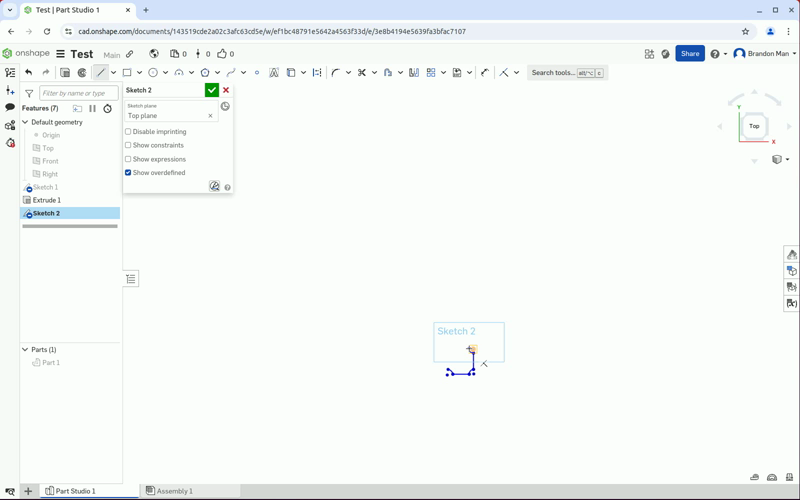
scroll(6)
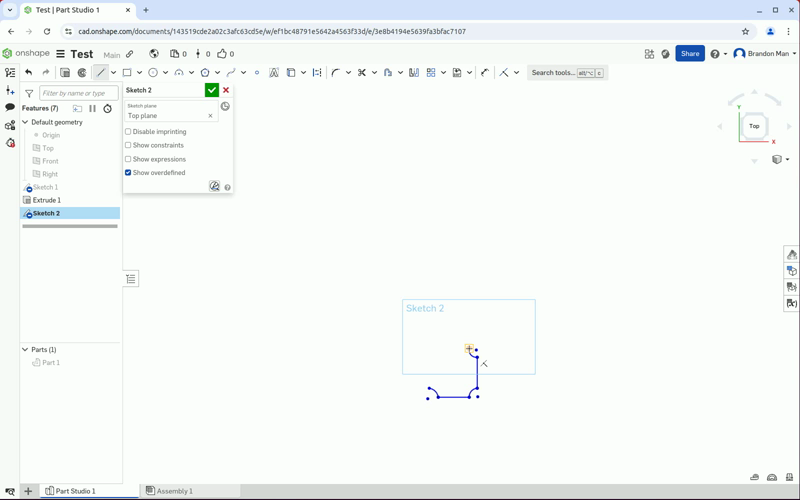
scroll(6)
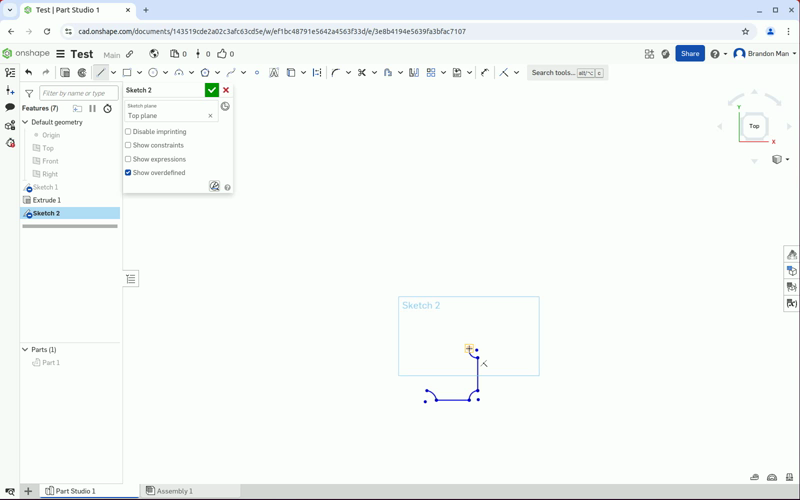
scroll(6)
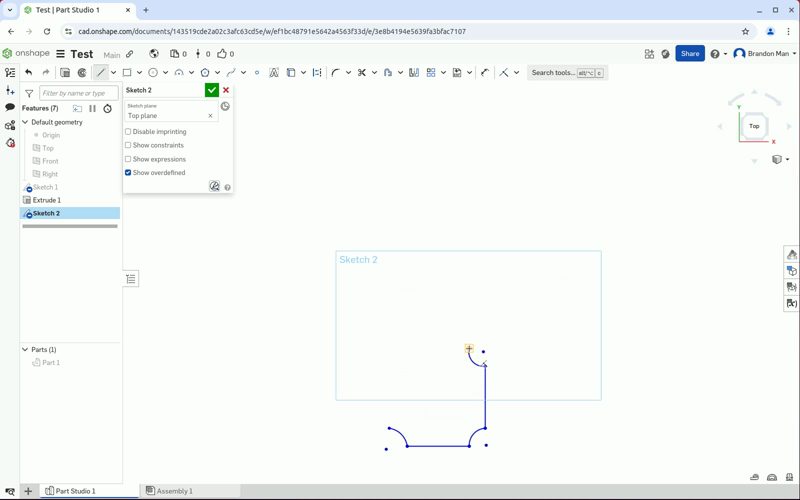
scroll(6)
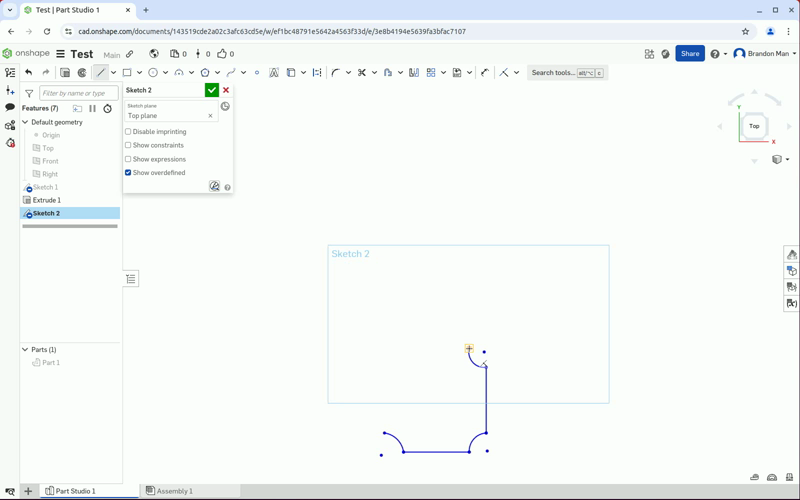
scroll(6)
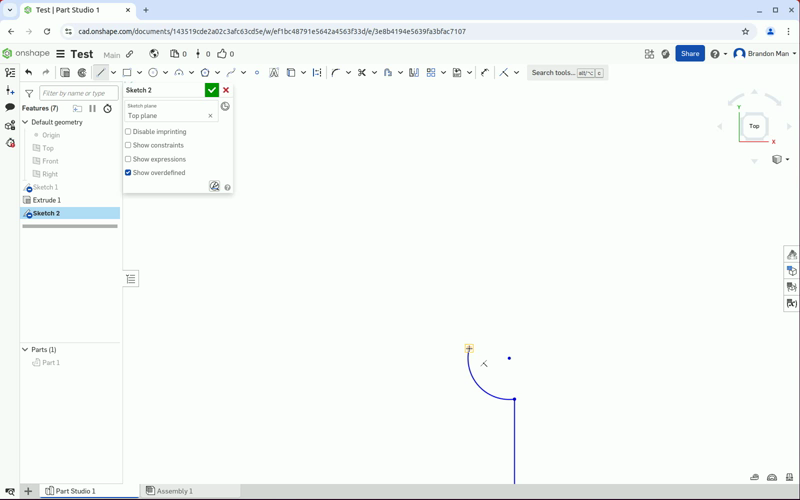
click(469, 348)
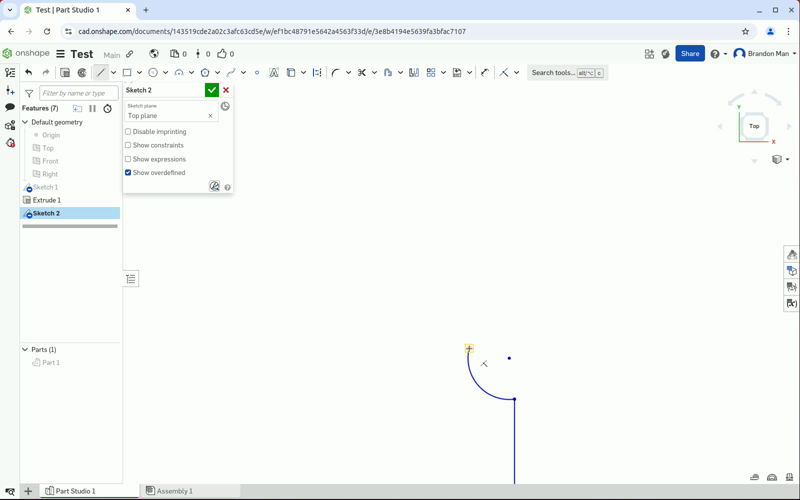
scroll(-6)
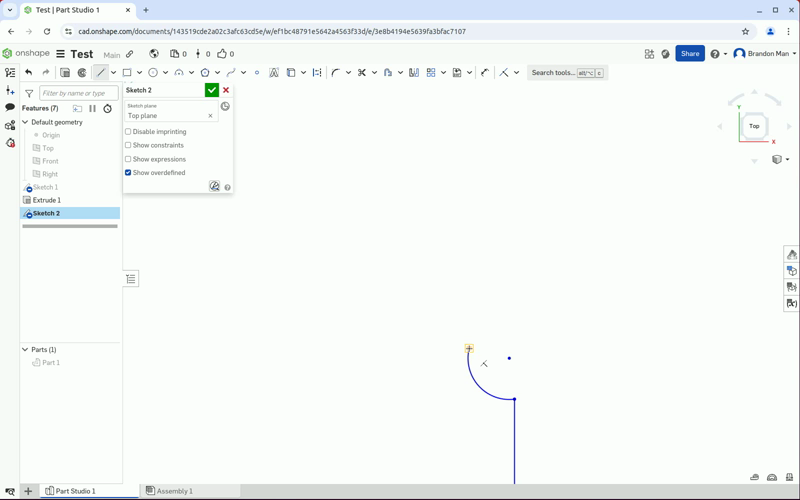
scroll(-6)
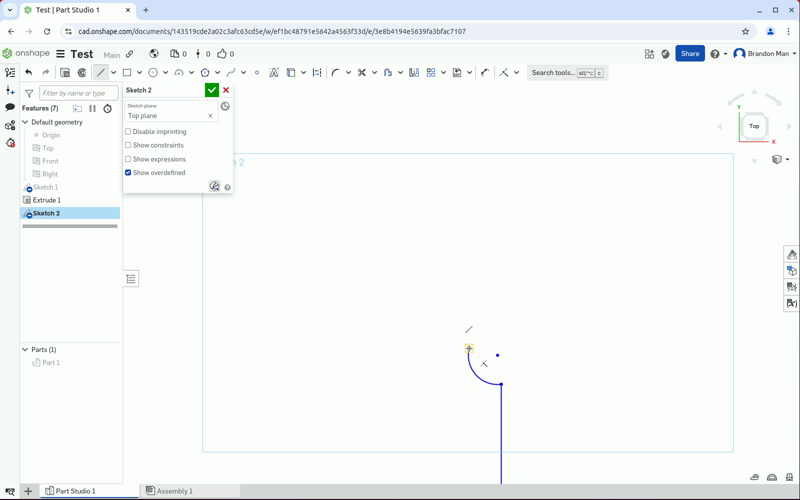
scroll(-6)
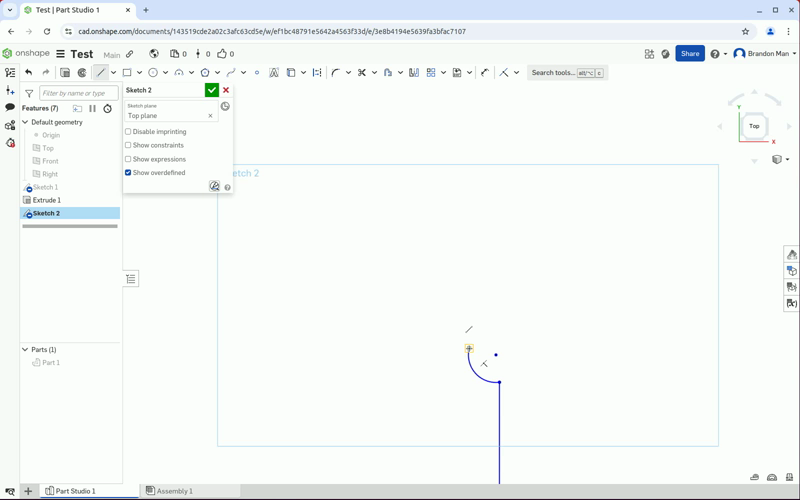
scroll(-6)
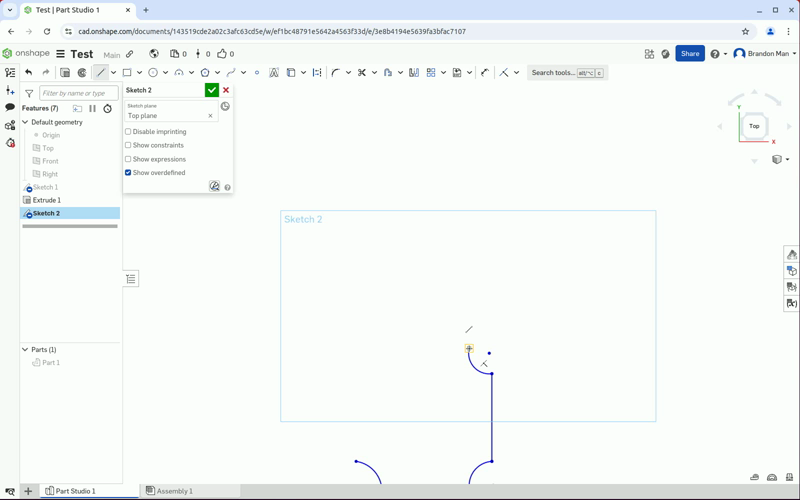
scroll(-6)
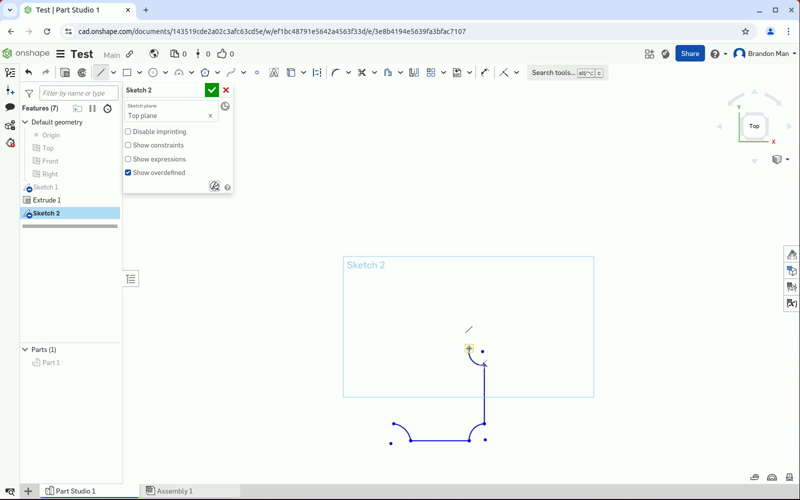
scroll(-6)
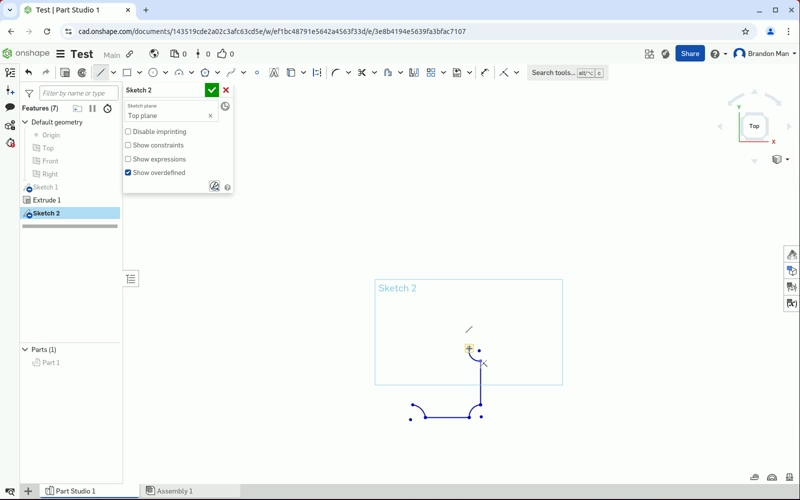
scroll(-6)
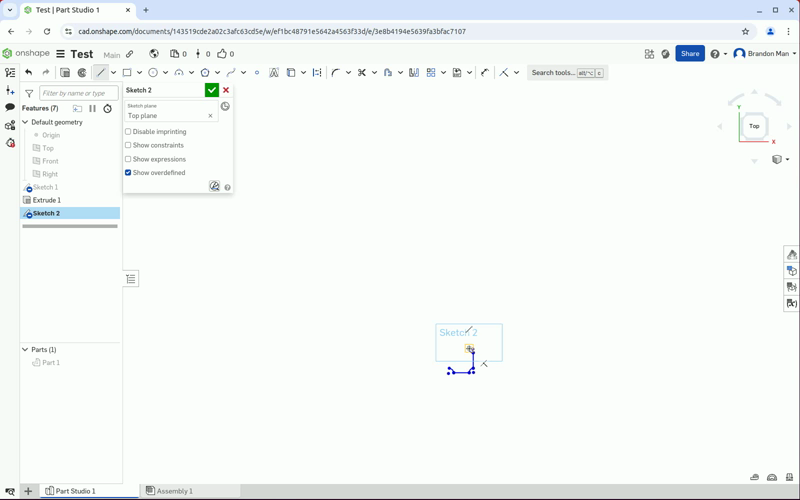
key_down(shift)
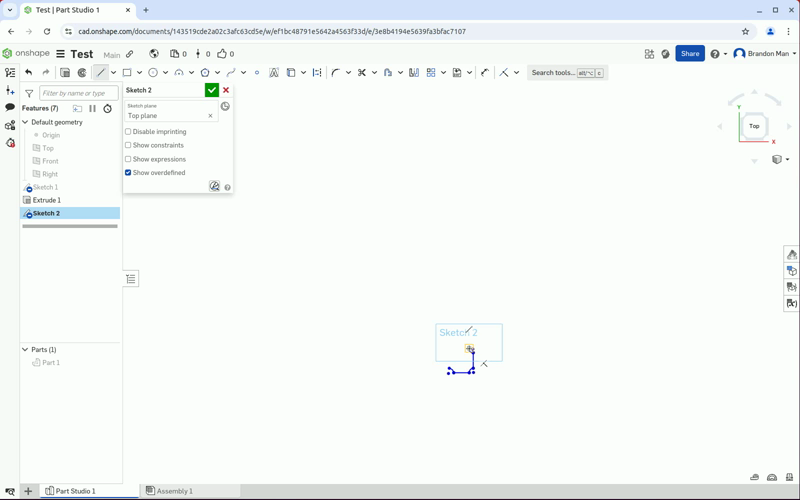
mouse_move(499, 348)
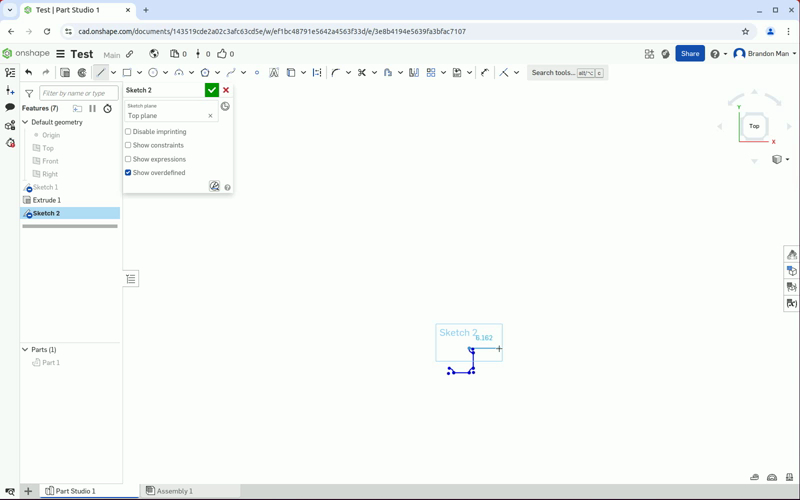
mouse_move(453, 348)
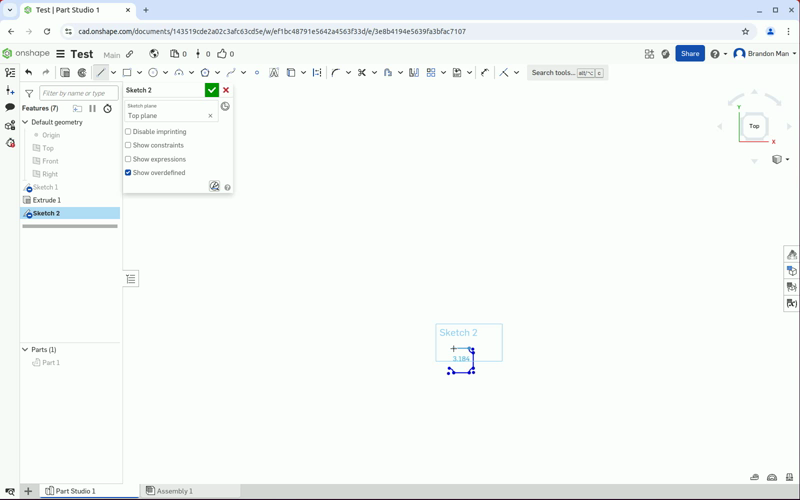
click(453, 348)
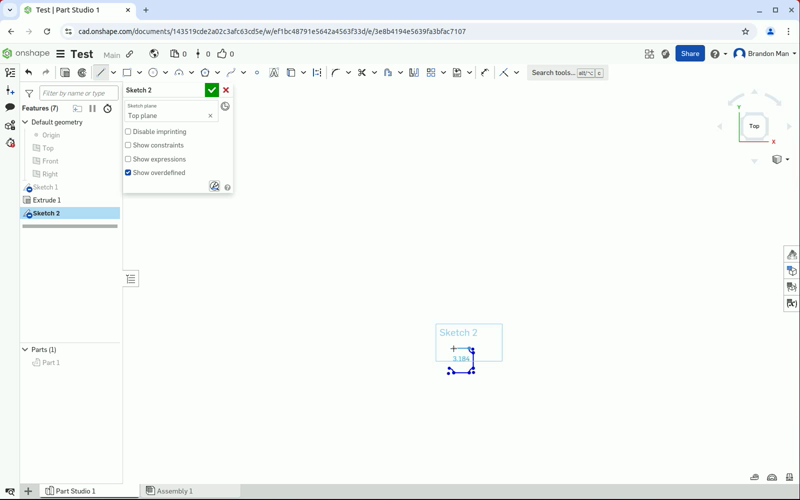
key_up(shift)
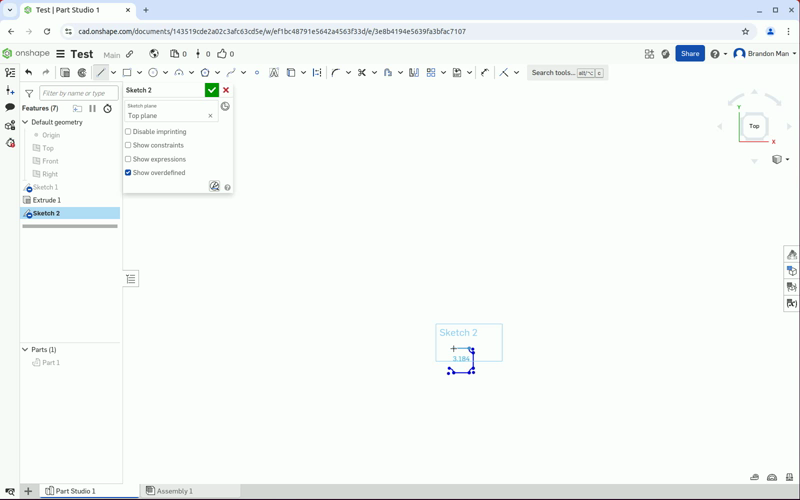
key(esc)
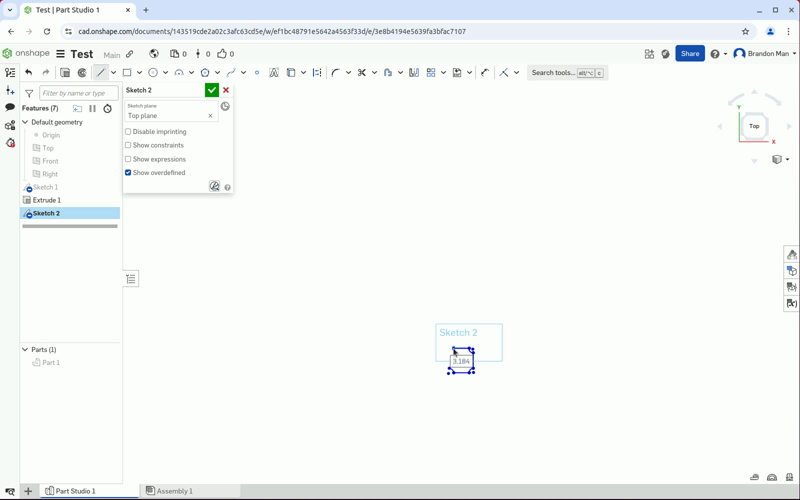
key(a)
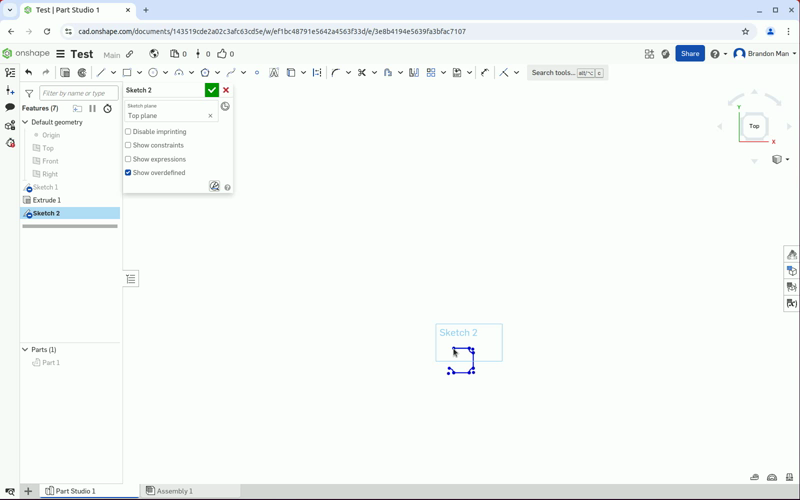
mouse_move(453, 348)
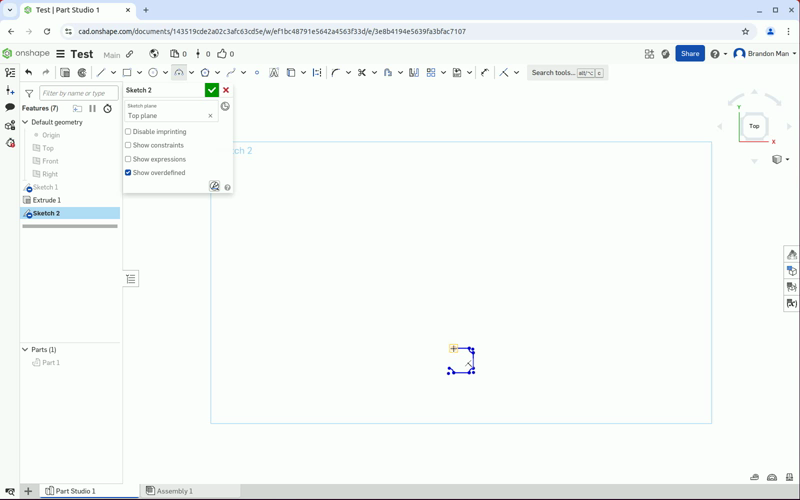
click(453, 348)
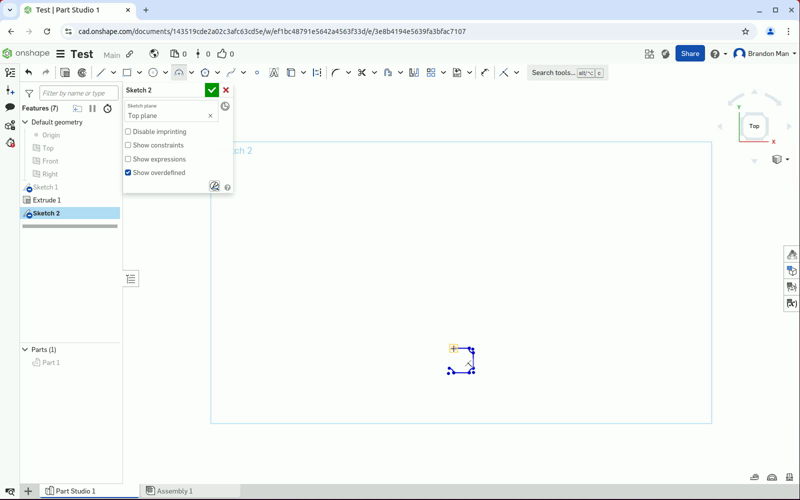
key_down(shift)
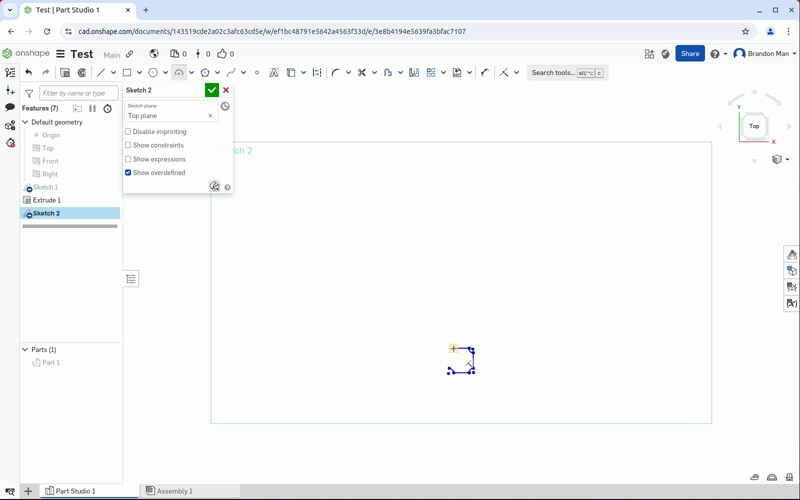
mouse_move(449, 352)
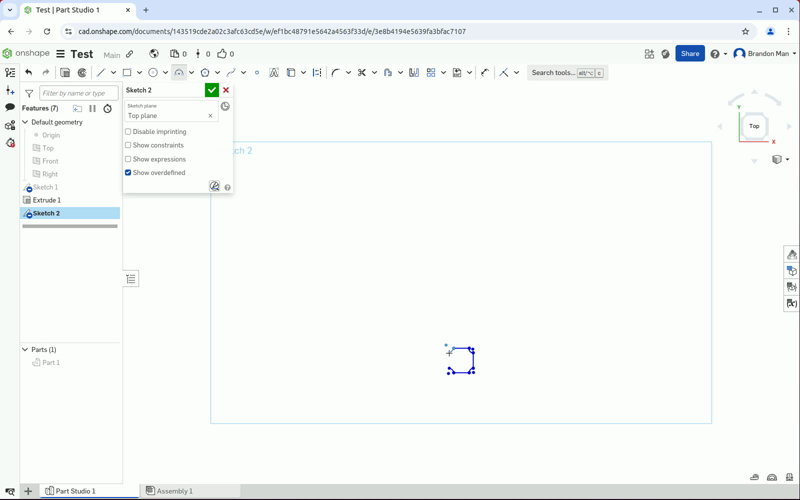
scroll(6)
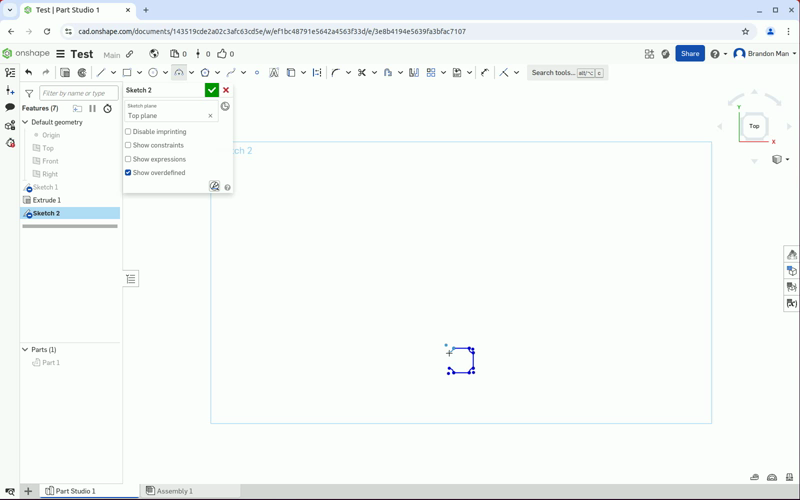
scroll(6)
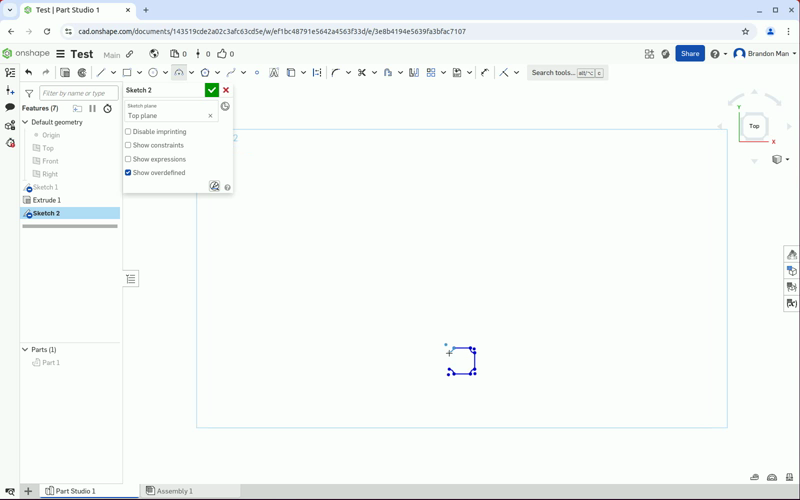
scroll(6)
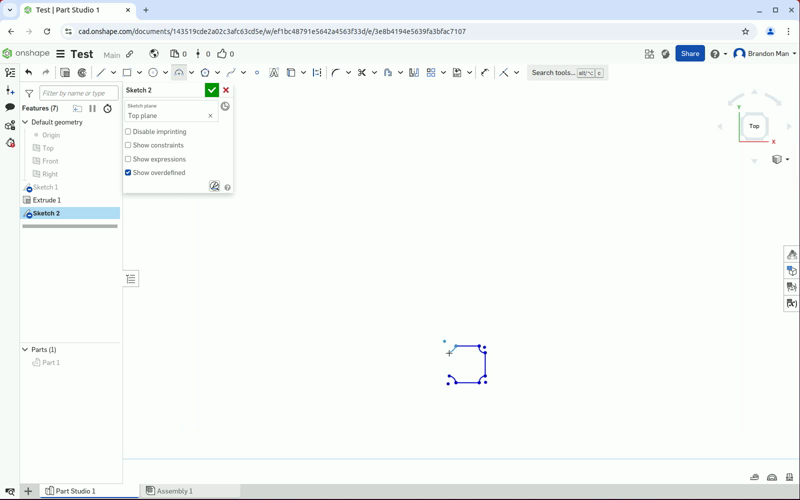
scroll(6)
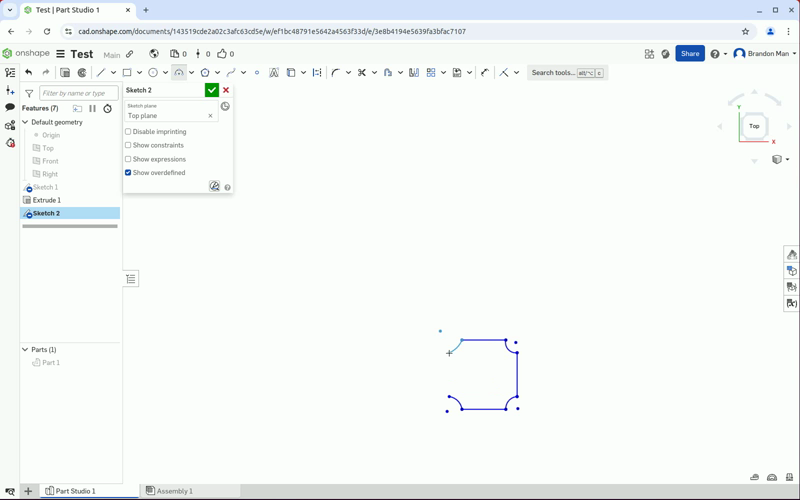
scroll(6)
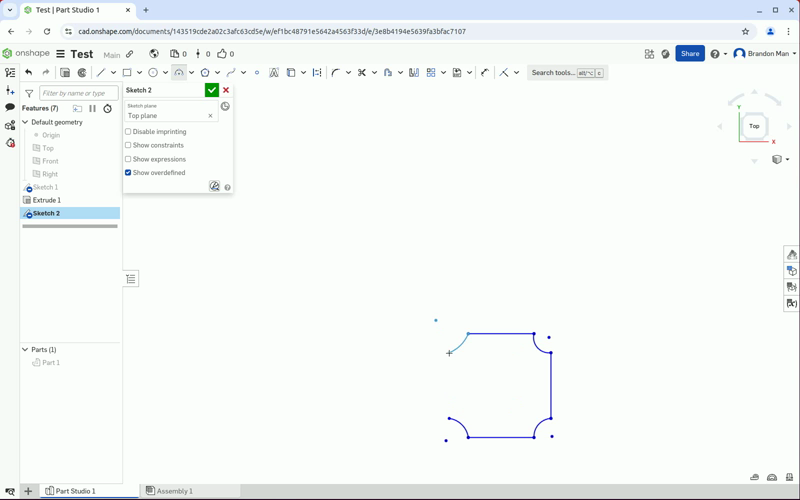
scroll(6)
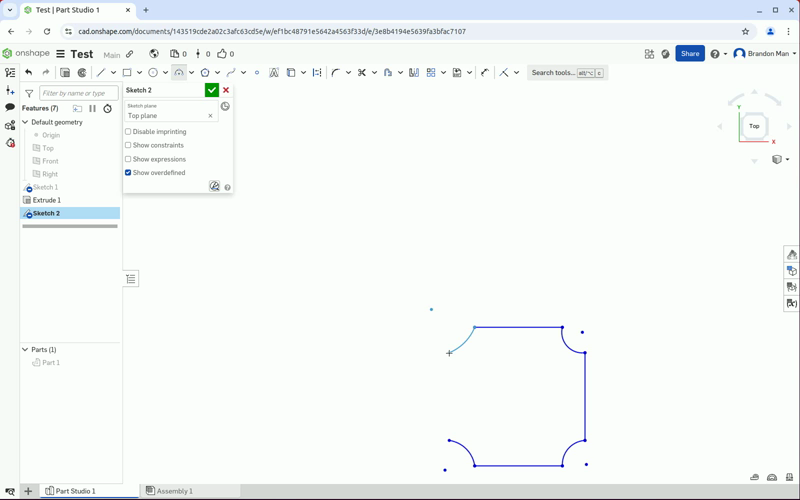
scroll(6)
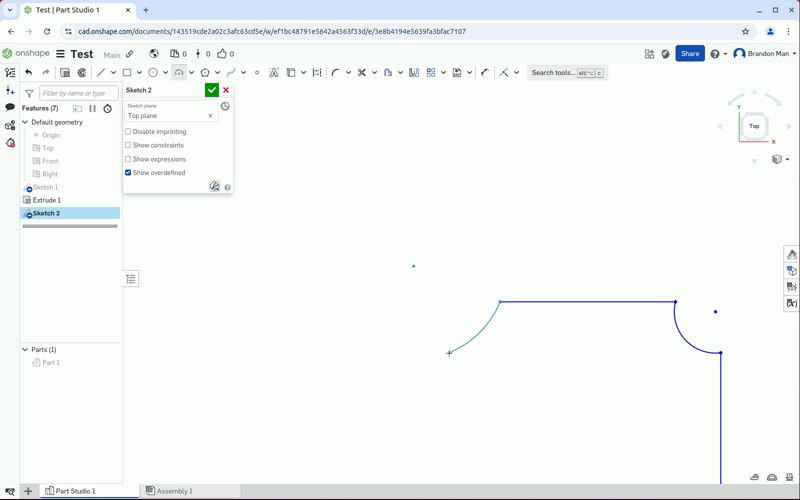
click(449, 352)
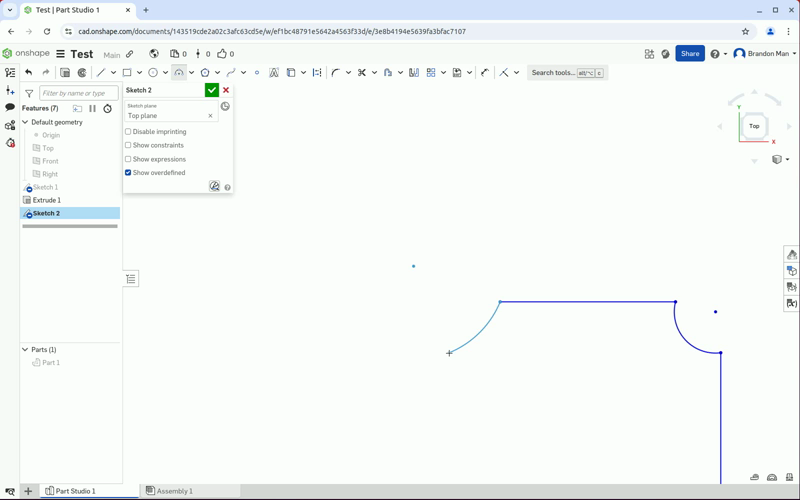
scroll(-6)
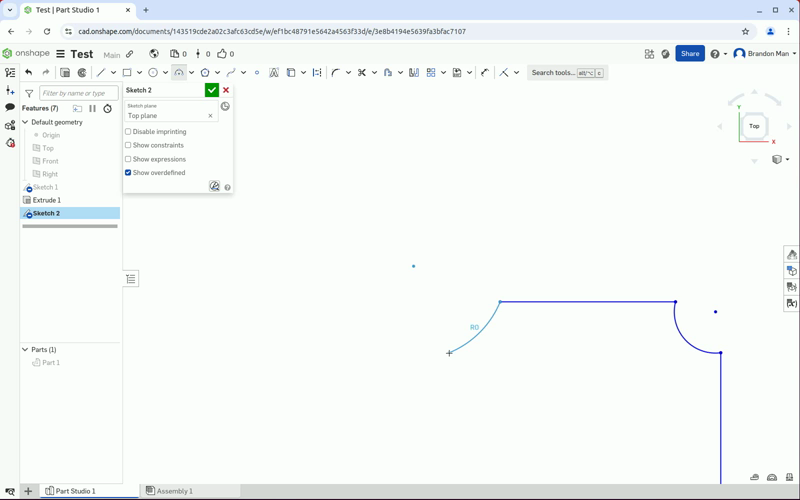
scroll(-6)
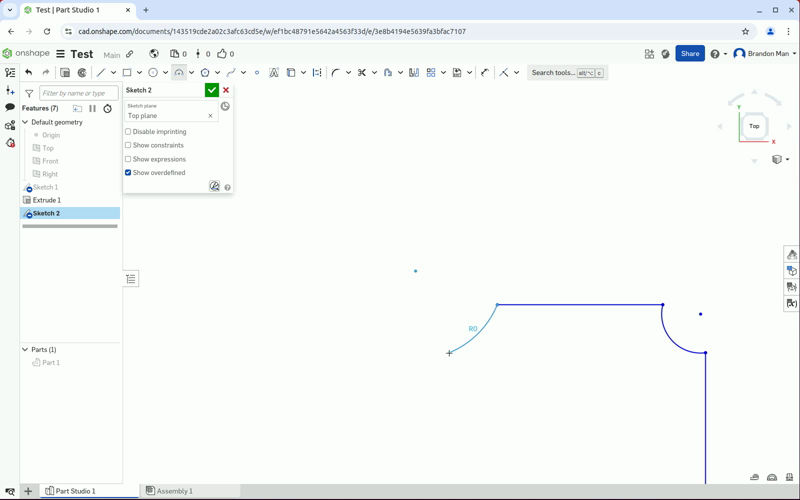
scroll(-6)
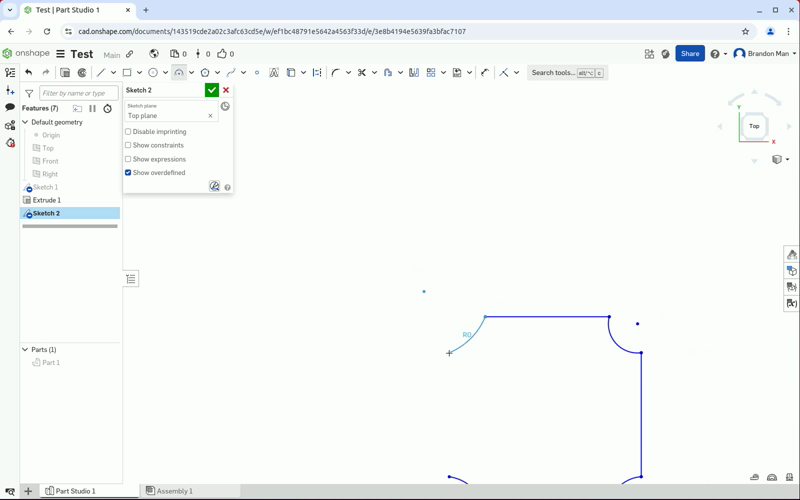
scroll(-6)
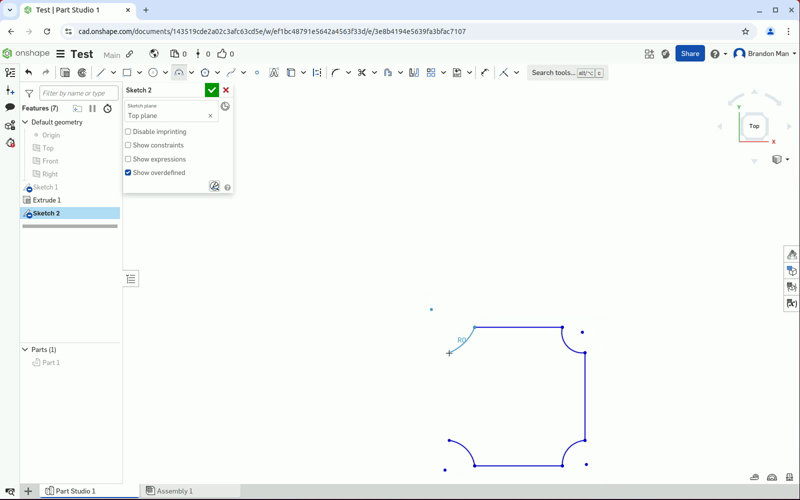
scroll(-6)
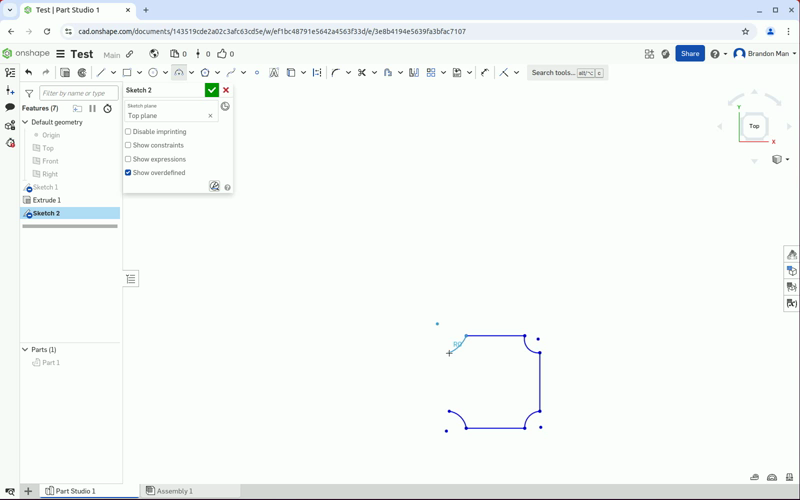
scroll(-6)
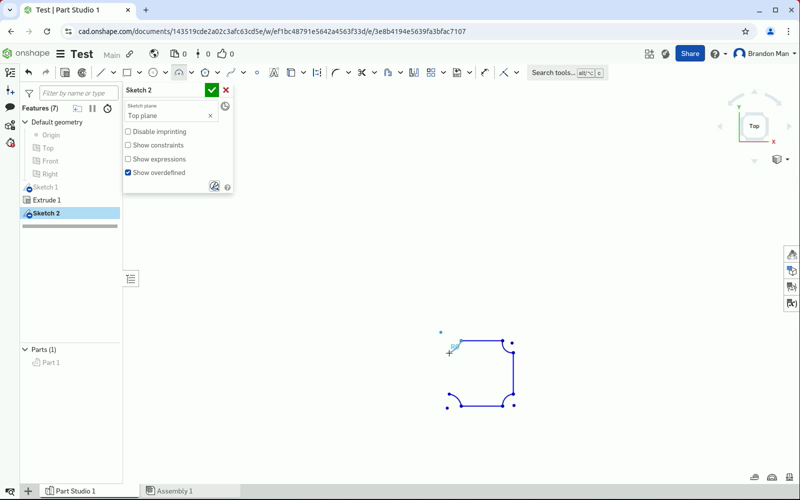
scroll(-6)
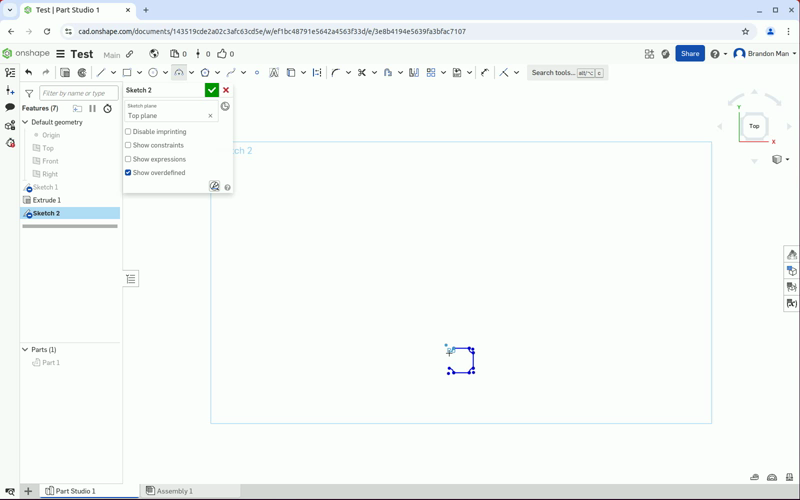
mouse_move(452, 351)
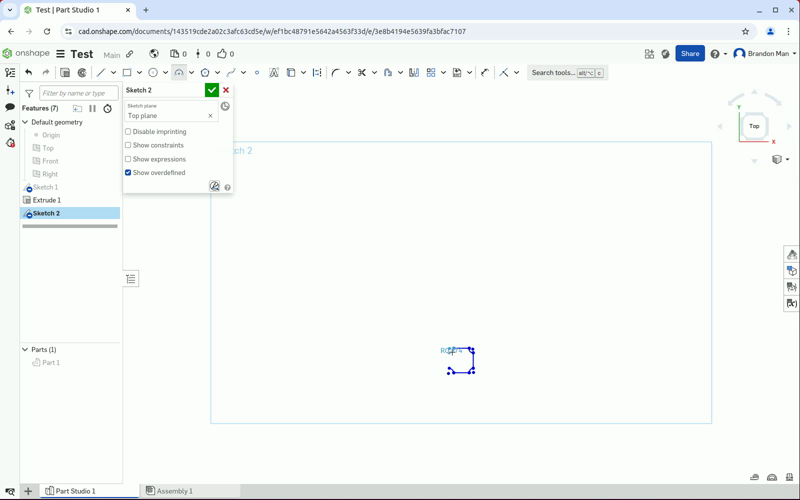
scroll(6)
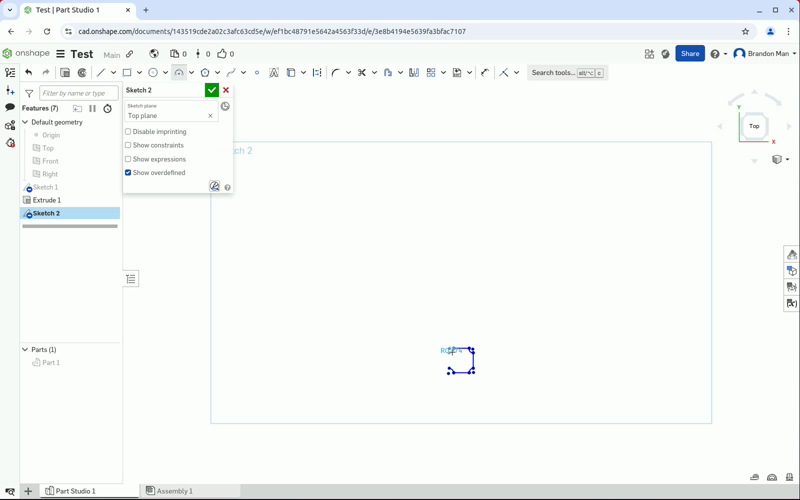
scroll(6)
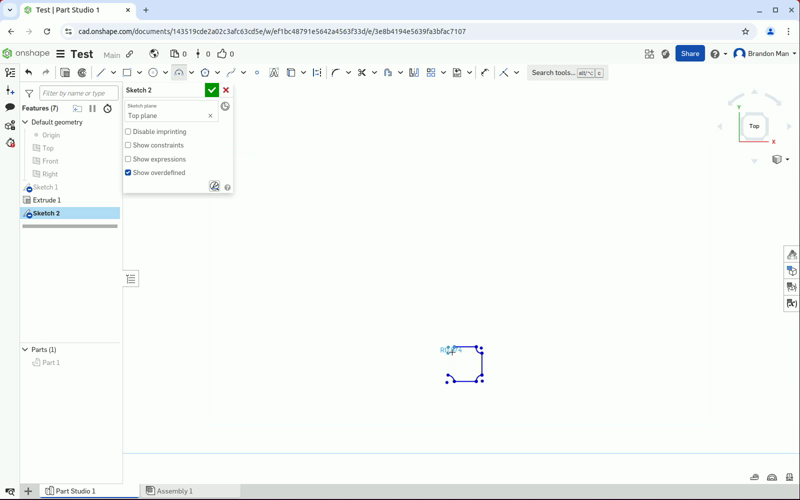
scroll(6)
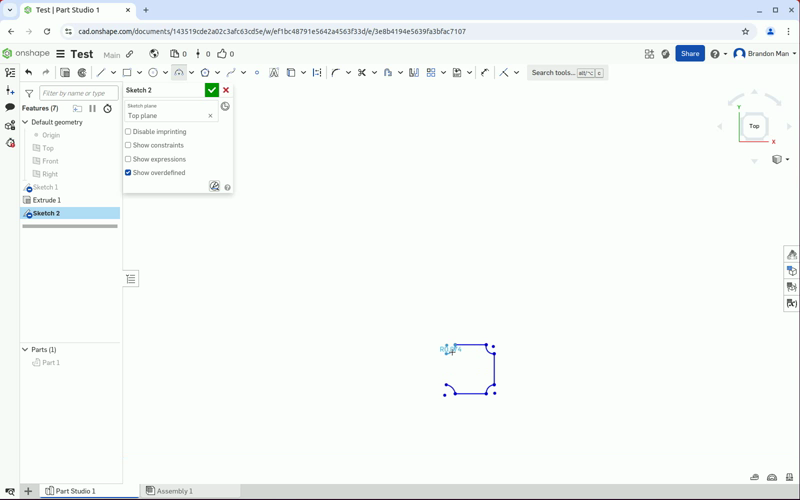
scroll(6)
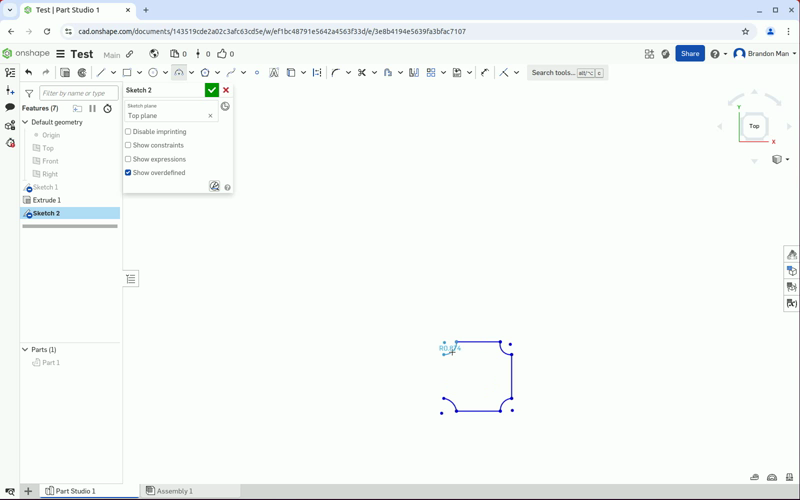
scroll(6)
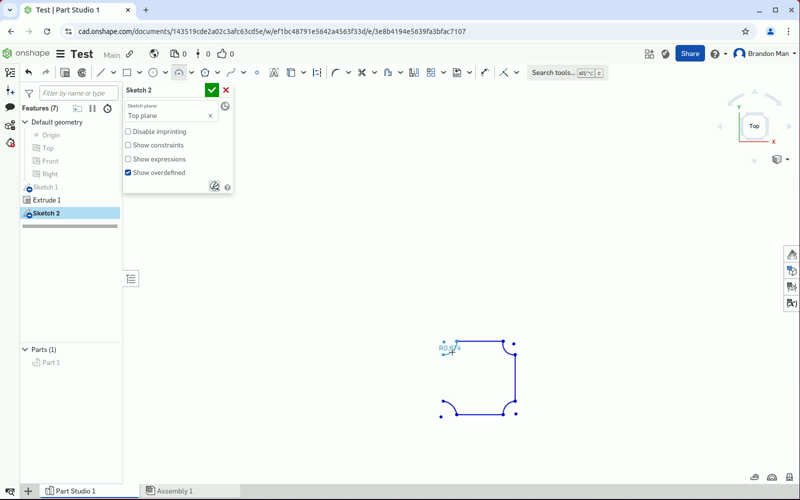
scroll(6)
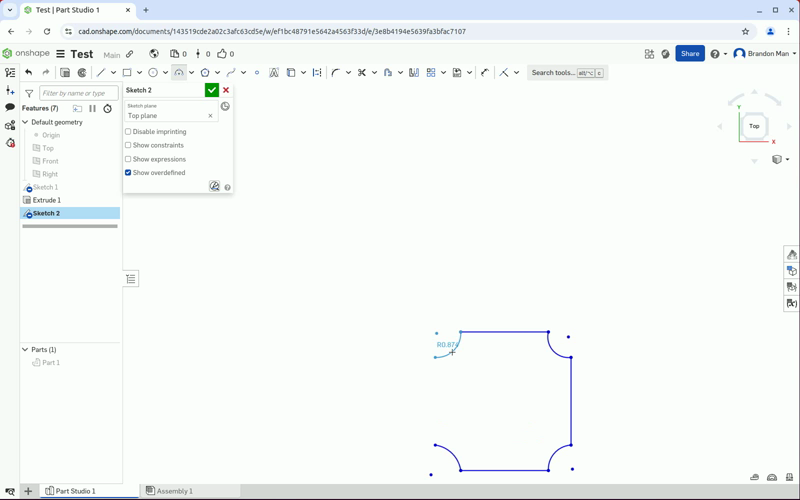
scroll(6)
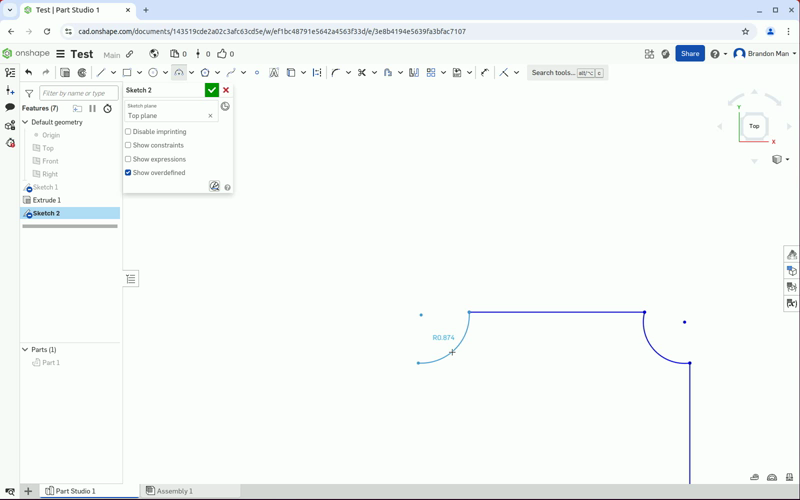
click(452, 351)
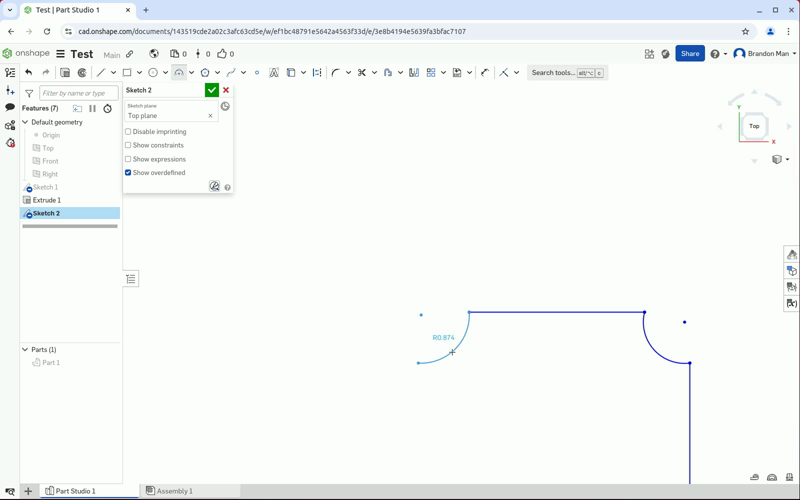
scroll(-6)
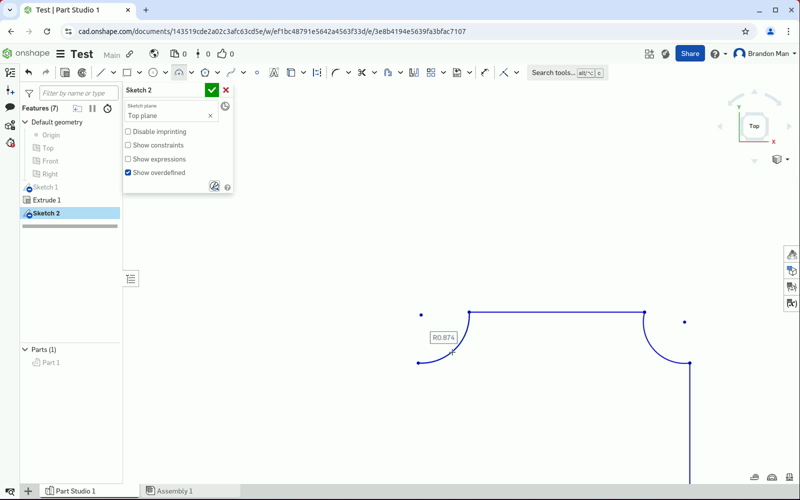
scroll(-6)
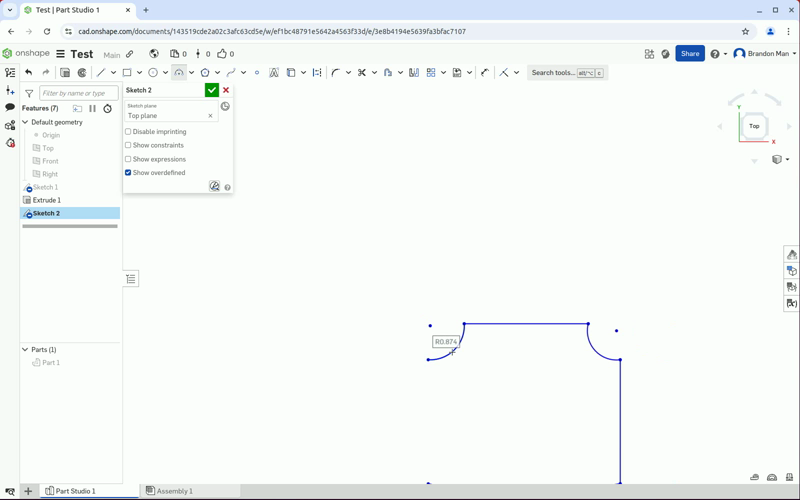
scroll(-6)
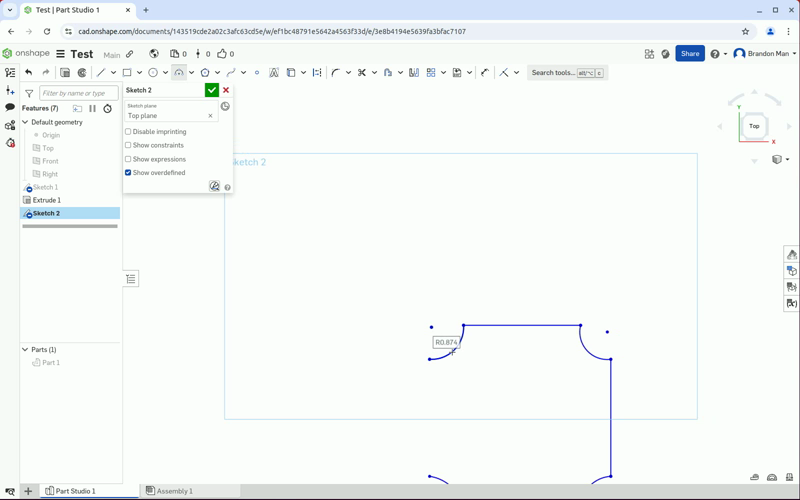
scroll(-6)
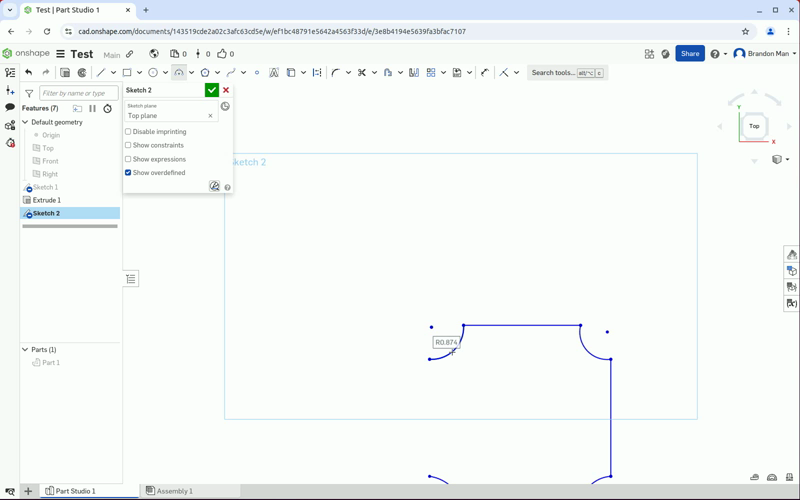
scroll(-6)
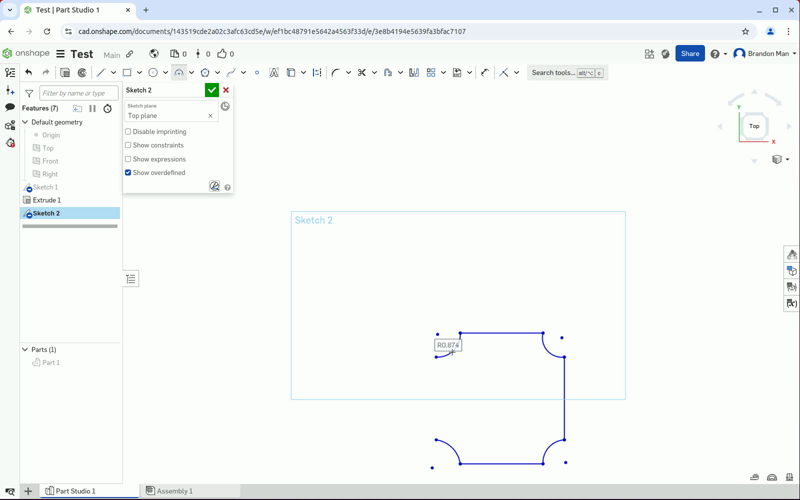
scroll(-6)
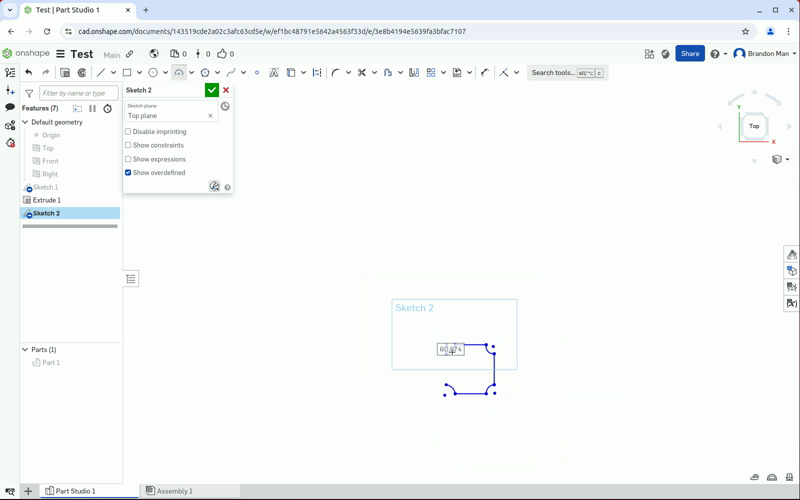
scroll(-6)
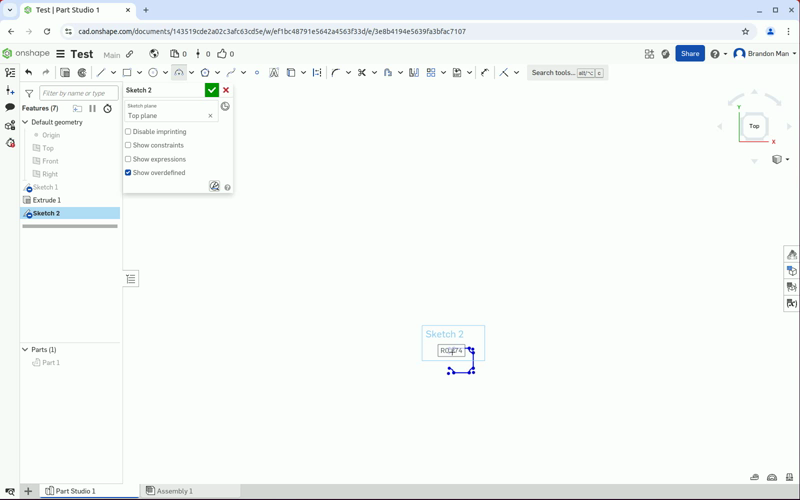
key_up(shift)
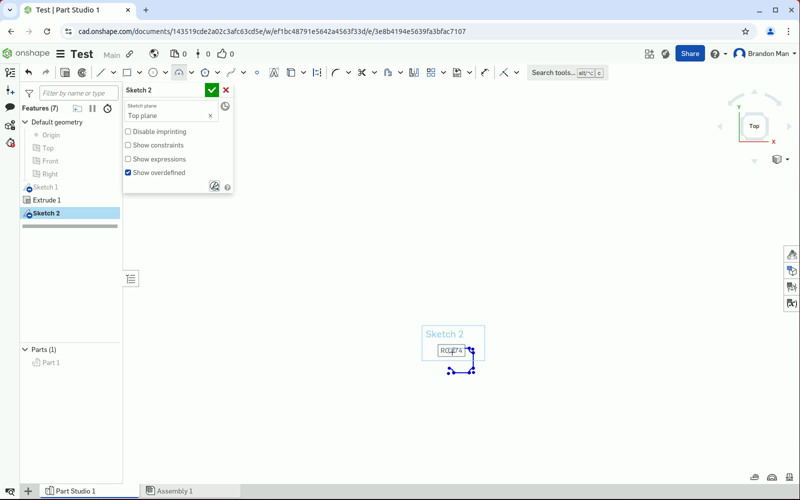
key(esc)
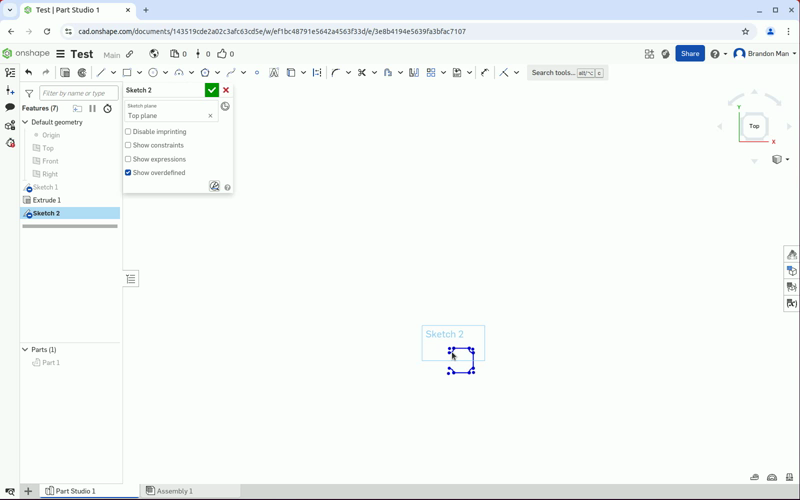
key(l)
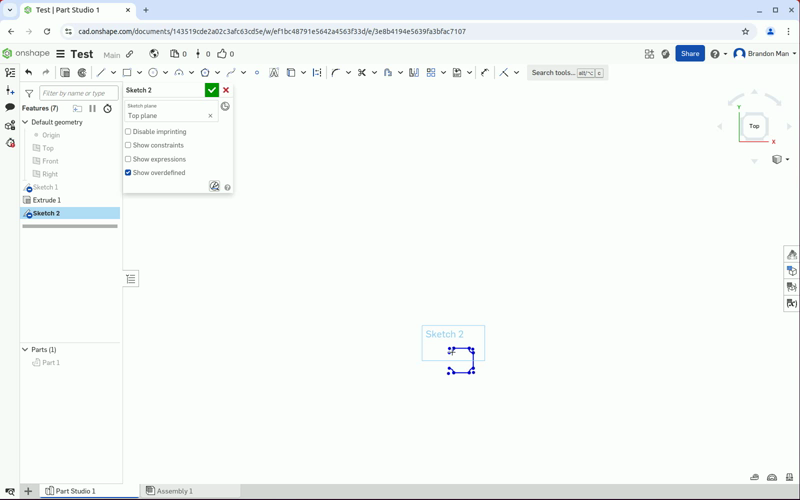
mouse_move(449, 352)
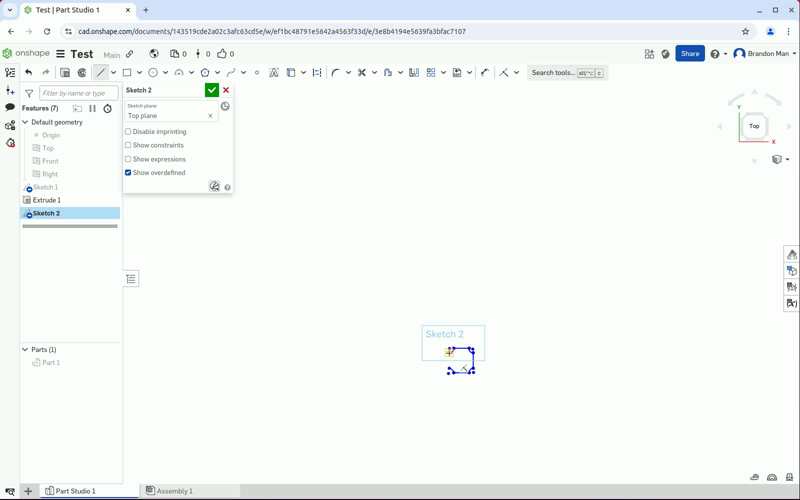
scroll(6)
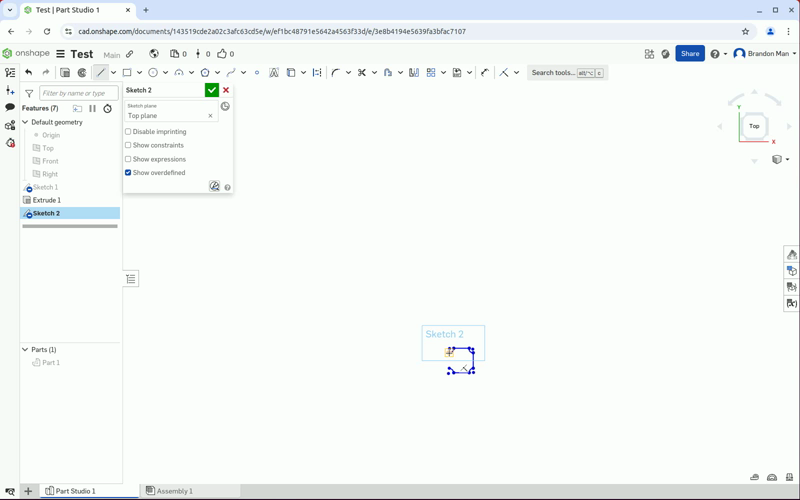
scroll(6)
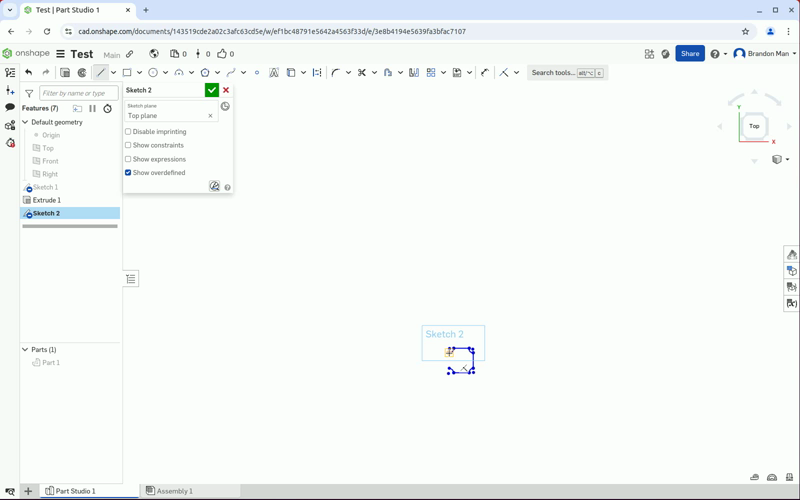
scroll(6)
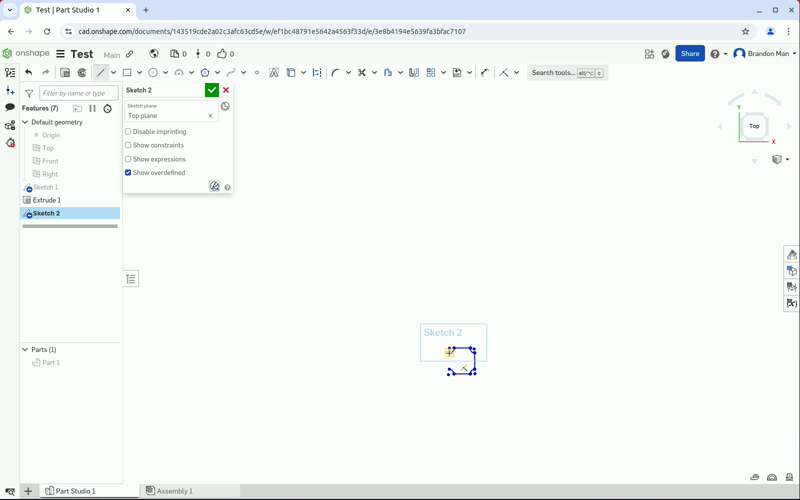
scroll(6)
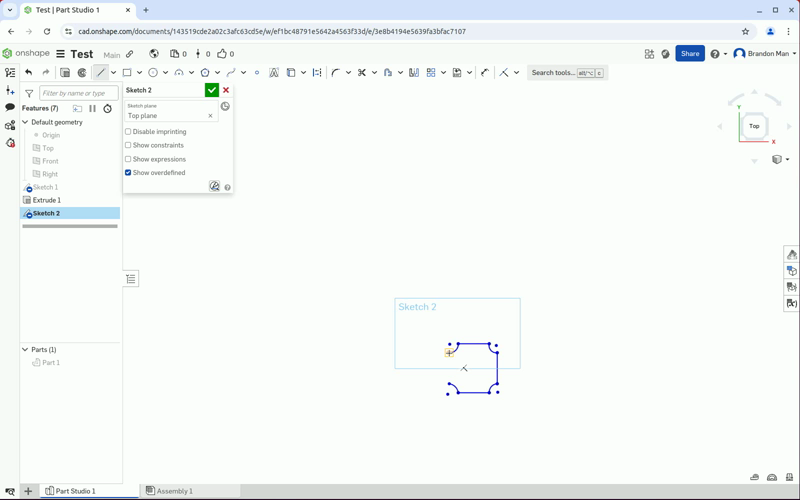
scroll(6)
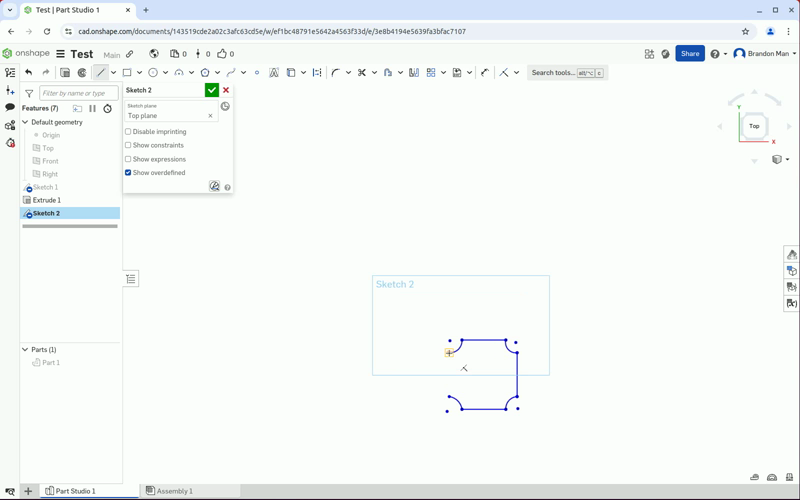
scroll(6)
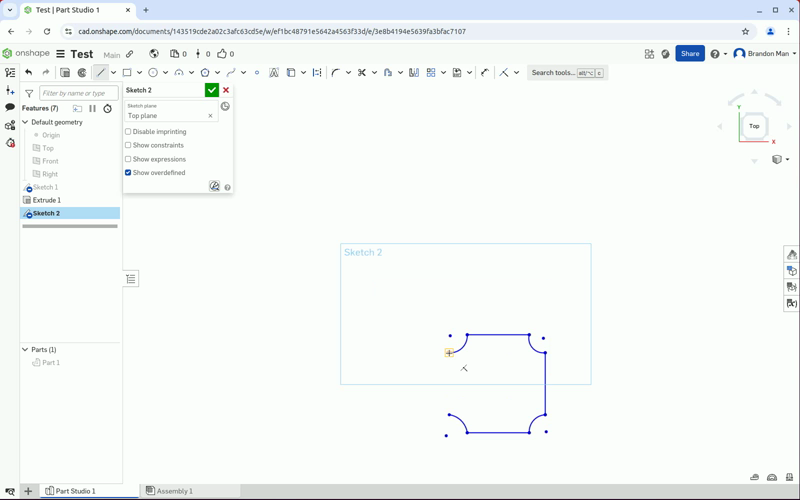
scroll(6)
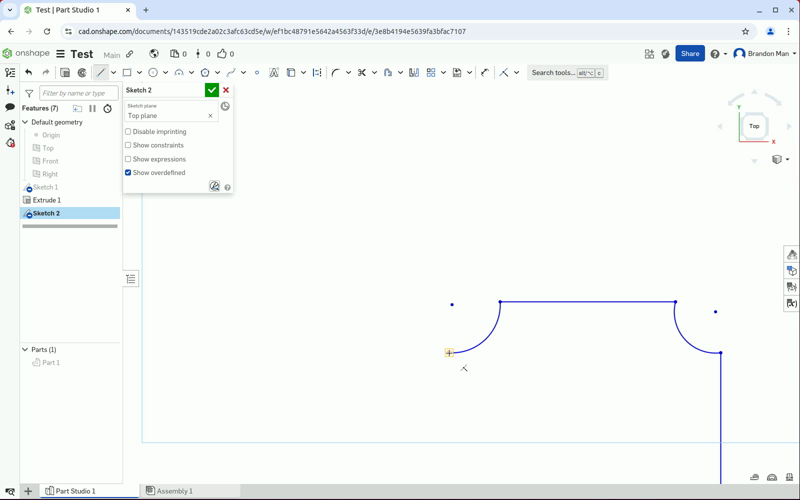
click(449, 352)
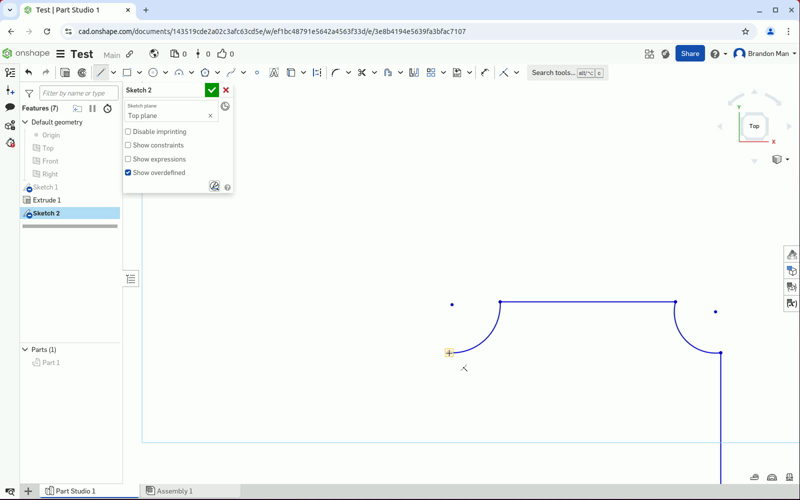
scroll(-6)
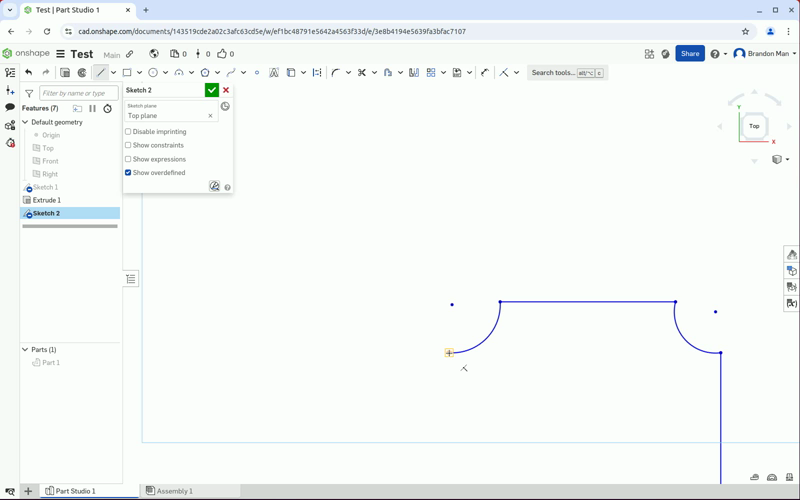
scroll(-6)
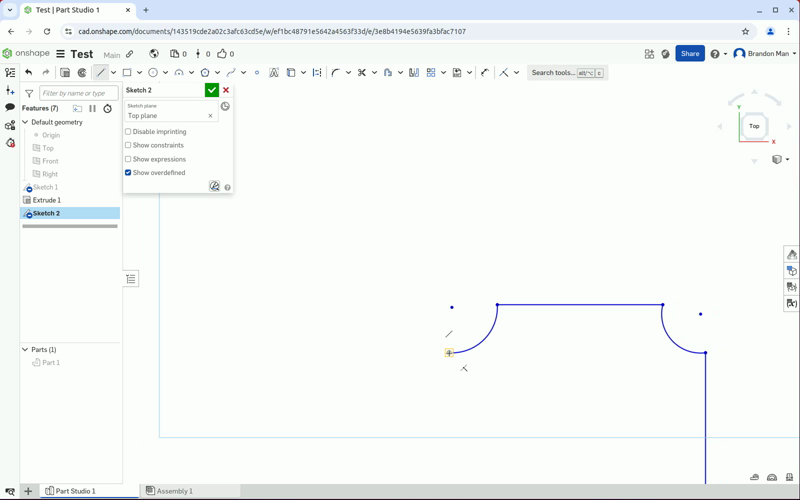
scroll(-6)
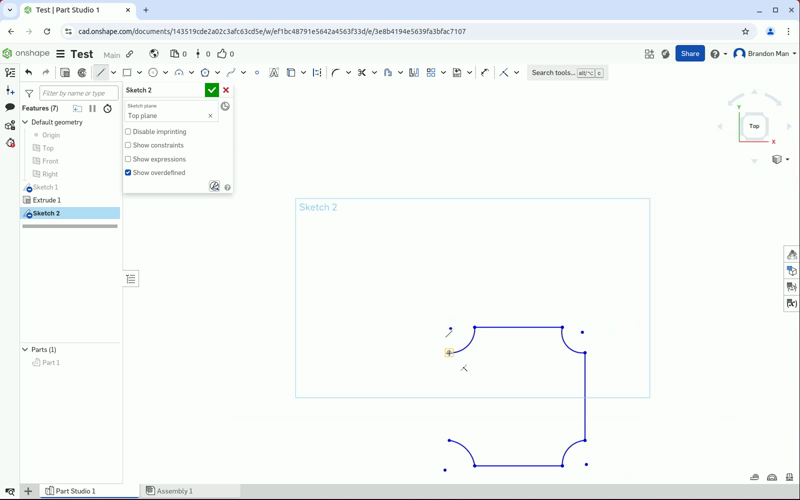
scroll(-6)
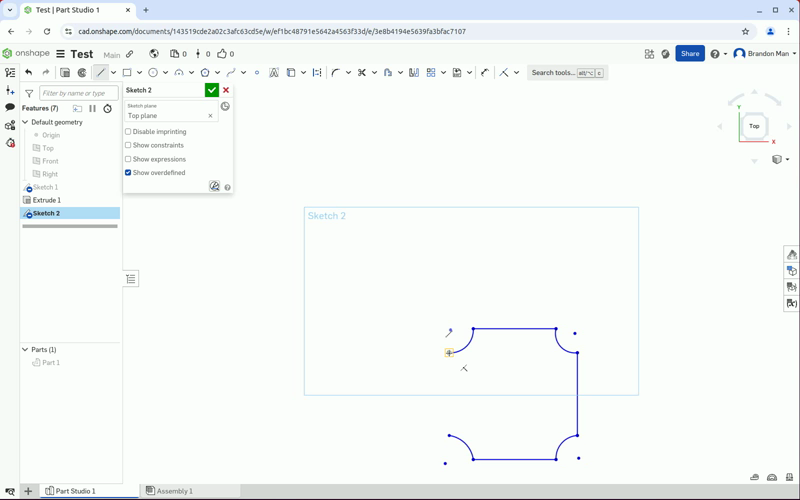
scroll(-6)
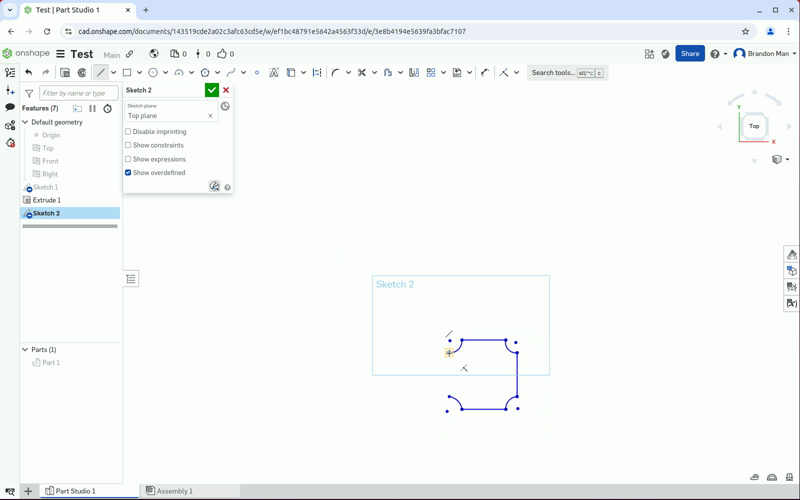
scroll(-6)
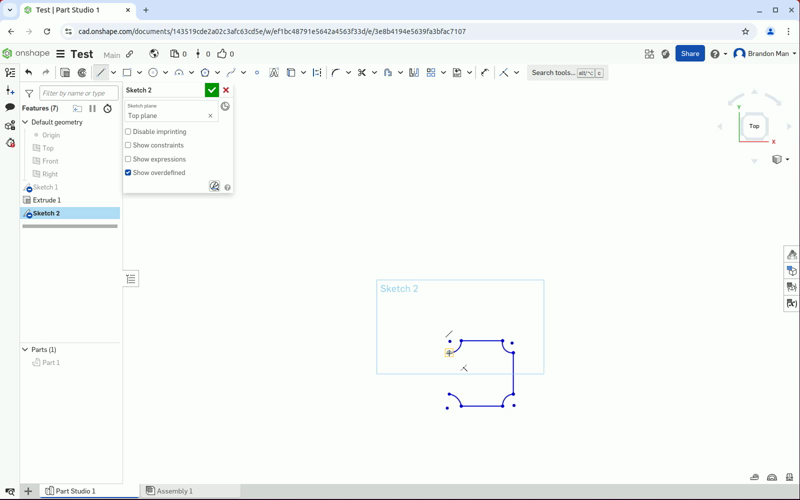
scroll(-6)
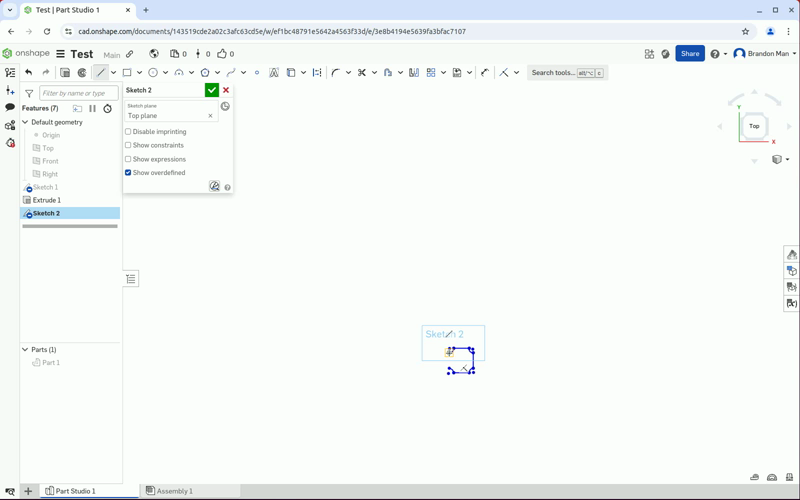
mouse_move(479, 352)
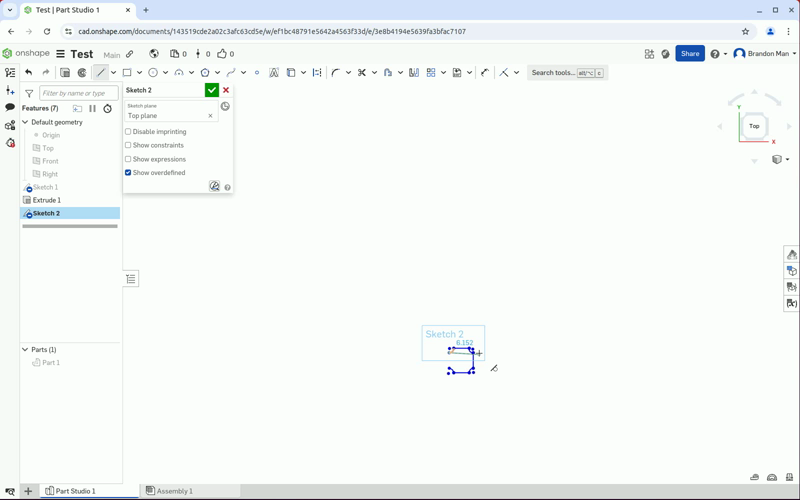
key_down(shift)
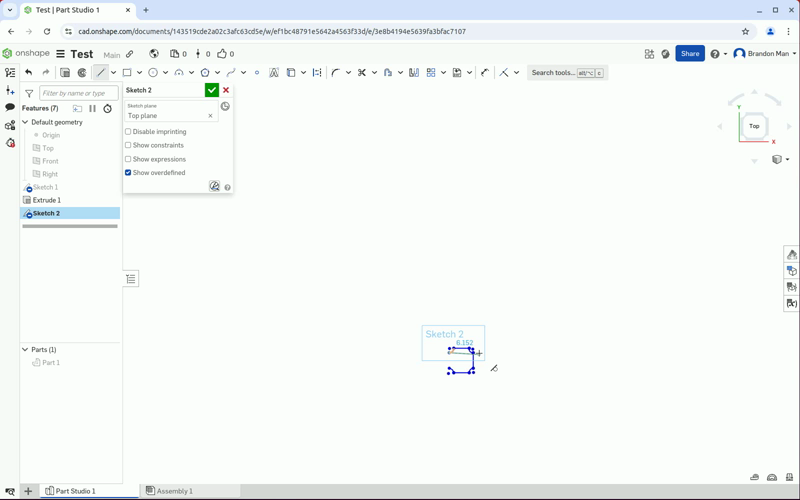
mouse_move(449, 368)
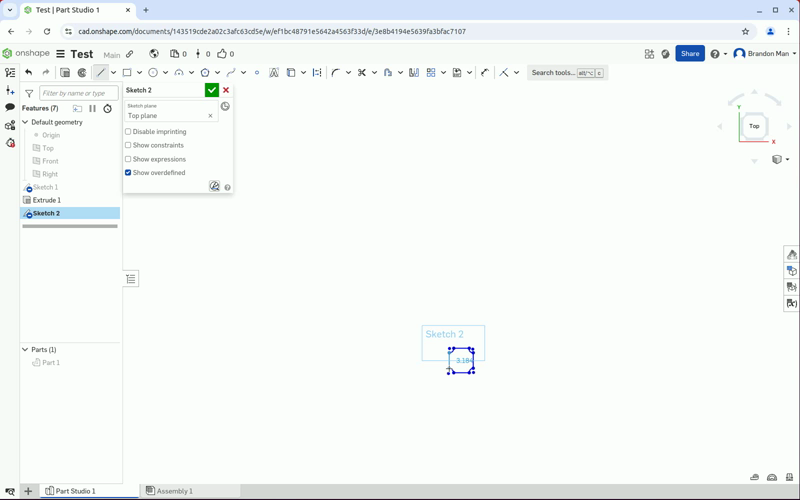
scroll(6)
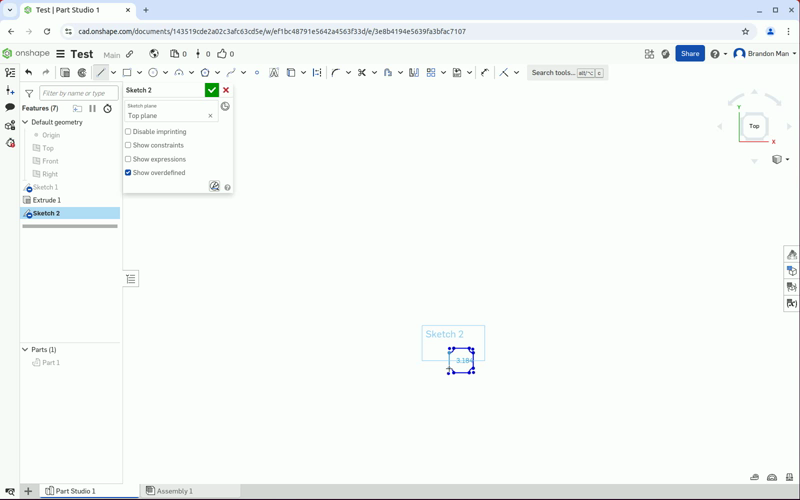
scroll(6)
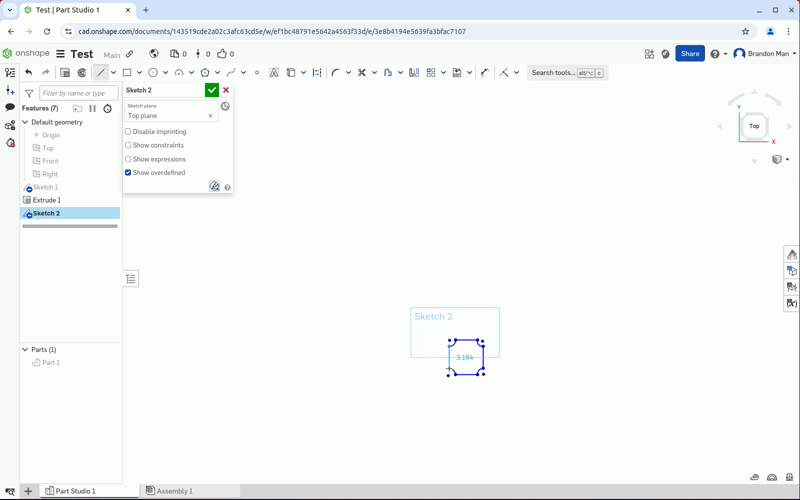
scroll(6)
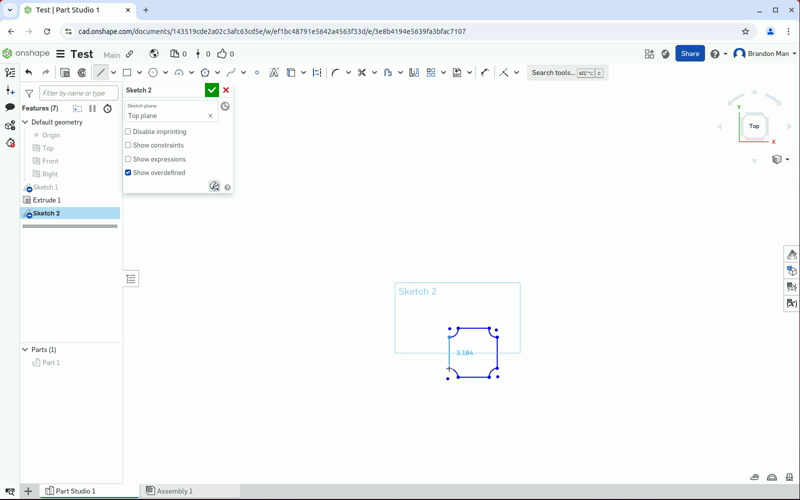
scroll(6)
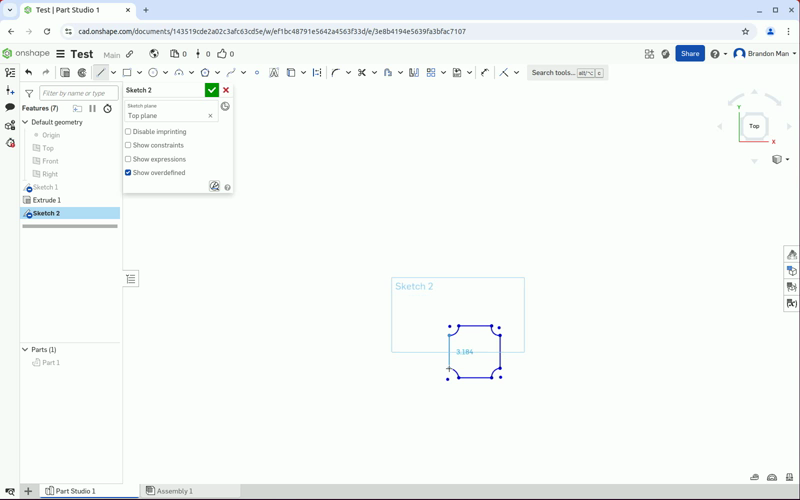
scroll(6)
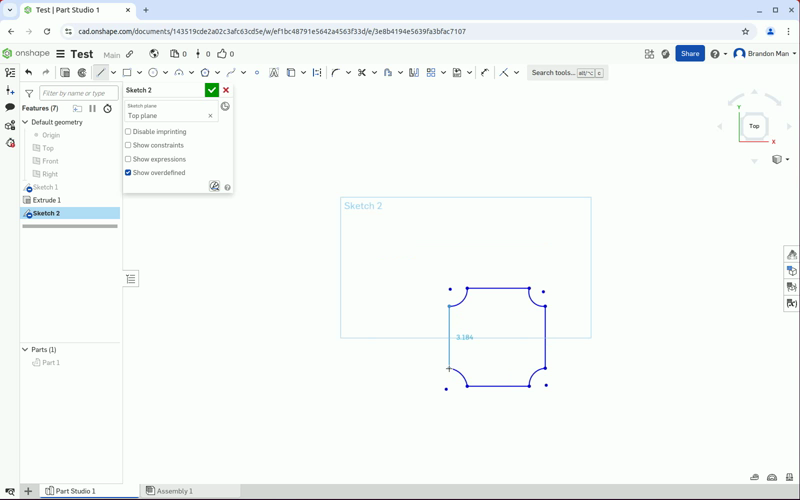
scroll(6)
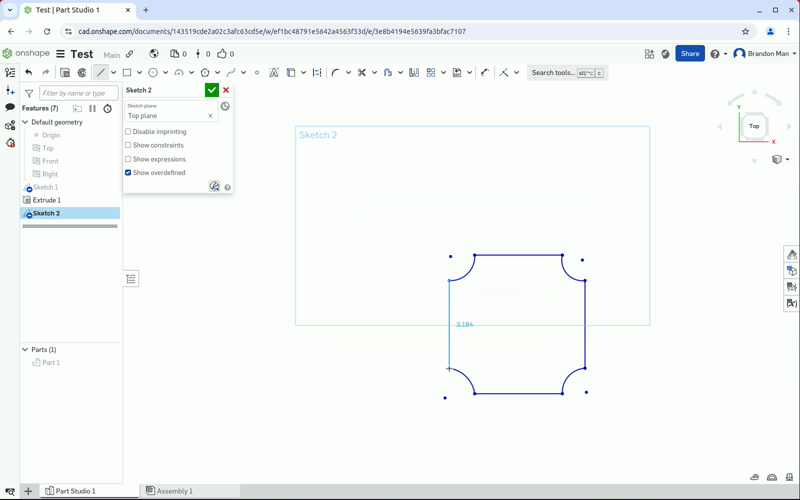
scroll(6)
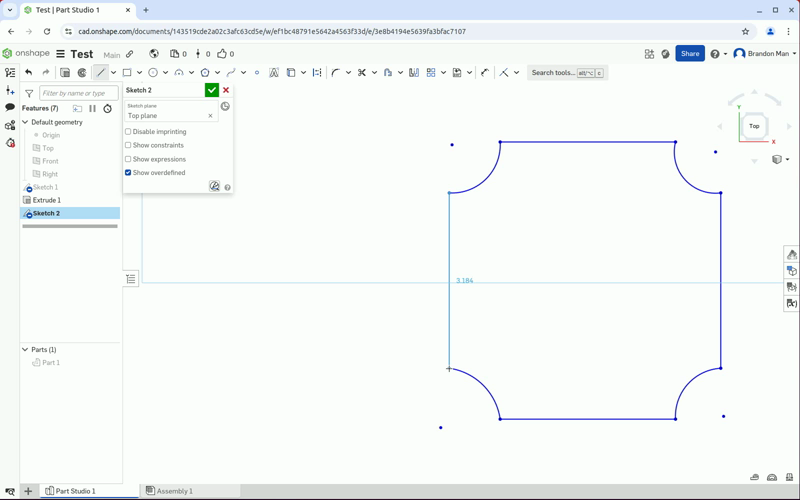
key_up(shift)
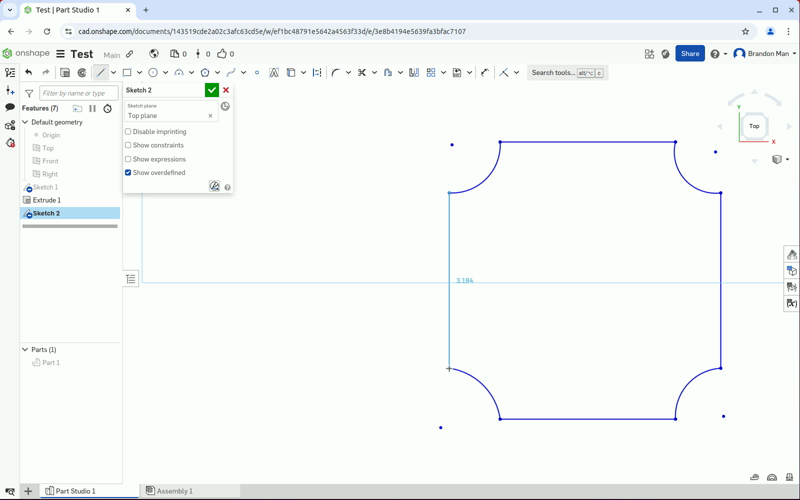
click(449, 368)
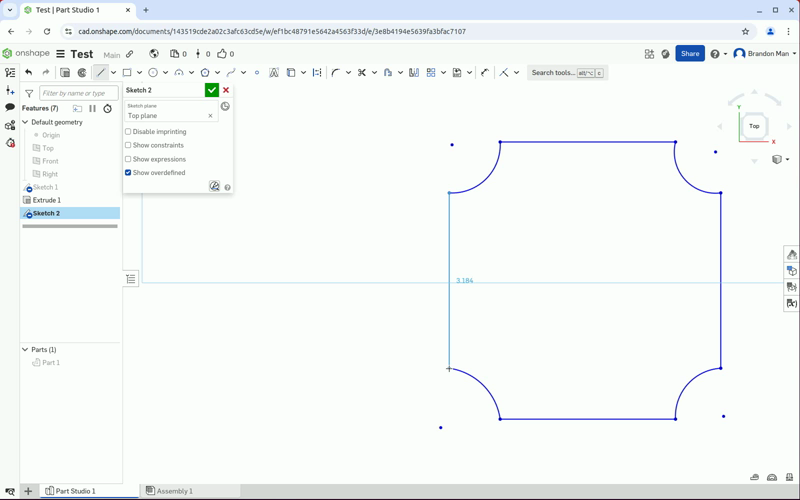
scroll(-6)
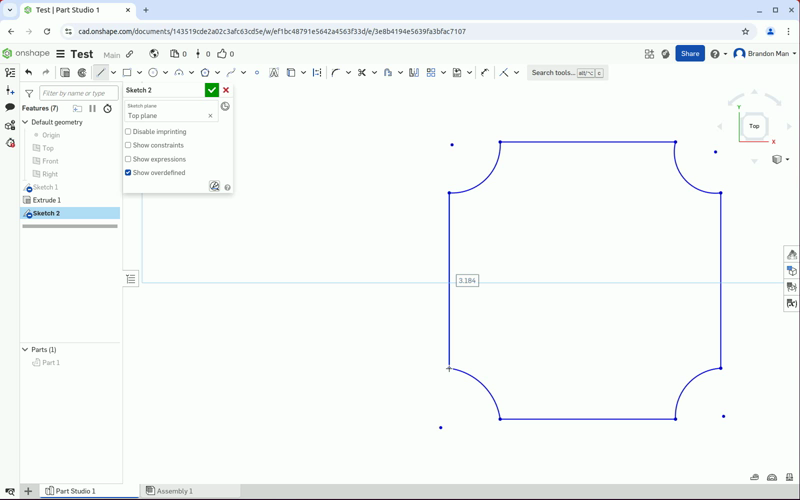
scroll(-6)
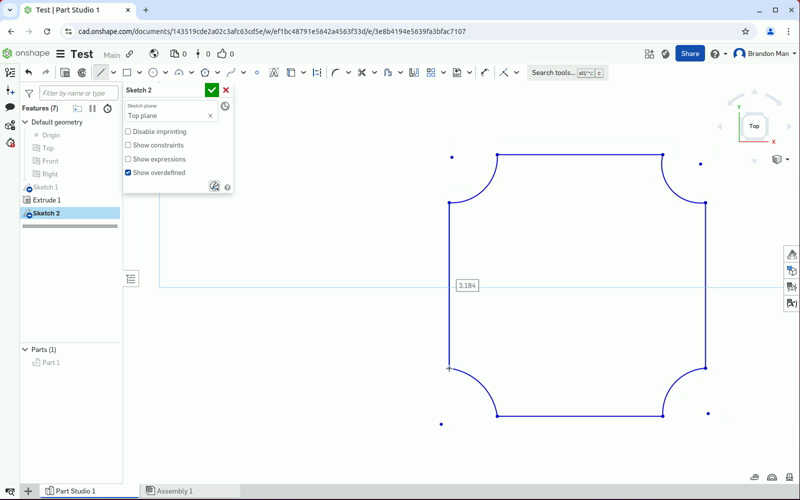
scroll(-6)
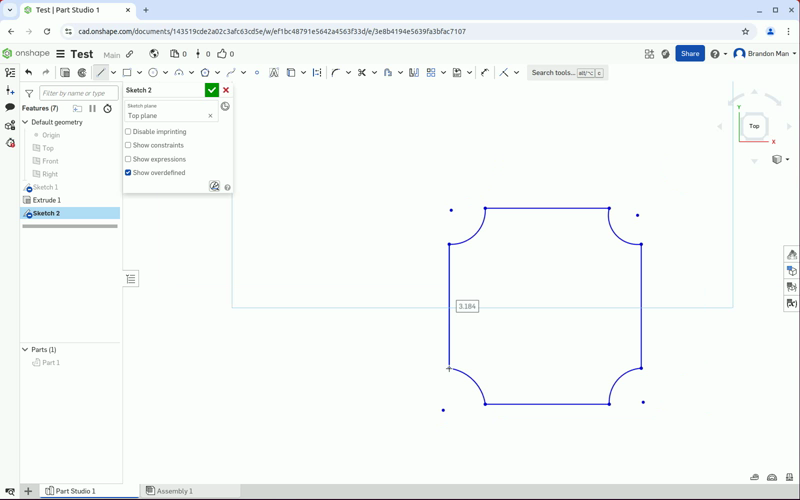
scroll(-6)
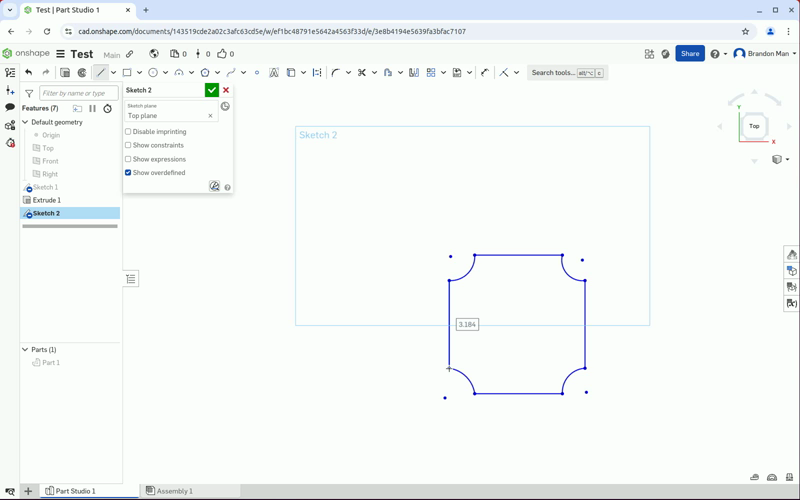
scroll(-6)
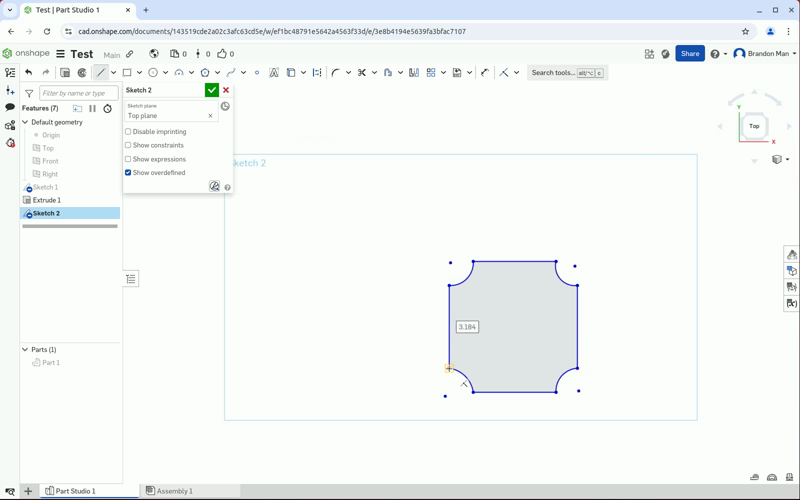
scroll(-6)
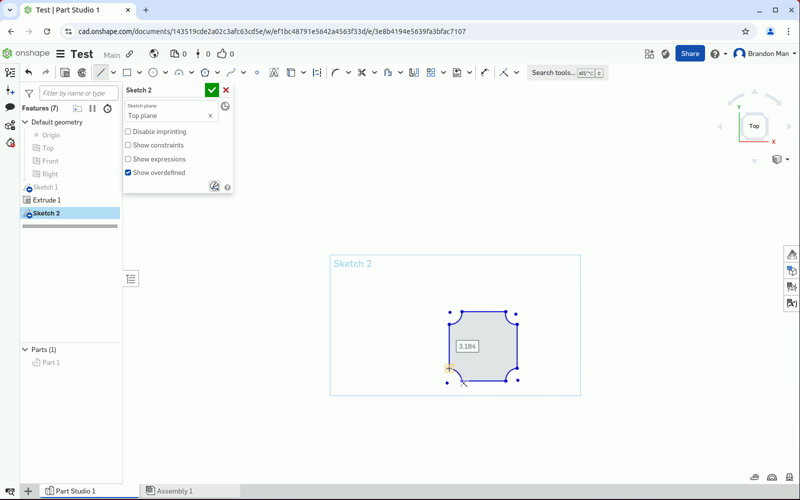
scroll(-6)
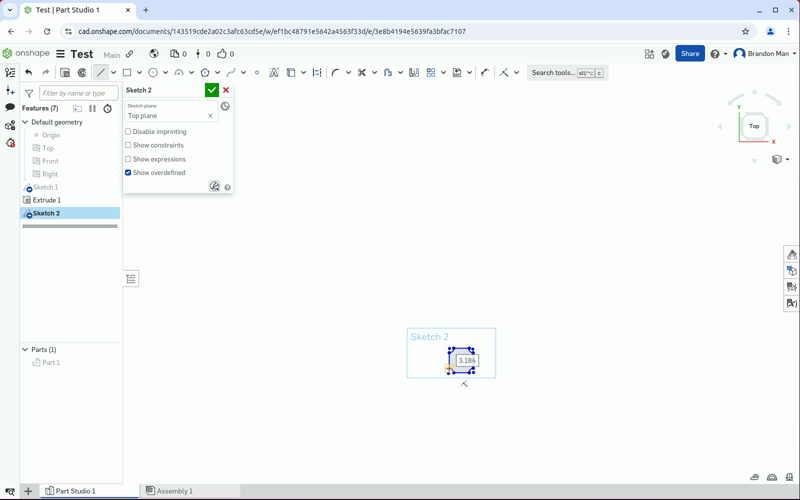
key(esc)
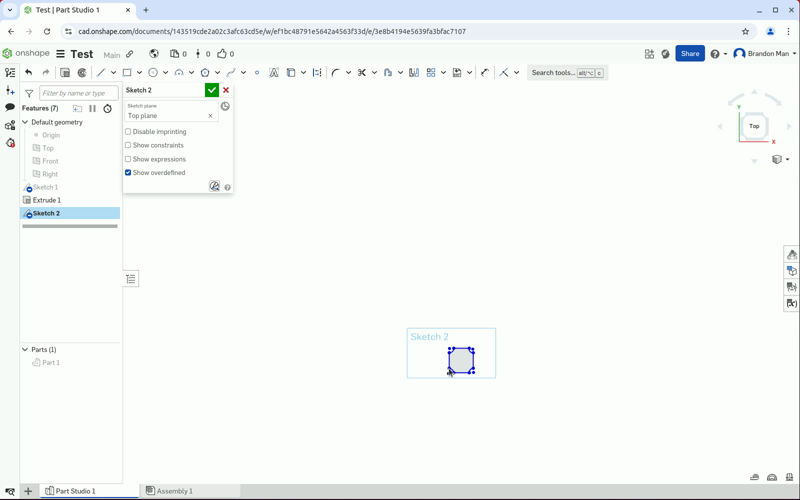
mouse_move(455, 353)
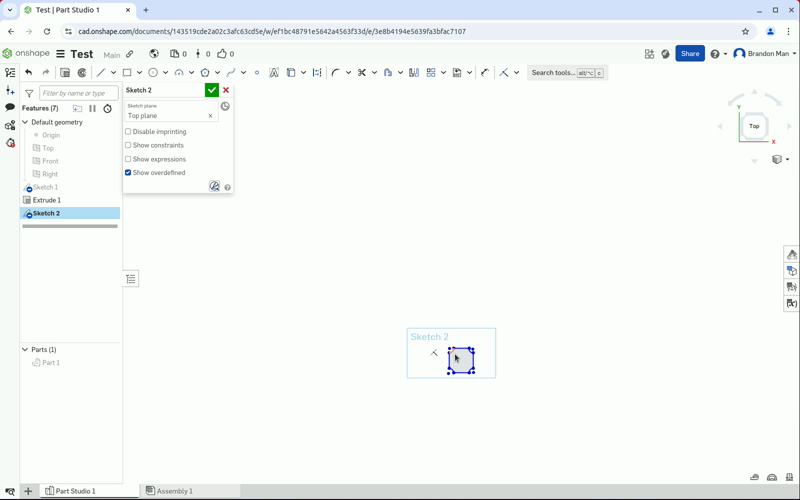
scroll(6)
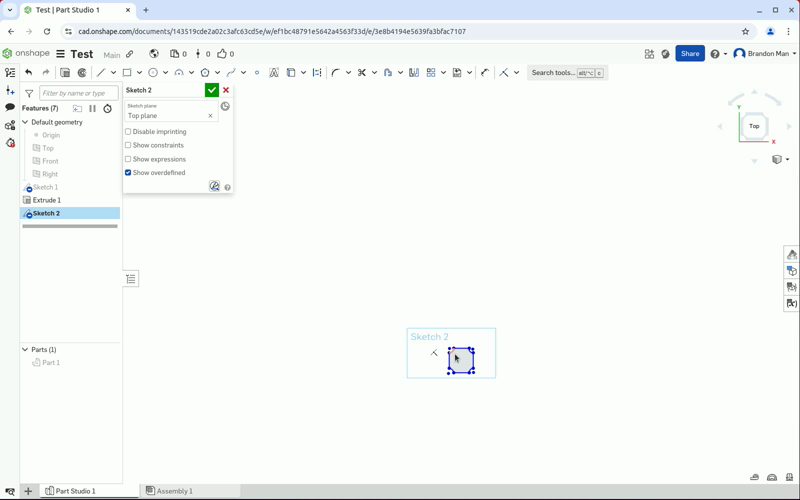
scroll(6)
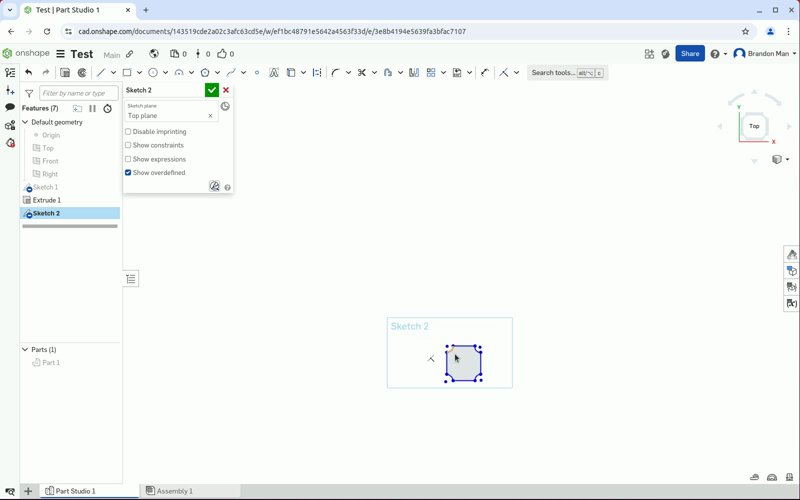
scroll(6)
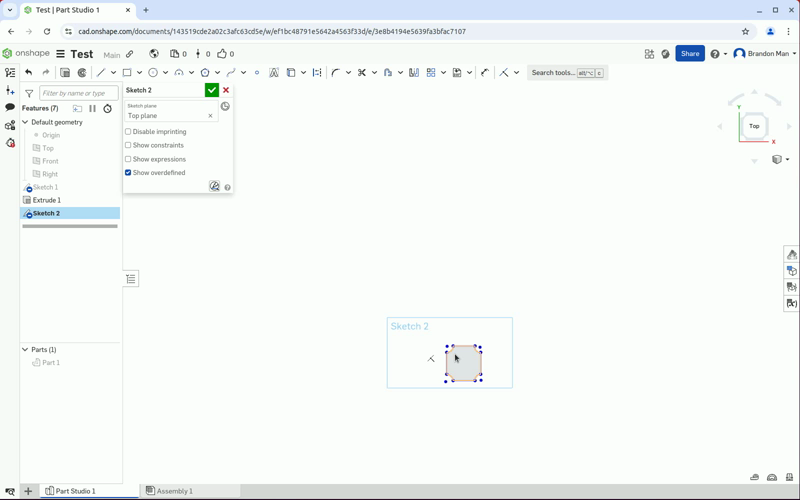
scroll(6)
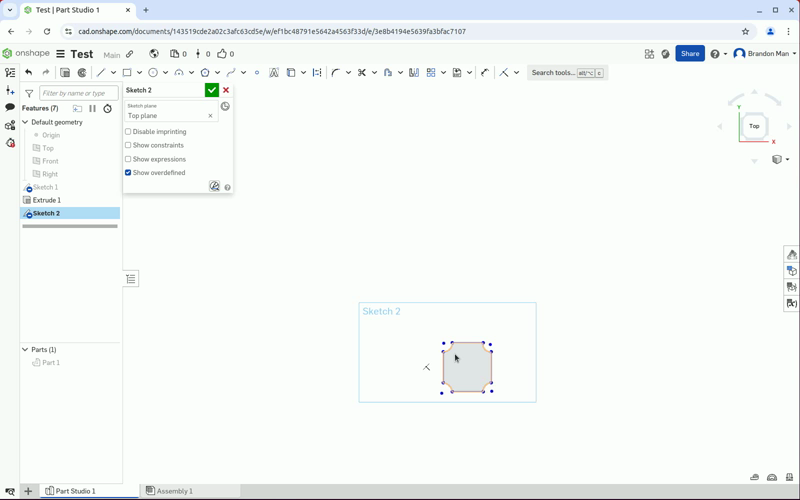
scroll(6)
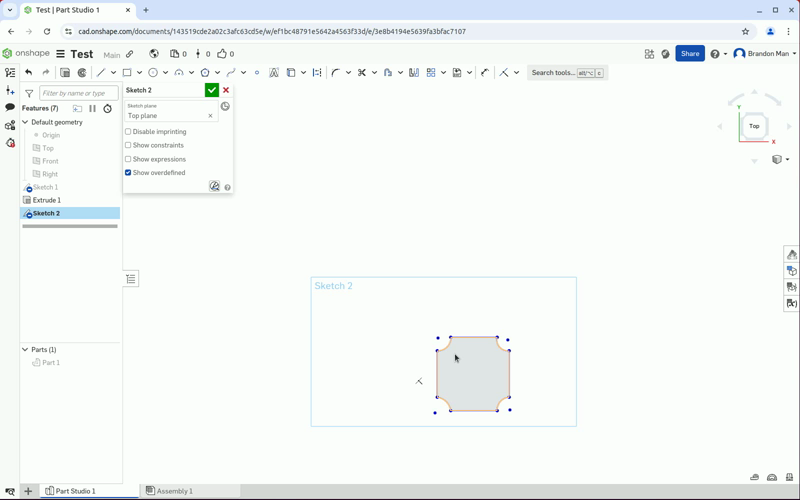
scroll(6)
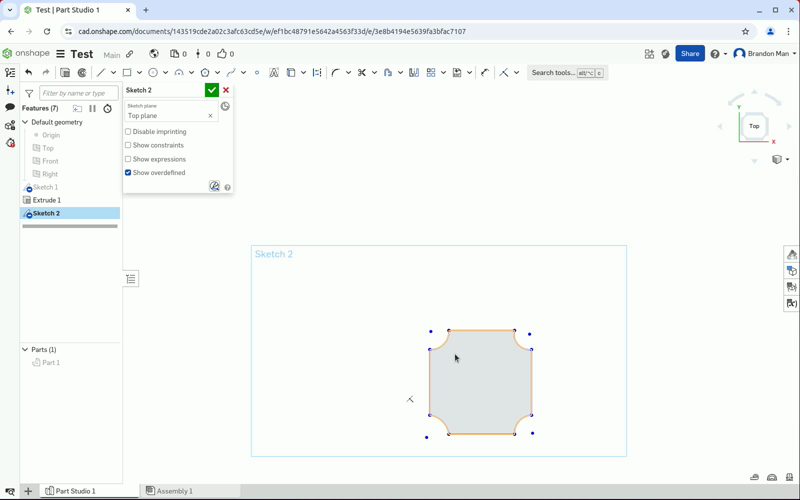
scroll(6)
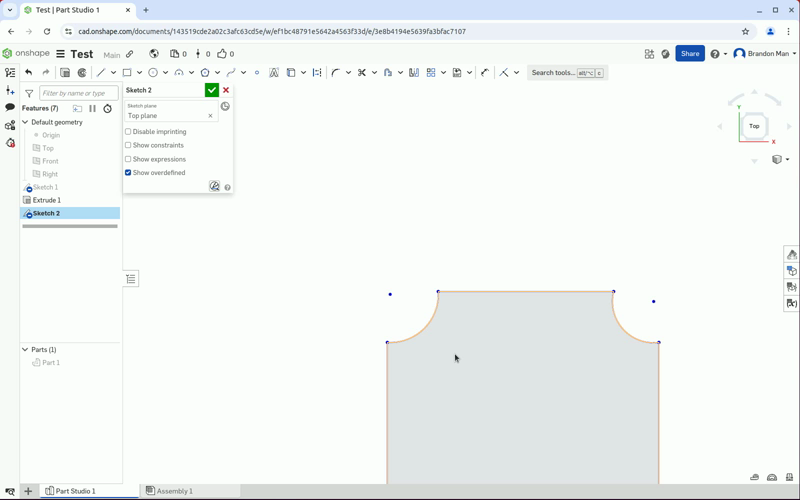
click(455, 353)
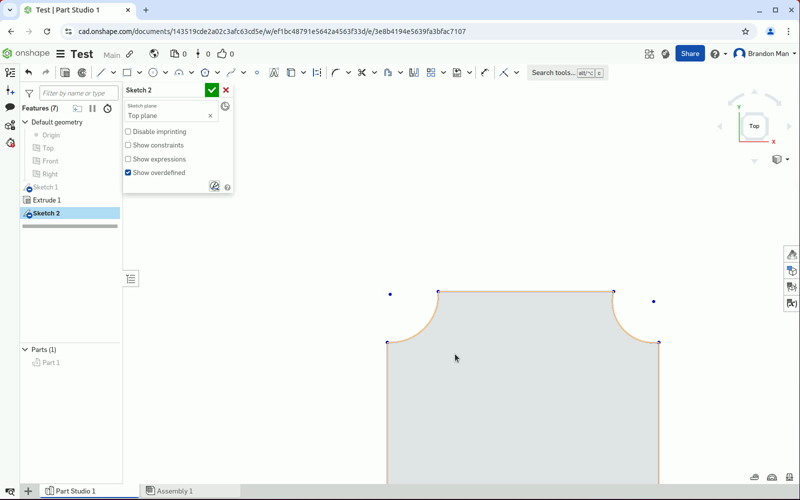
scroll(-6)
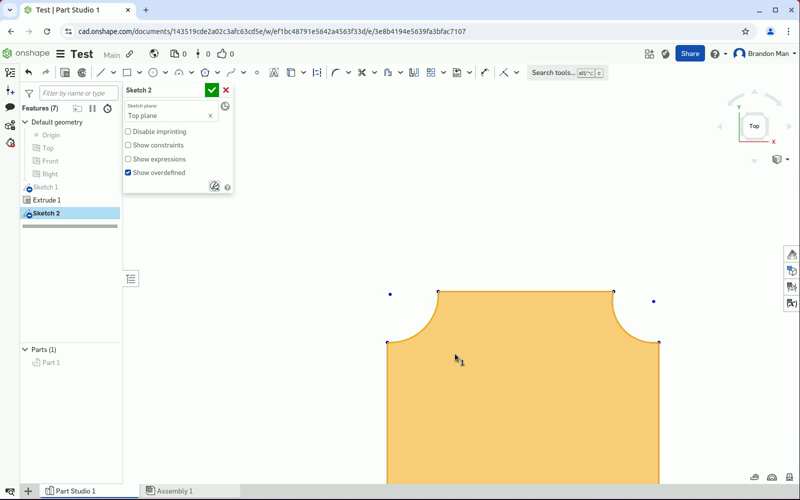
scroll(-6)
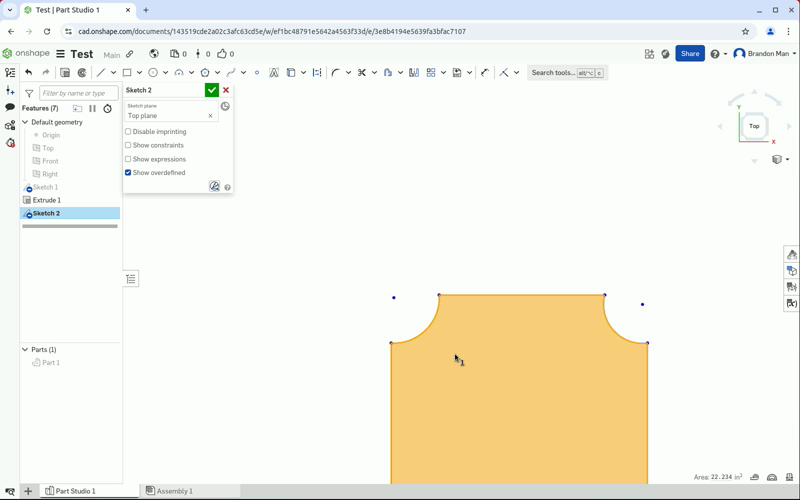
scroll(-6)
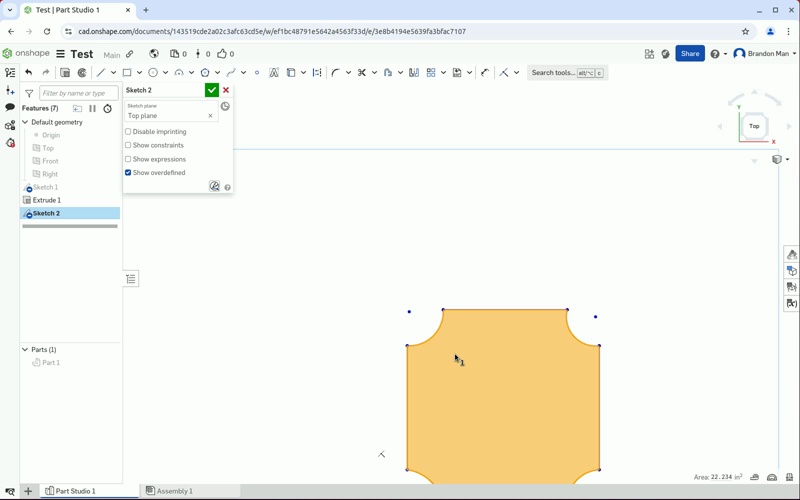
scroll(-6)
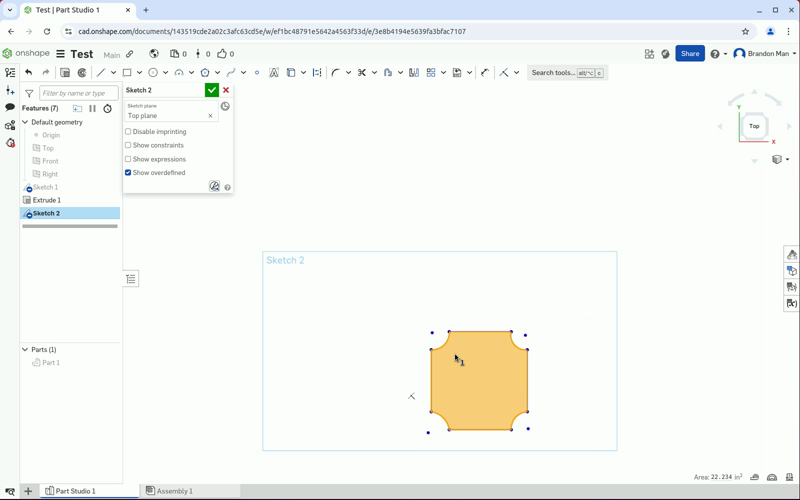
scroll(-6)
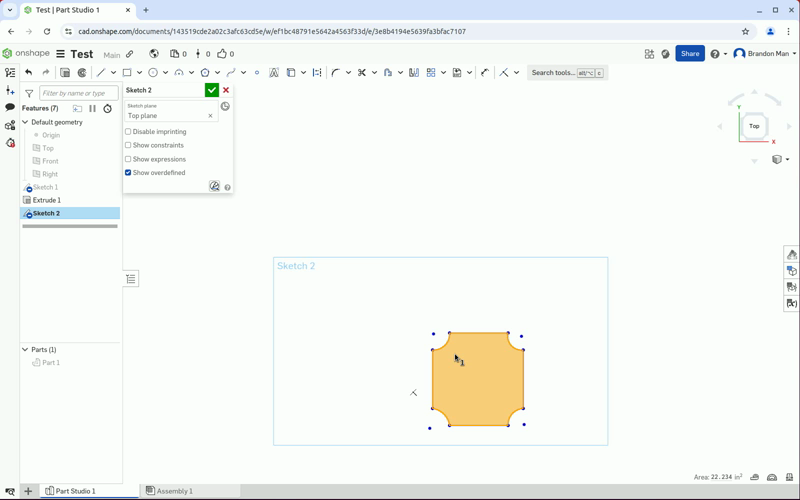
scroll(-6)
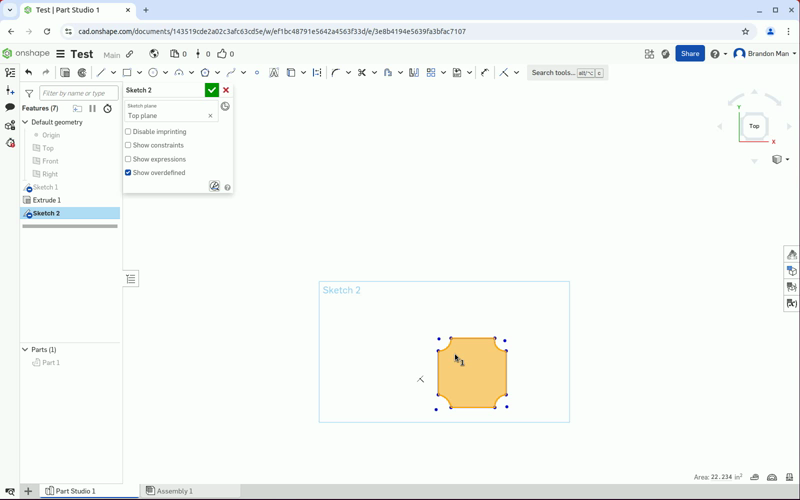
scroll(-6)
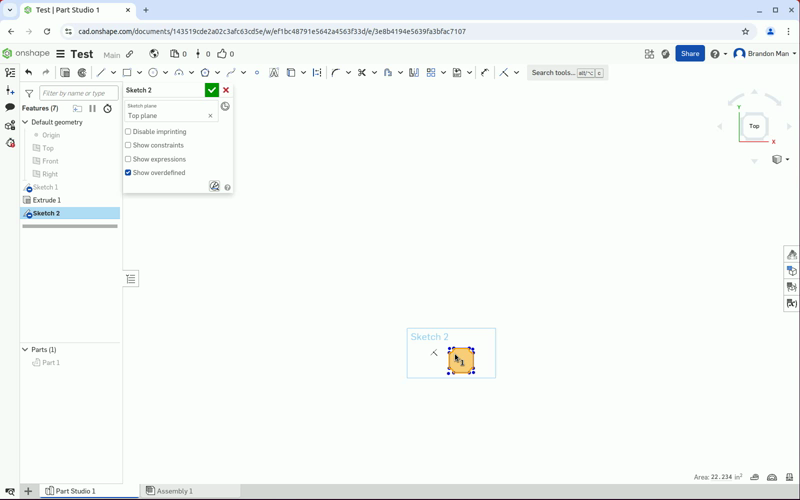
mouse_move(73, 352)
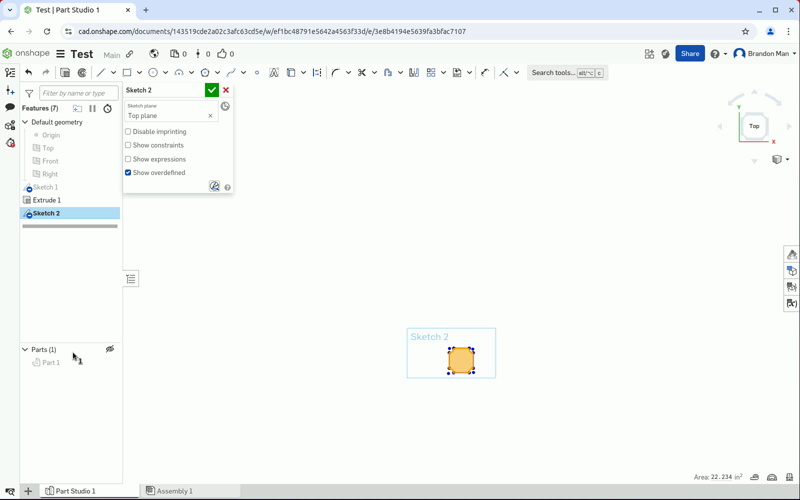
key(shift+y)
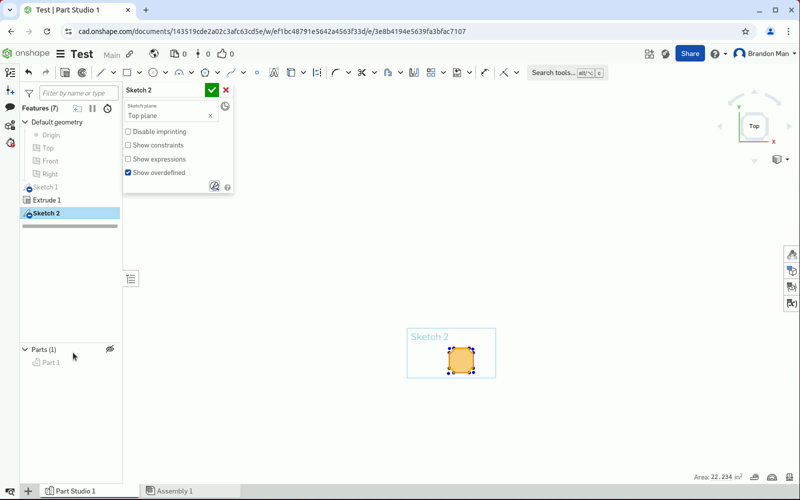
key(shift+e)
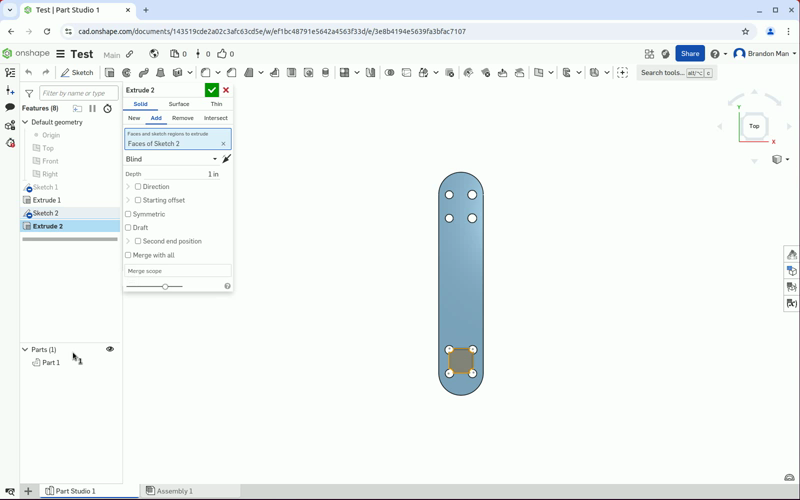
mouse_move(143, 106)
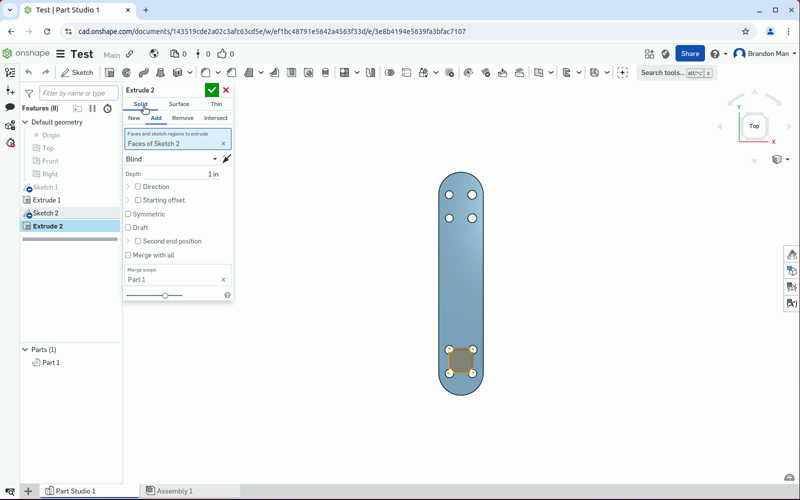
click(143, 106)
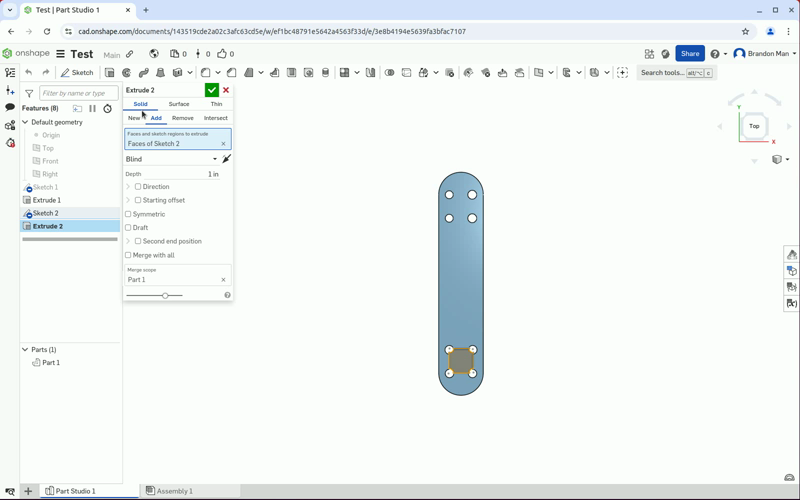
mouse_move(137, 120)
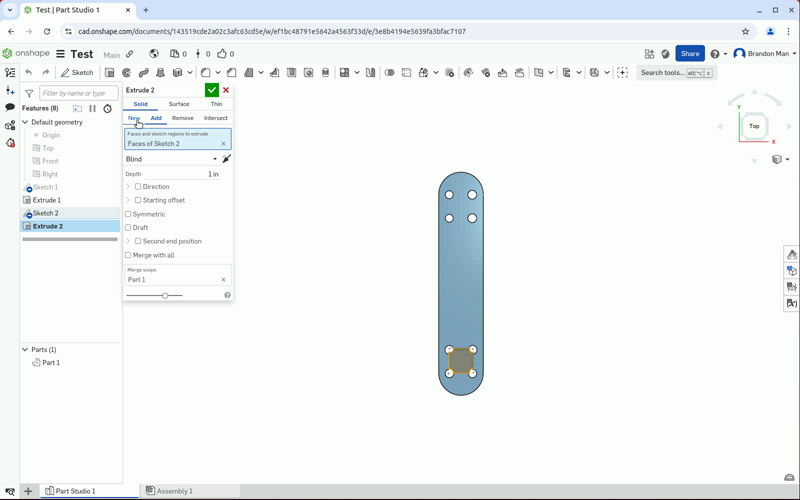
click(137, 120)
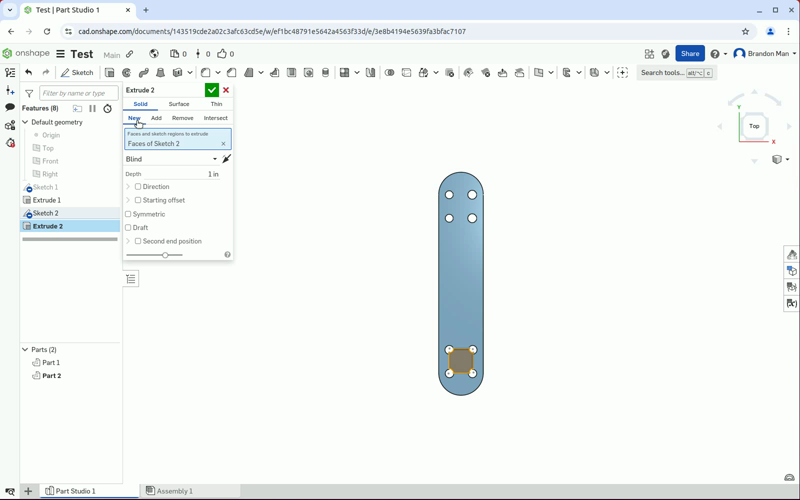
key(tab, 4)
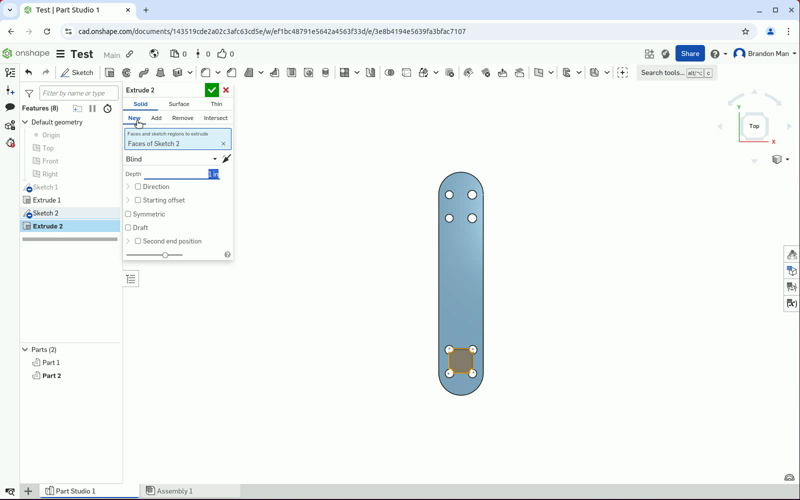
text(0.963)
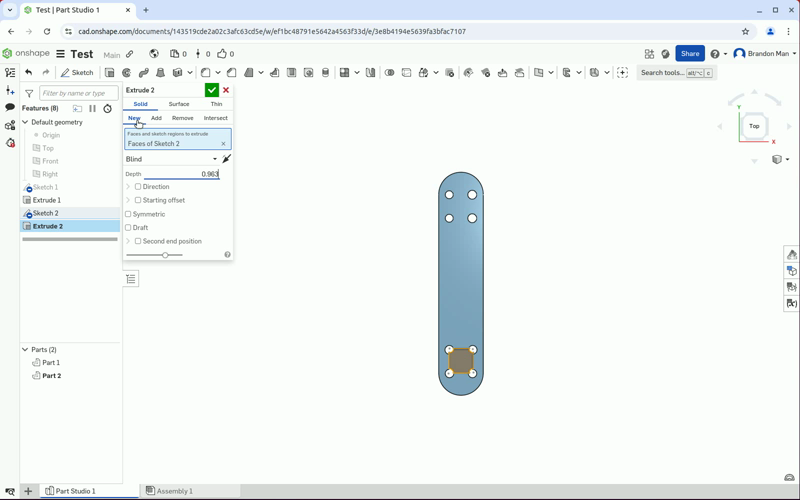
key(enter)
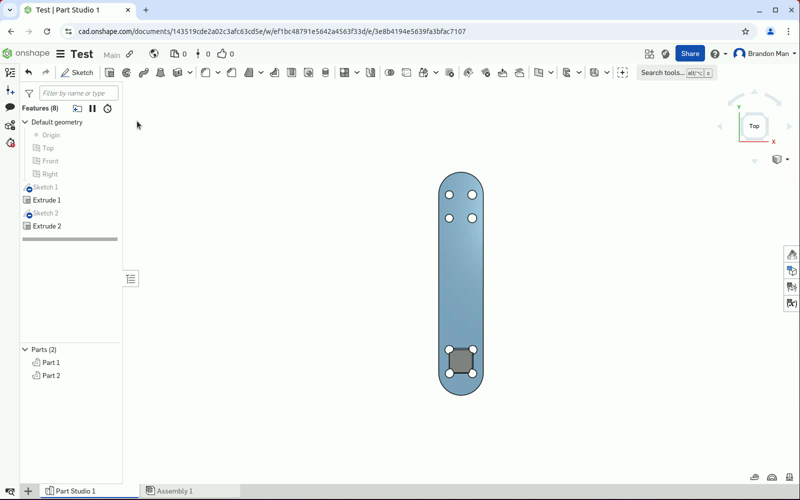
key(shift+h)
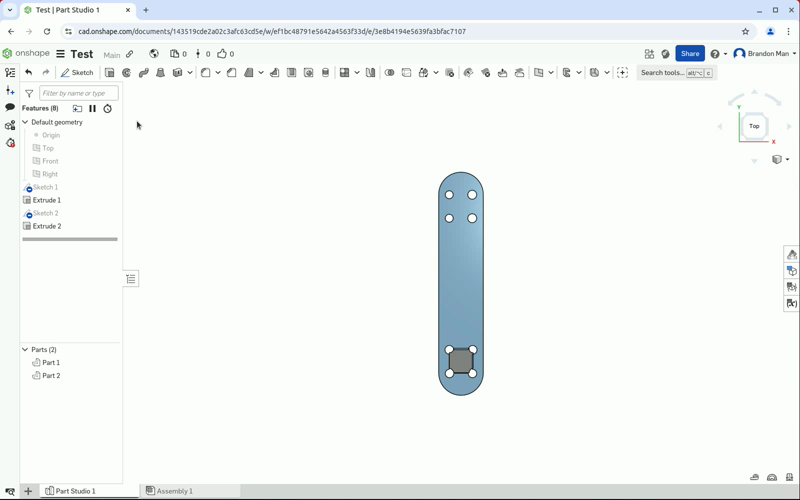
key(shift+h)
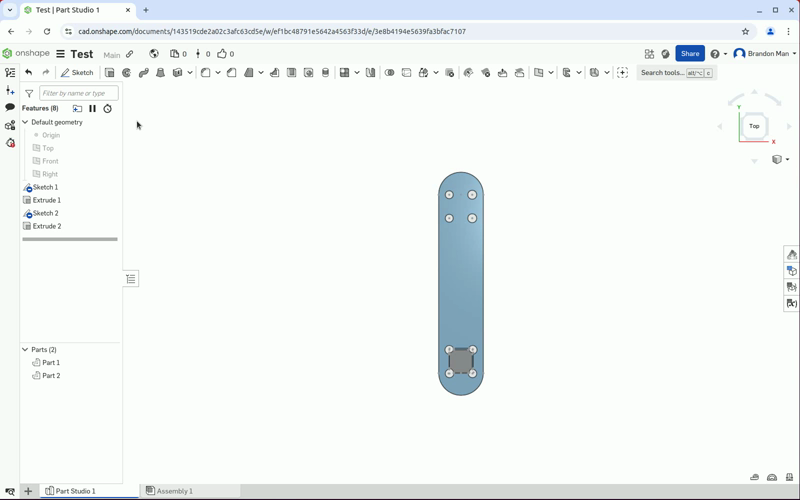
key(shift+7)
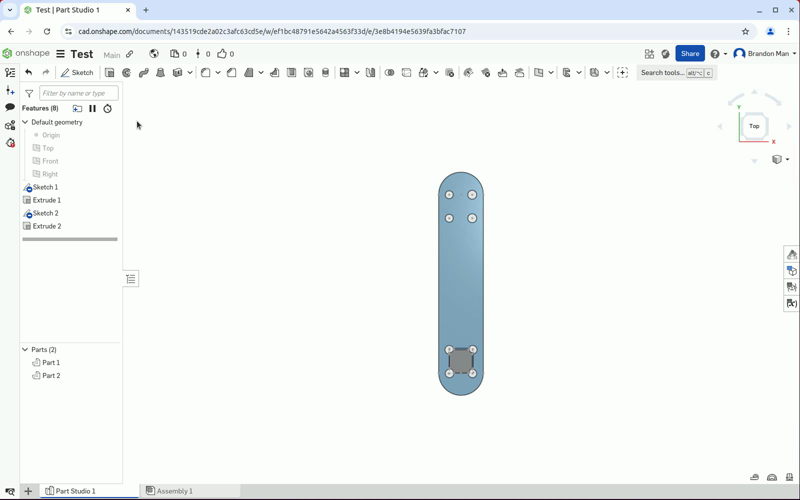
key(up, 3)
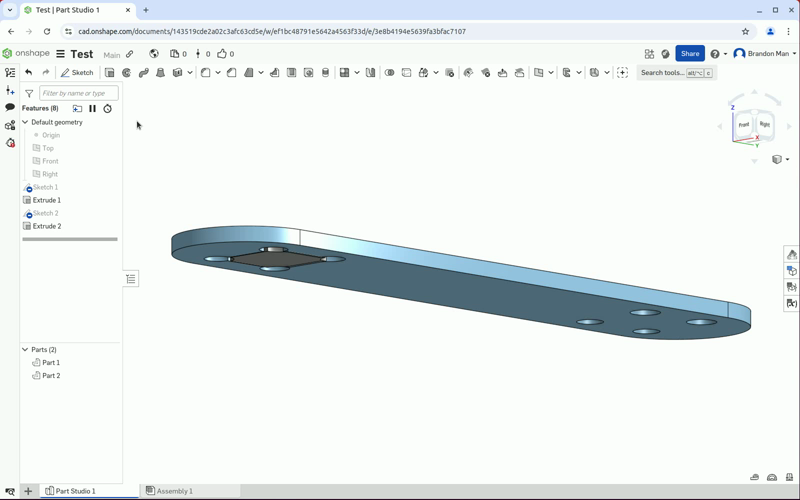
key(left, 3)
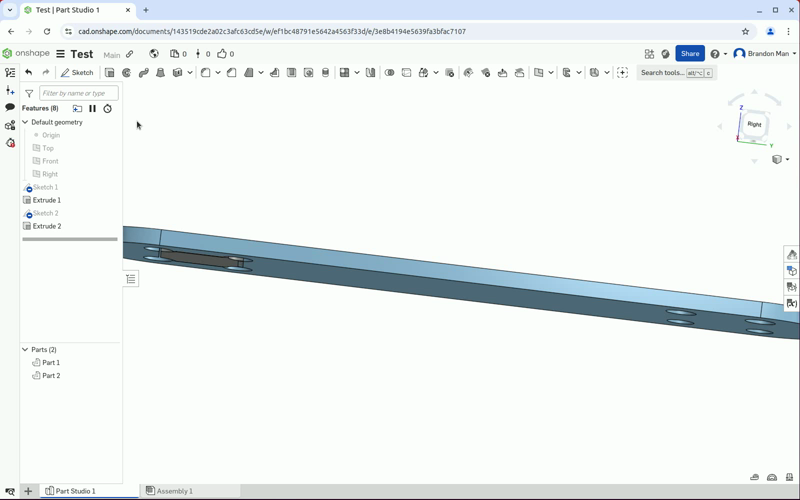
key(right, 3)
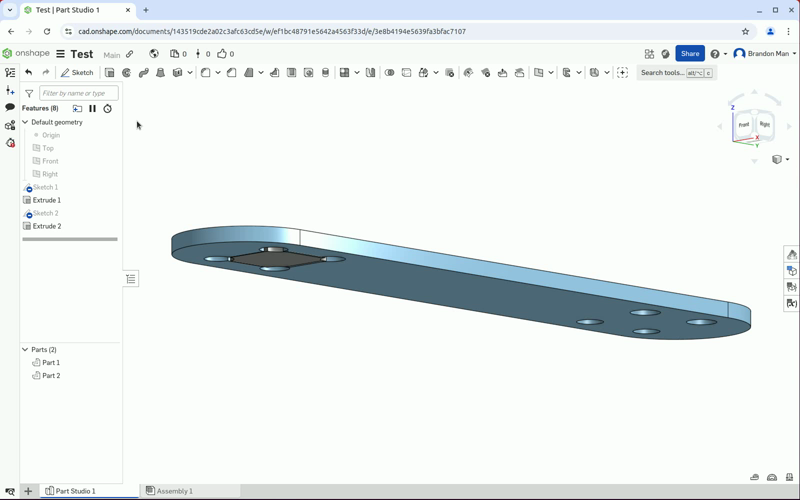
key(down, 3)
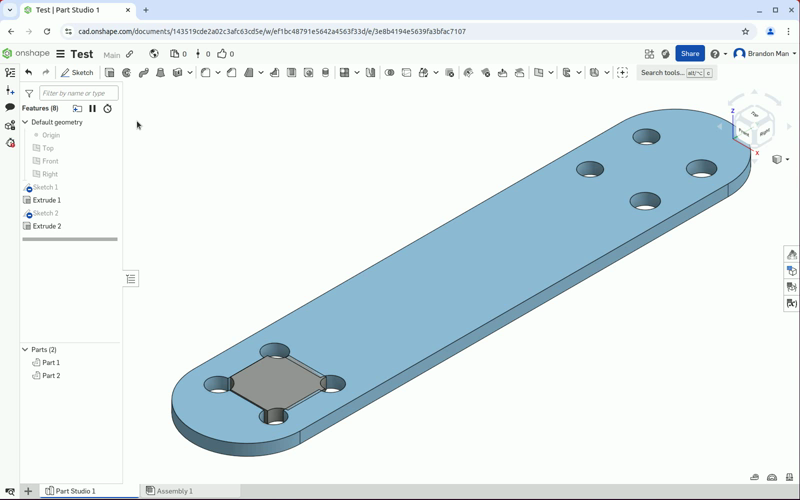
mouse_move(73, 189)
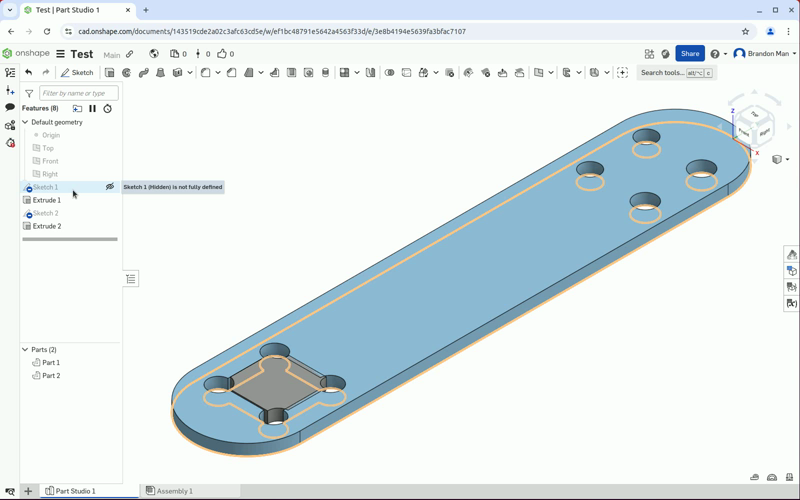
click(73, 189)